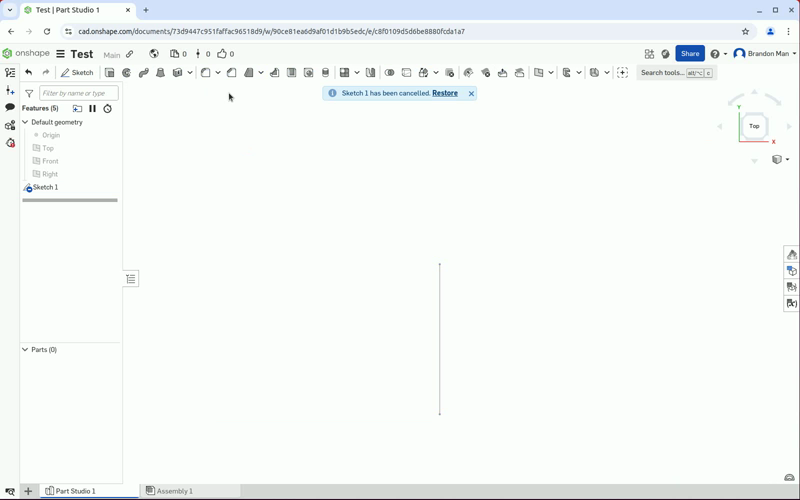
key(shift+h)
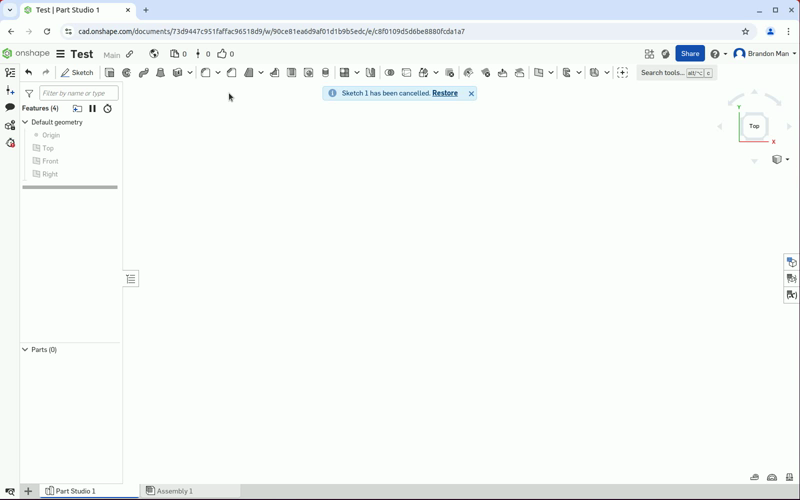
mouse_move(73, 352)
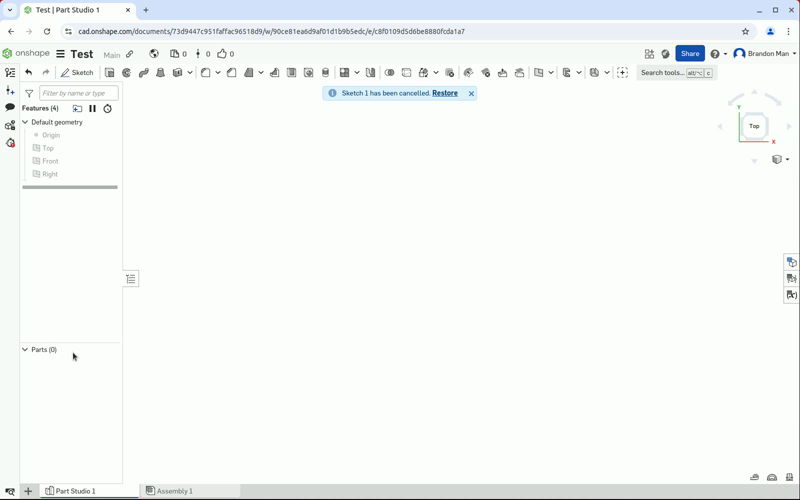
key(y)
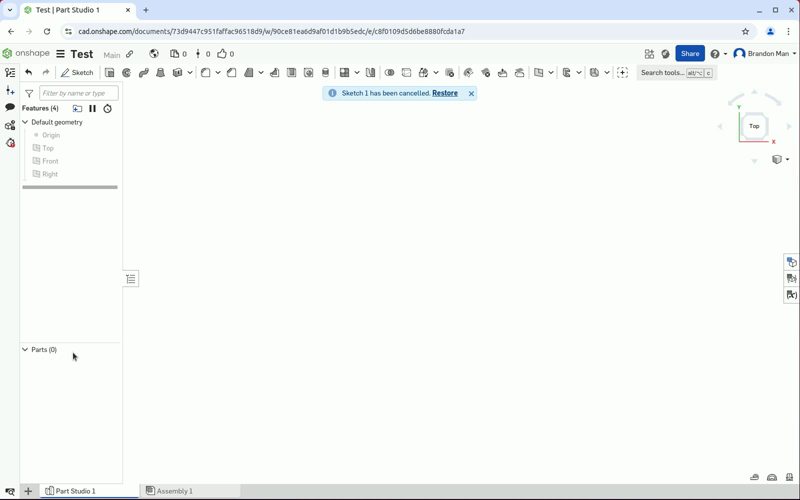
key(shift+p)
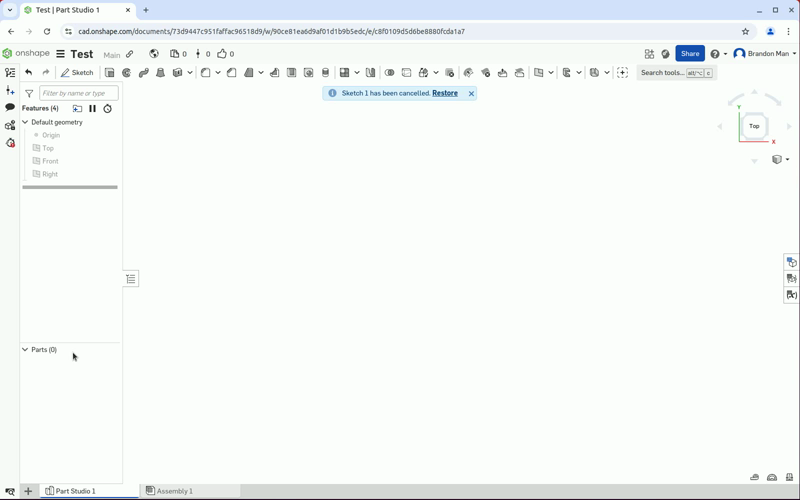
key(space)
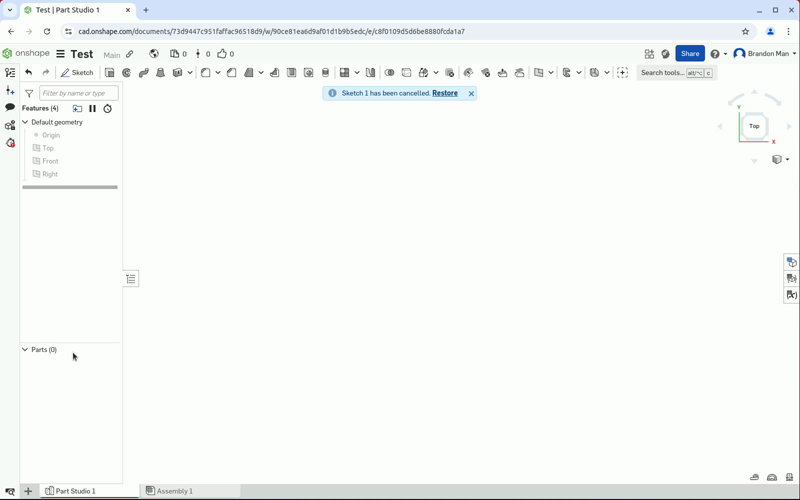
key_down(shift)
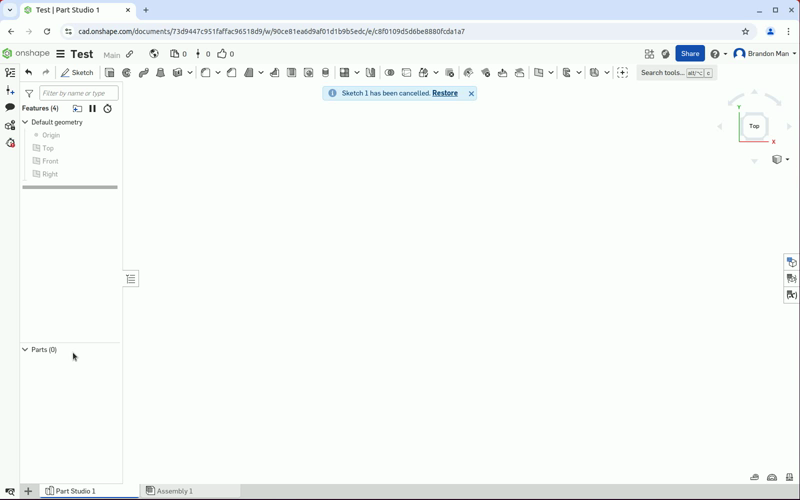
key(up)
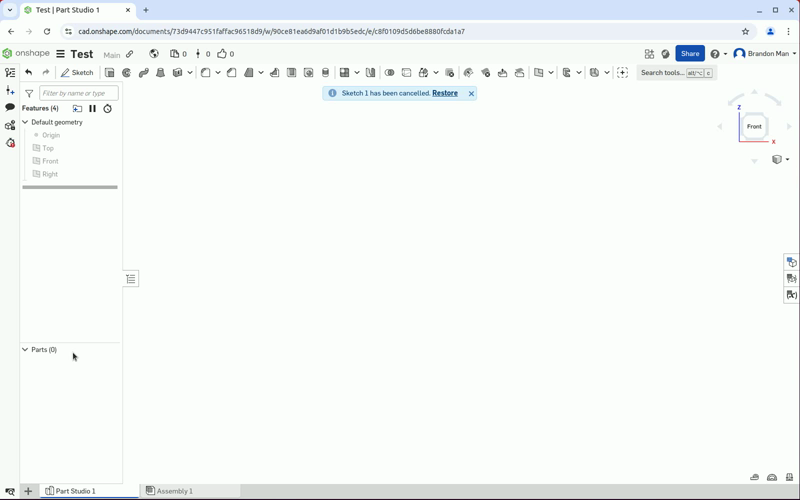
key_up(shift)
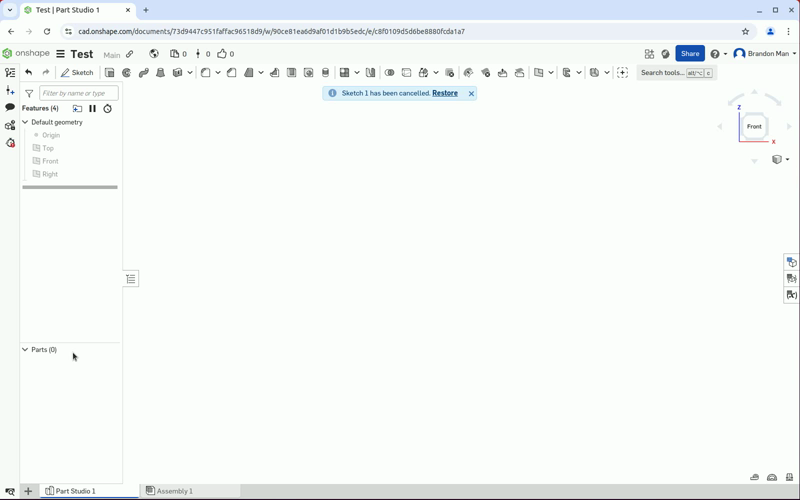
mouse_move(73, 352)
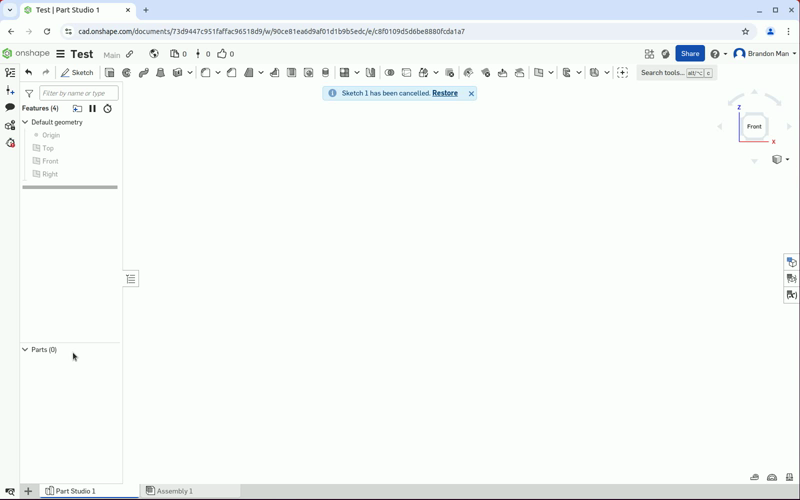
key(shift+y)
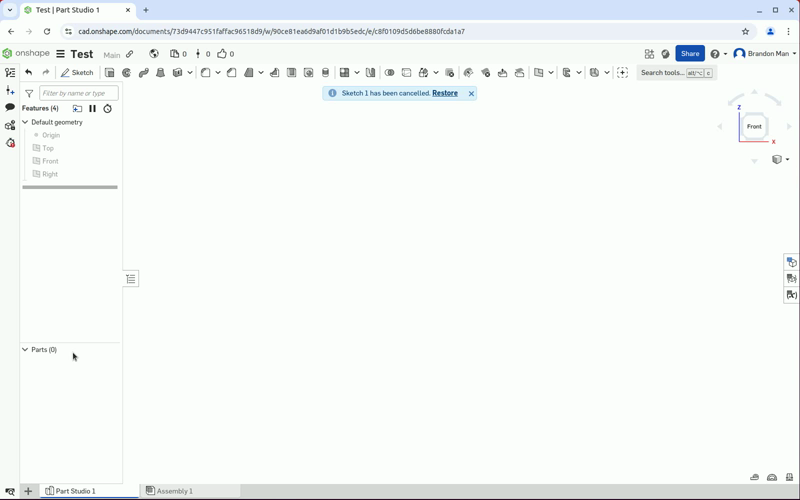
key(shift+s)
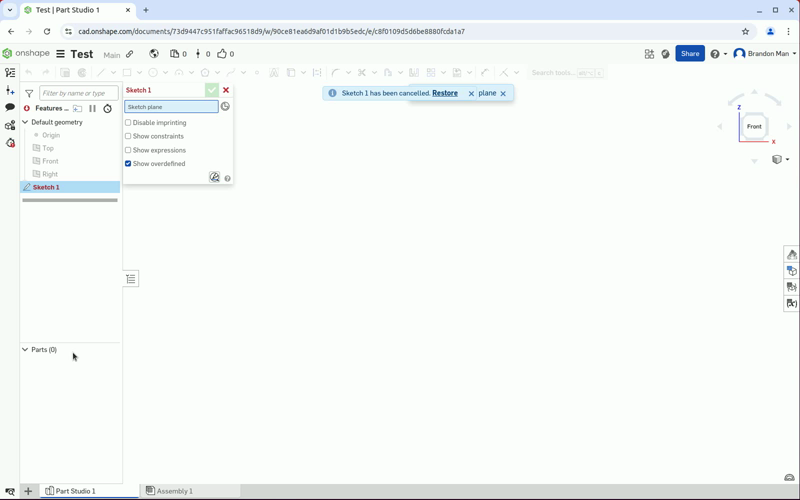
mouse_move(73, 163)
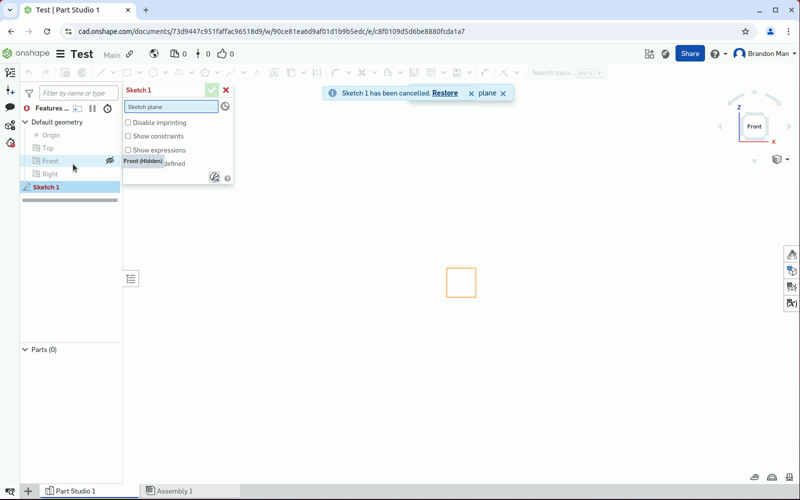
click(73, 163)
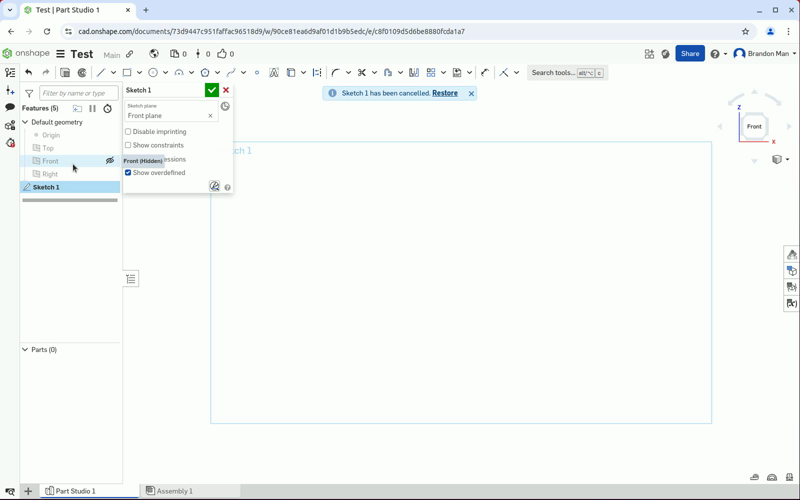
mouse_move(73, 352)
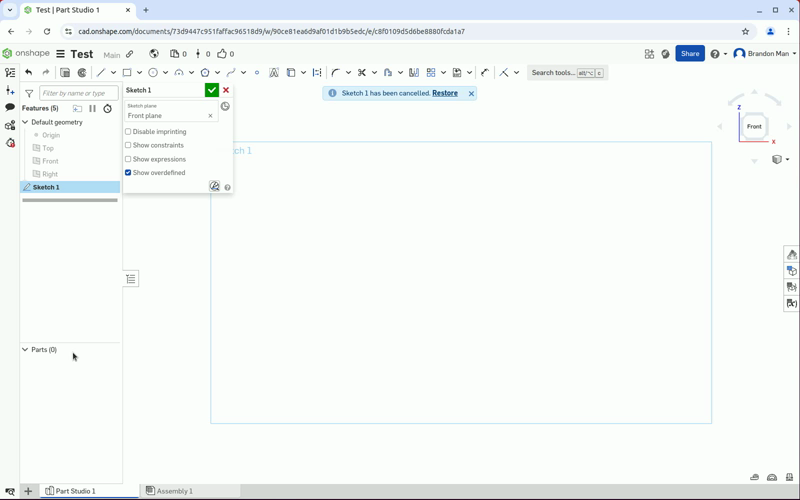
key(y)
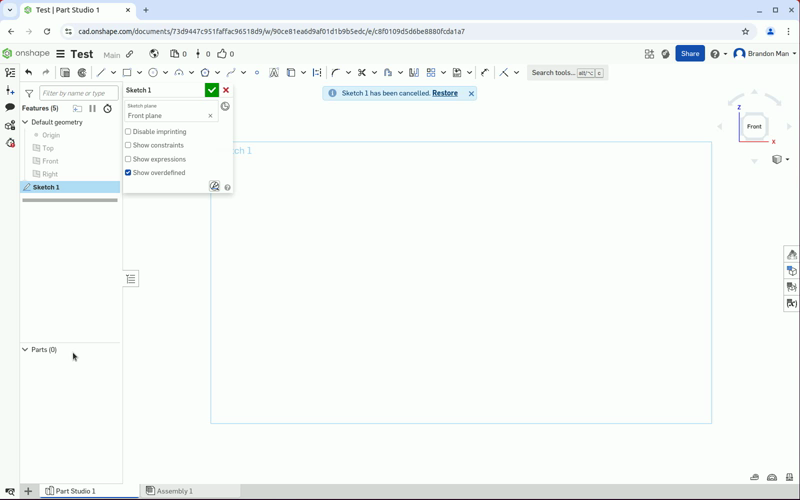
key(l)
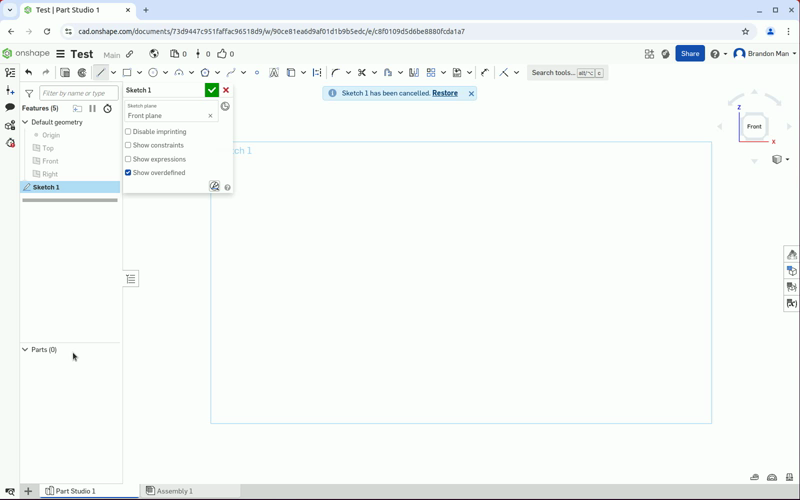
key_down(shift)
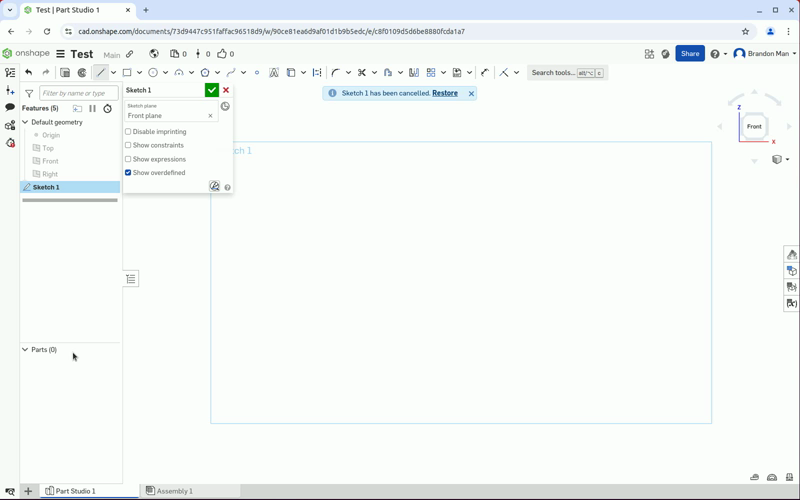
mouse_move(460, 282)
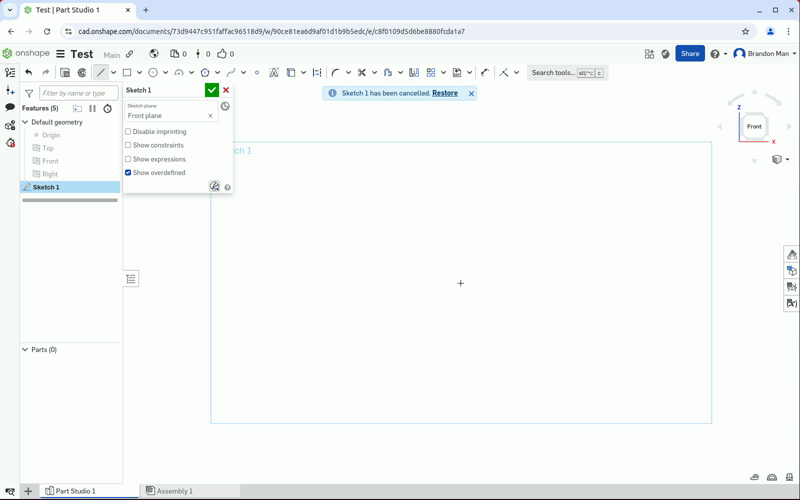
click(460, 282)
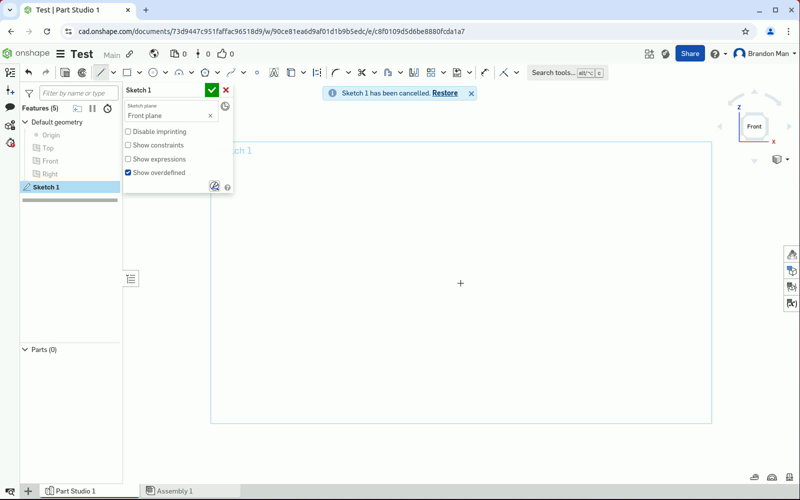
key_up(shift)
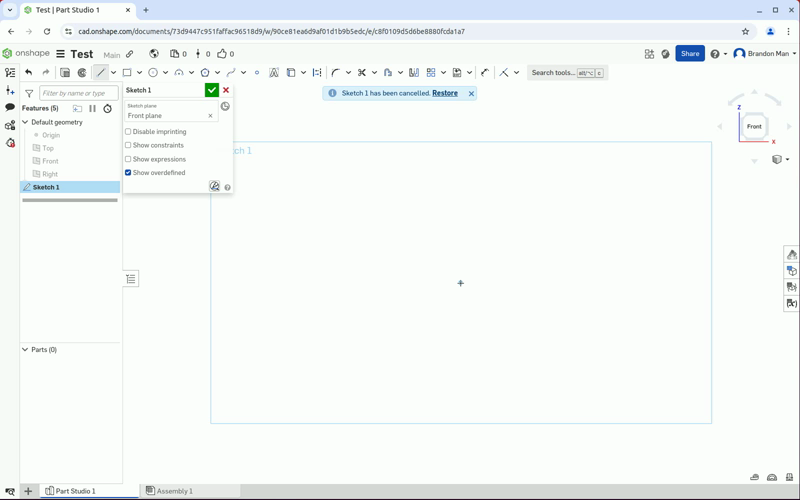
key_down(shift)
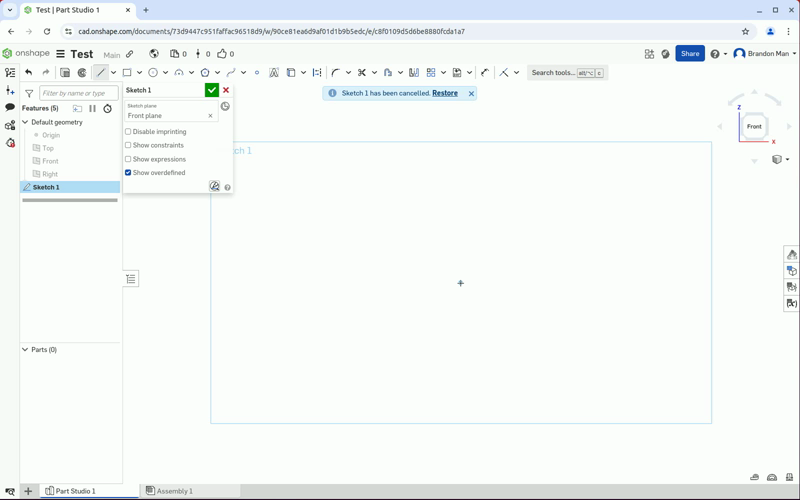
mouse_move(573, 282)
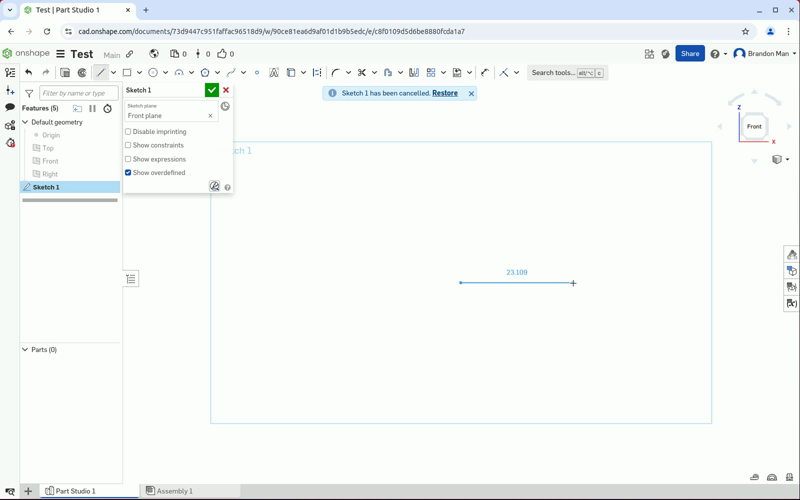
click(573, 282)
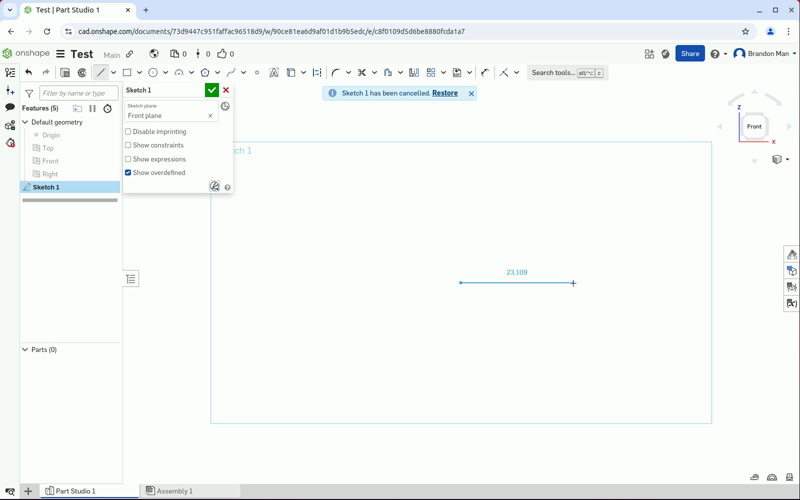
key_up(shift)
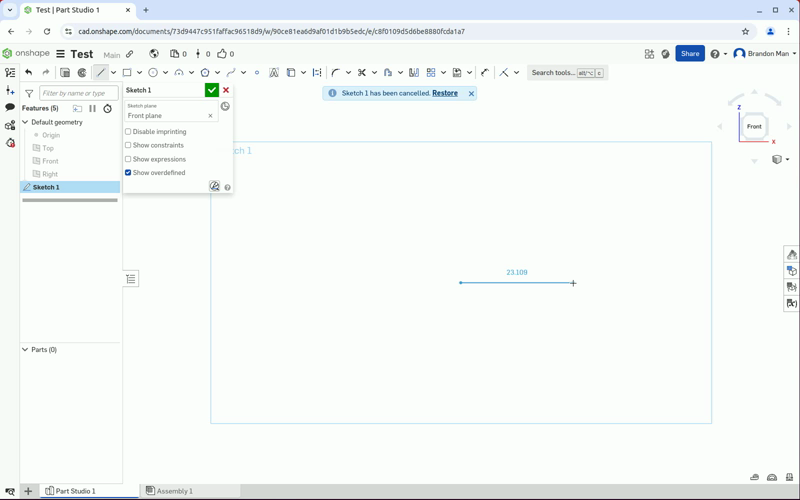
key_down(shift)
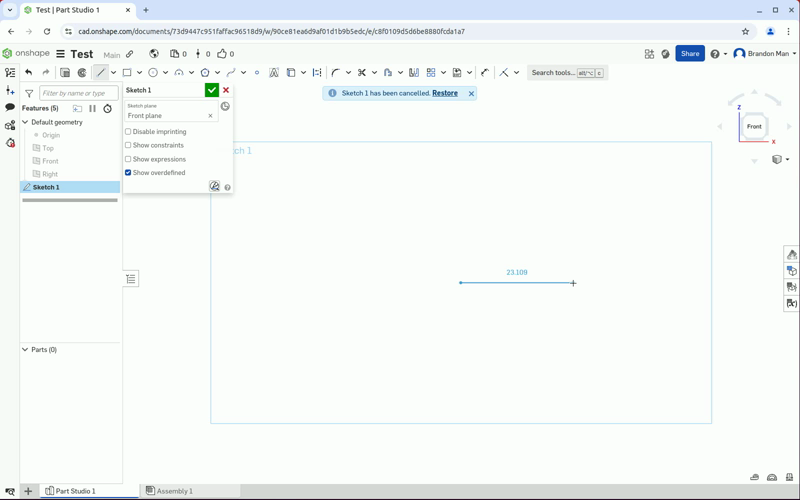
mouse_move(589, 282)
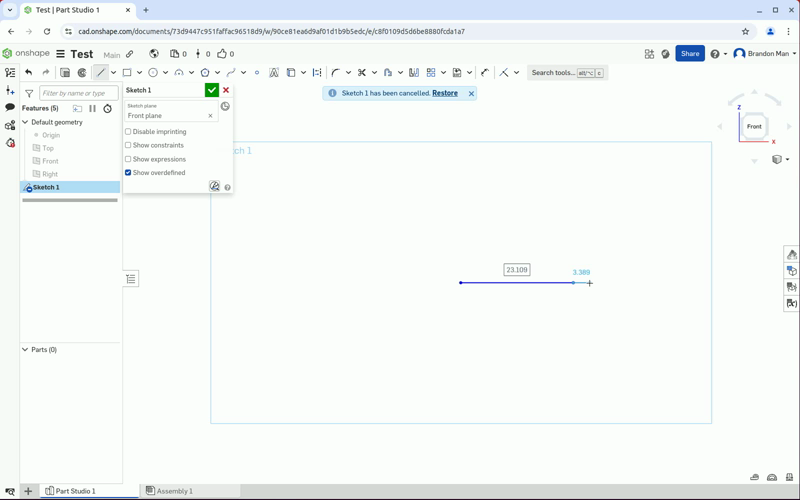
mouse_move(573, 276)
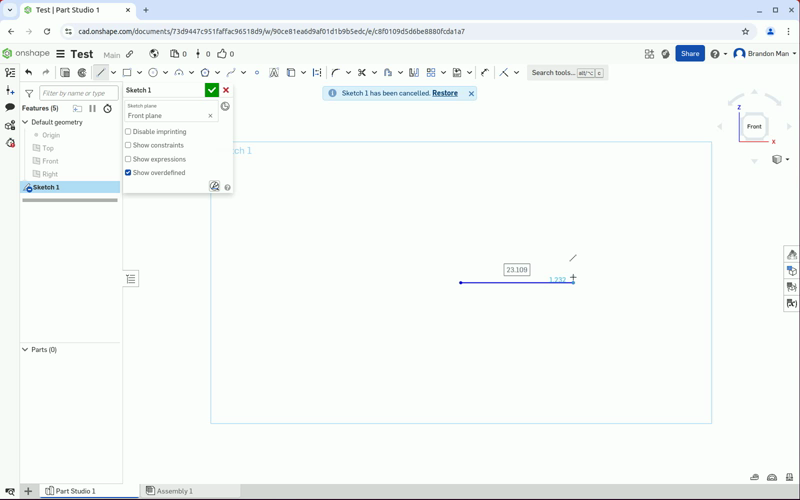
scroll(6)
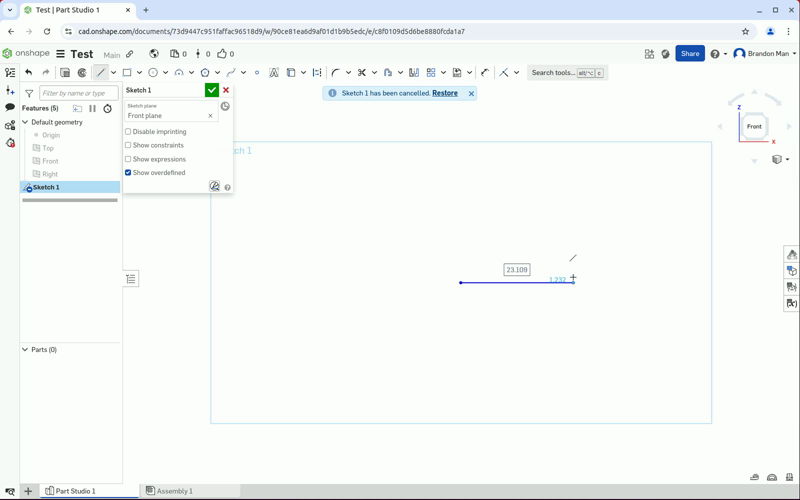
scroll(6)
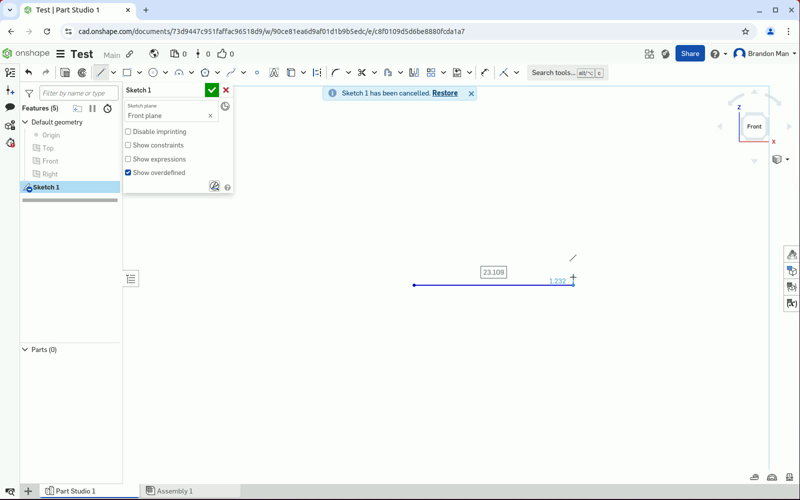
scroll(6)
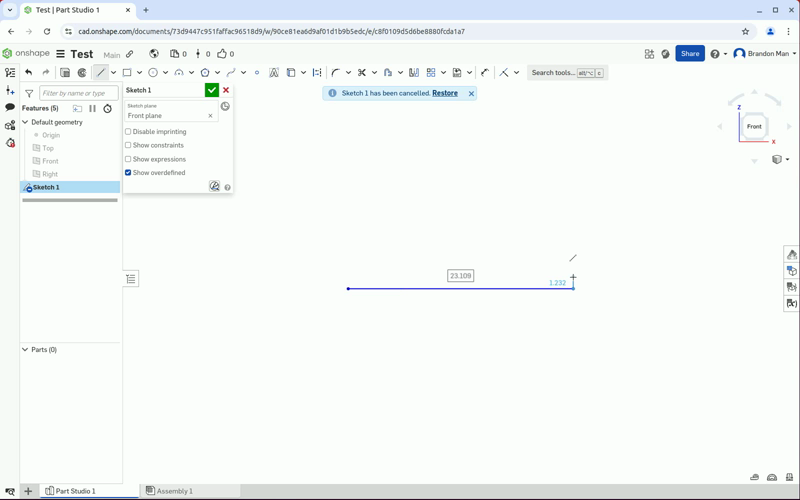
scroll(6)
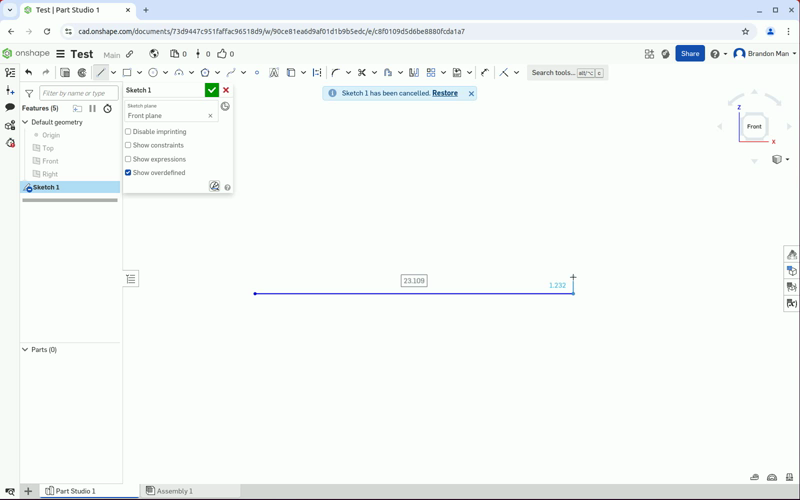
scroll(6)
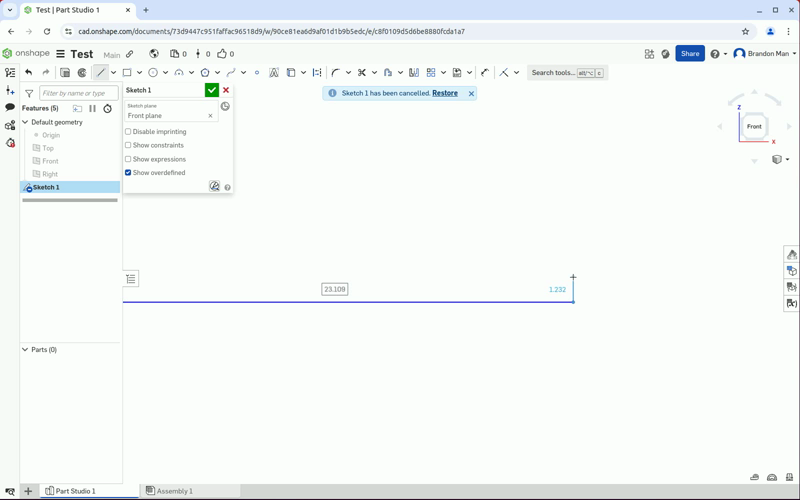
scroll(6)
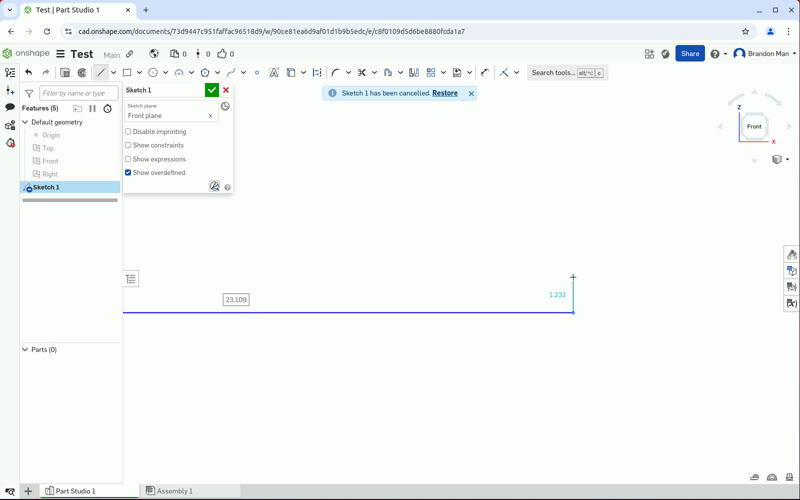
scroll(6)
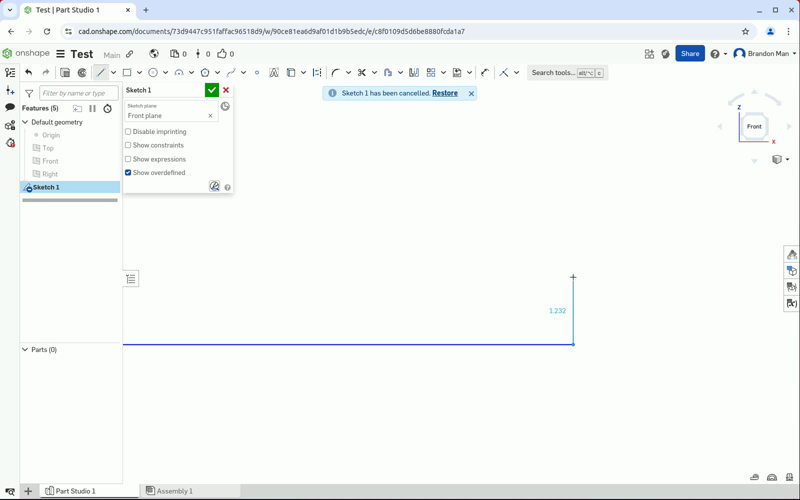
click(573, 276)
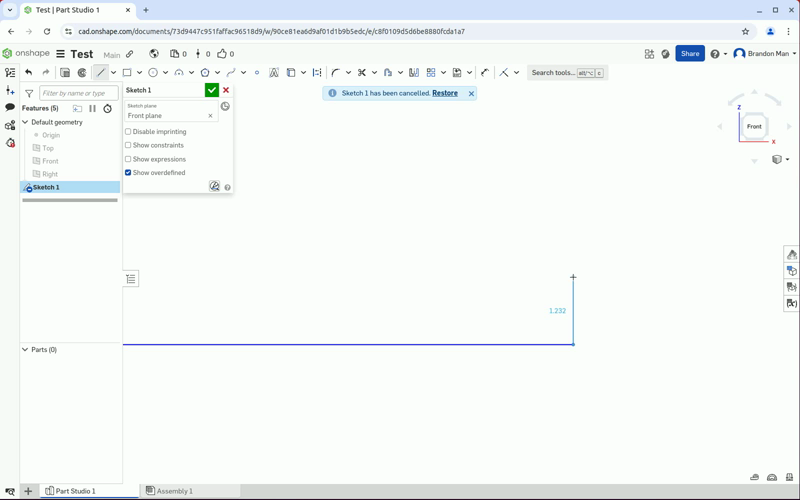
scroll(-6)
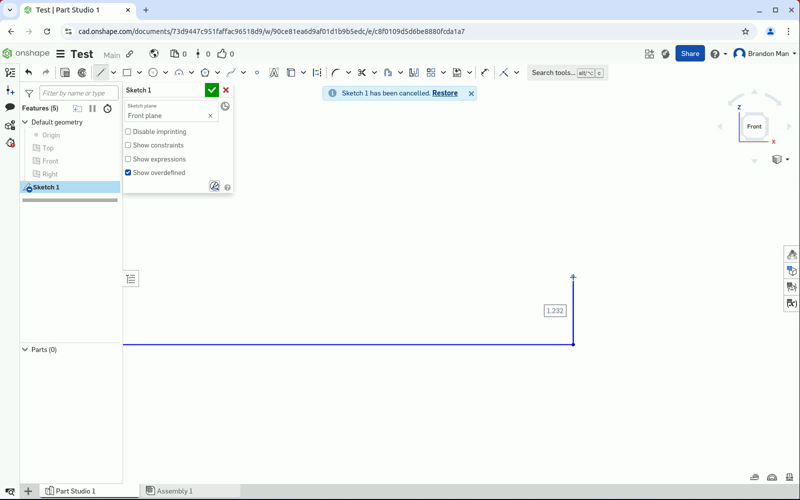
scroll(-6)
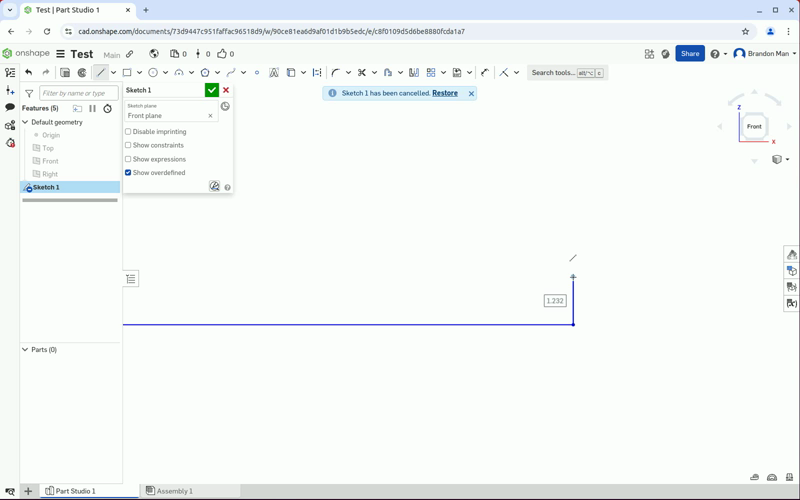
scroll(-6)
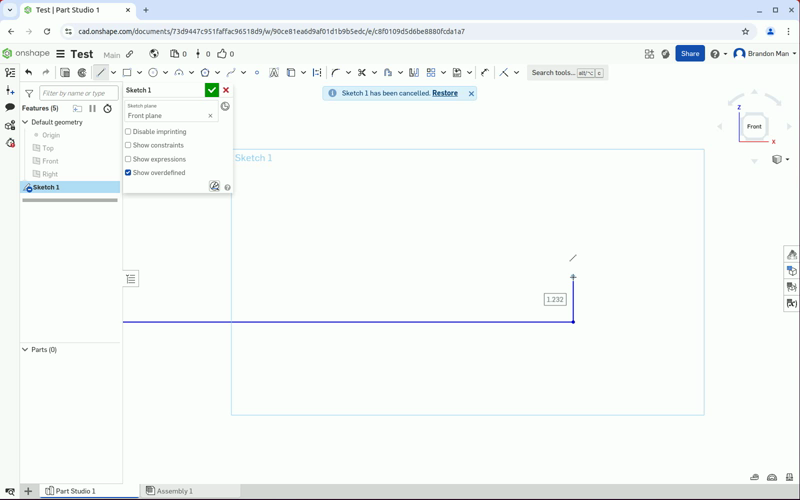
scroll(-6)
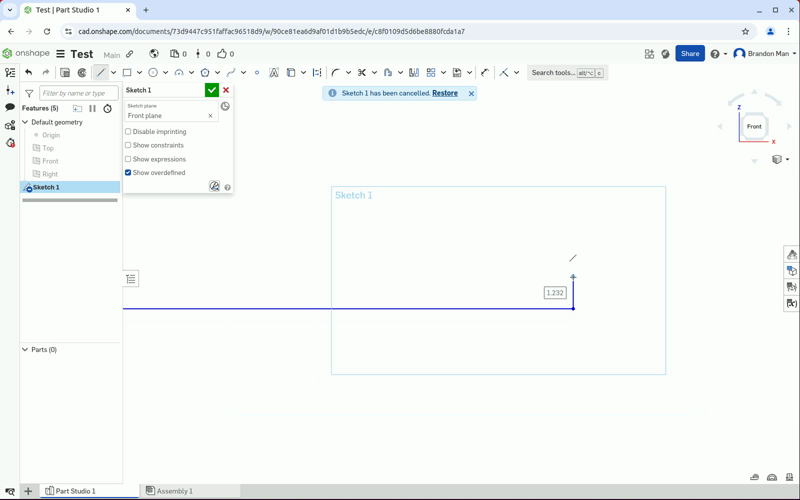
scroll(-6)
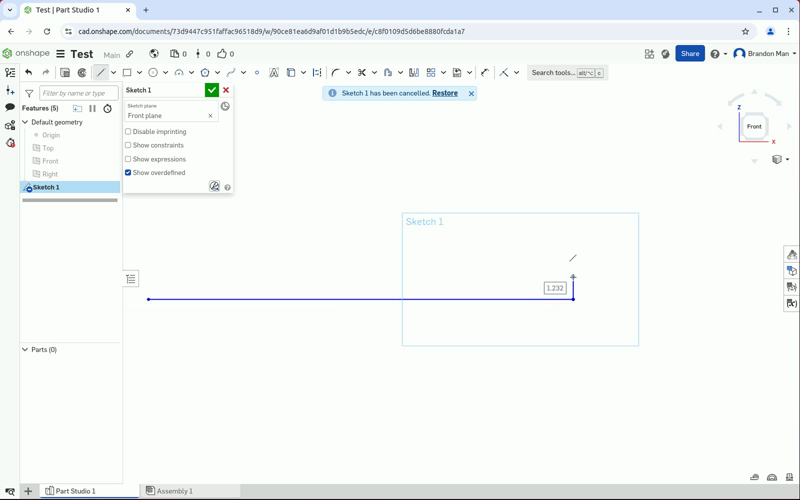
scroll(-6)
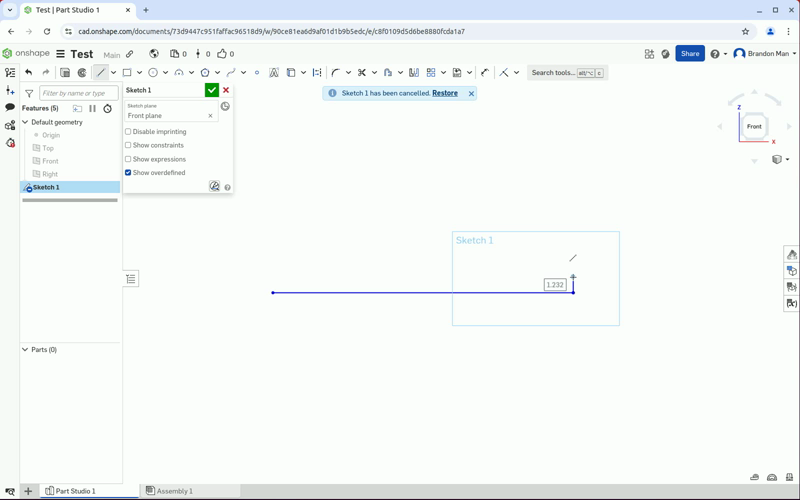
scroll(-6)
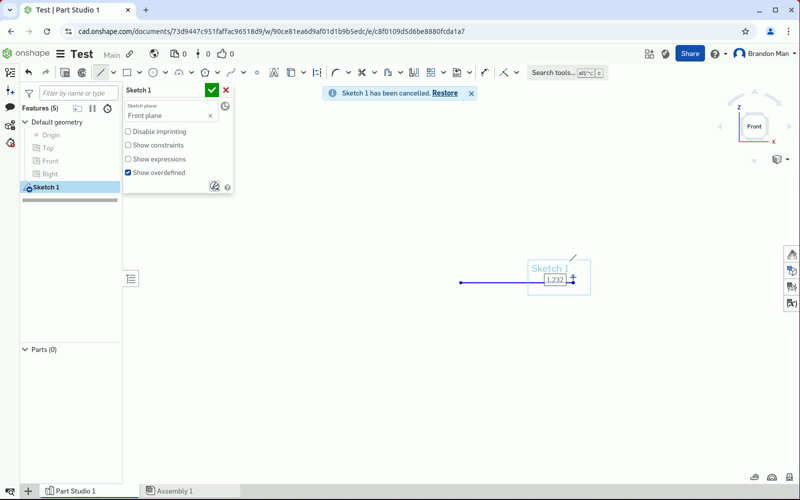
key_up(shift)
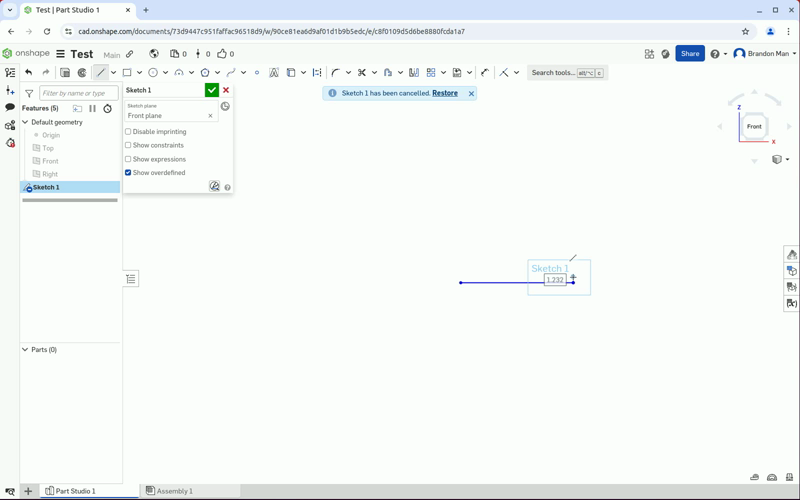
key_down(shift)
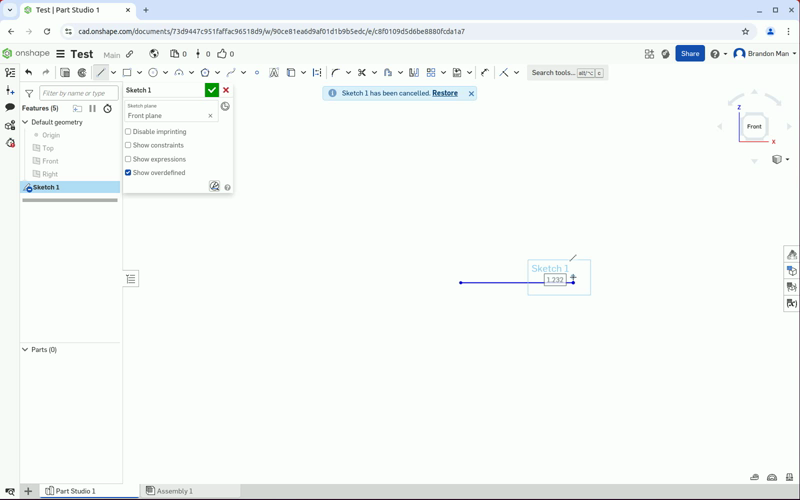
mouse_move(589, 276)
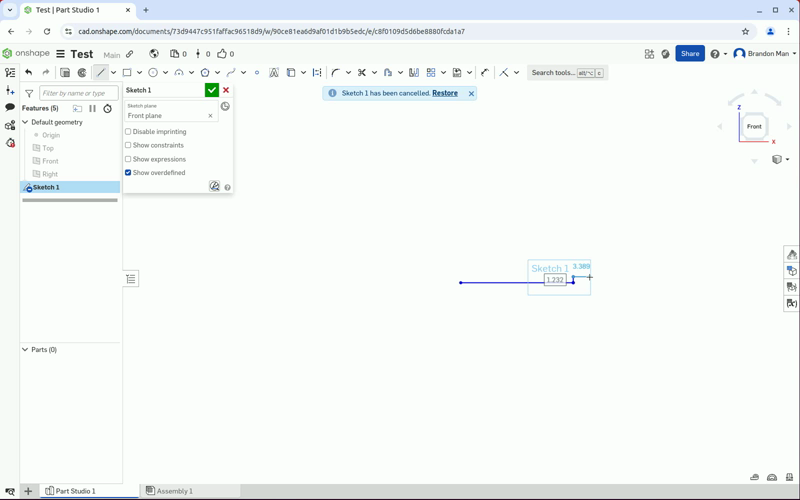
mouse_move(535, 276)
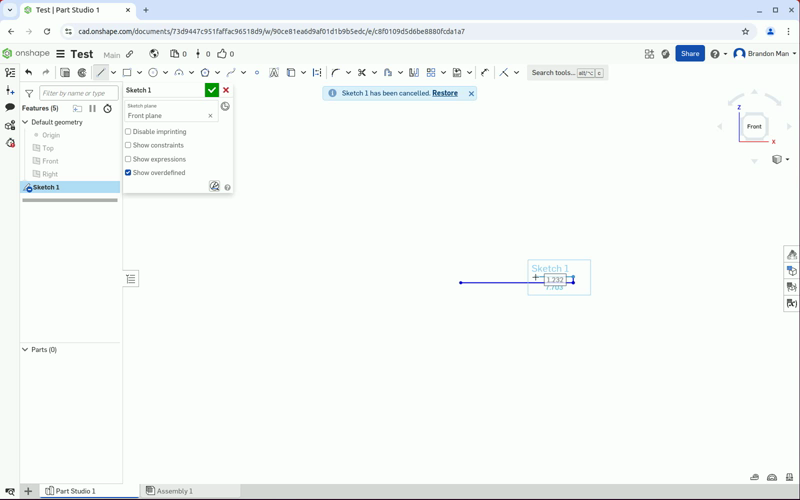
click(535, 276)
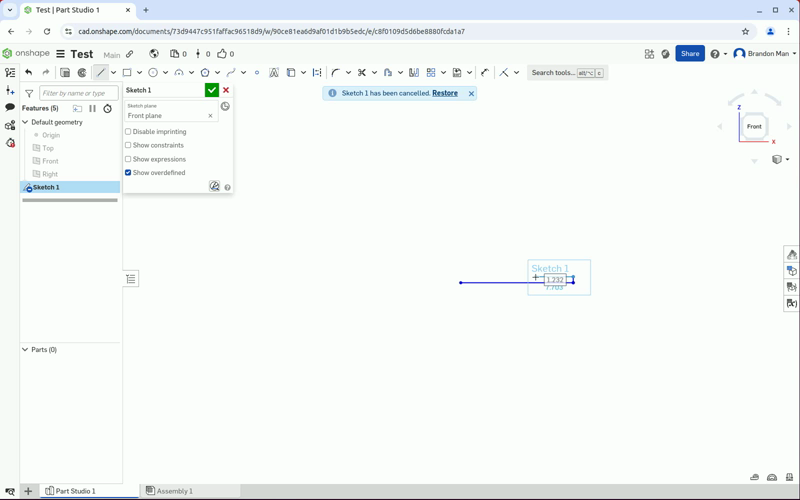
key_up(shift)
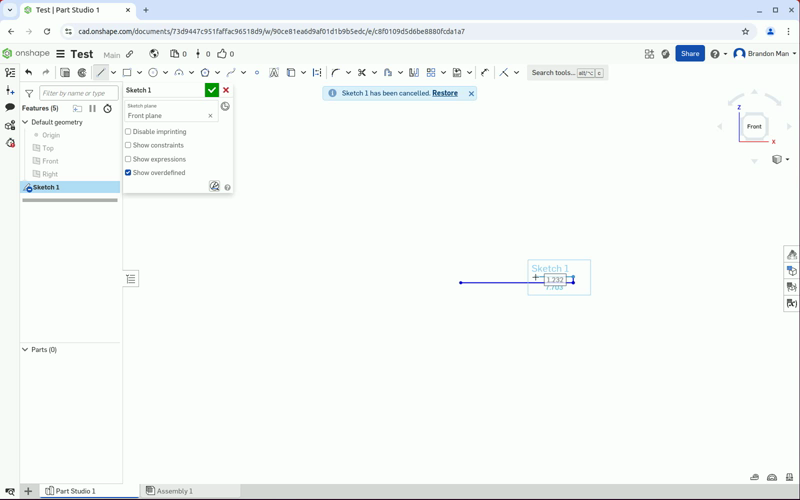
key_down(shift)
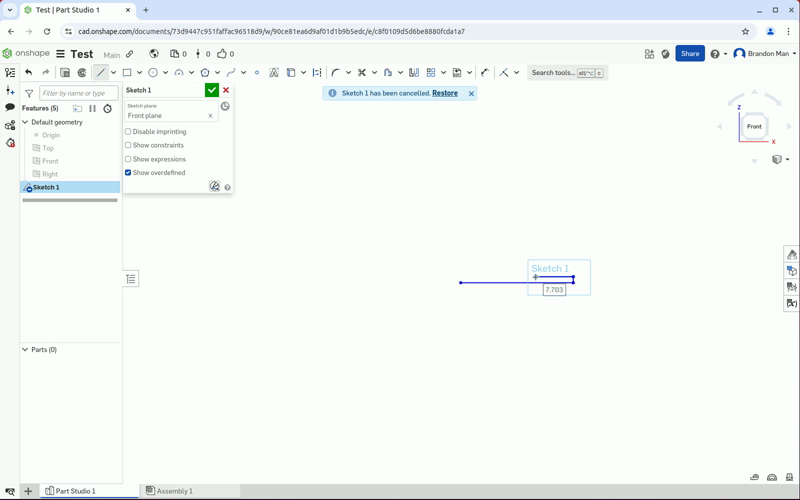
mouse_move(565, 276)
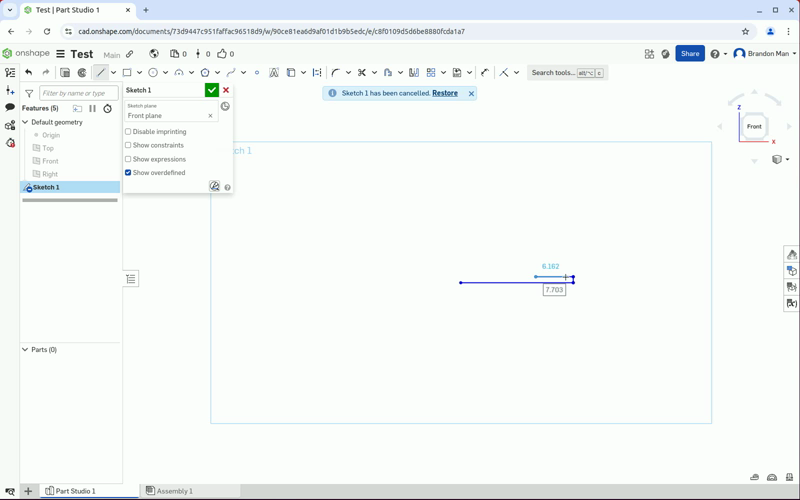
mouse_move(535, 234)
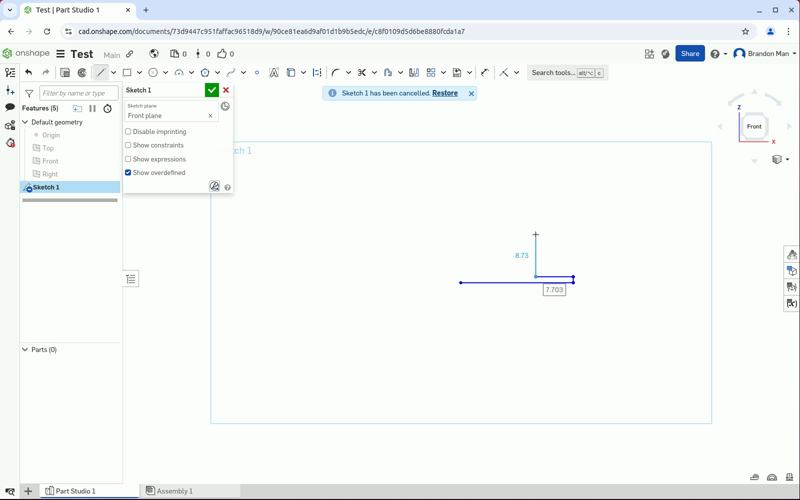
click(535, 234)
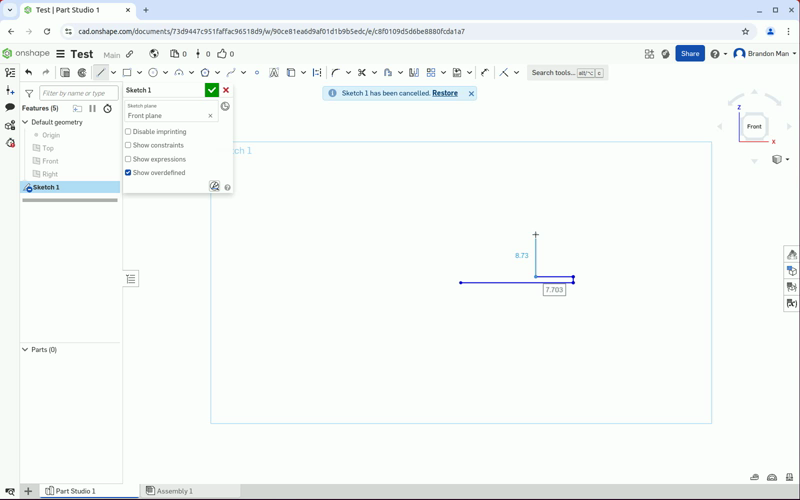
key_up(shift)
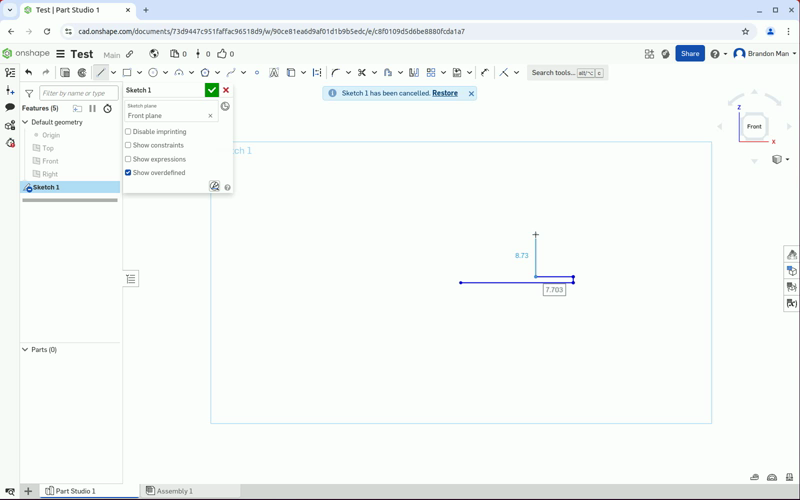
key_down(shift)
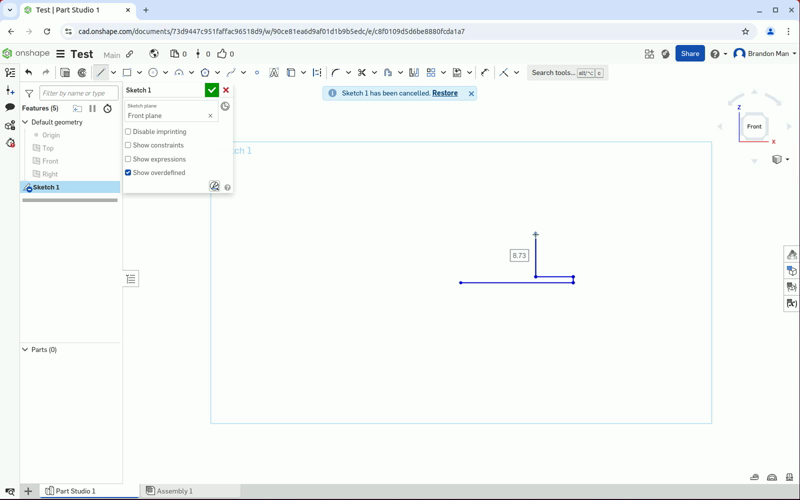
mouse_move(565, 234)
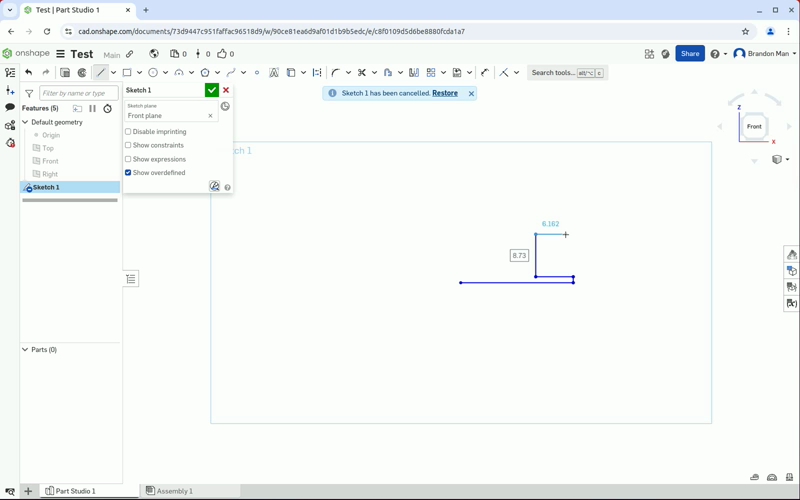
mouse_move(535, 220)
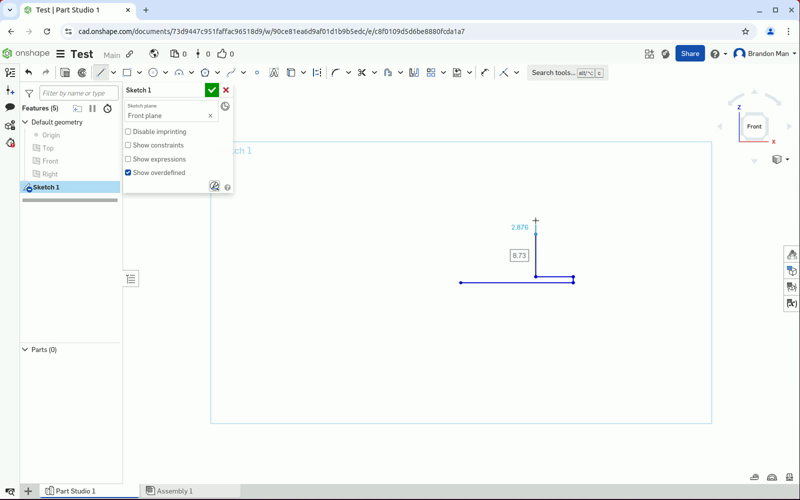
click(535, 220)
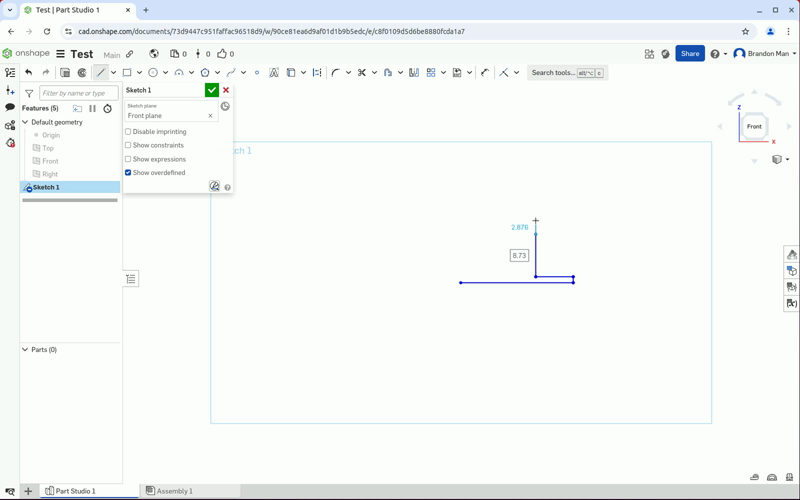
key_up(shift)
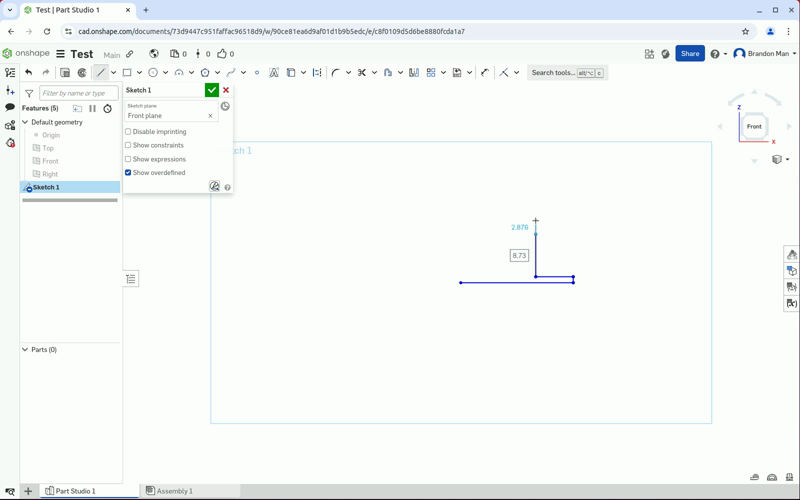
key_down(shift)
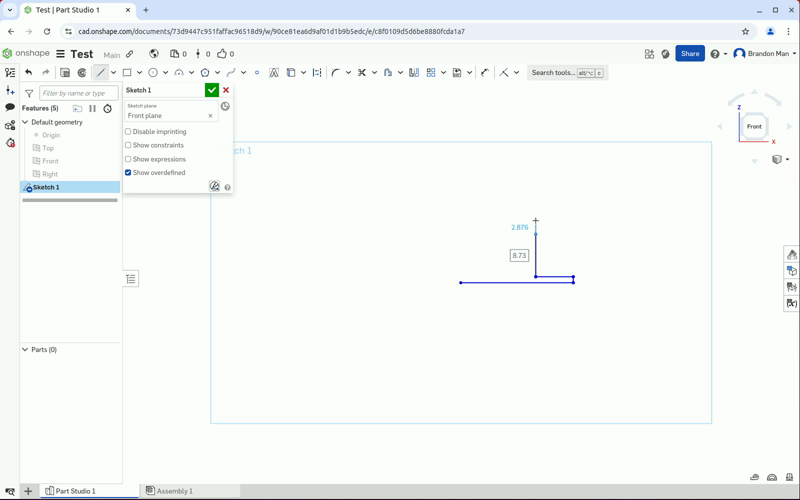
mouse_move(565, 220)
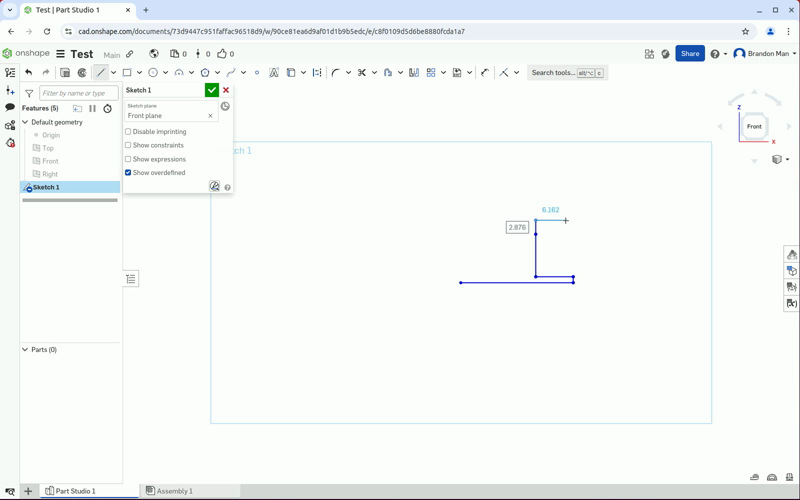
mouse_move(535, 202)
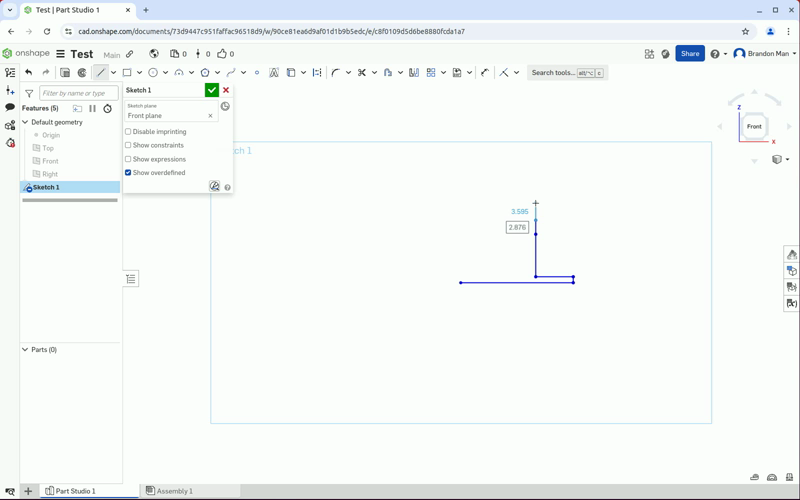
click(535, 202)
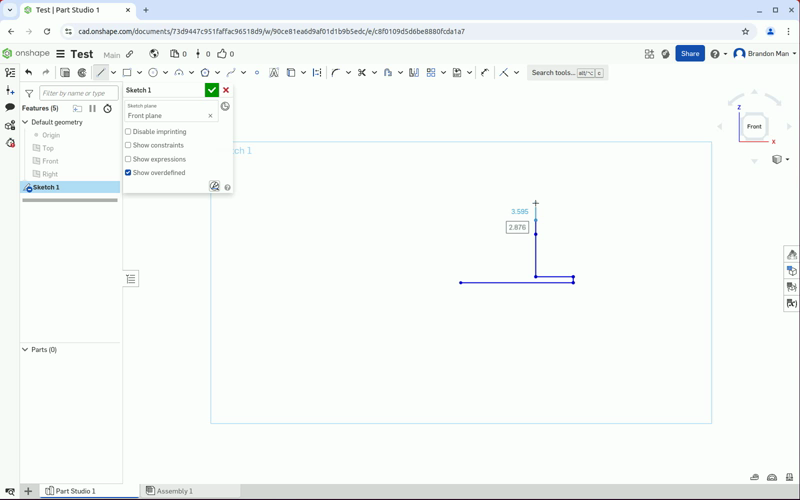
key_up(shift)
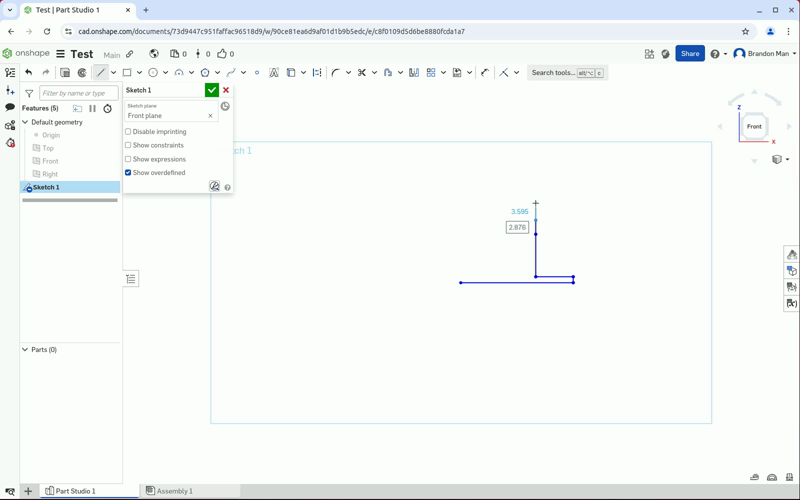
key_down(shift)
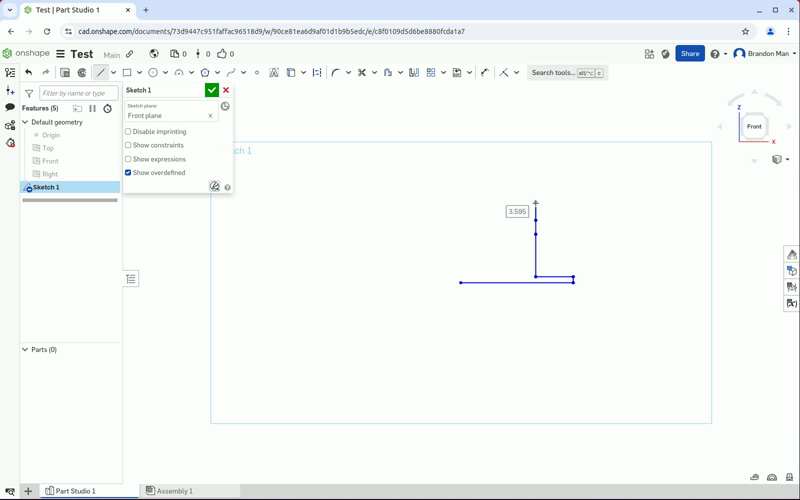
mouse_move(565, 202)
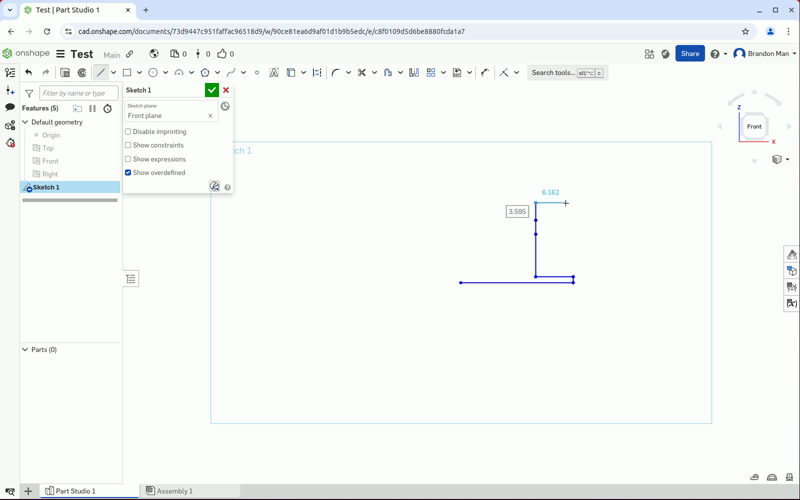
mouse_move(515, 202)
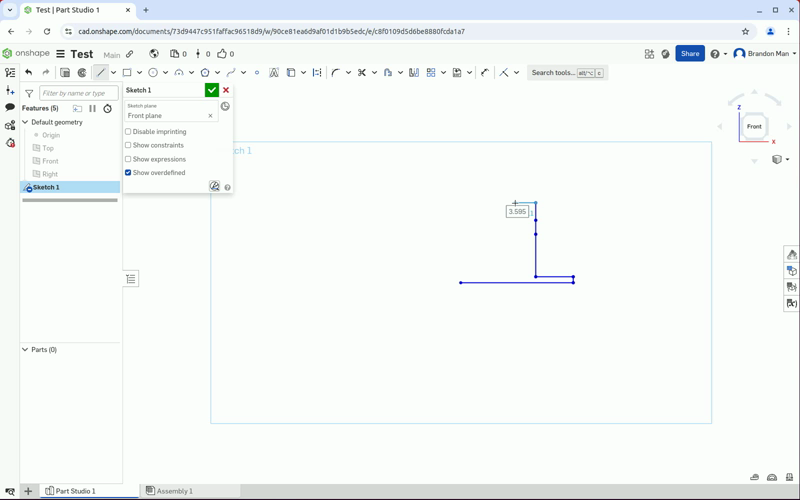
click(515, 202)
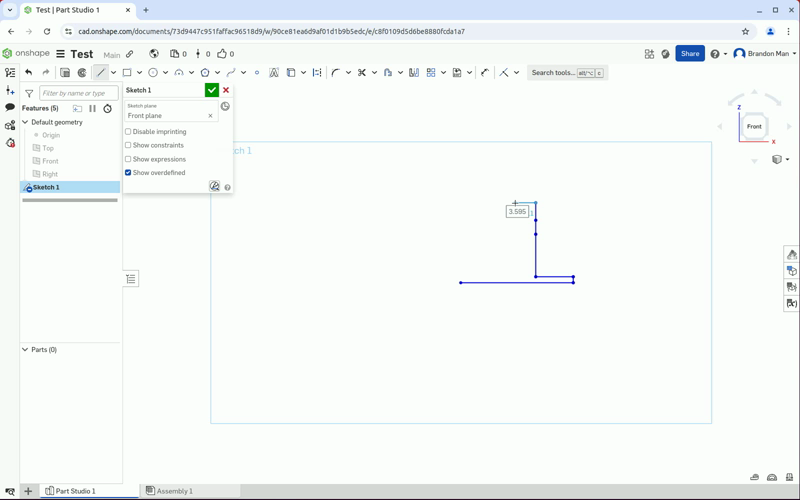
key_up(shift)
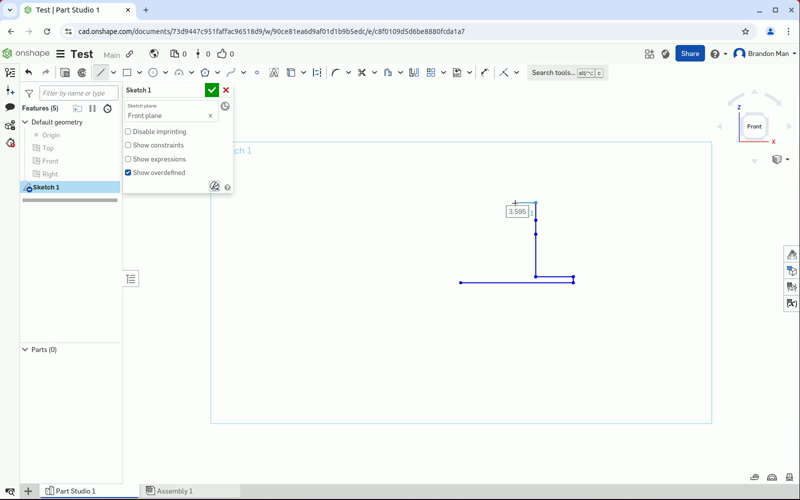
key(esc)
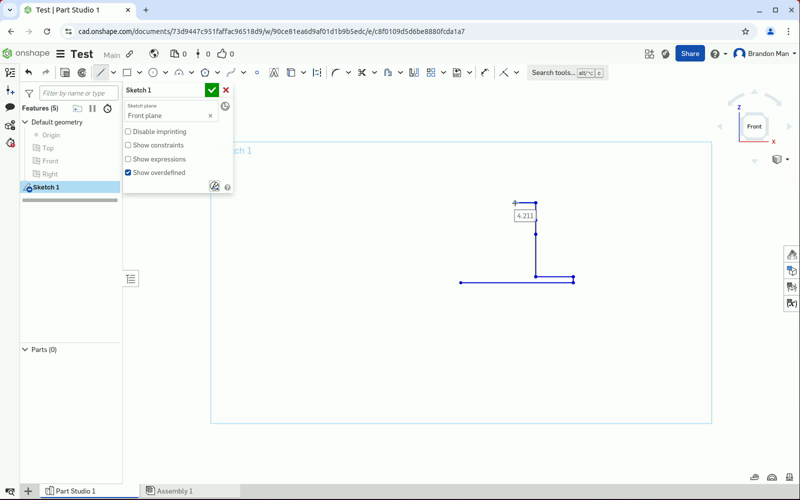
key(a)
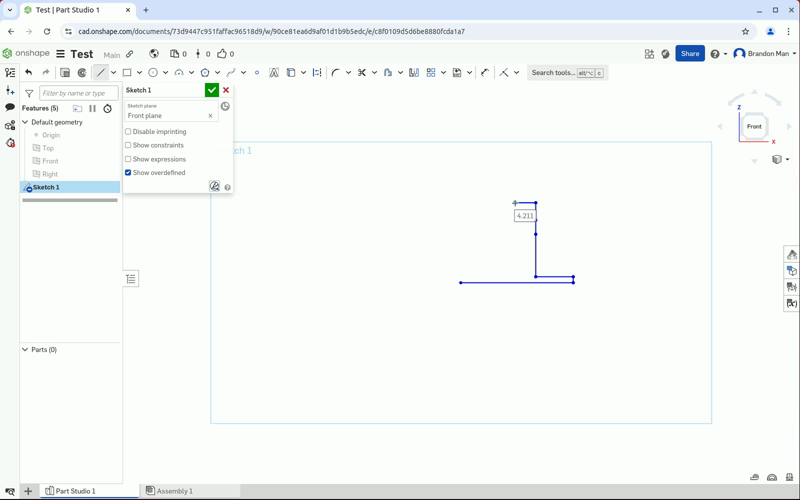
mouse_move(515, 202)
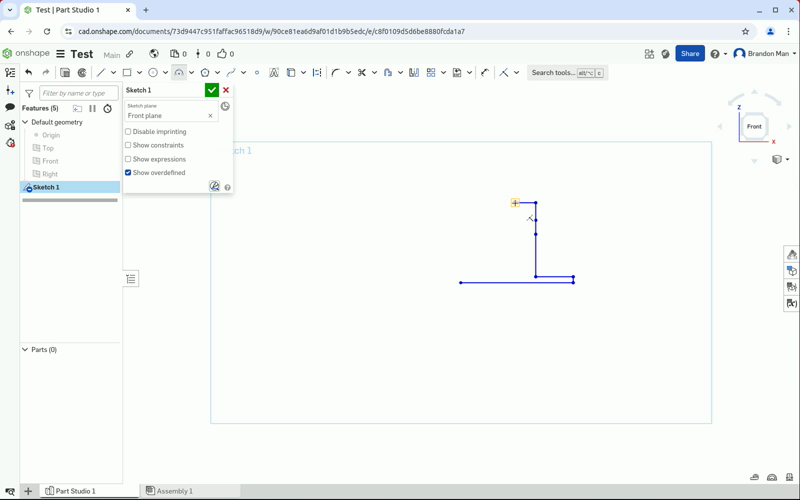
click(515, 202)
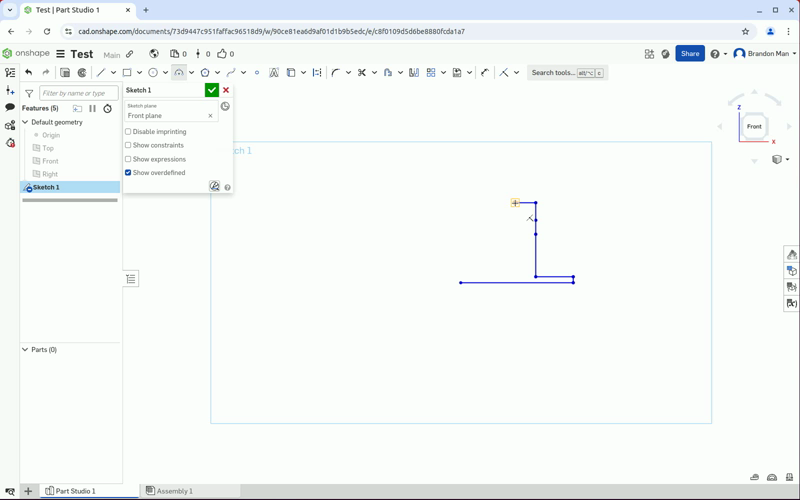
key_down(shift)
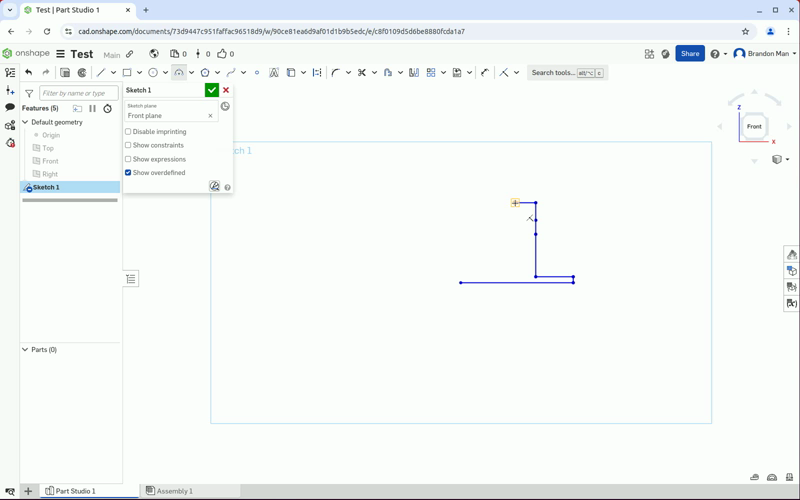
mouse_move(498, 211)
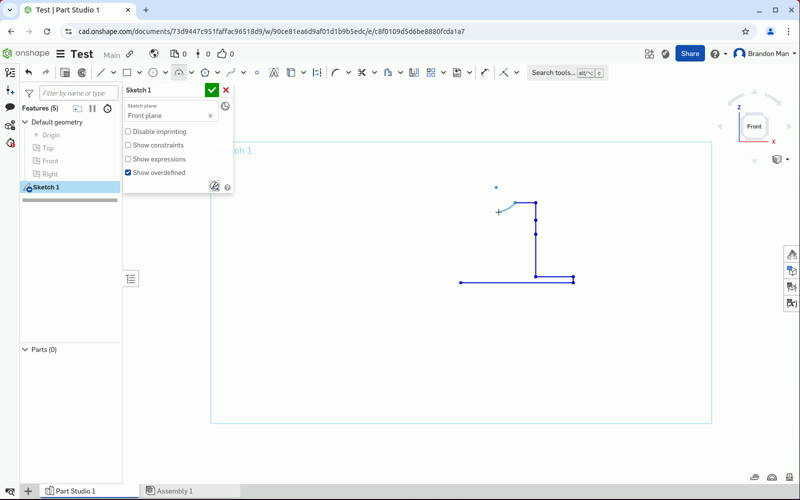
click(498, 211)
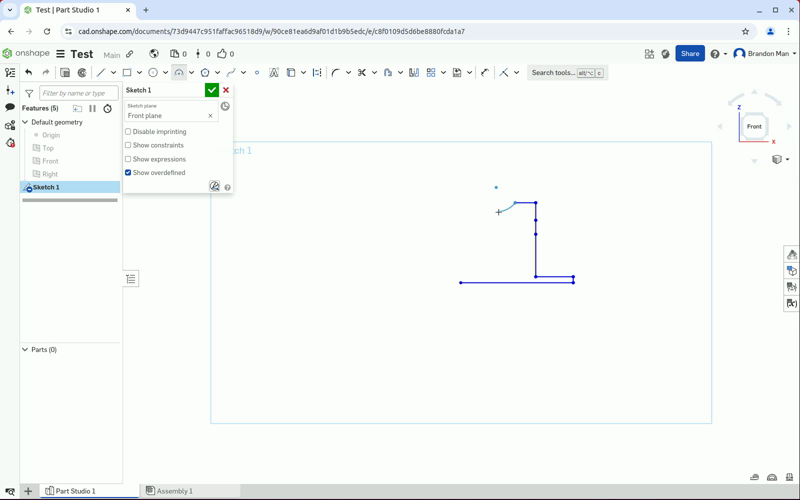
mouse_move(510, 213)
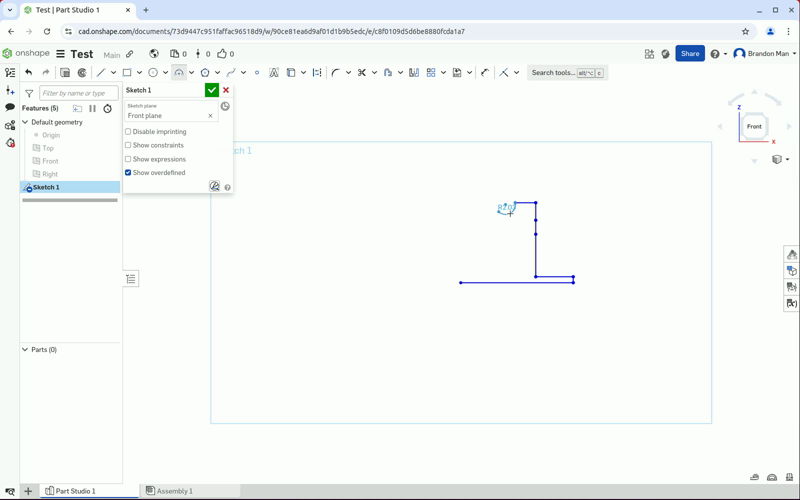
click(510, 213)
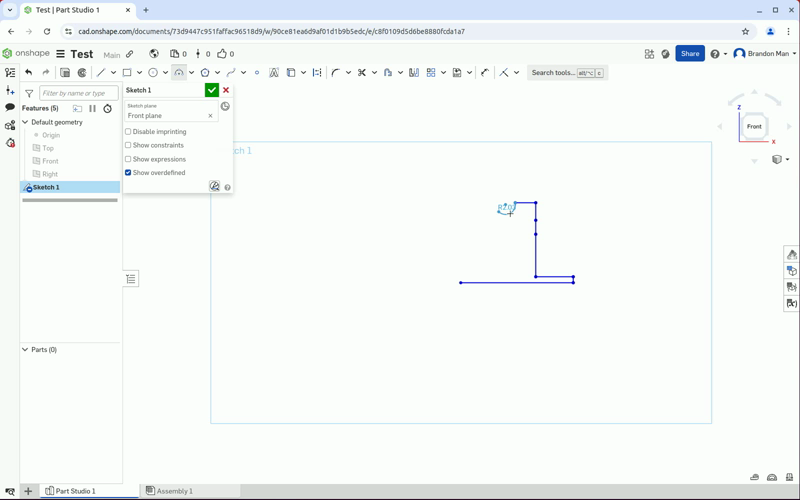
key_up(shift)
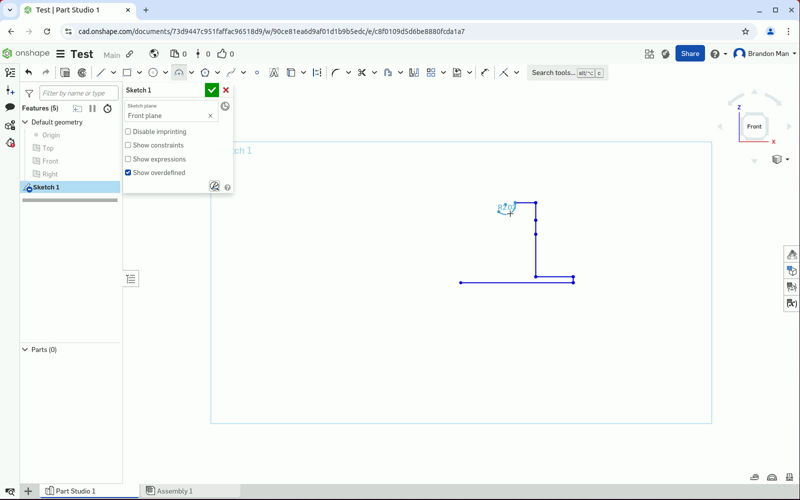
key(esc)
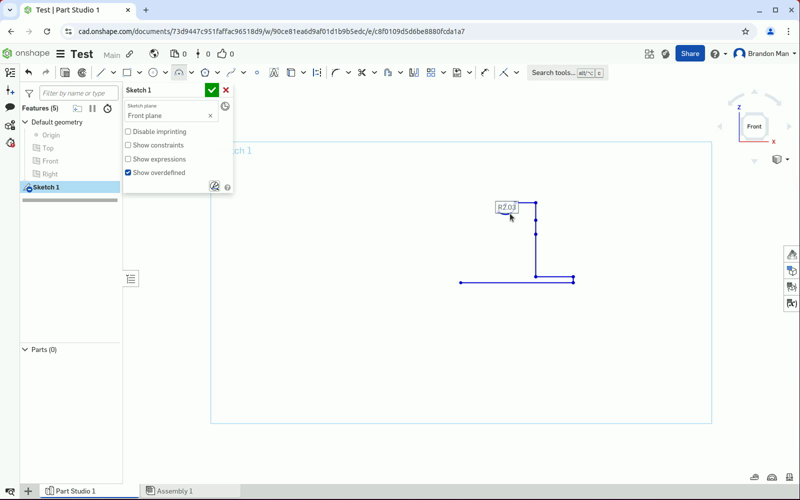
key(l)
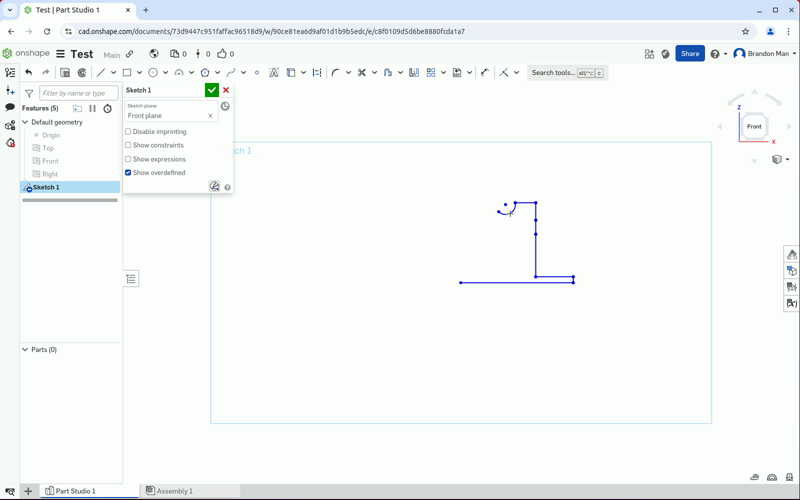
mouse_move(498, 211)
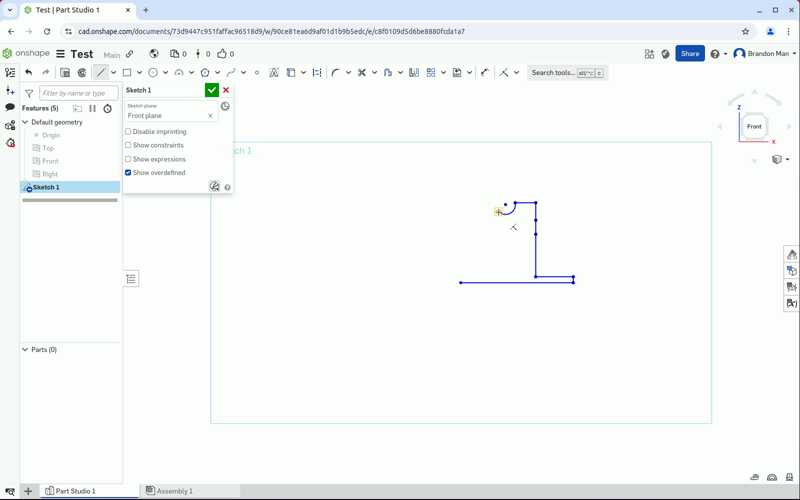
click(498, 211)
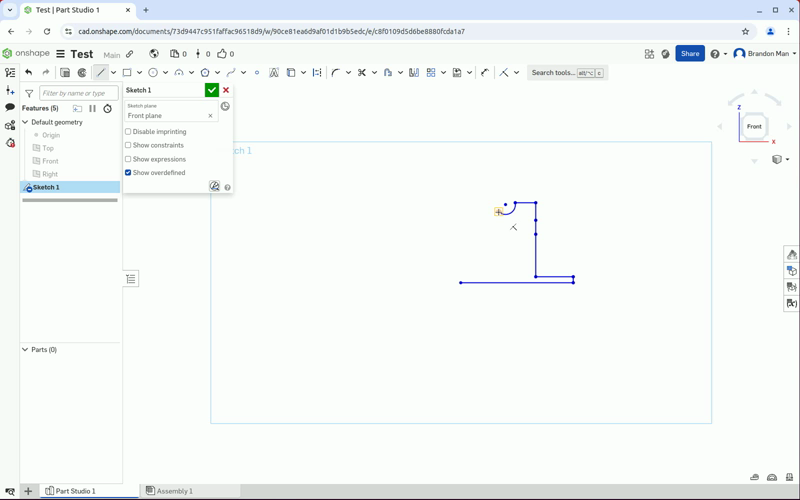
key_down(shift)
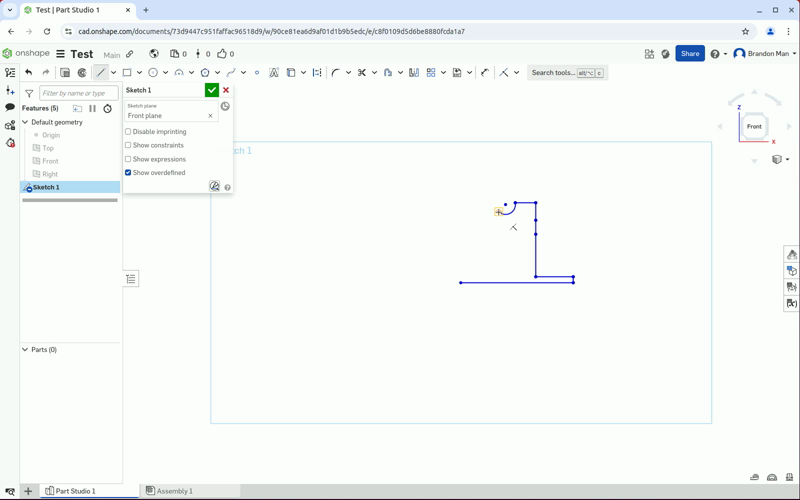
mouse_move(498, 276)
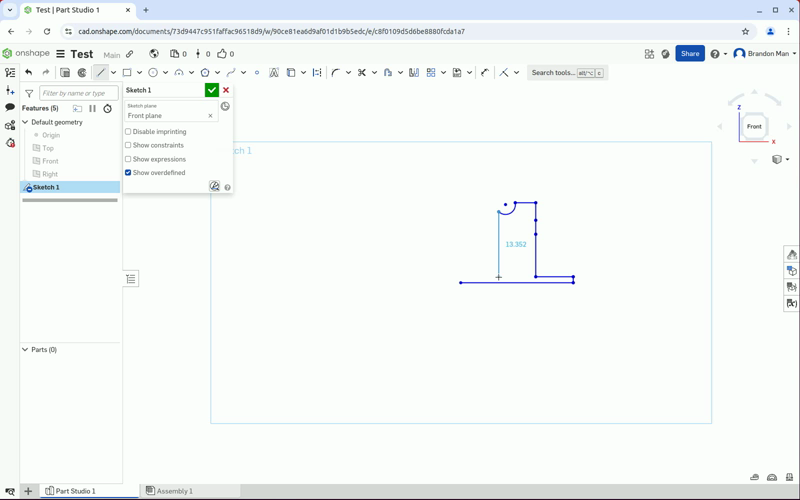
click(498, 276)
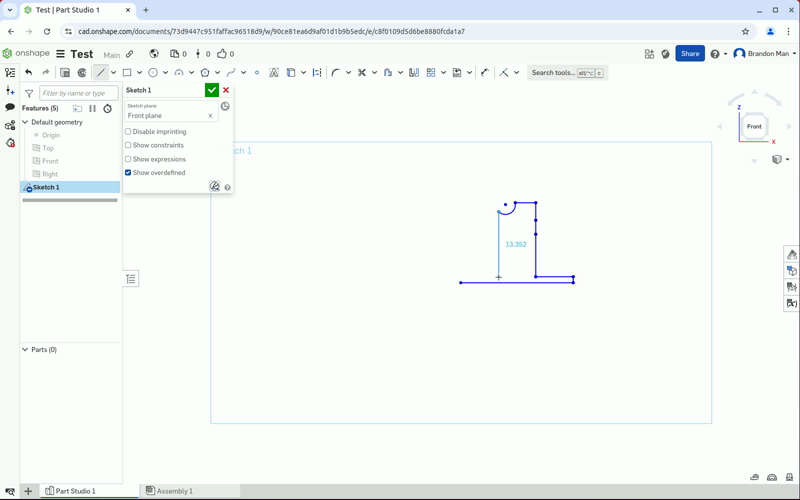
key_up(shift)
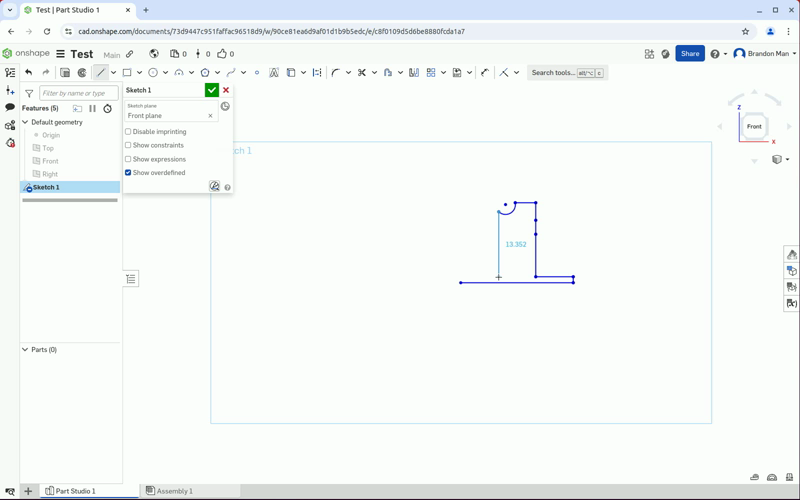
key_down(shift)
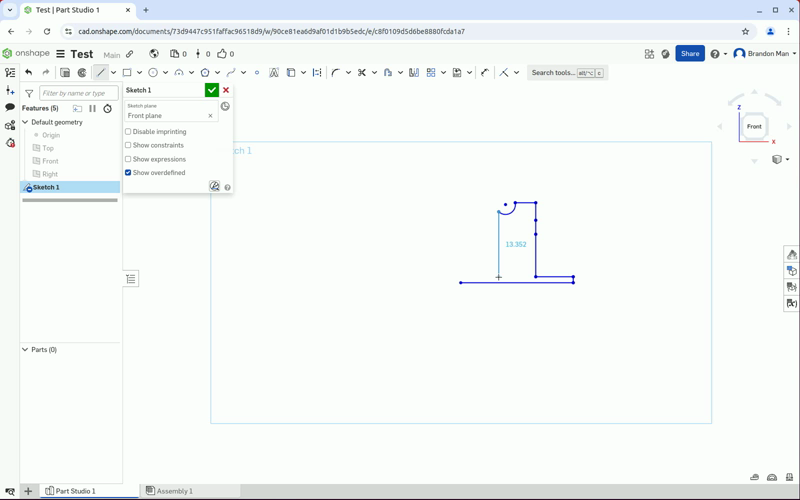
mouse_move(528, 276)
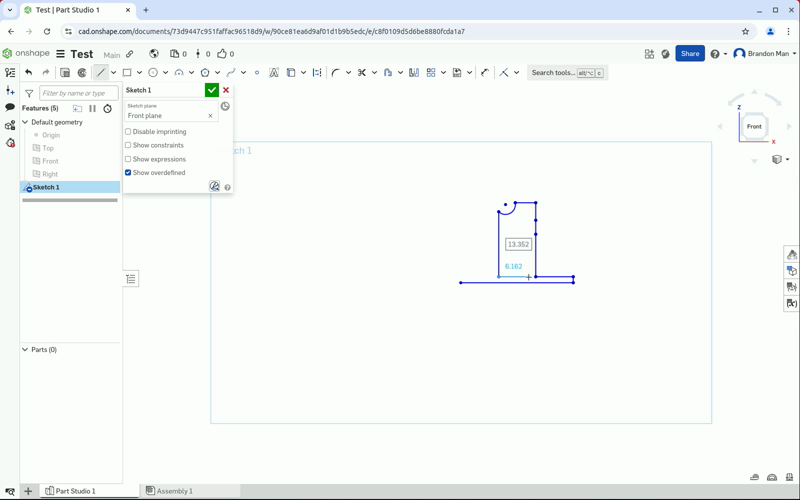
mouse_move(460, 276)
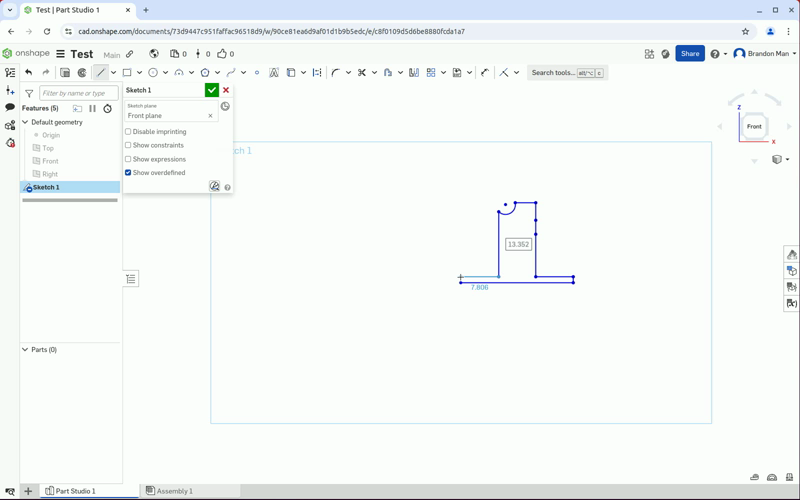
click(460, 276)
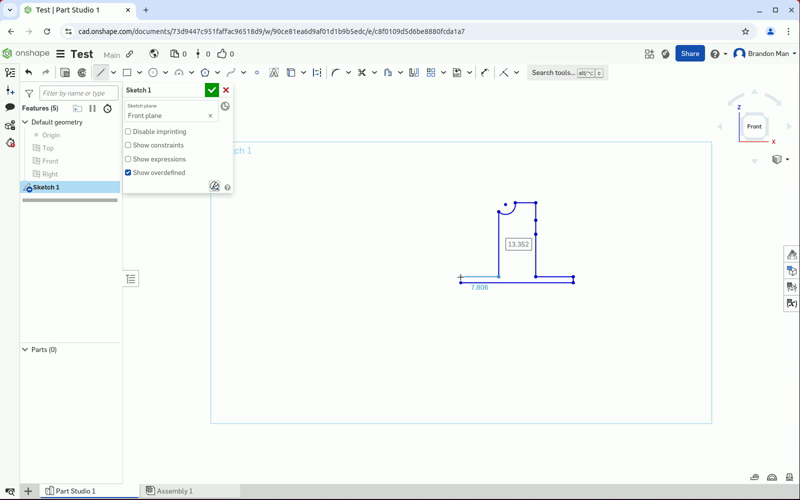
key_up(shift)
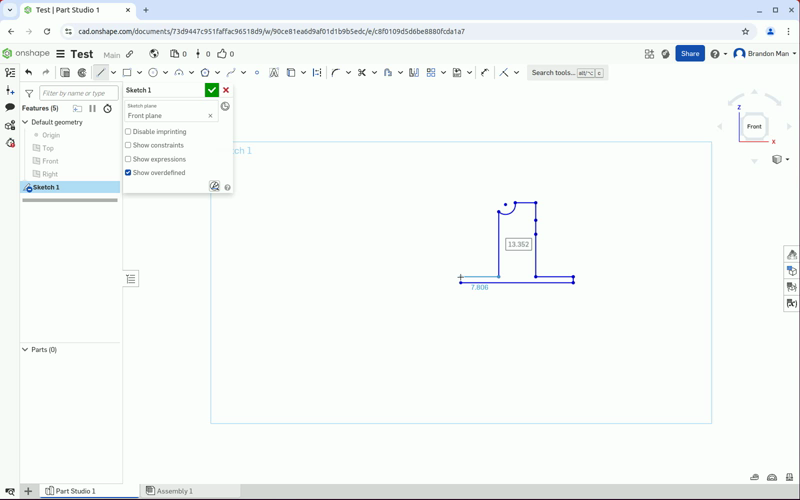
mouse_move(490, 276)
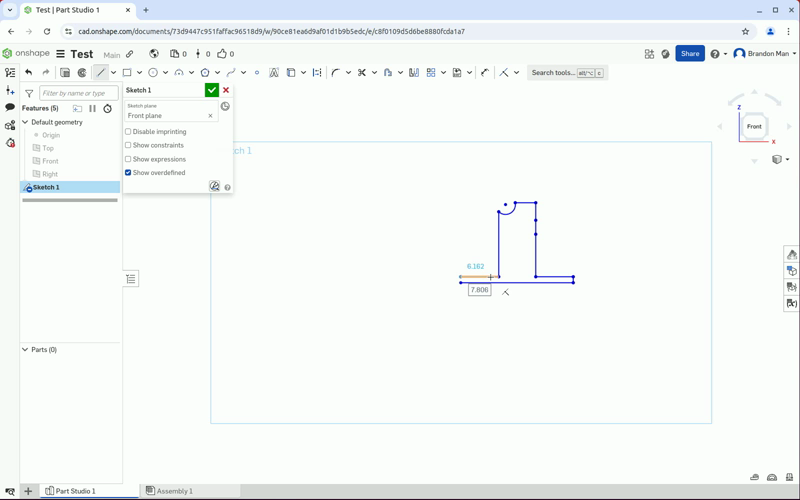
key_down(shift)
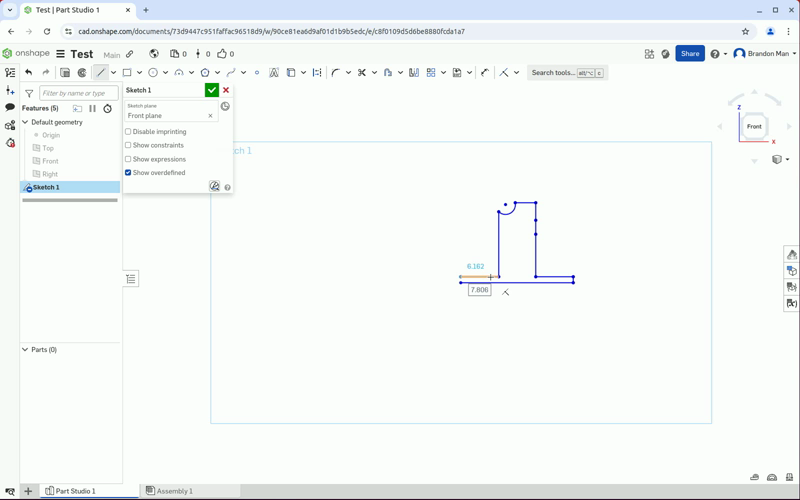
mouse_move(460, 282)
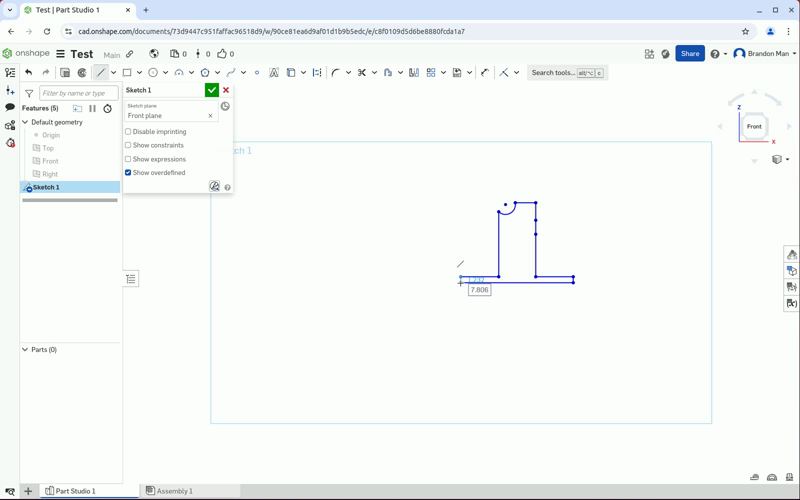
scroll(6)
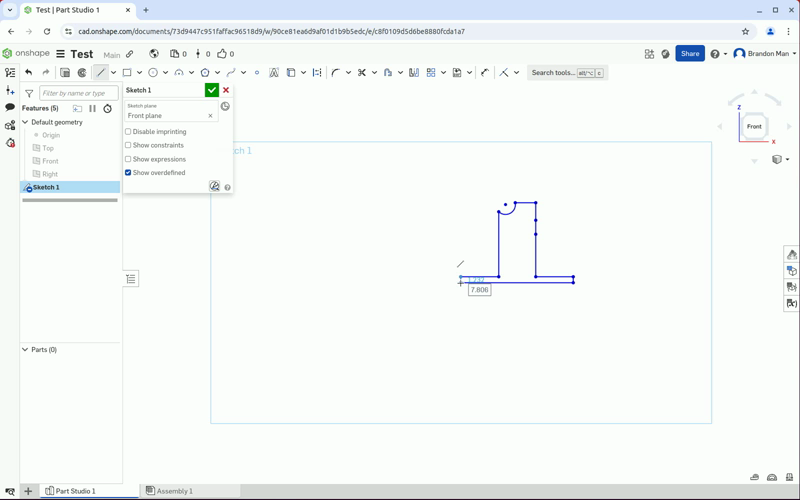
scroll(6)
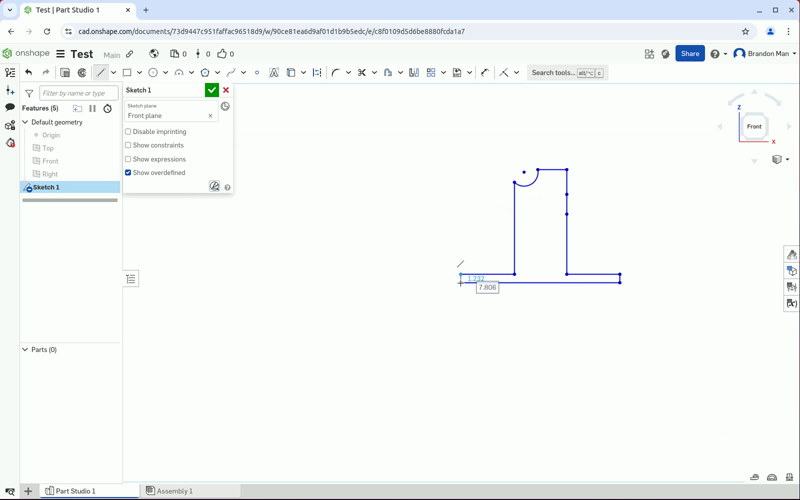
scroll(6)
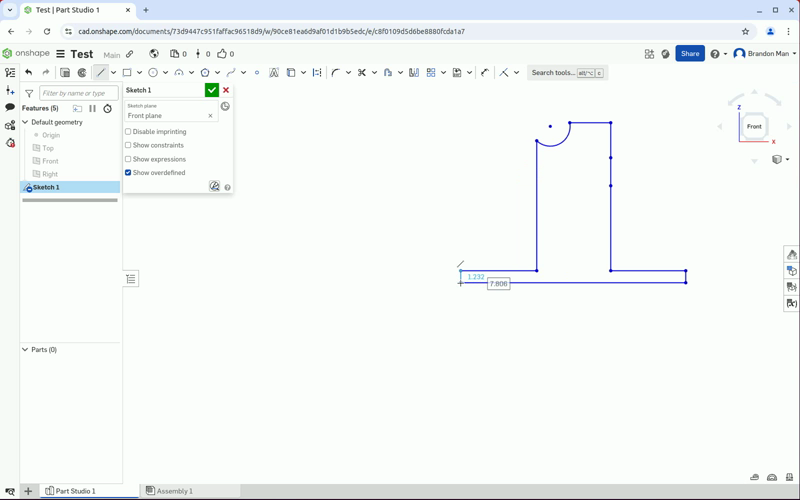
scroll(6)
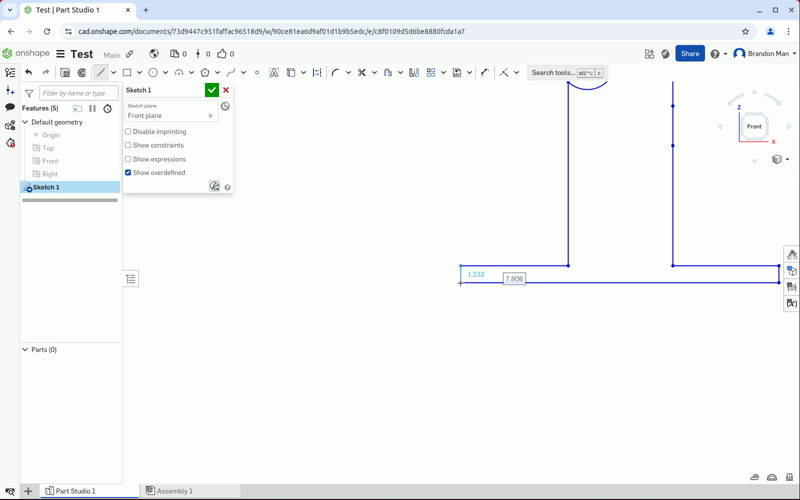
scroll(6)
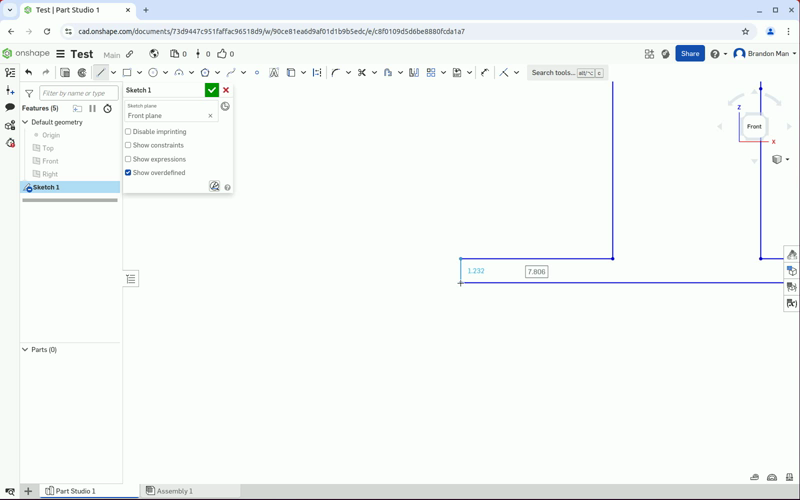
scroll(6)
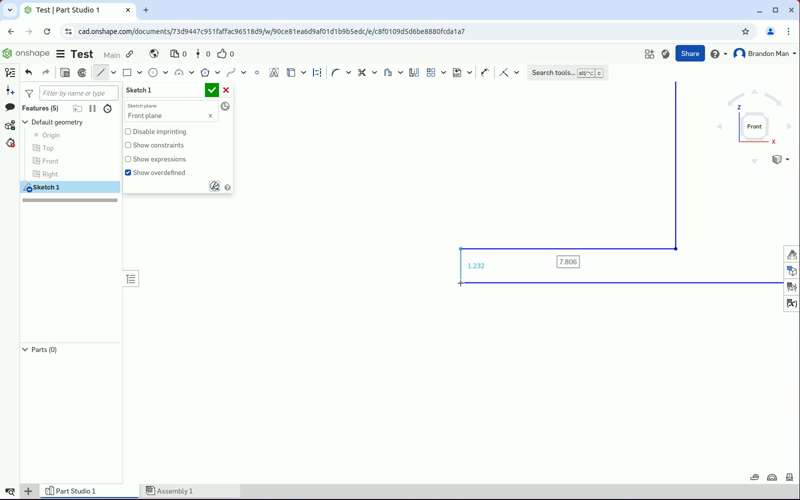
scroll(6)
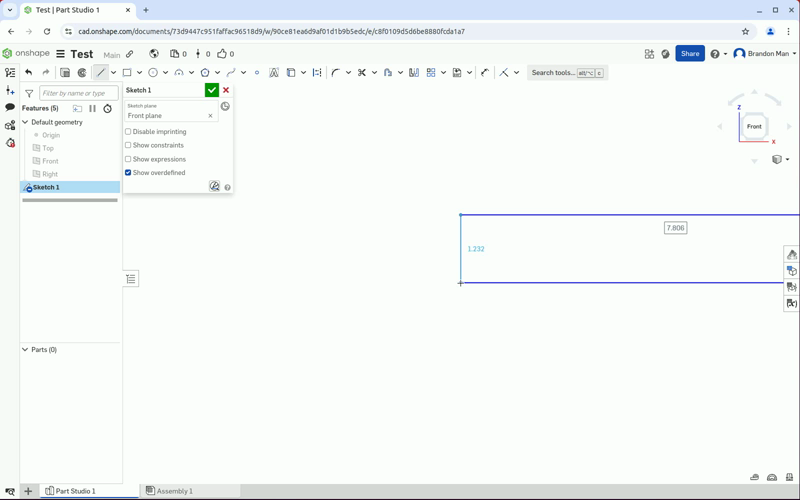
key_up(shift)
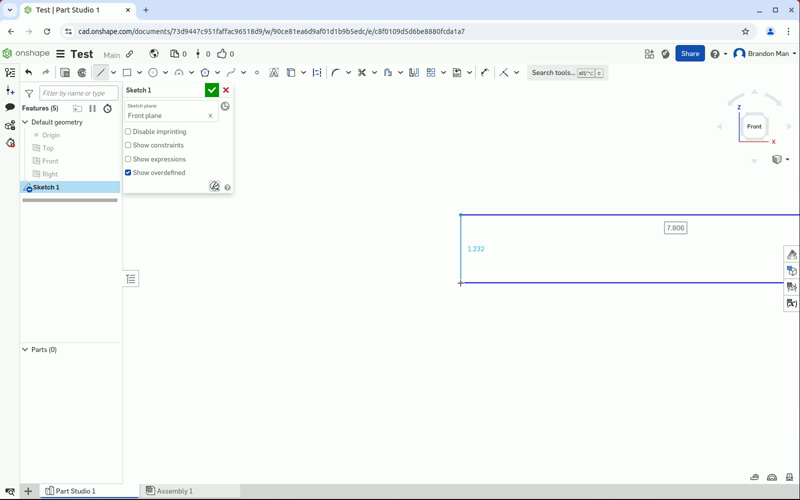
click(460, 282)
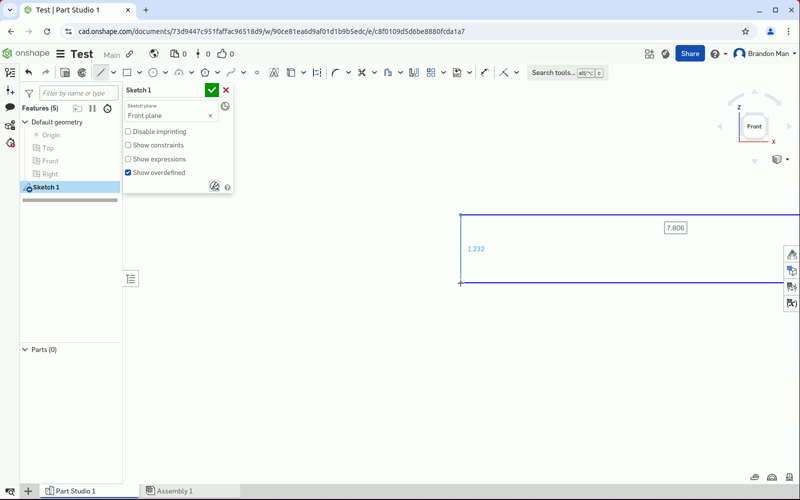
scroll(-6)
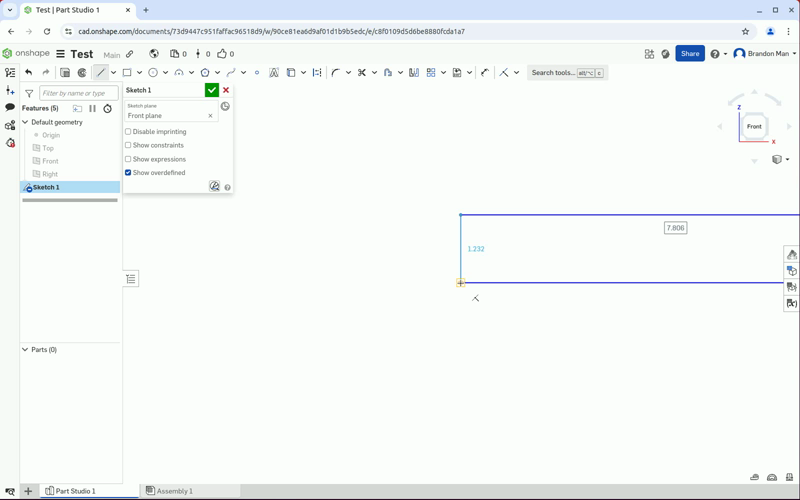
scroll(-6)
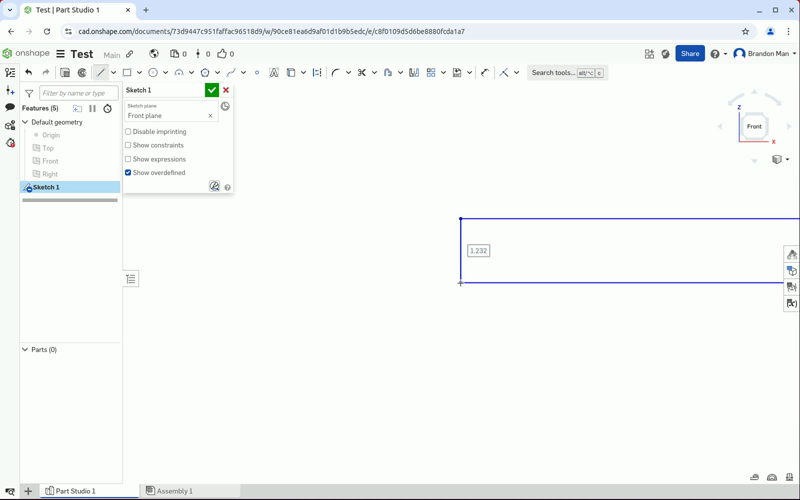
scroll(-6)
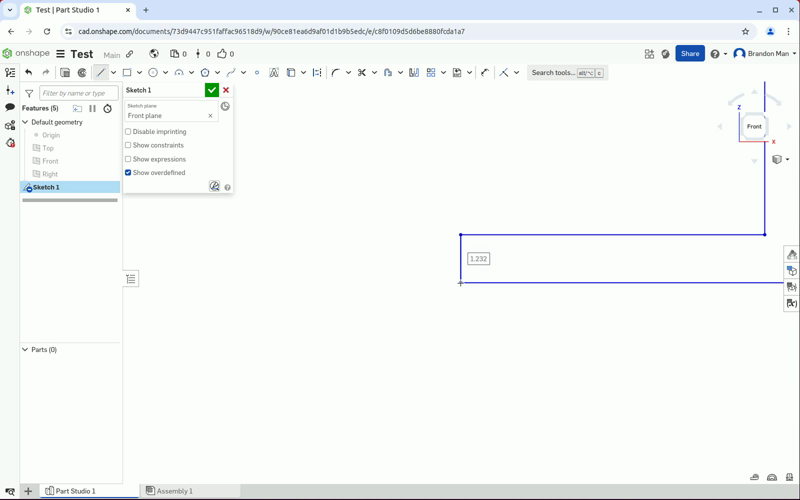
scroll(-6)
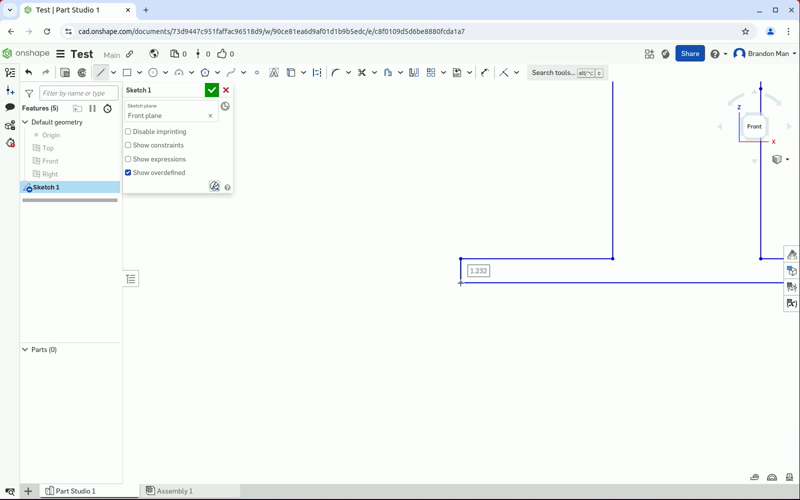
scroll(-6)
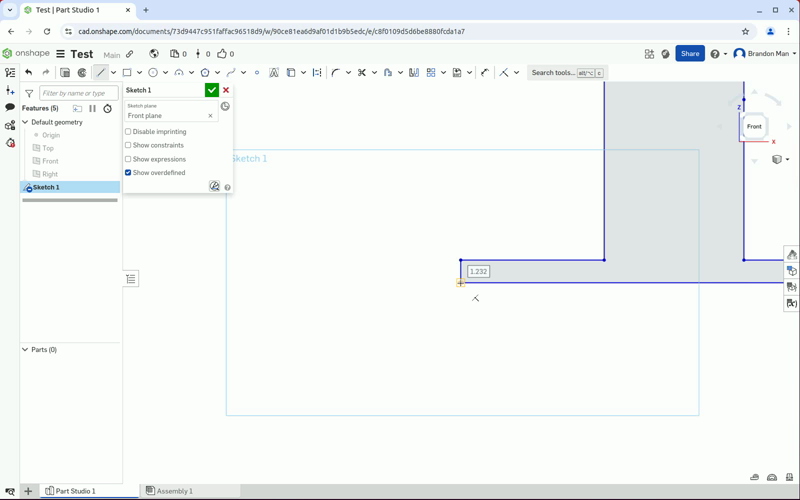
scroll(-6)
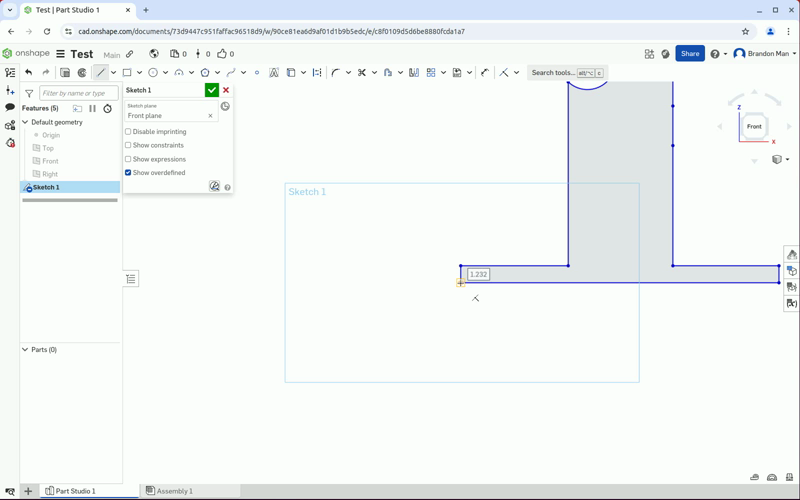
scroll(-6)
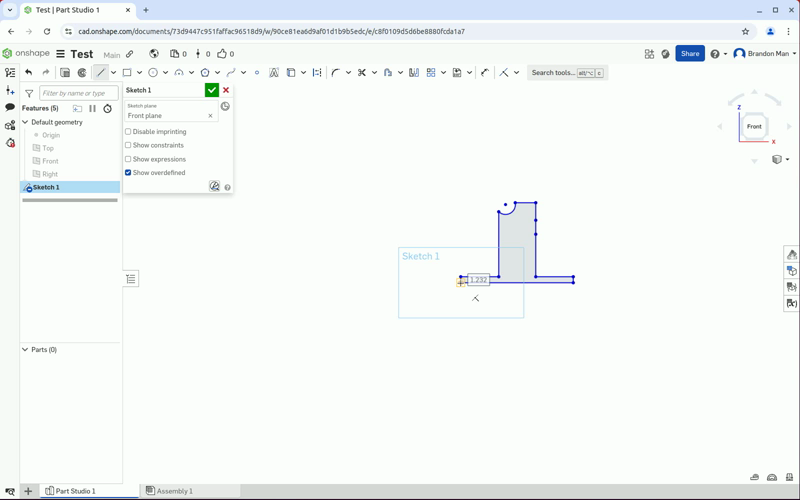
key(esc)
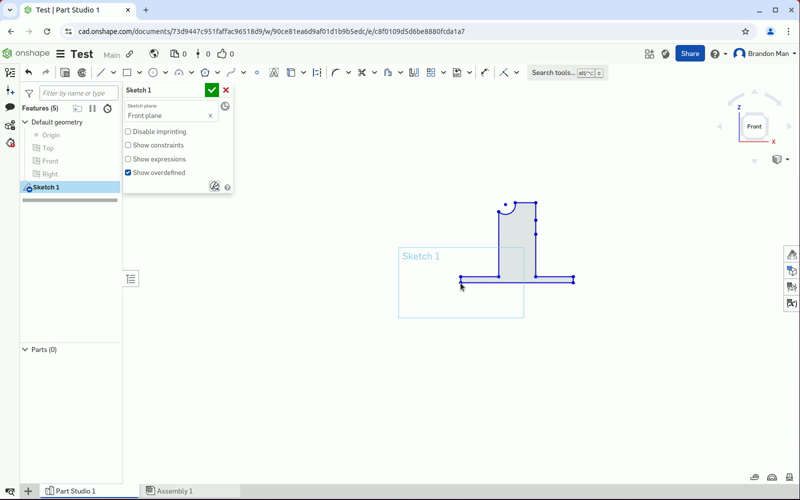
mouse_move(527, 233)
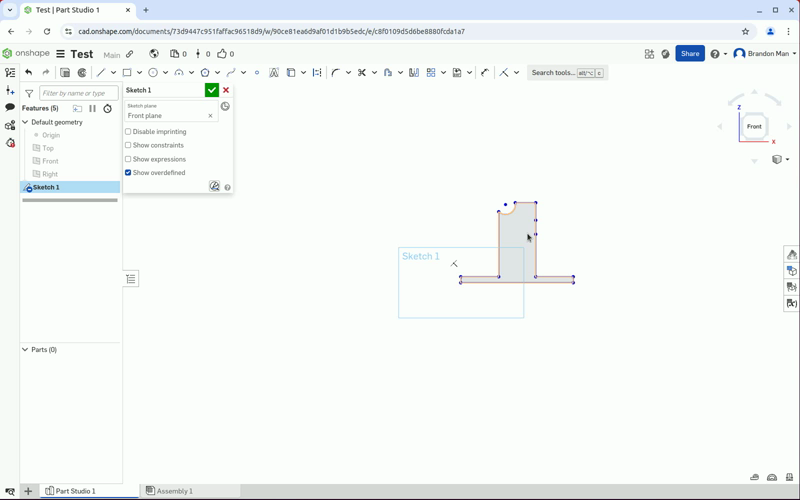
click(527, 233)
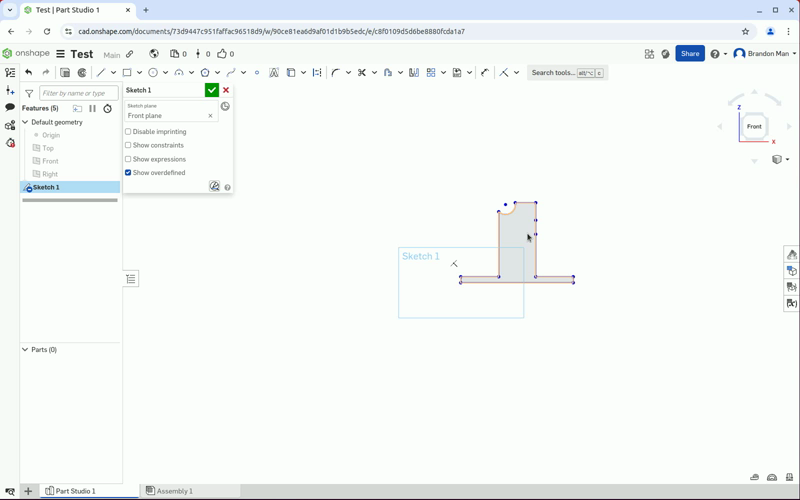
mouse_move(73, 352)
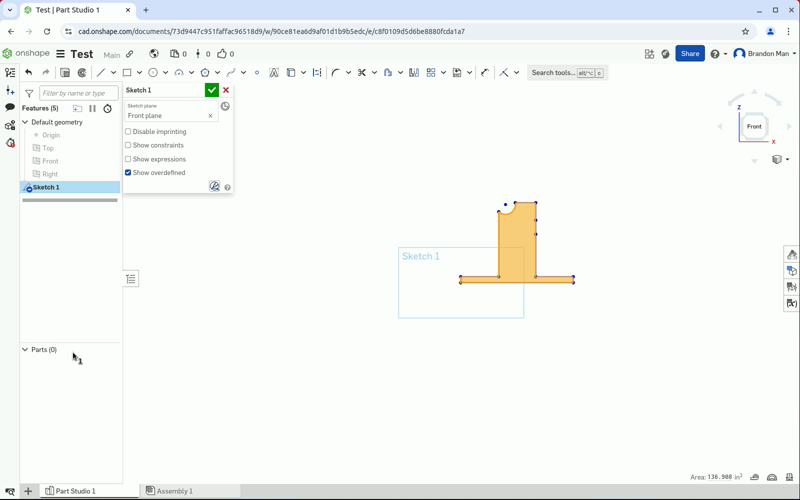
key(shift+y)
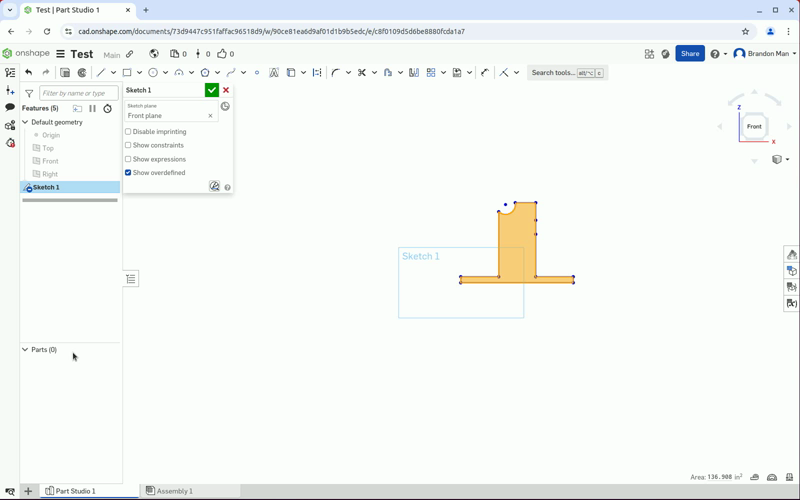
key(shift+e)
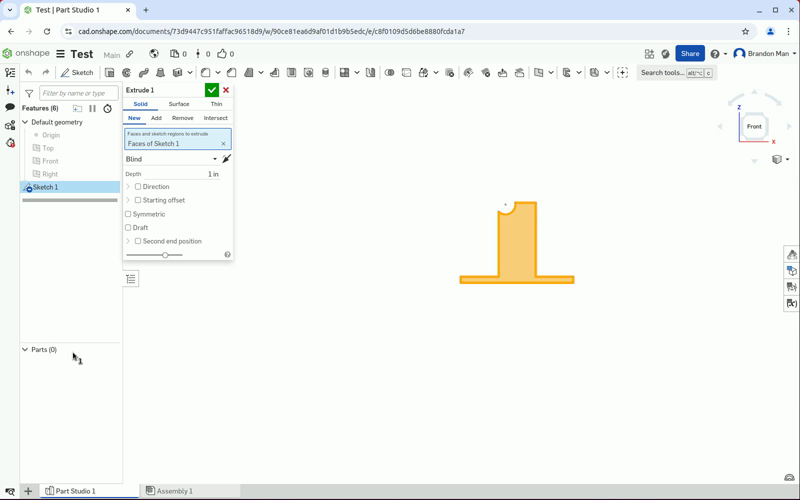
mouse_move(143, 106)
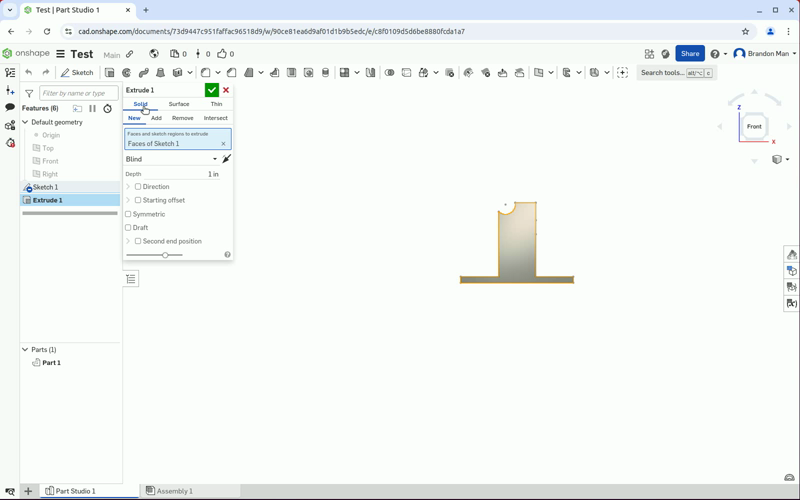
click(143, 106)
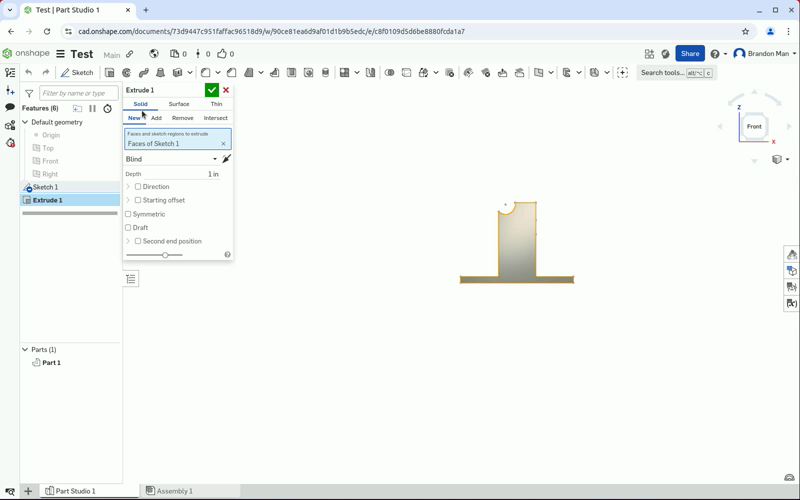
mouse_move(137, 120)
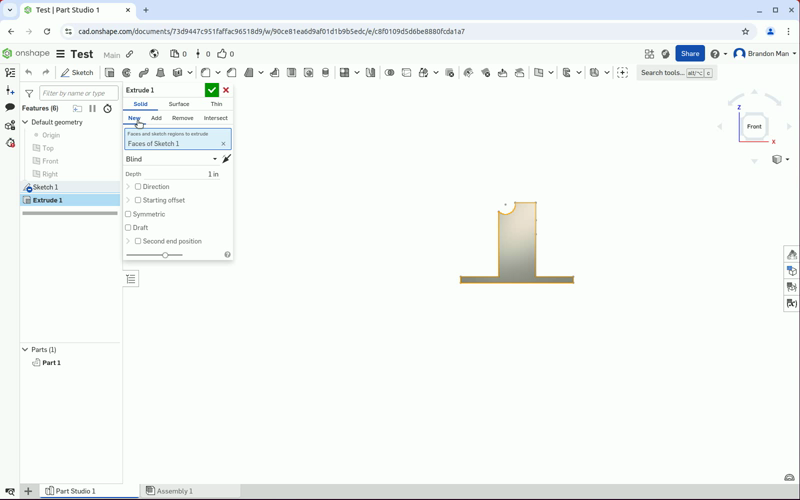
click(137, 120)
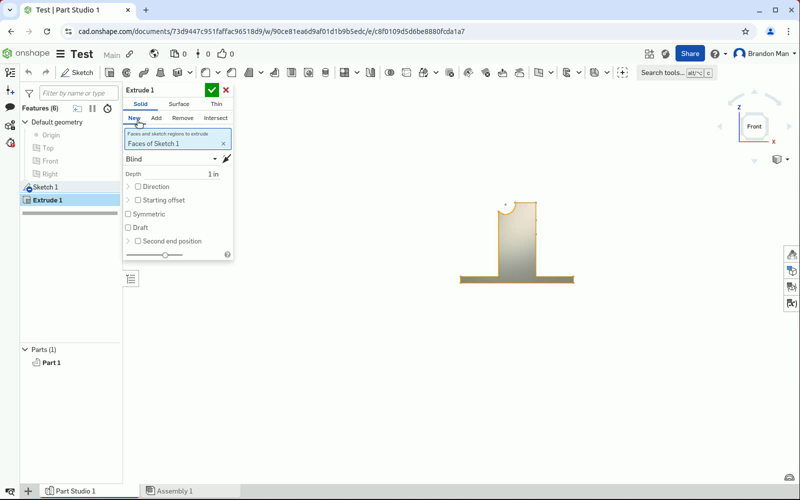
key(tab, 4)
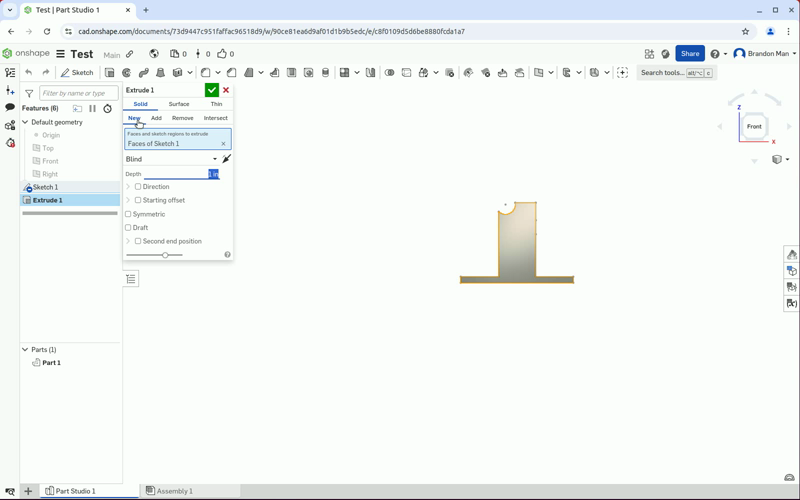
text(23.108)
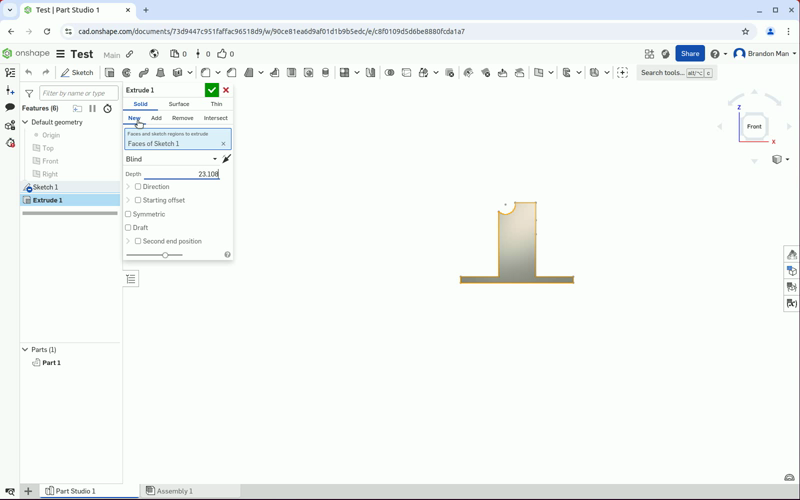
key(enter)
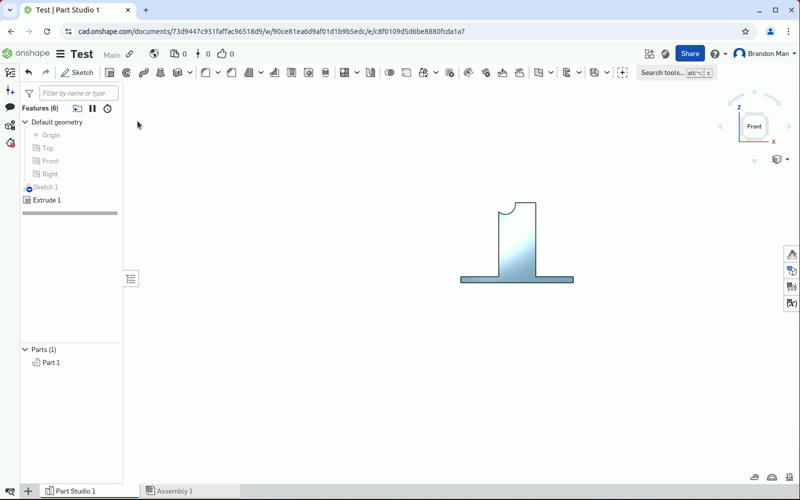
key(shift+h)
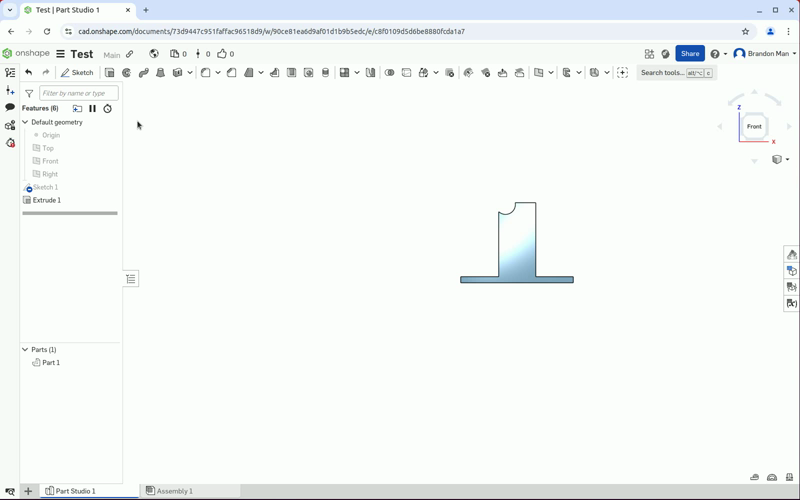
key(shift+h)
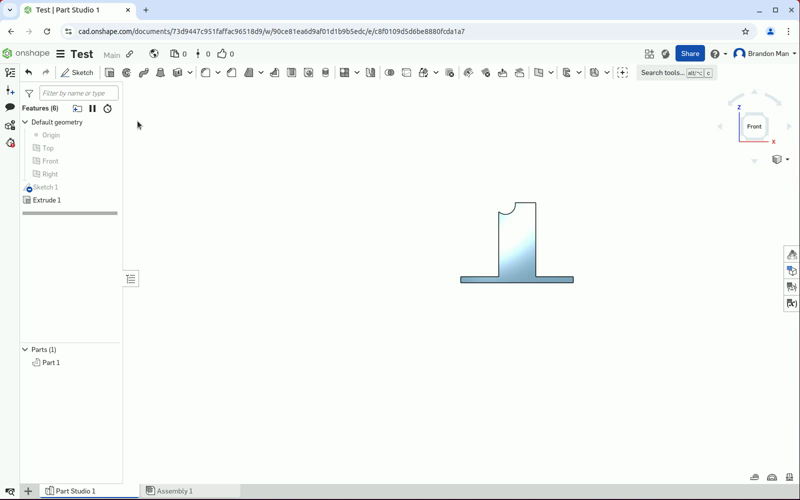
mouse_move(73, 189)
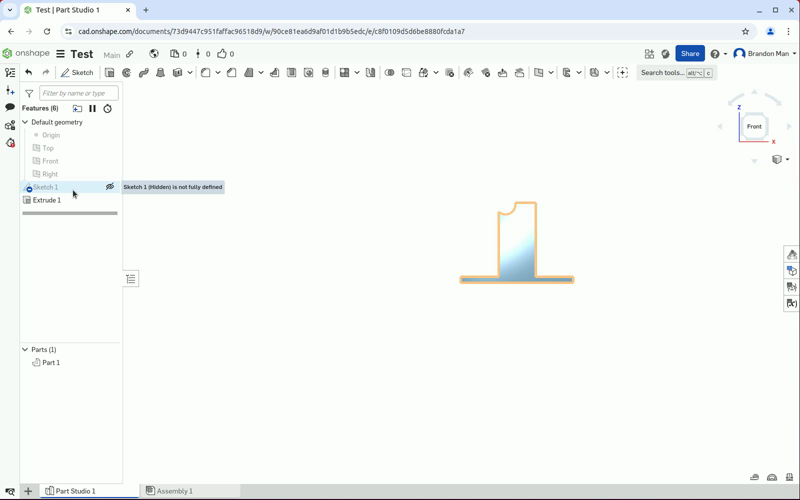
click(73, 189)
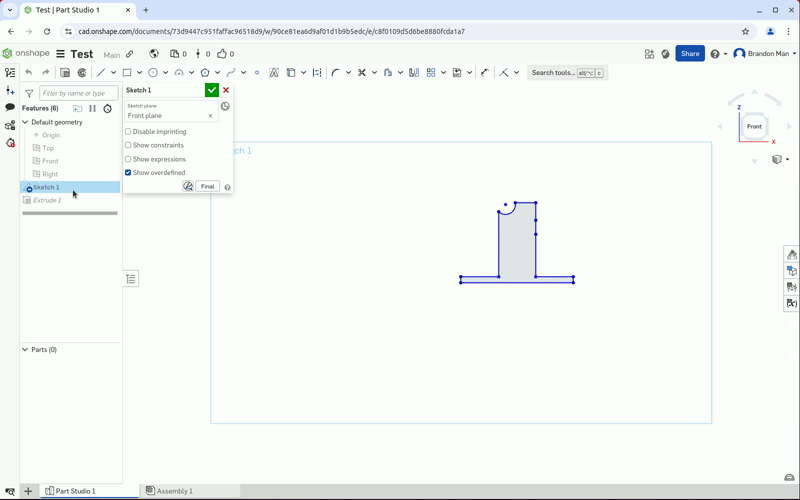
mouse_move(229, 92)
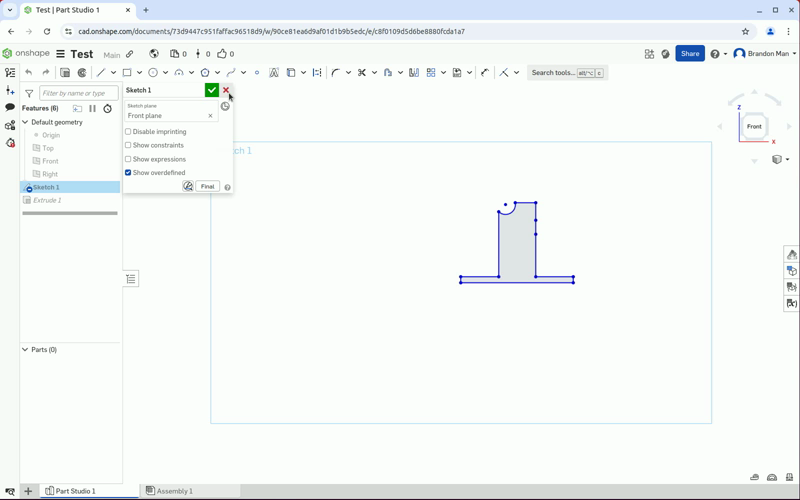
click(229, 92)
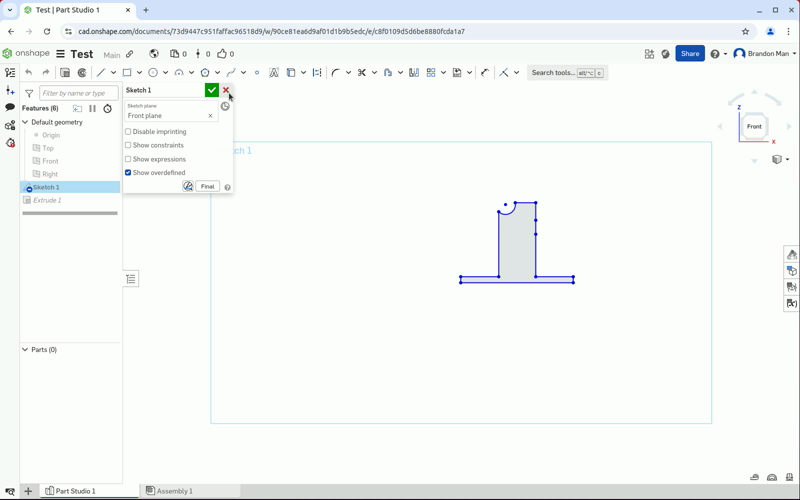
key(shift+s)
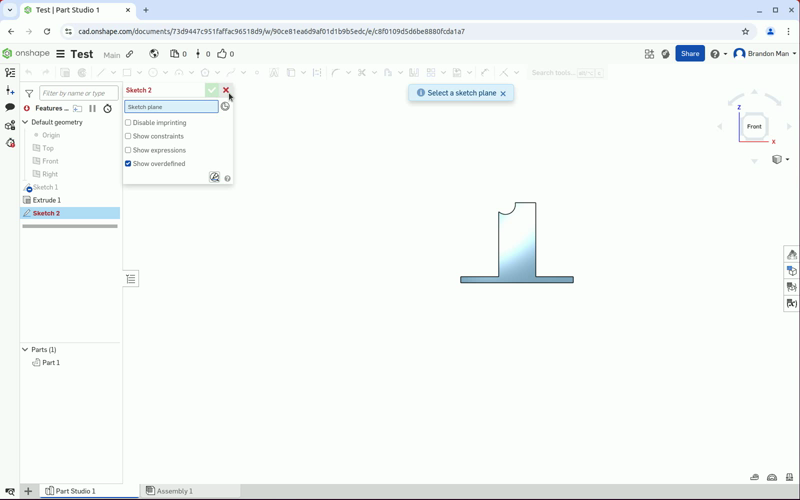
mouse_move(73, 163)
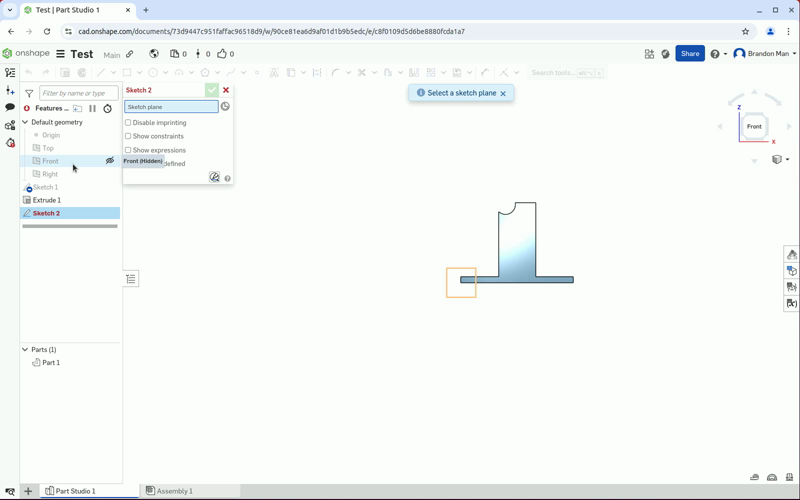
click(73, 163)
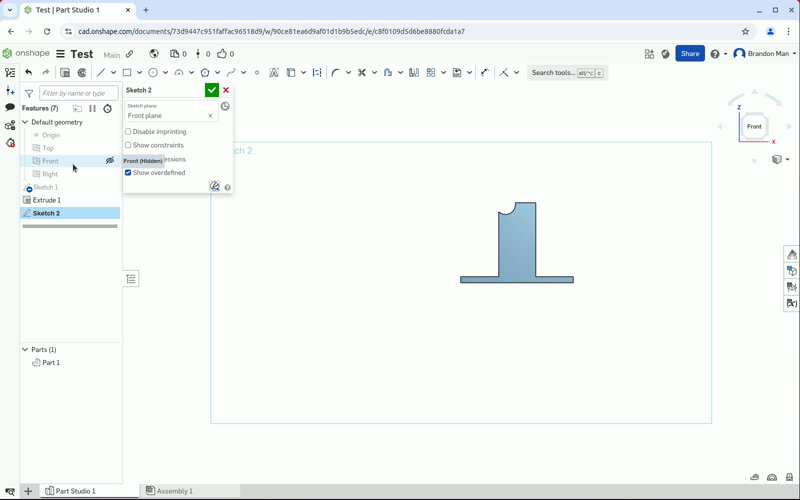
mouse_move(73, 352)
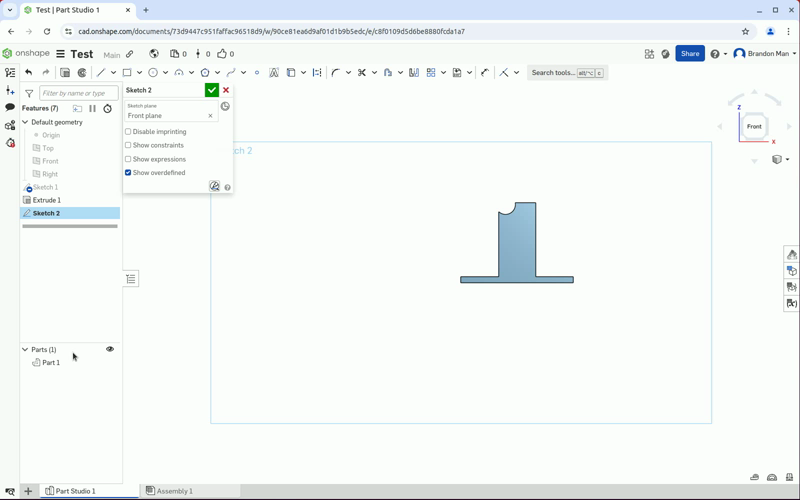
key(y)
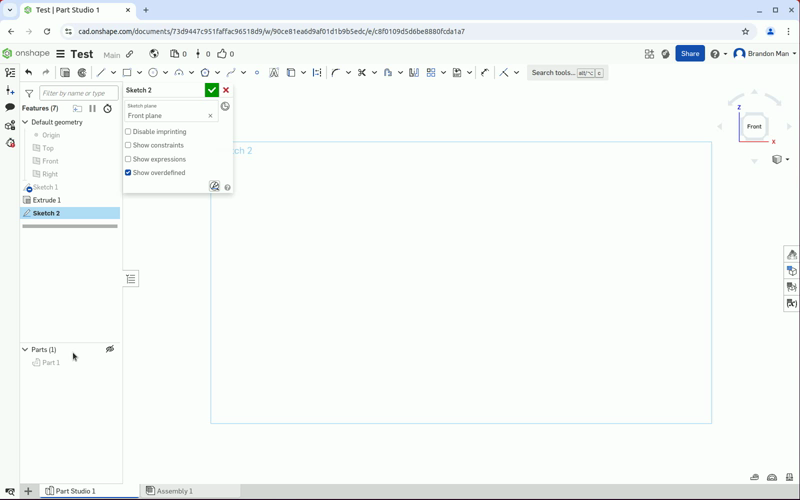
key(a)
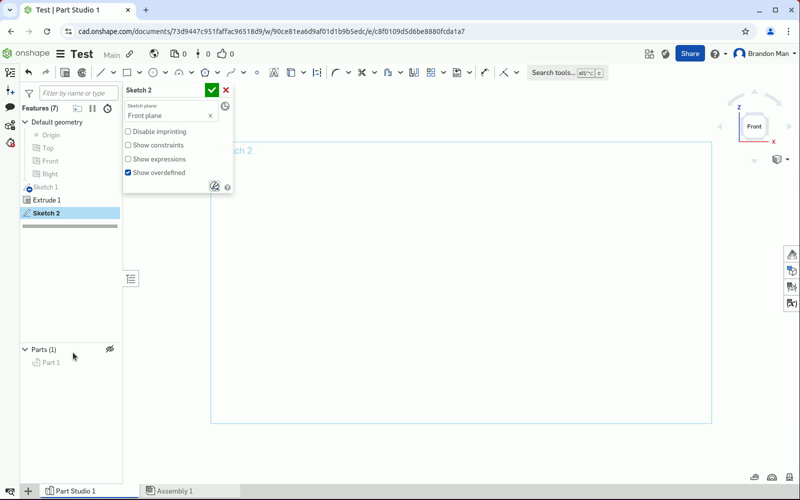
key_down(shift)
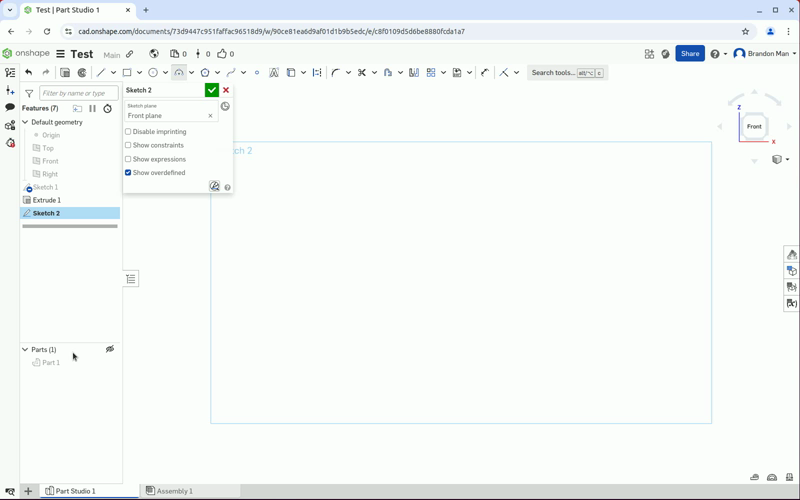
mouse_move(494, 200)
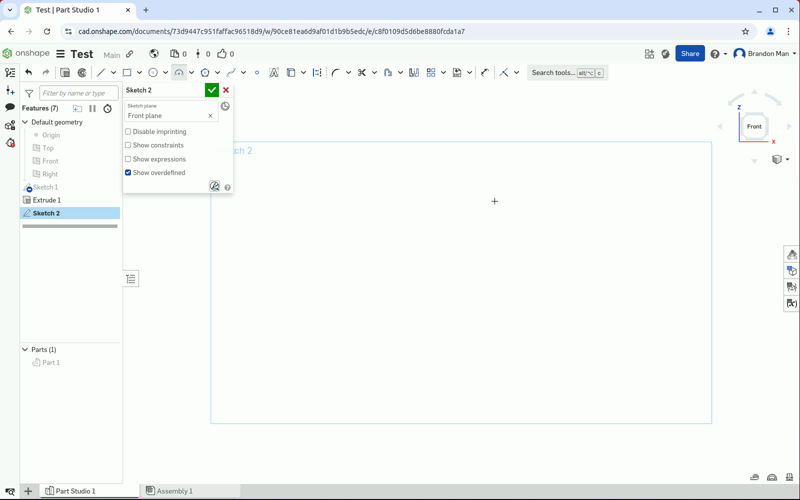
click(494, 200)
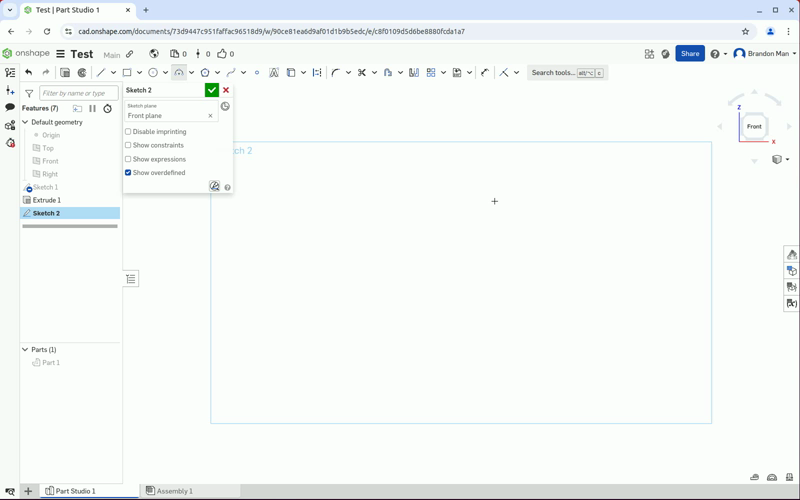
key_up(shift)
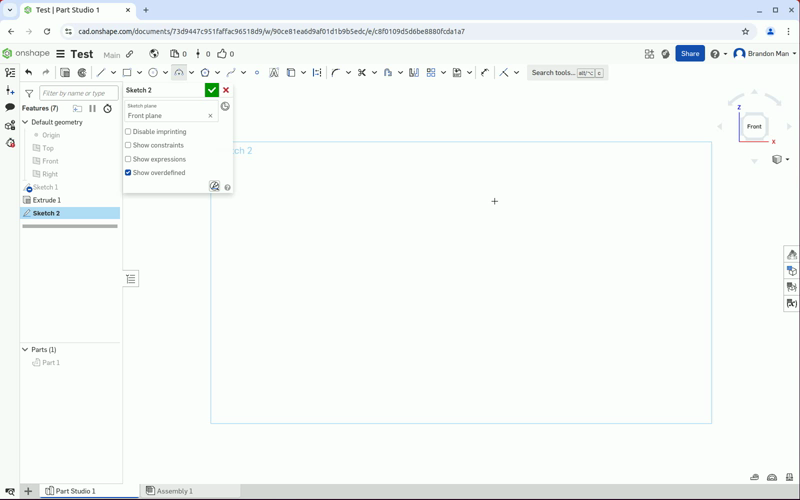
key_down(shift)
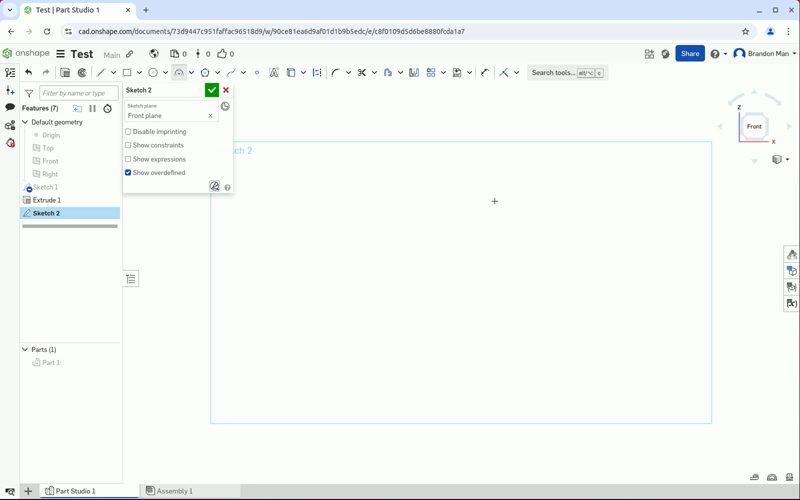
mouse_move(498, 213)
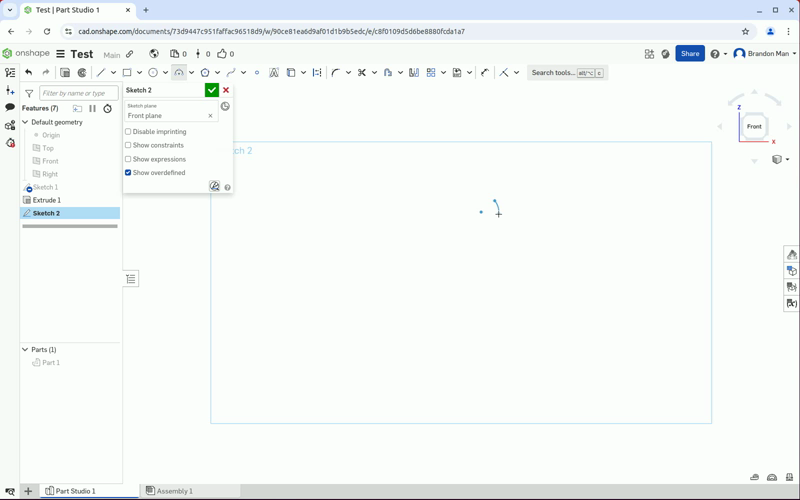
click(498, 213)
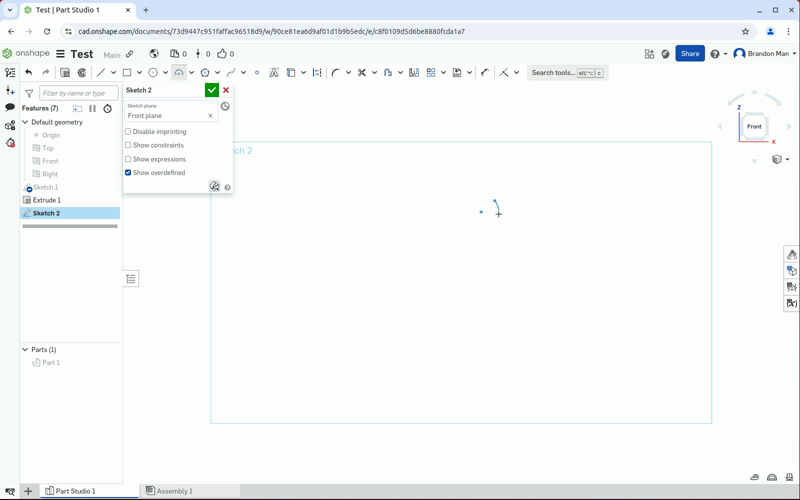
mouse_move(494, 207)
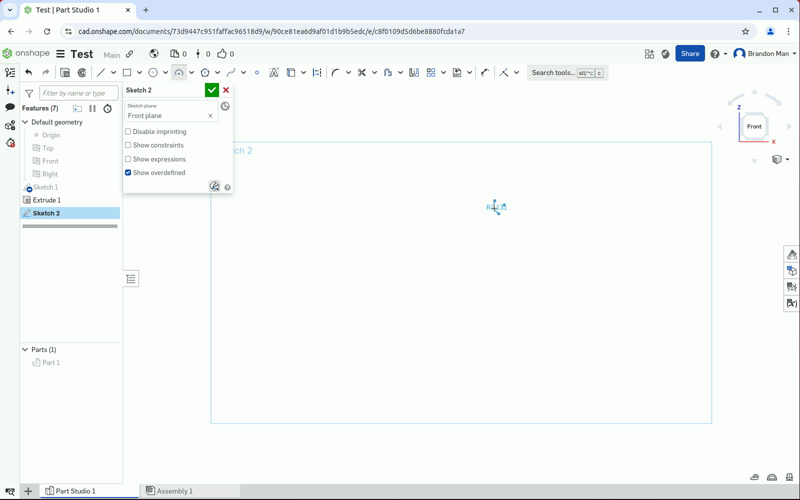
click(494, 207)
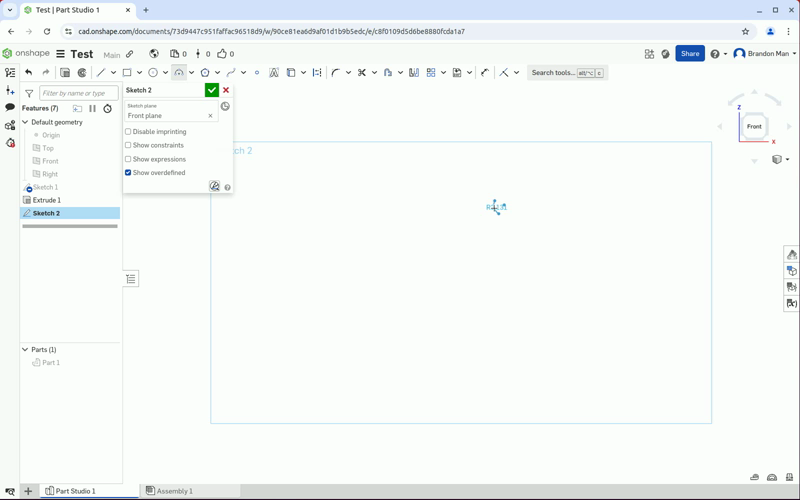
key_up(shift)
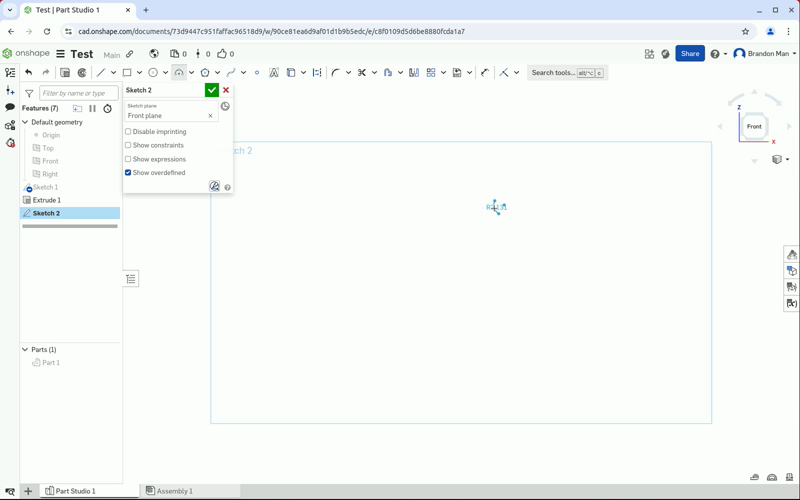
key(esc)
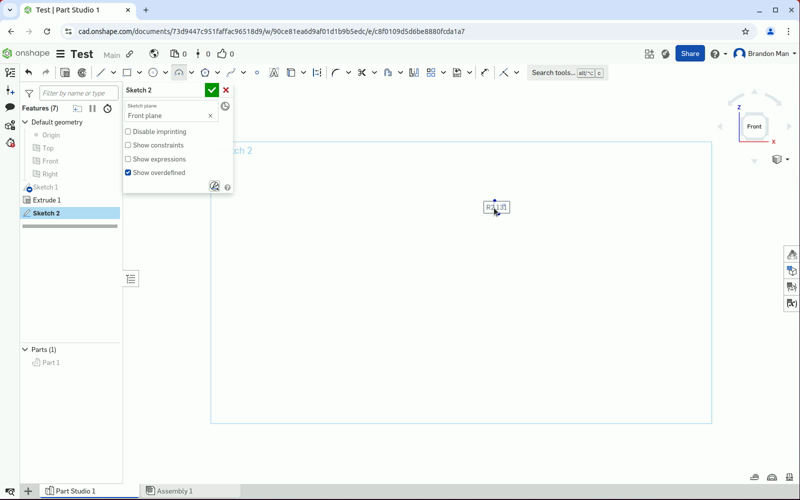
key(l)
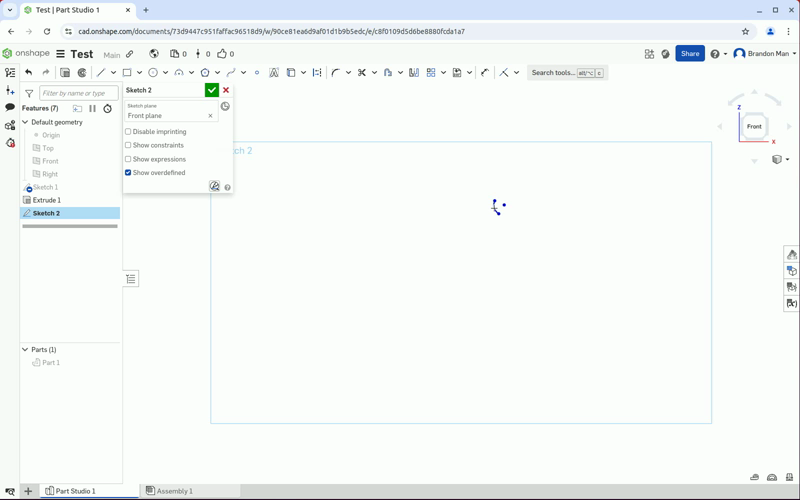
mouse_move(498, 213)
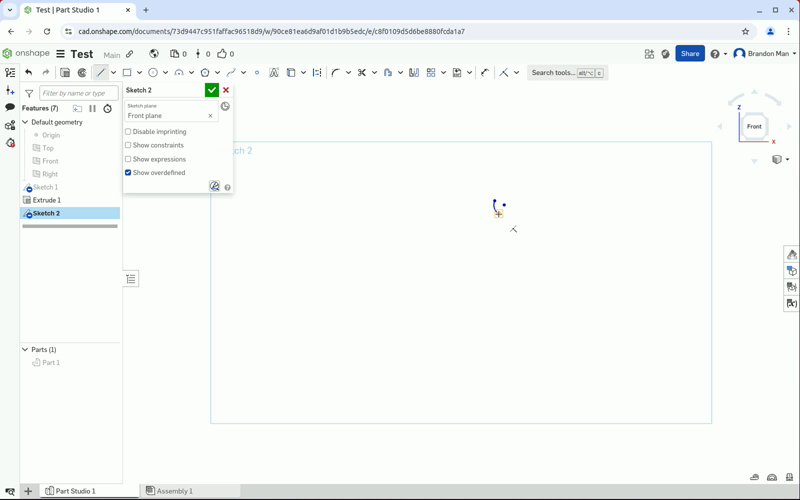
click(498, 213)
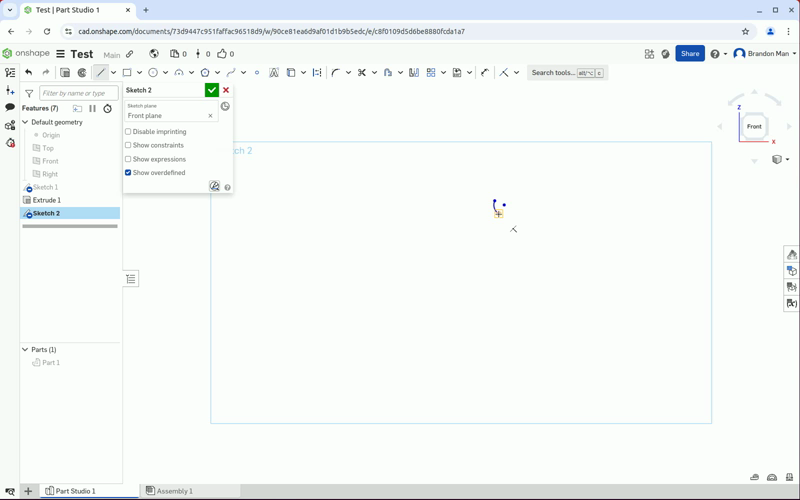
key_down(shift)
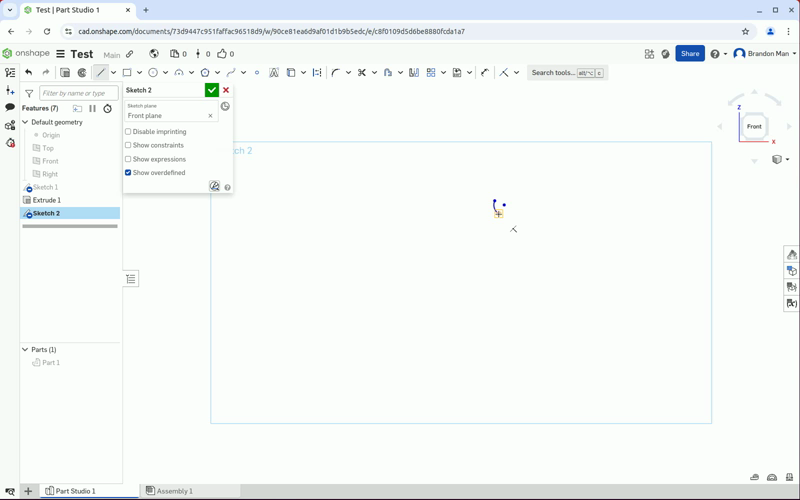
mouse_move(528, 213)
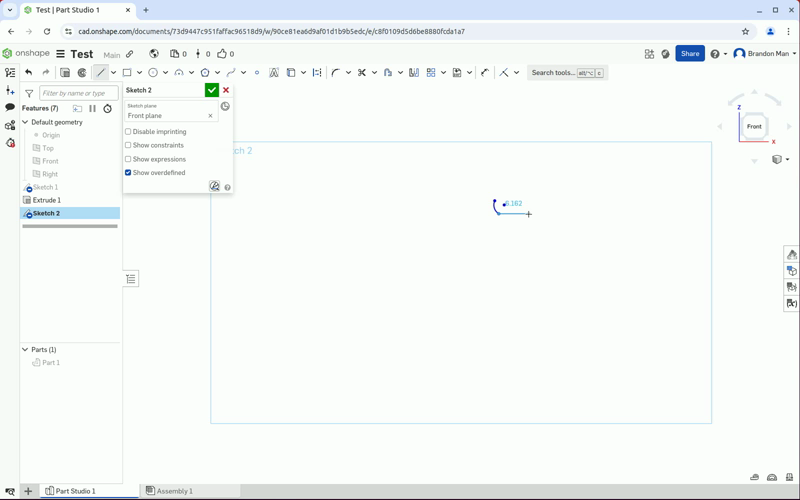
mouse_move(498, 202)
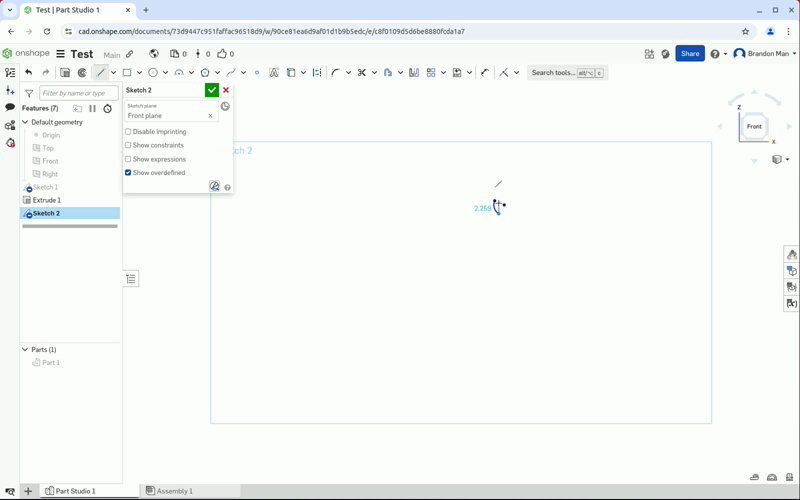
scroll(6)
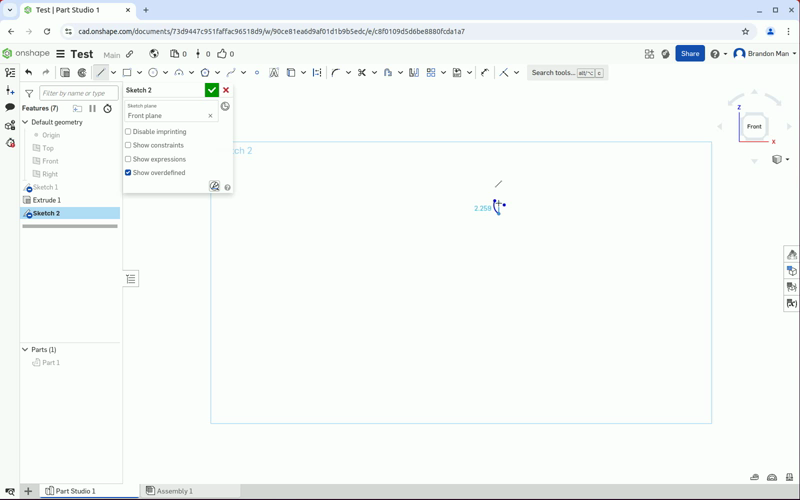
scroll(6)
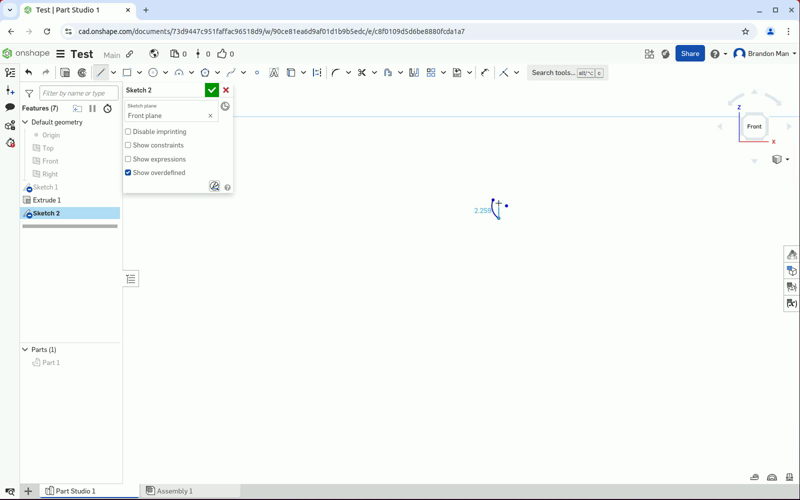
scroll(6)
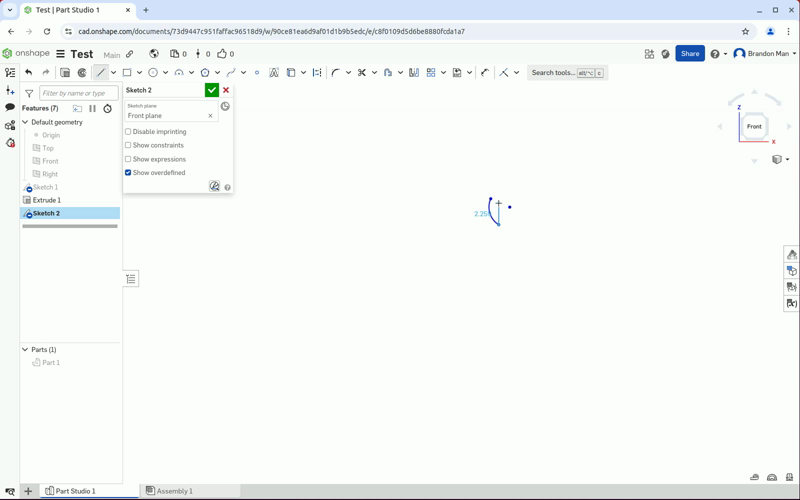
scroll(6)
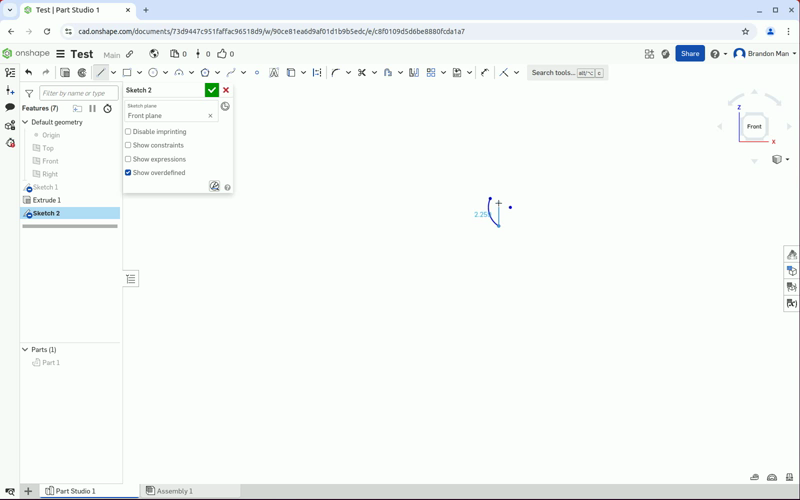
scroll(6)
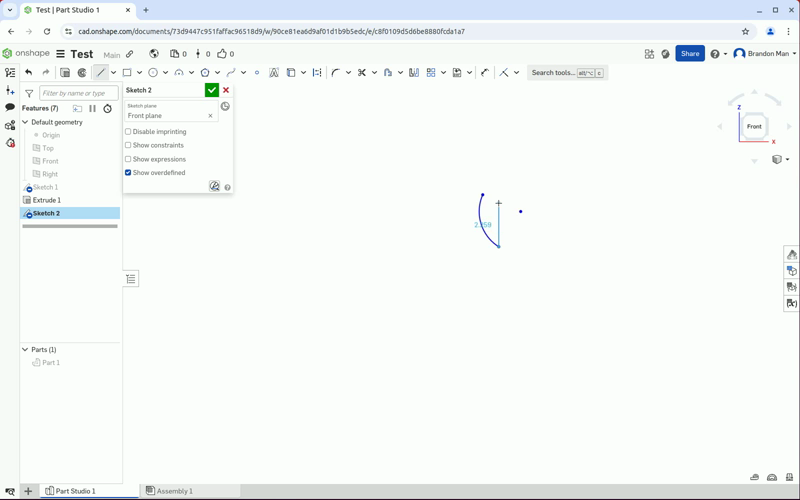
scroll(6)
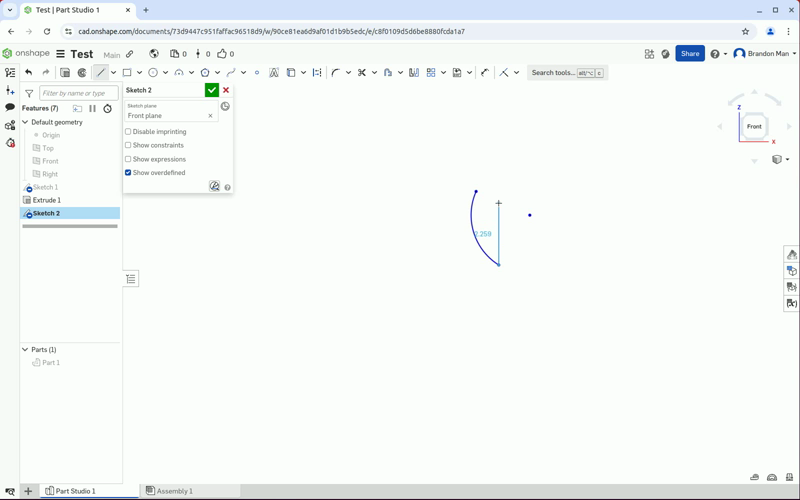
scroll(6)
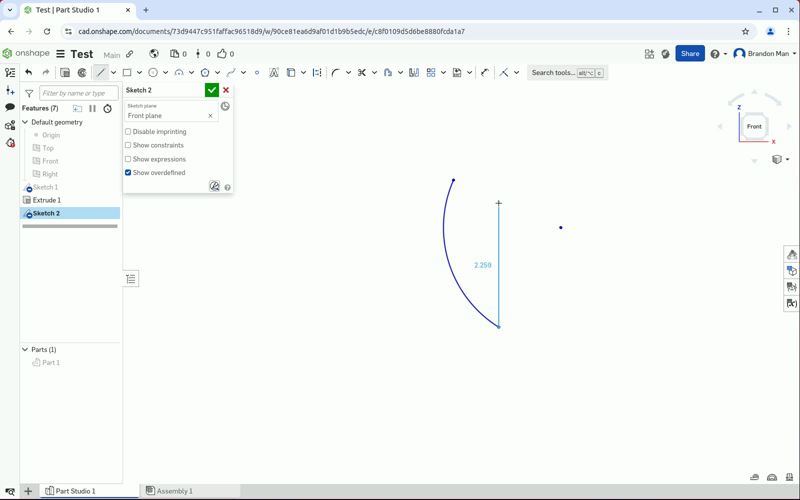
click(498, 202)
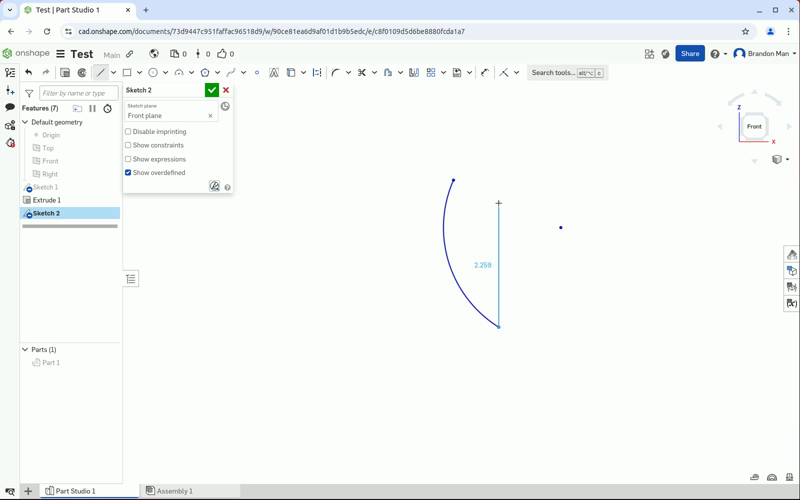
scroll(-6)
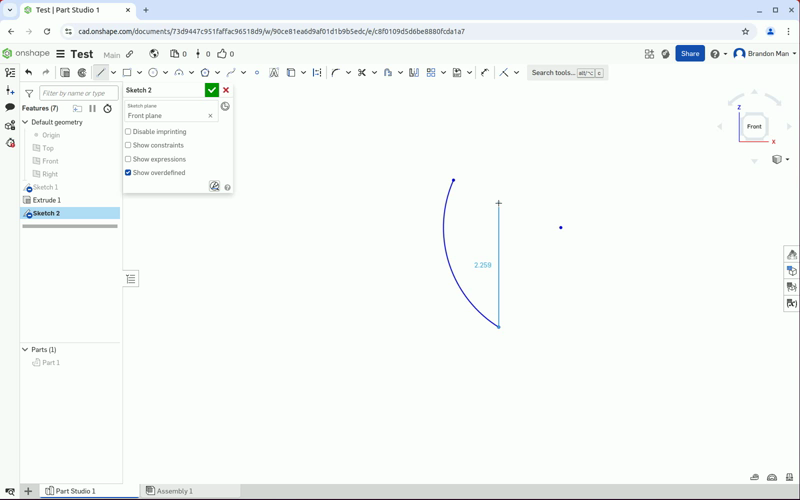
scroll(-6)
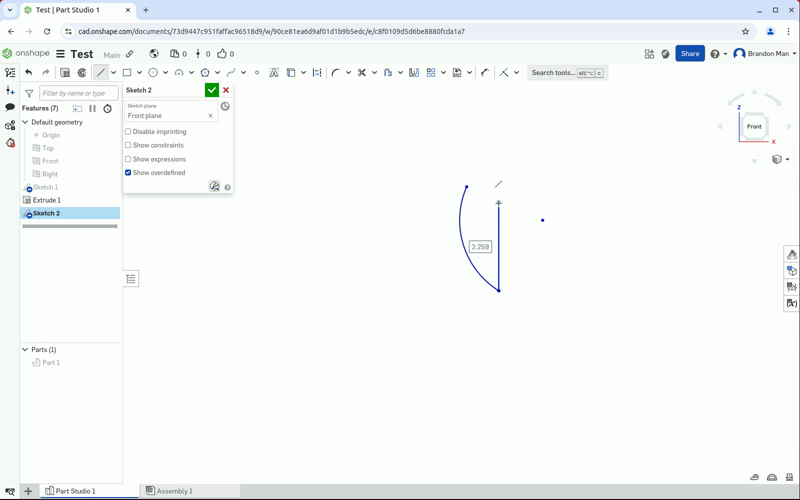
scroll(-6)
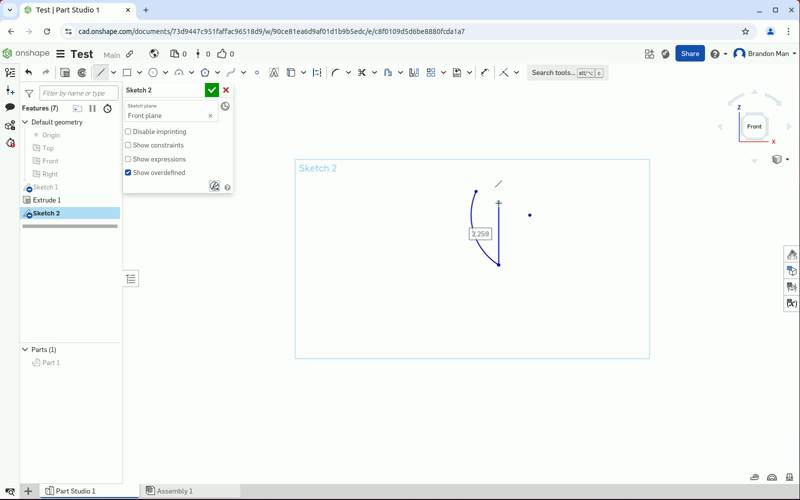
scroll(-6)
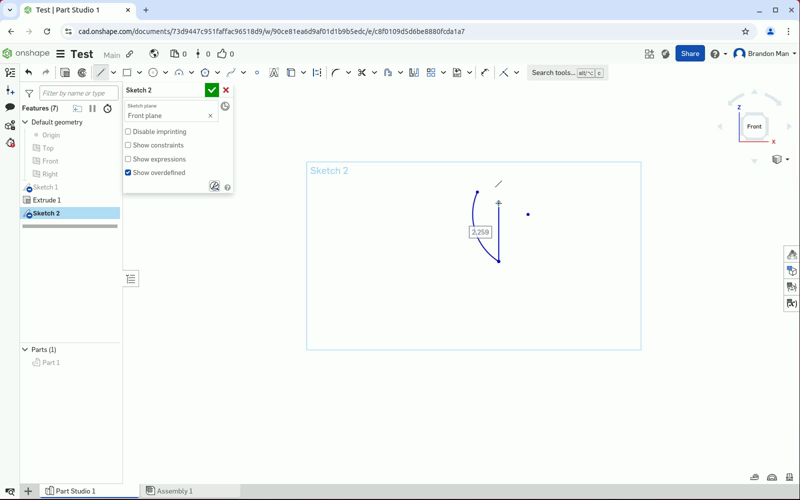
scroll(-6)
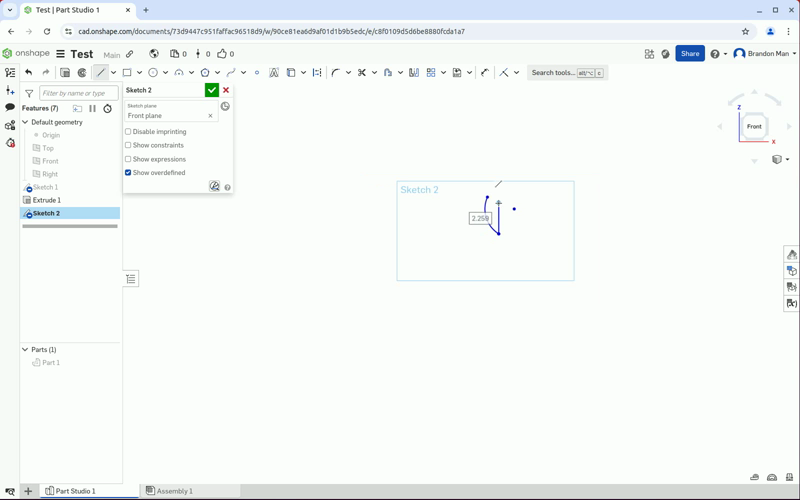
scroll(-6)
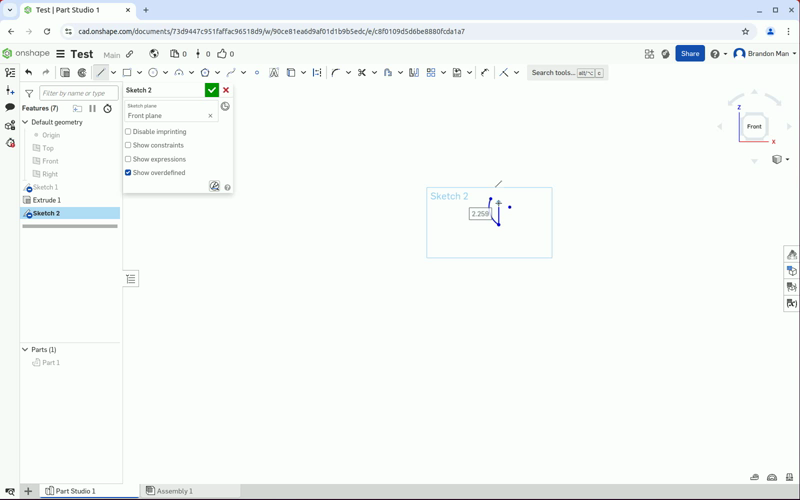
scroll(-6)
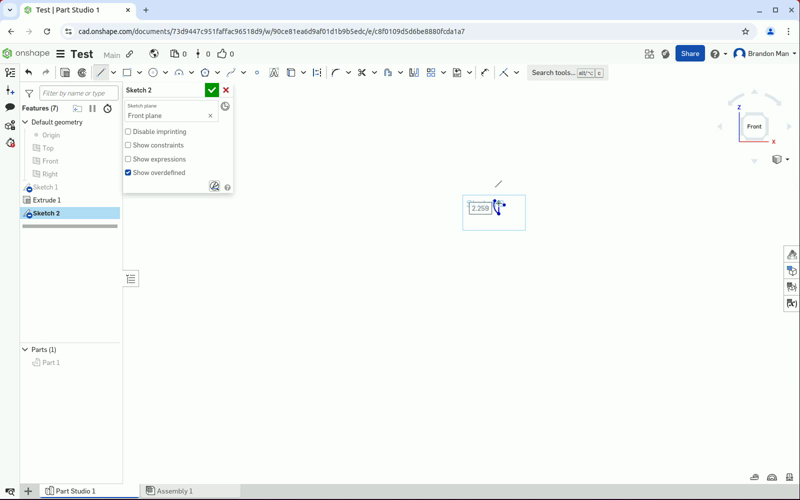
key_up(shift)
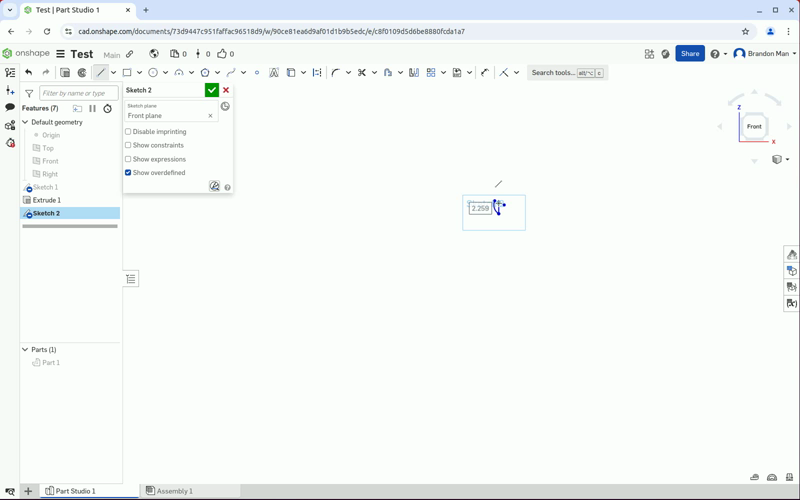
key_down(shift)
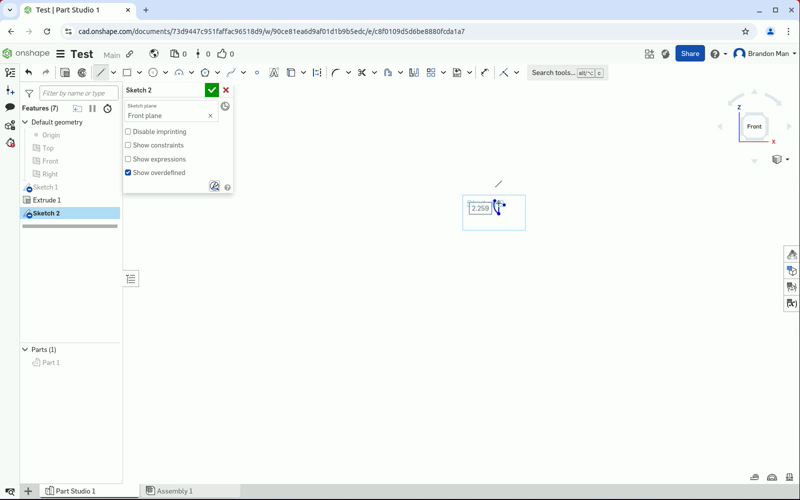
mouse_move(528, 202)
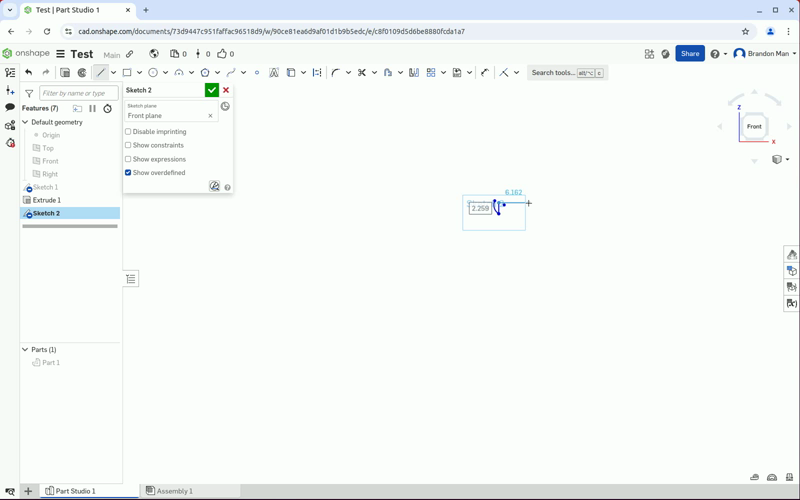
mouse_move(495, 202)
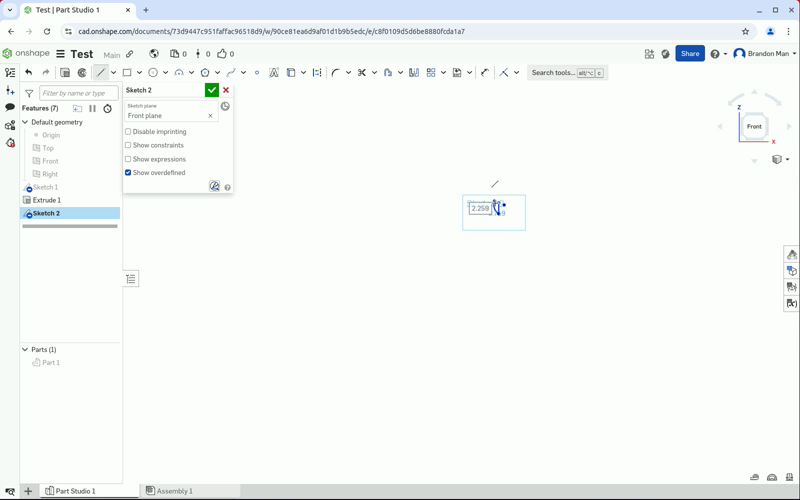
scroll(6)
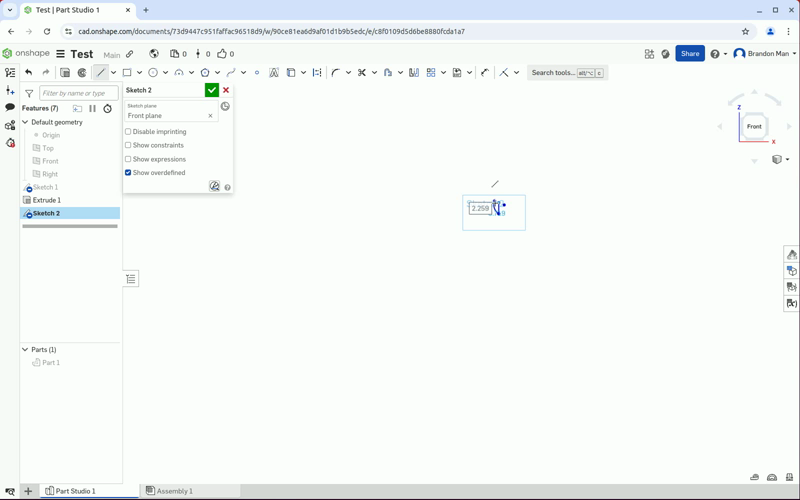
scroll(6)
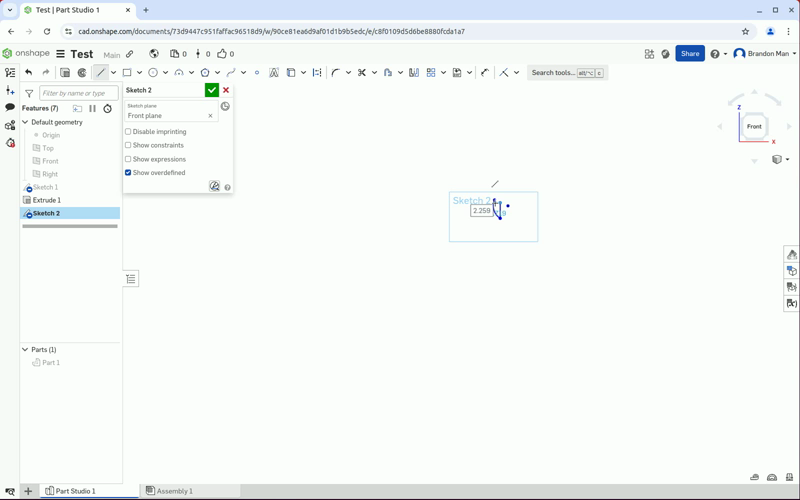
scroll(6)
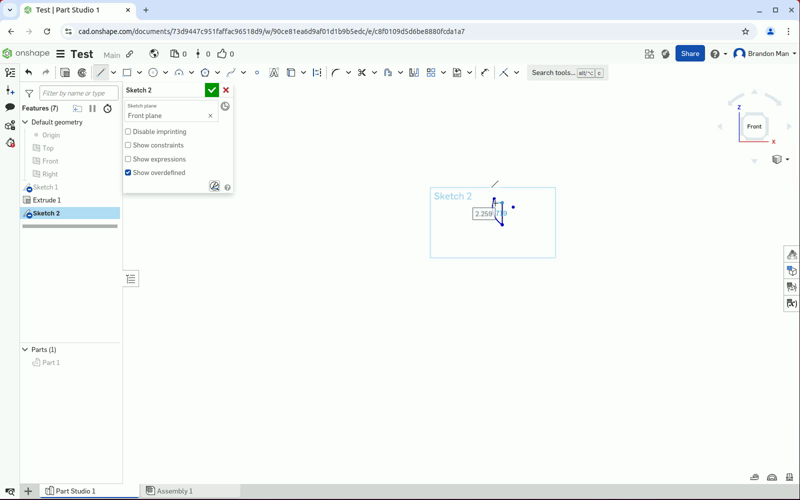
scroll(6)
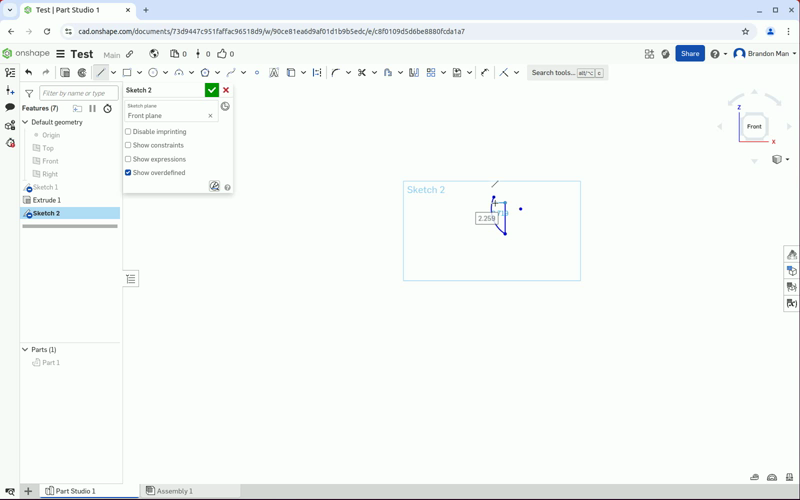
scroll(6)
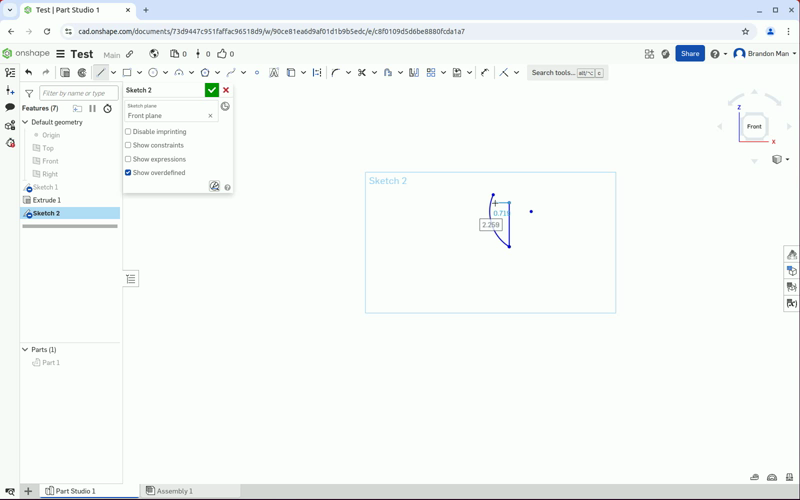
scroll(6)
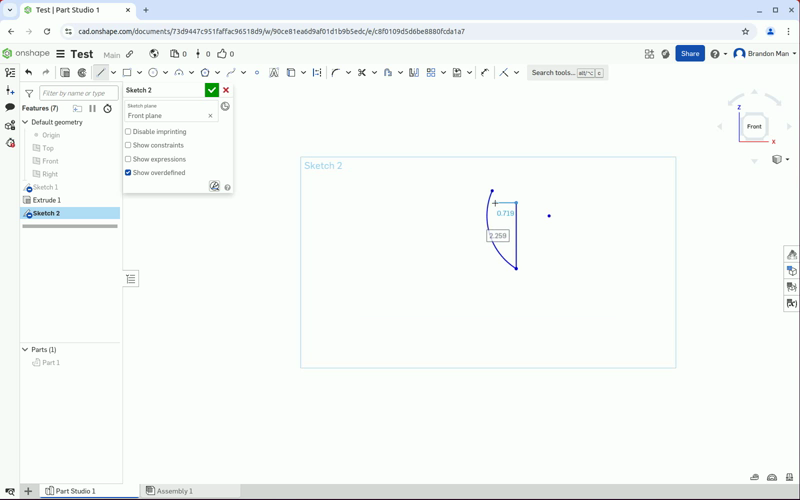
scroll(6)
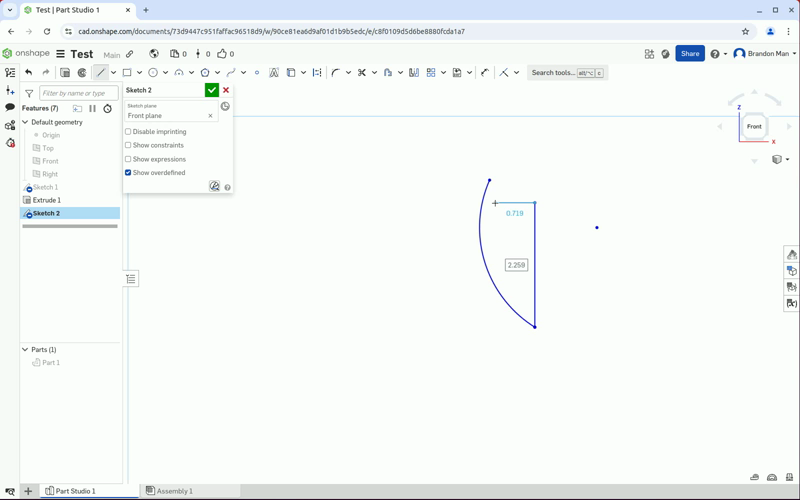
click(495, 202)
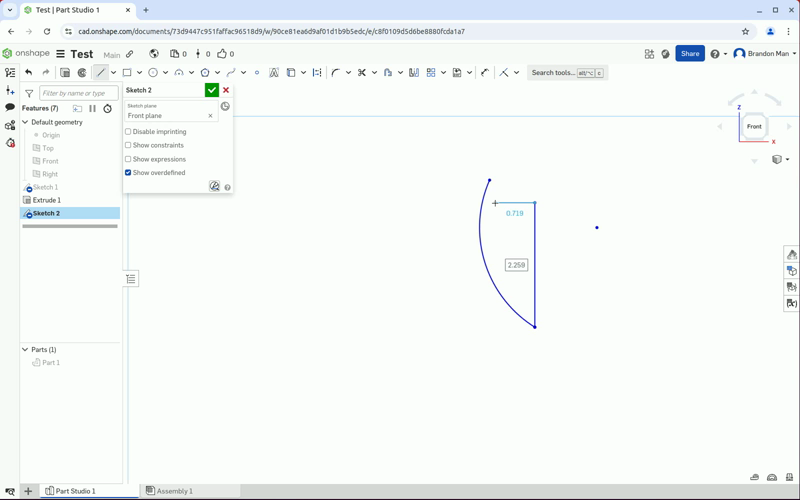
scroll(-6)
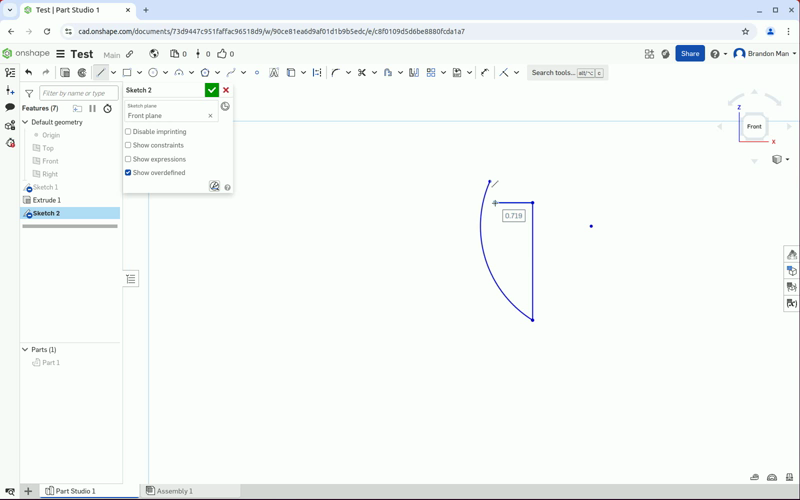
scroll(-6)
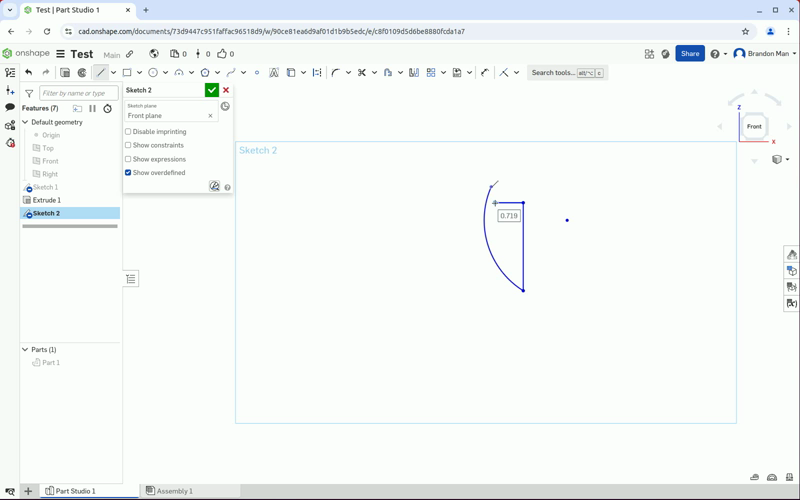
scroll(-6)
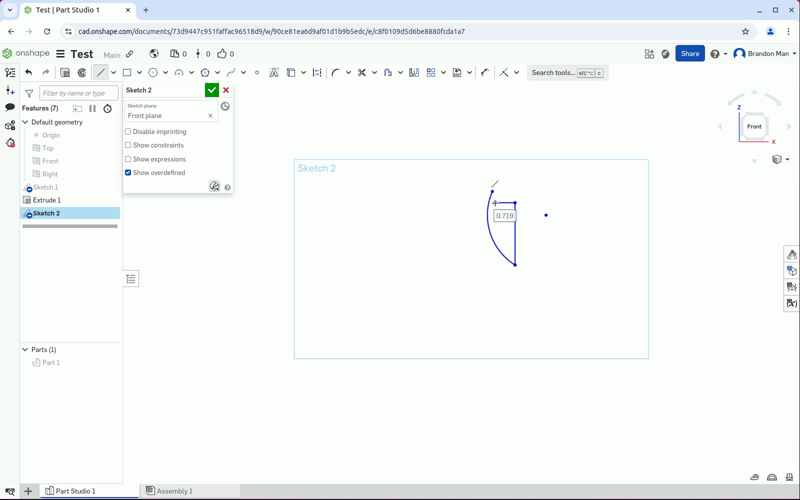
scroll(-6)
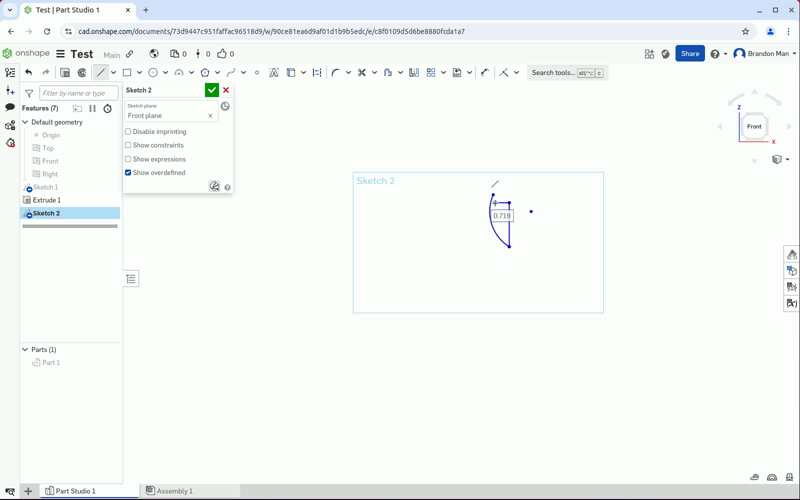
scroll(-6)
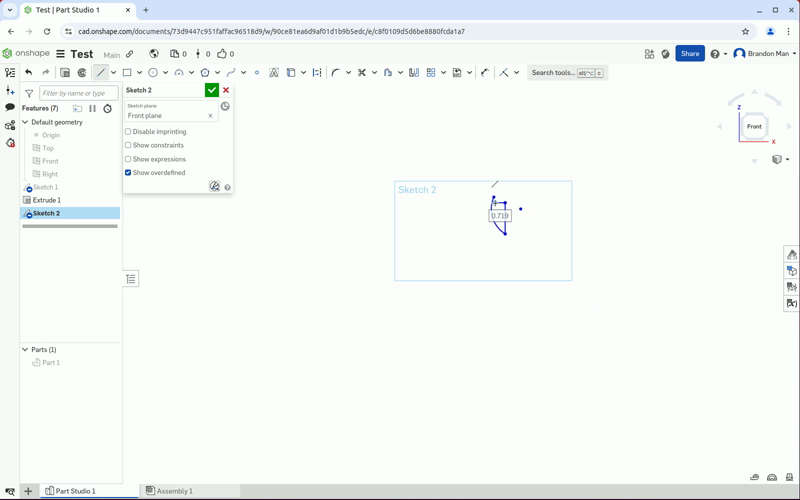
scroll(-6)
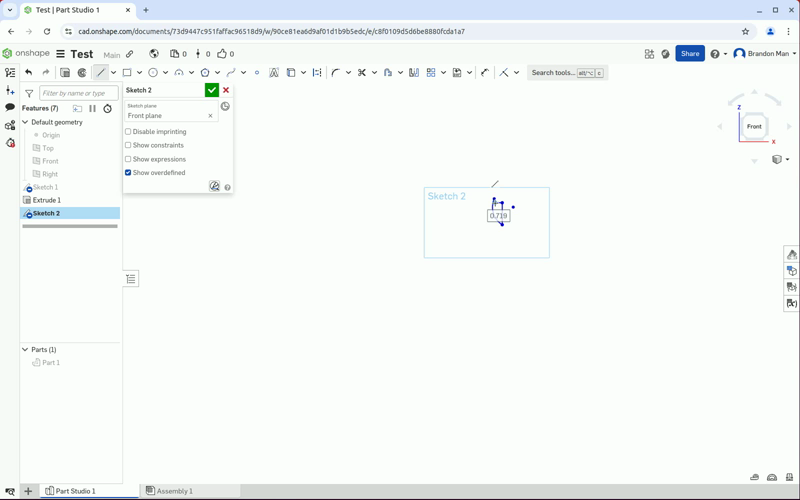
scroll(-6)
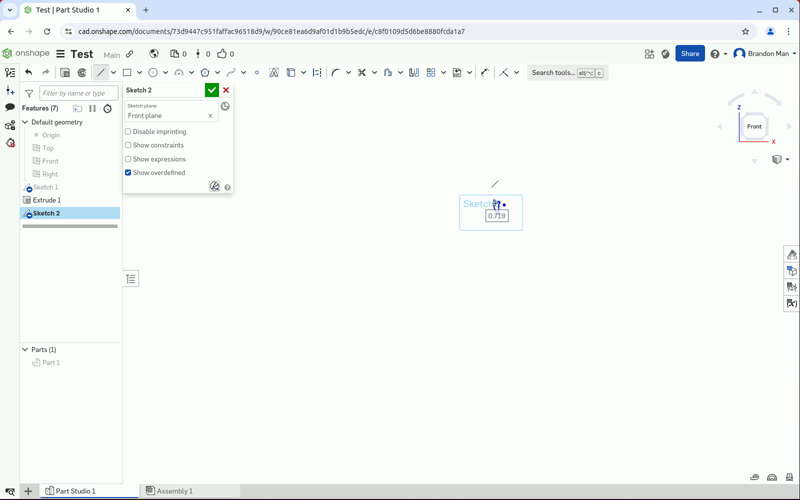
key_up(shift)
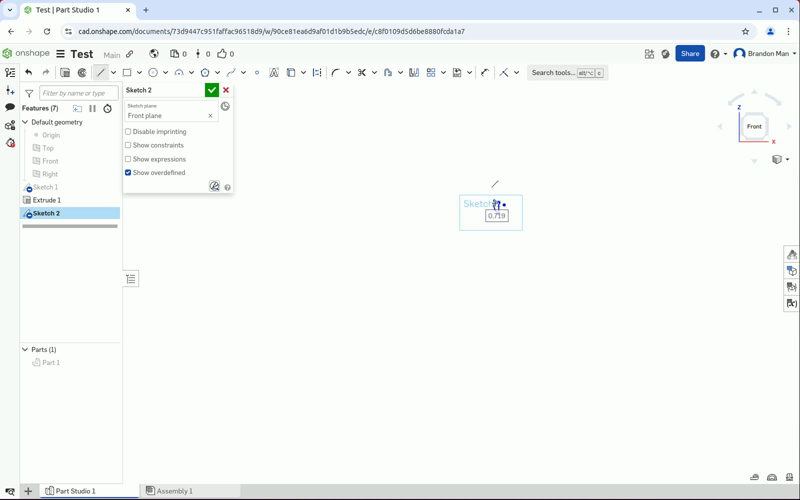
key(esc)
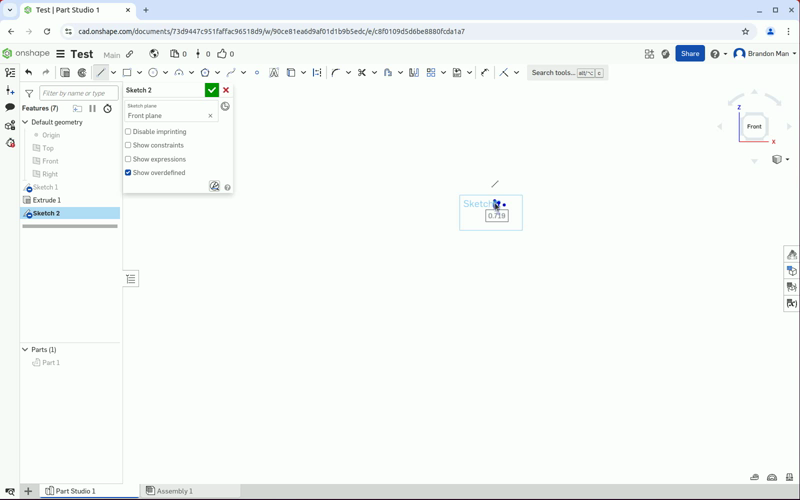
key(a)
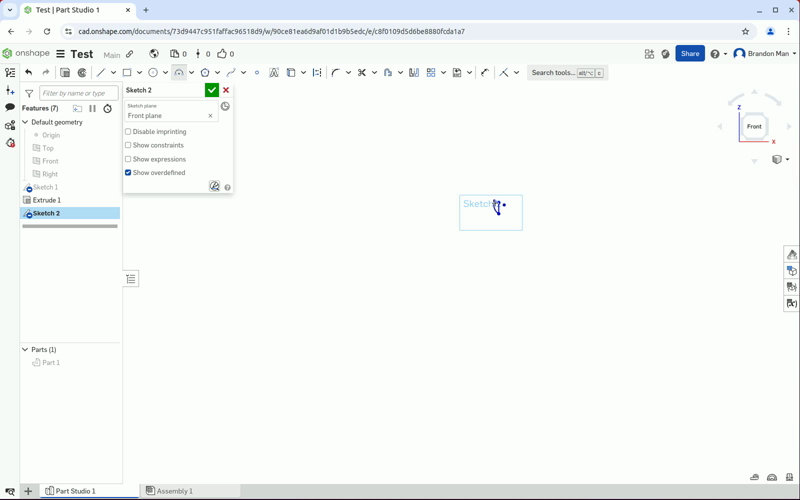
mouse_move(495, 202)
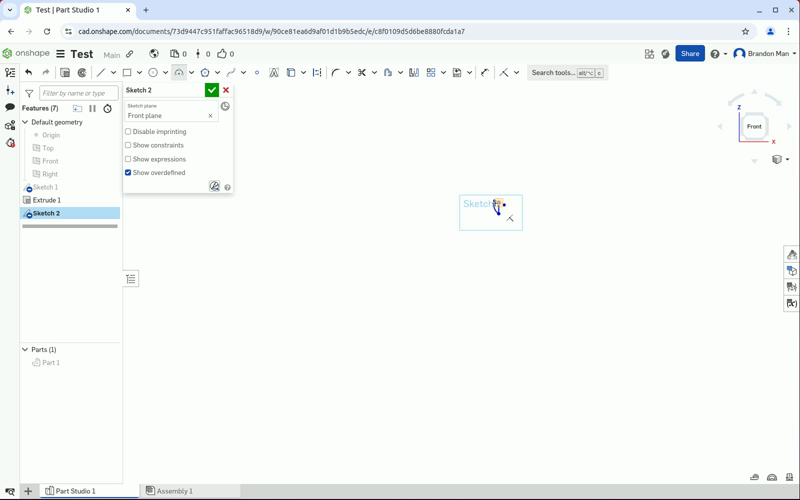
scroll(6)
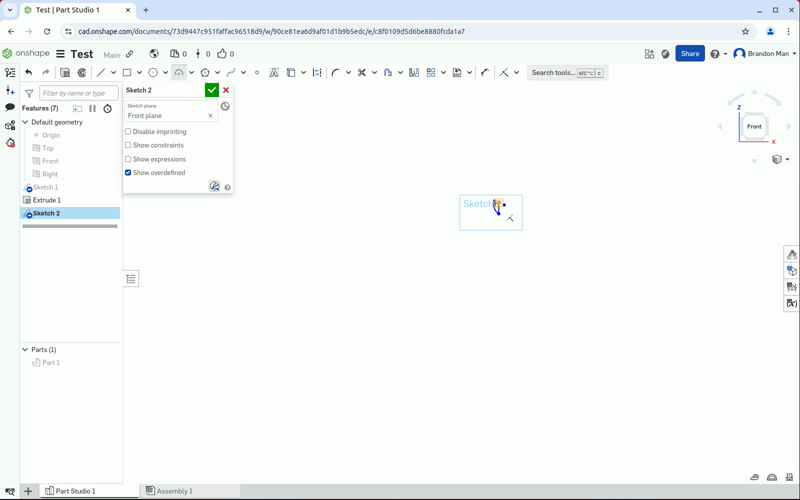
scroll(6)
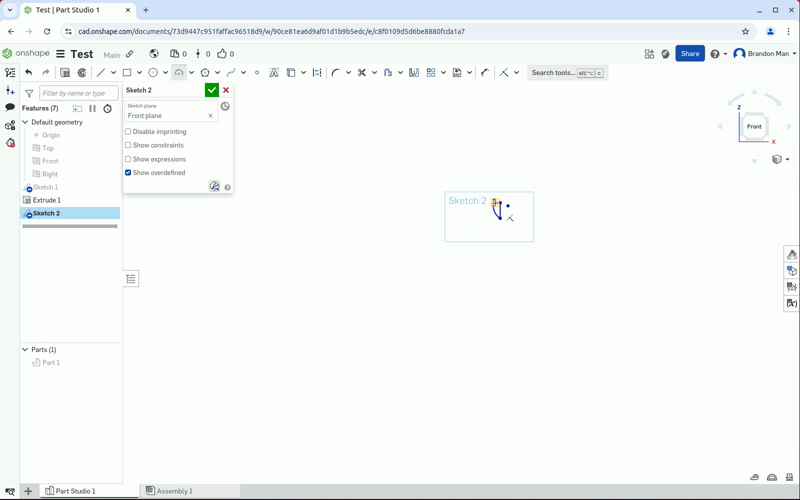
scroll(6)
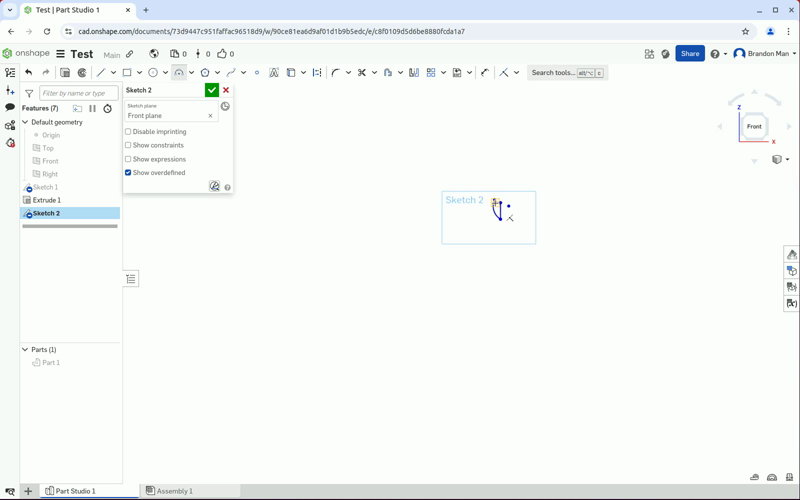
scroll(6)
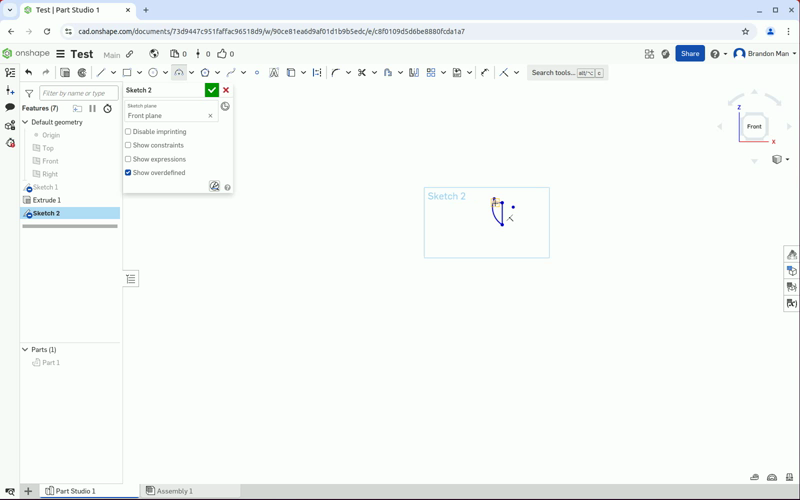
scroll(6)
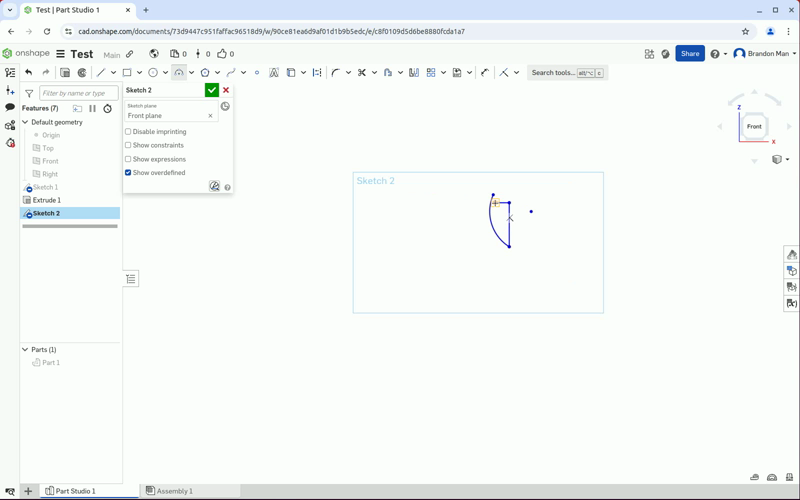
scroll(6)
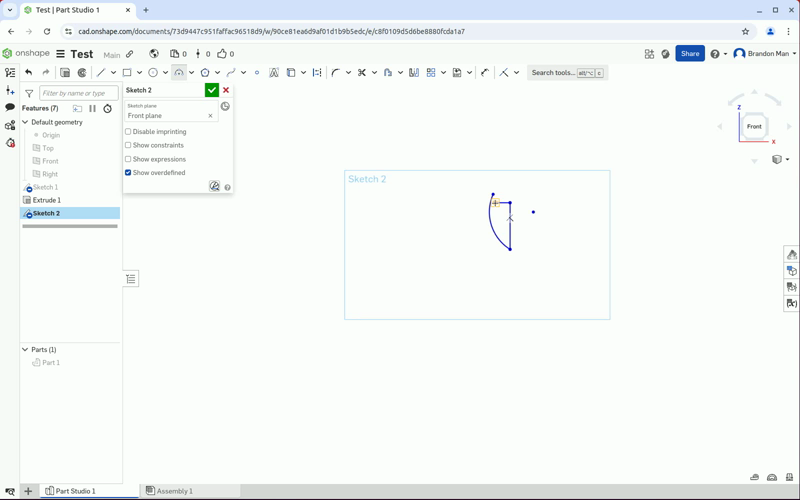
scroll(6)
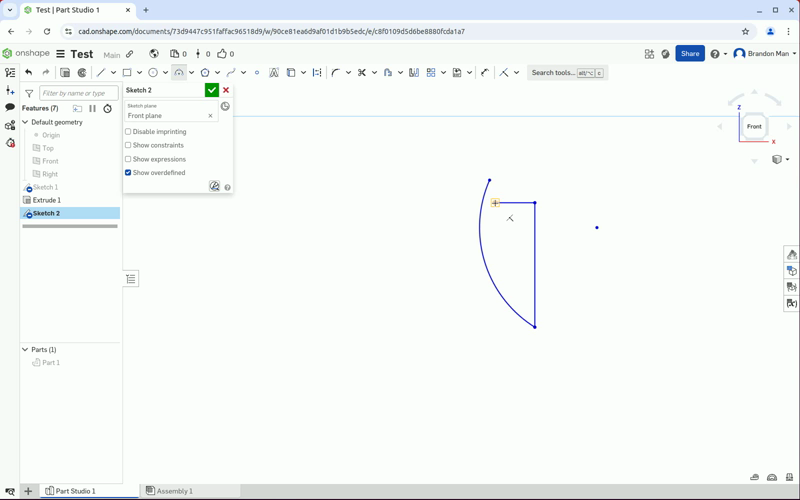
click(495, 202)
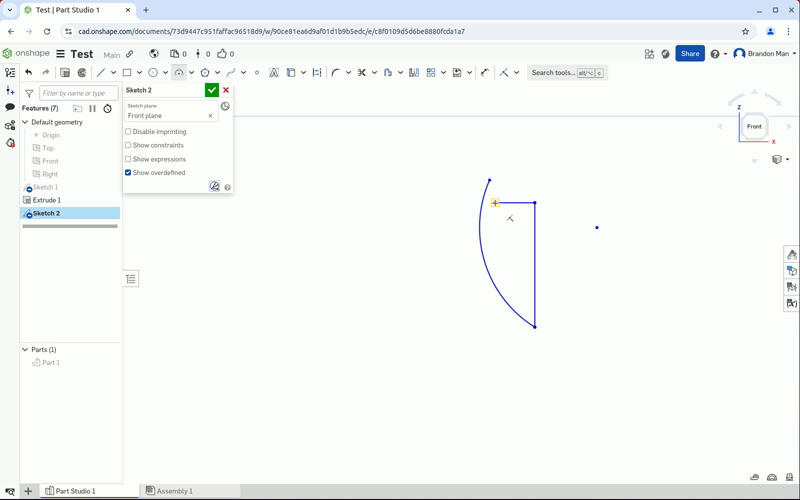
scroll(-6)
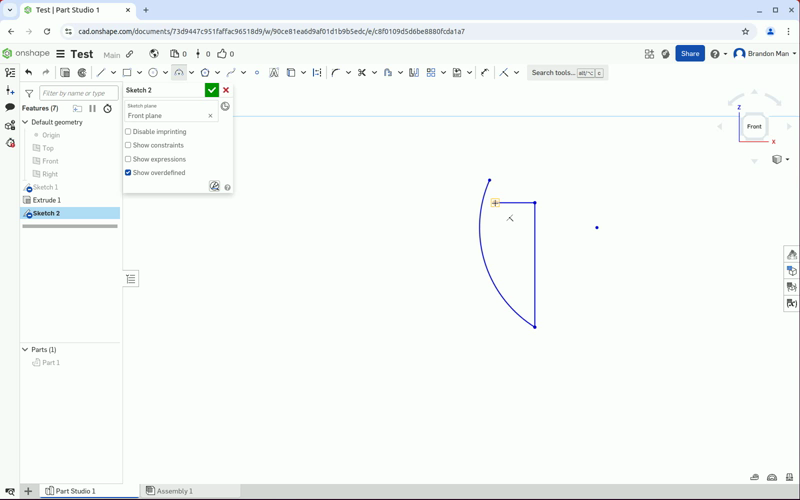
scroll(-6)
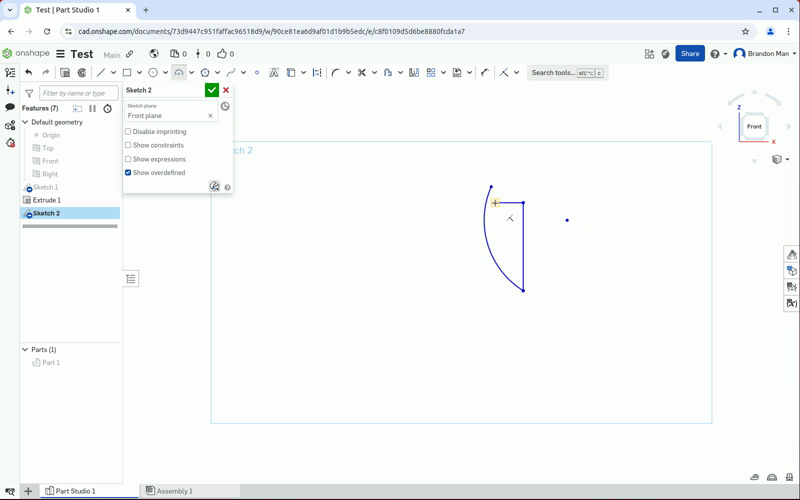
scroll(-6)
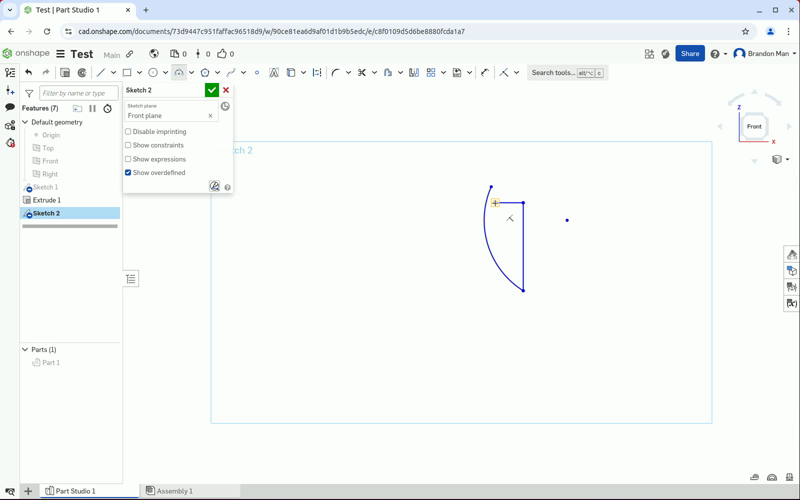
scroll(-6)
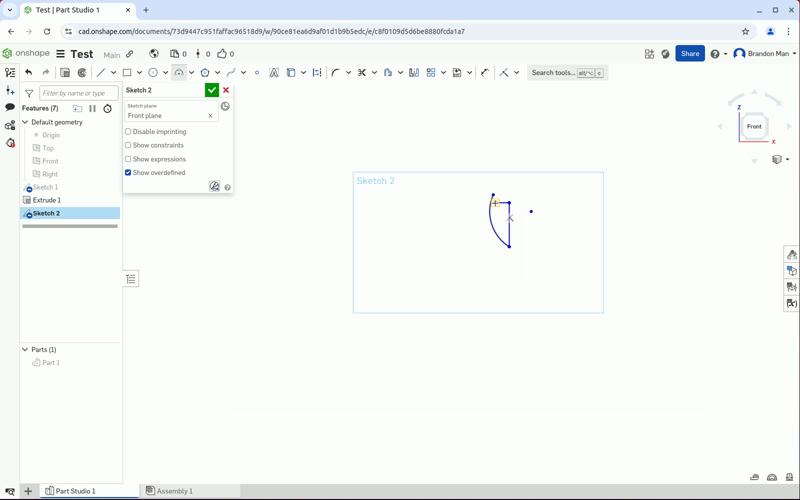
scroll(-6)
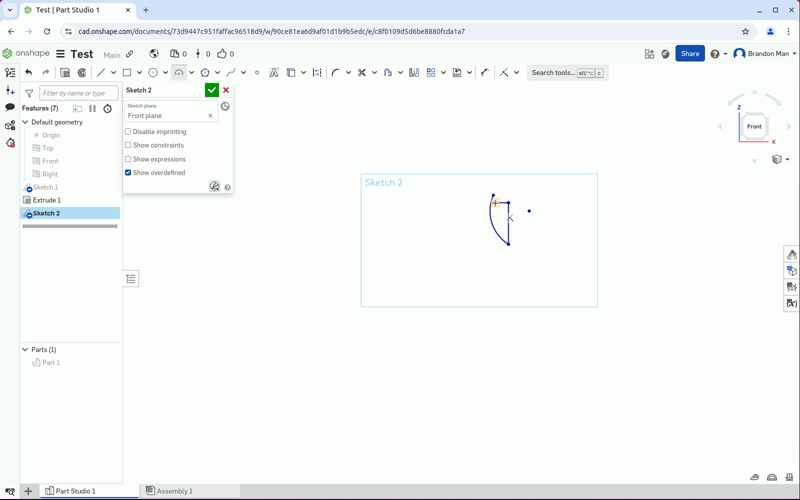
scroll(-6)
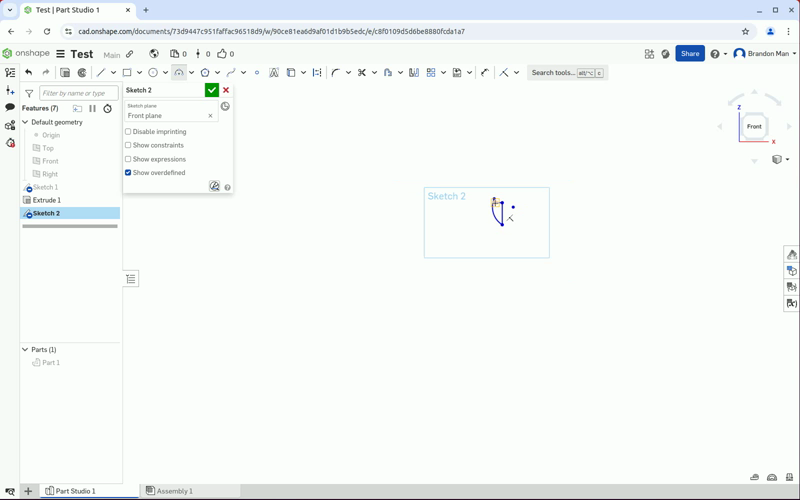
scroll(-6)
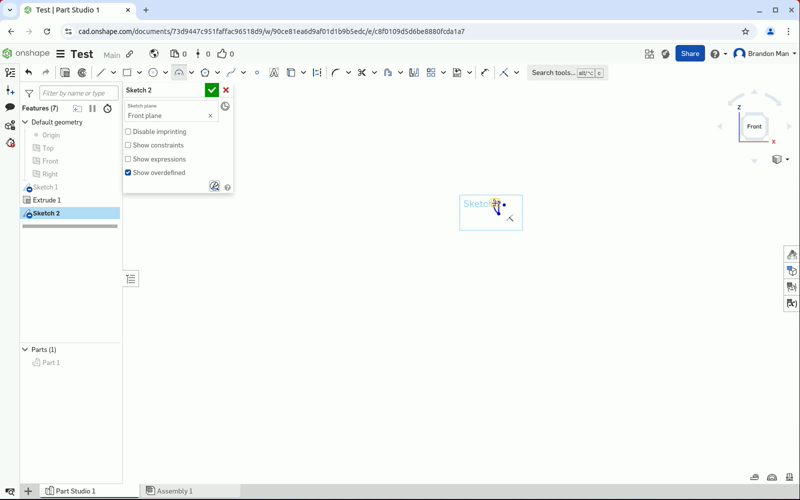
mouse_move(494, 200)
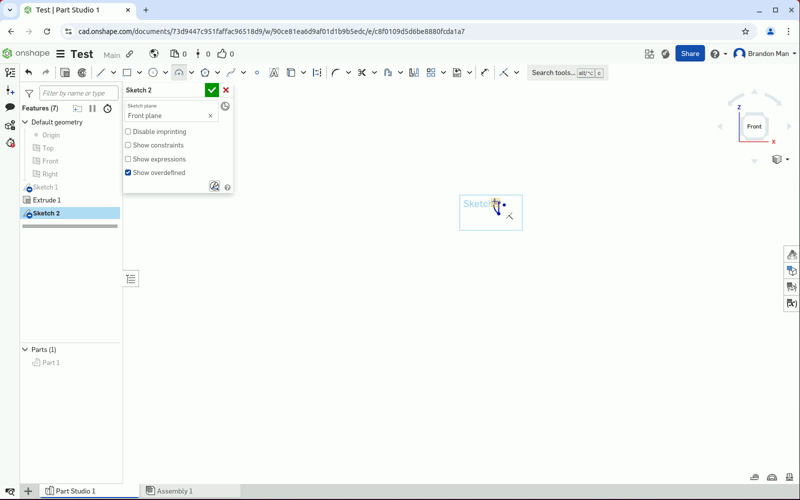
scroll(6)
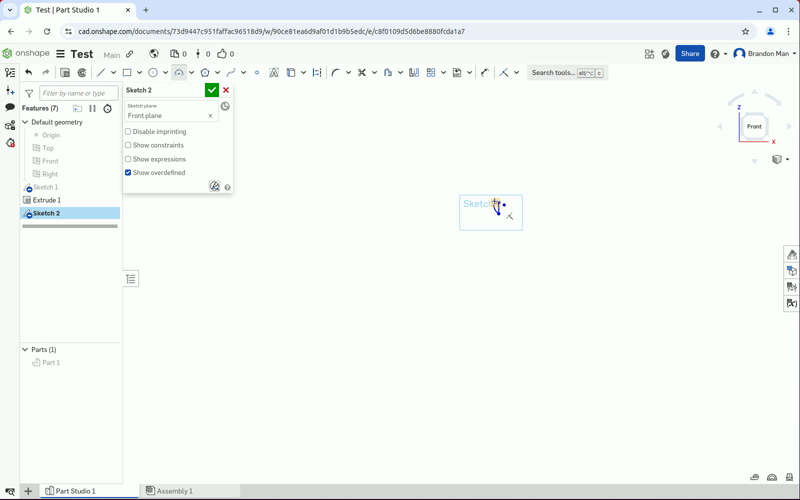
scroll(6)
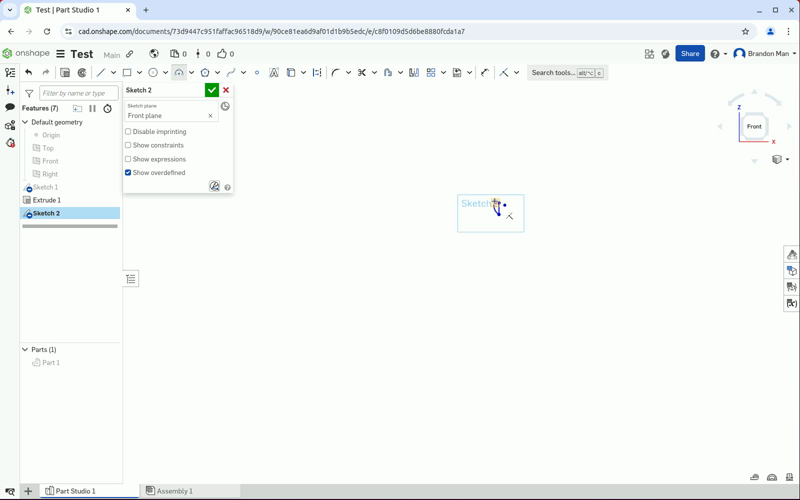
scroll(6)
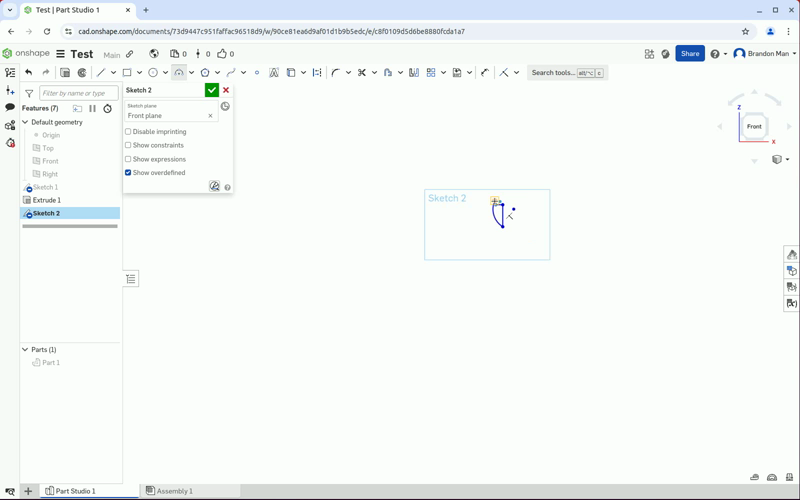
scroll(6)
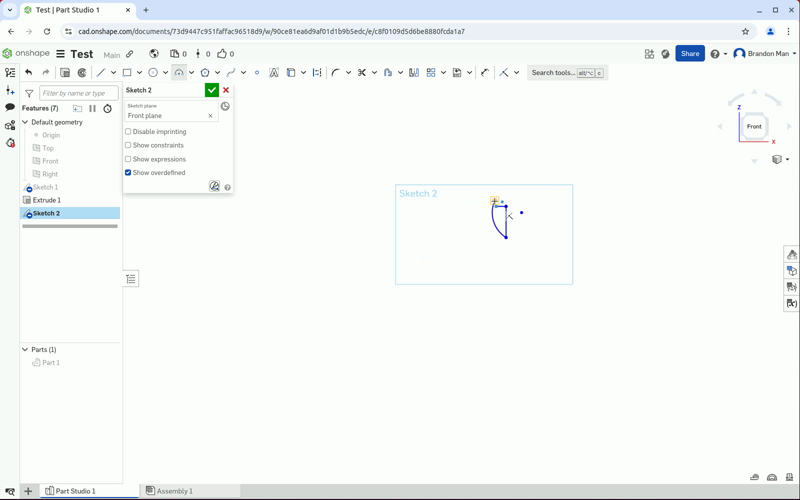
scroll(6)
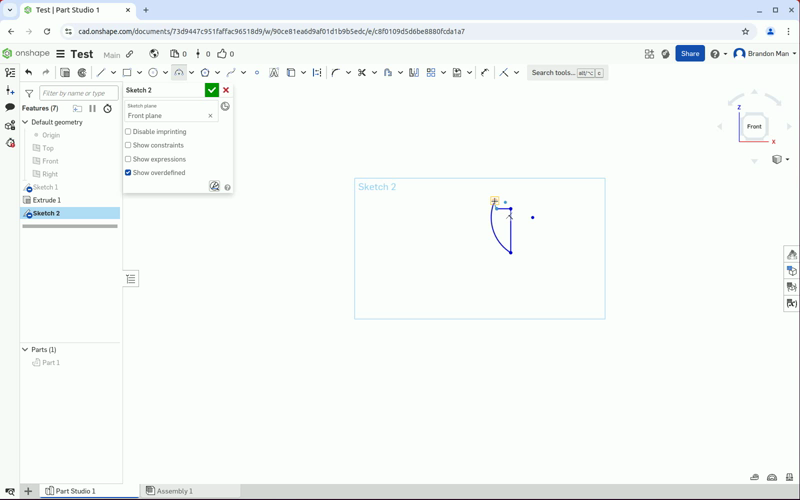
scroll(6)
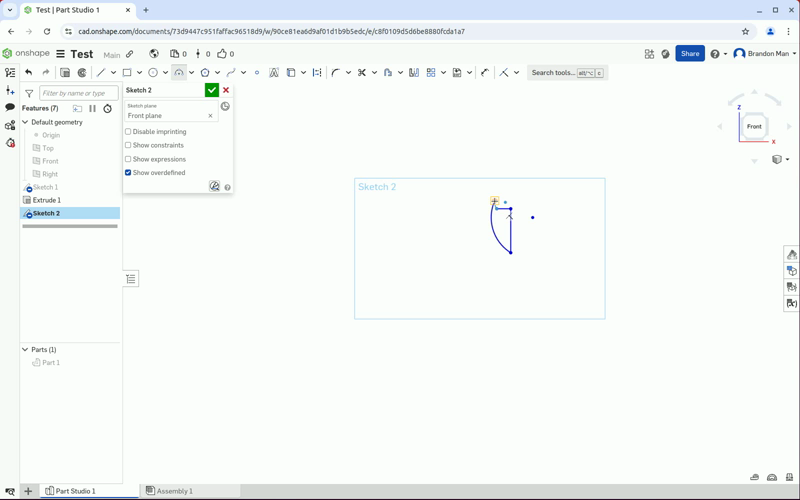
scroll(6)
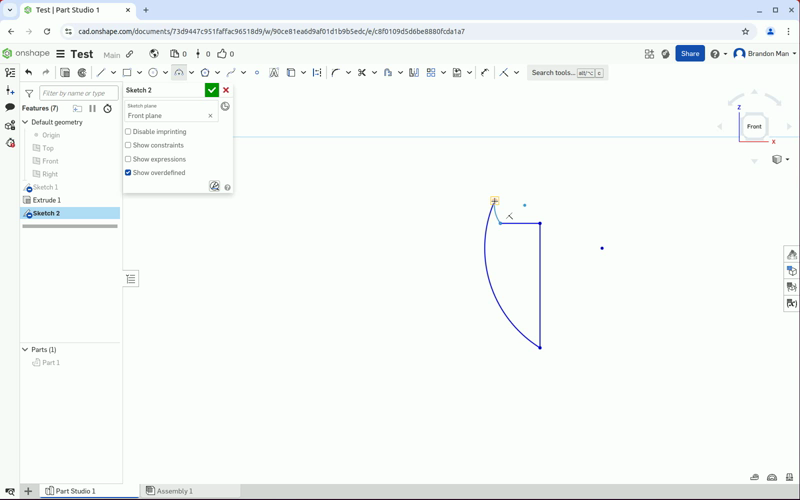
click(494, 200)
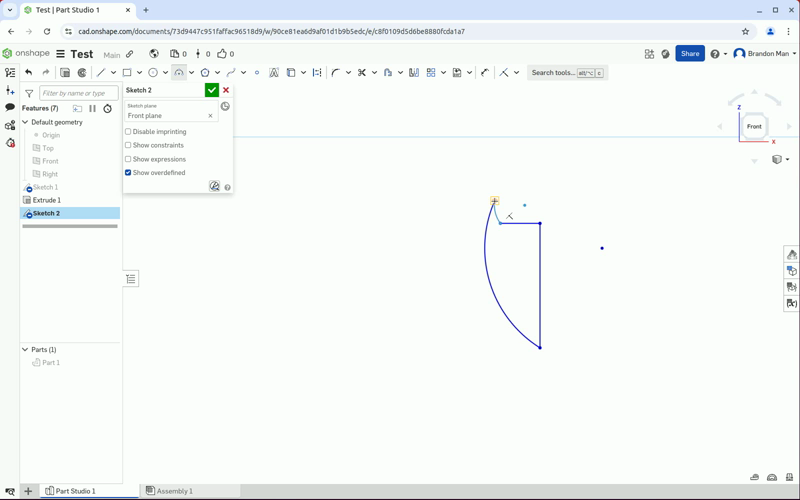
scroll(-6)
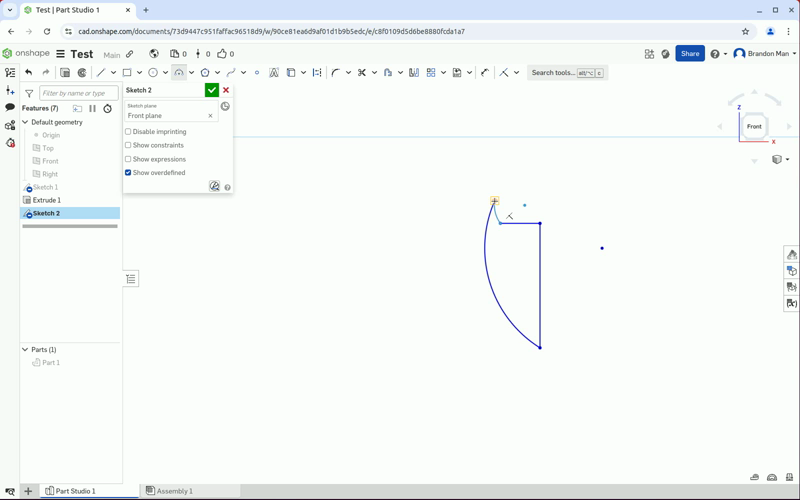
scroll(-6)
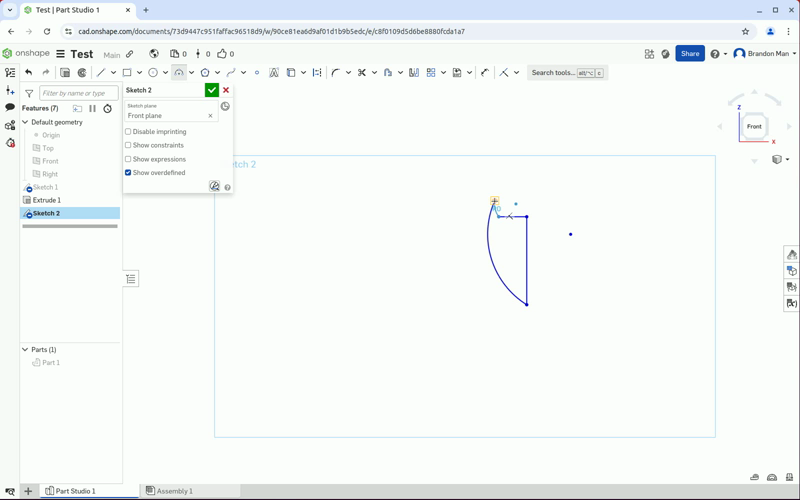
scroll(-6)
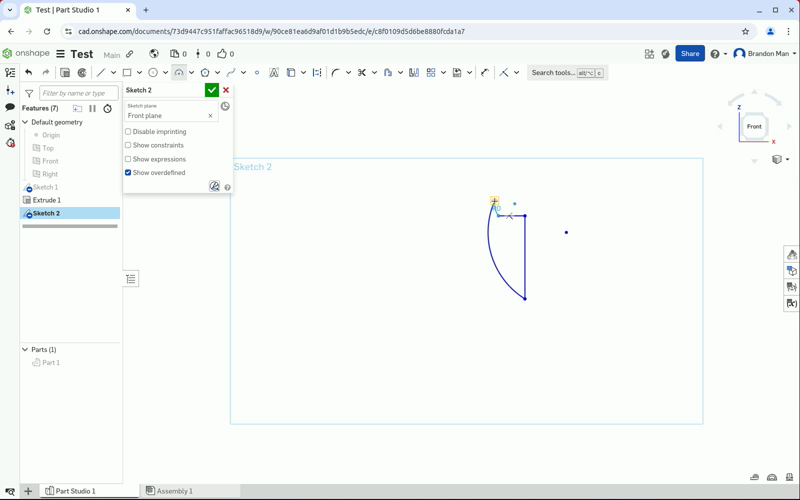
scroll(-6)
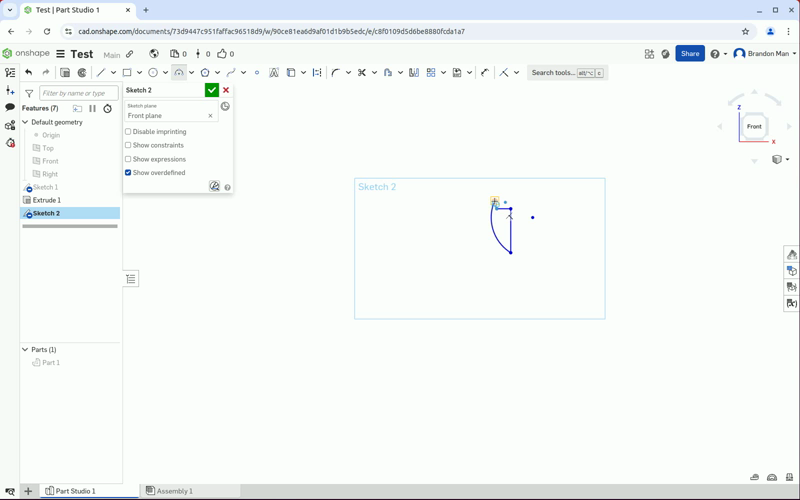
scroll(-6)
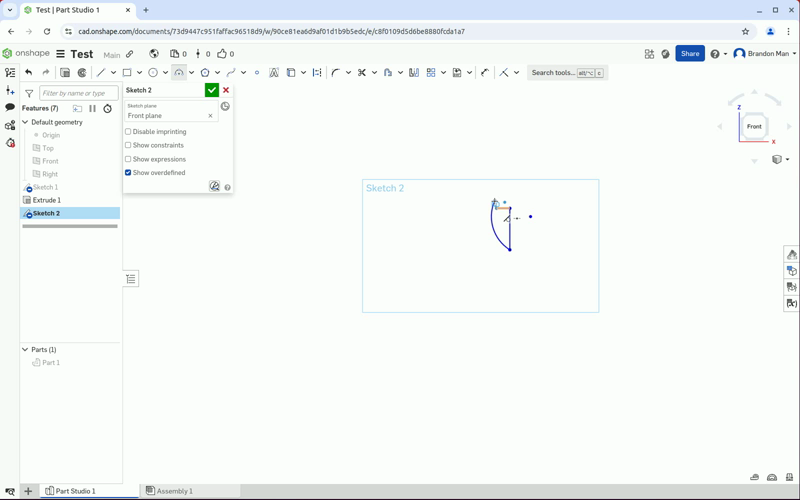
scroll(-6)
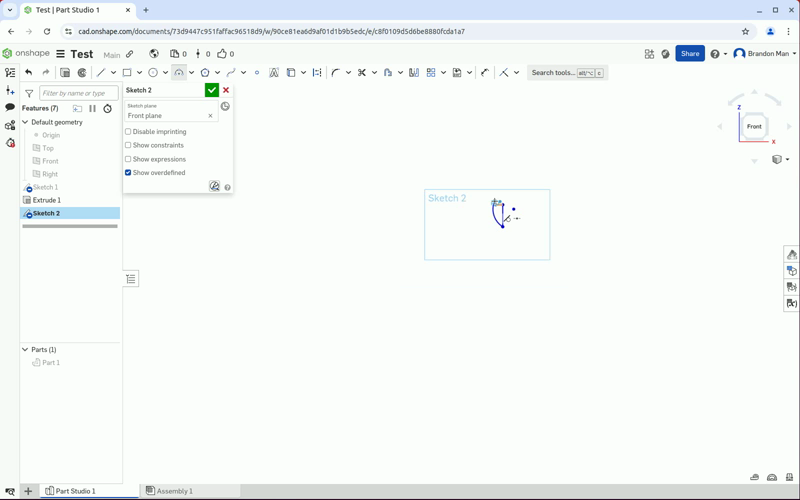
scroll(-6)
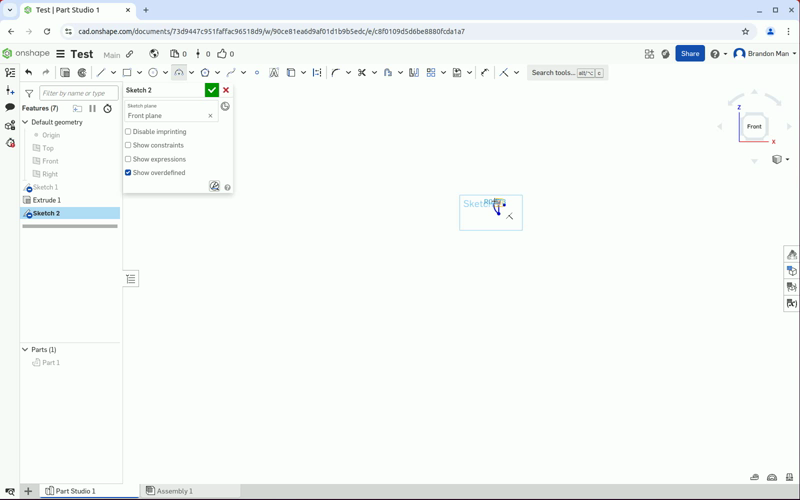
key_down(shift)
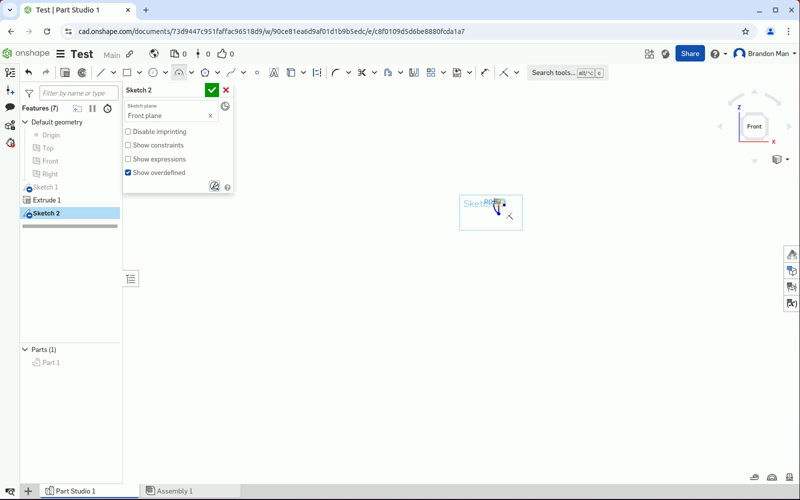
mouse_move(495, 201)
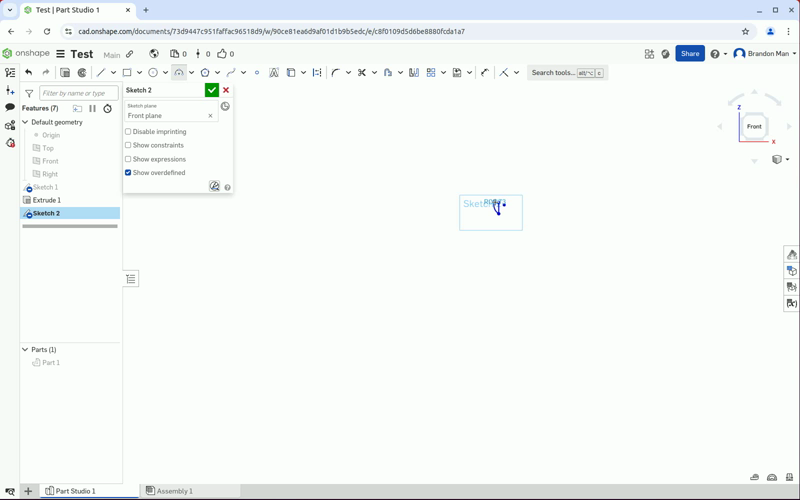
scroll(6)
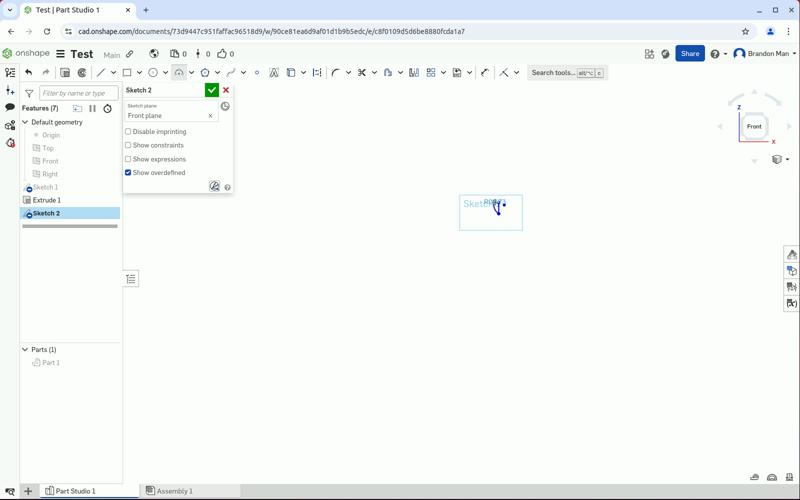
scroll(6)
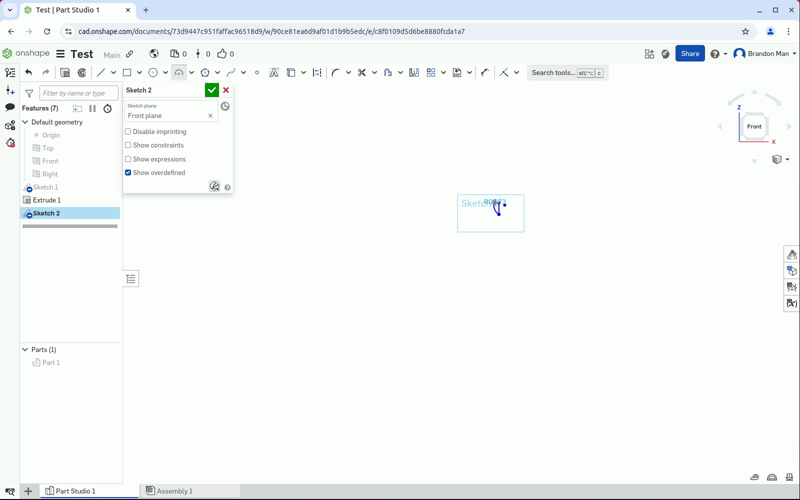
scroll(6)
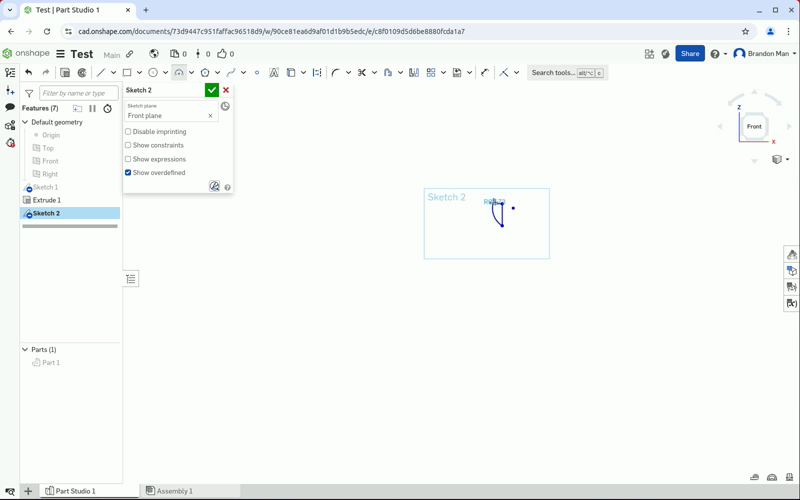
scroll(6)
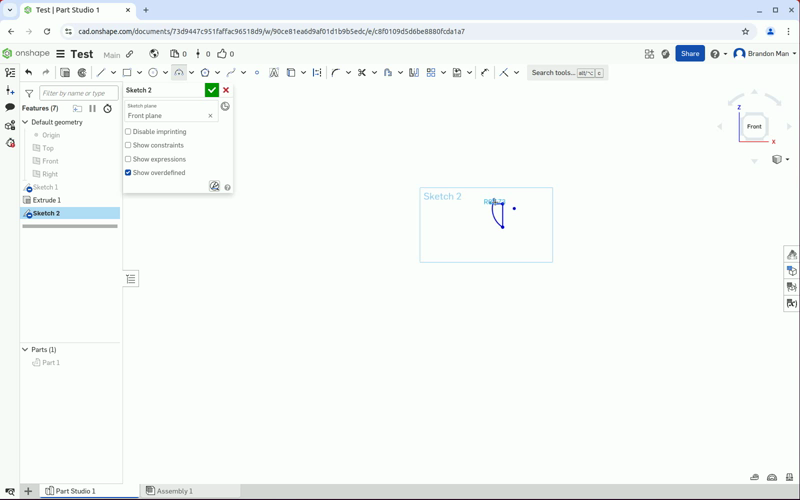
scroll(6)
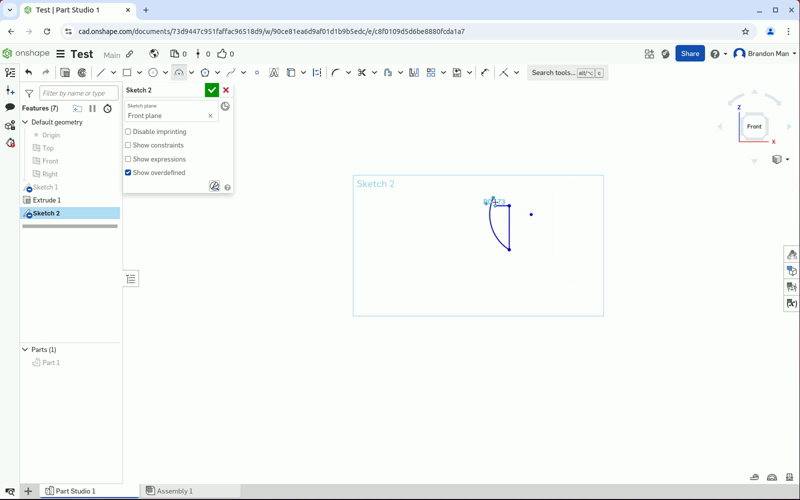
scroll(6)
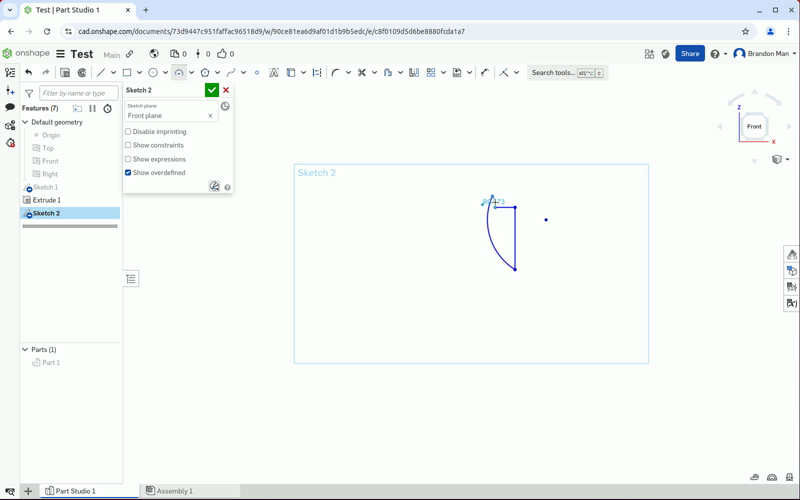
scroll(6)
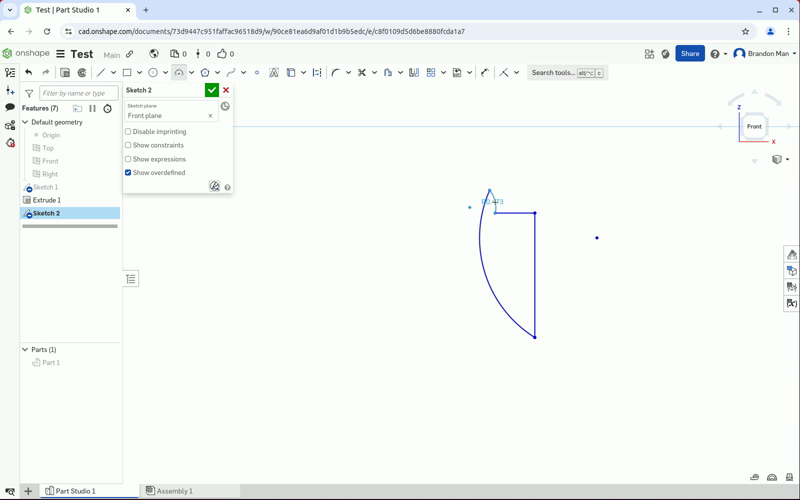
click(495, 201)
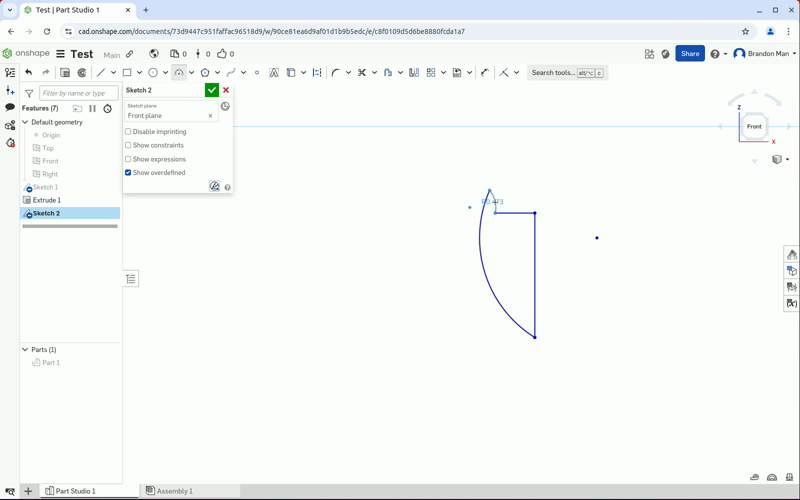
scroll(-6)
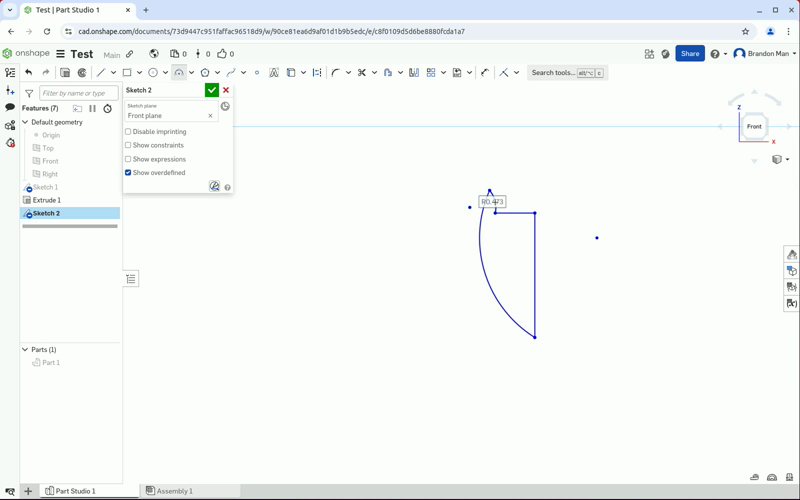
scroll(-6)
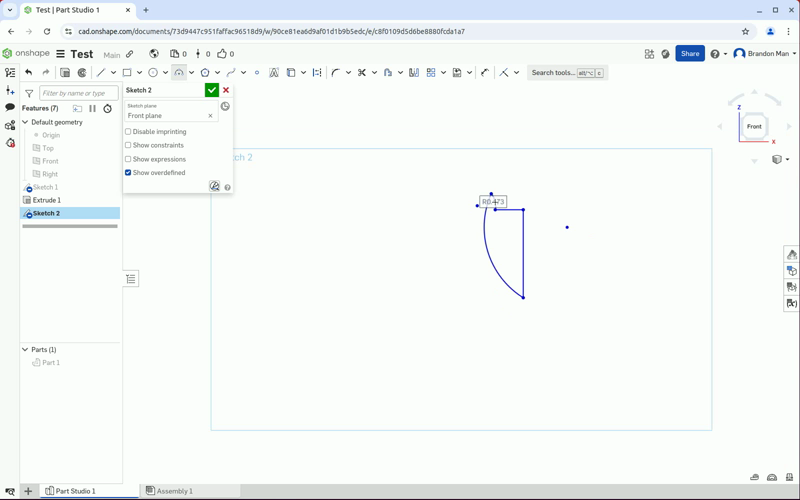
scroll(-6)
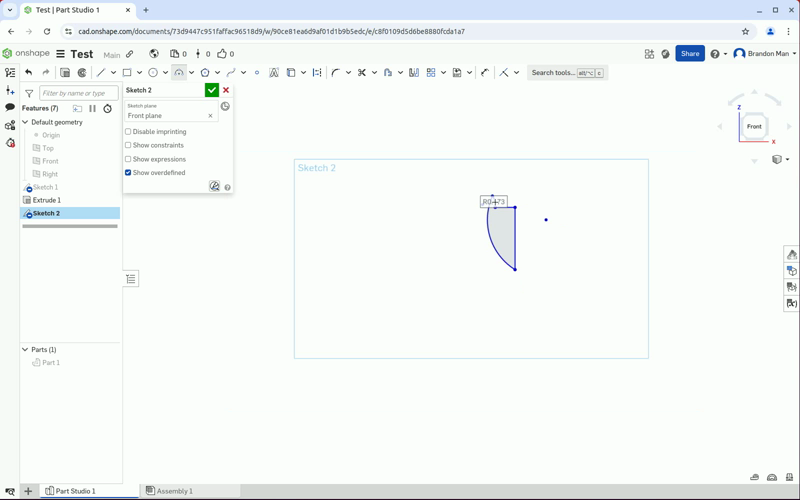
scroll(-6)
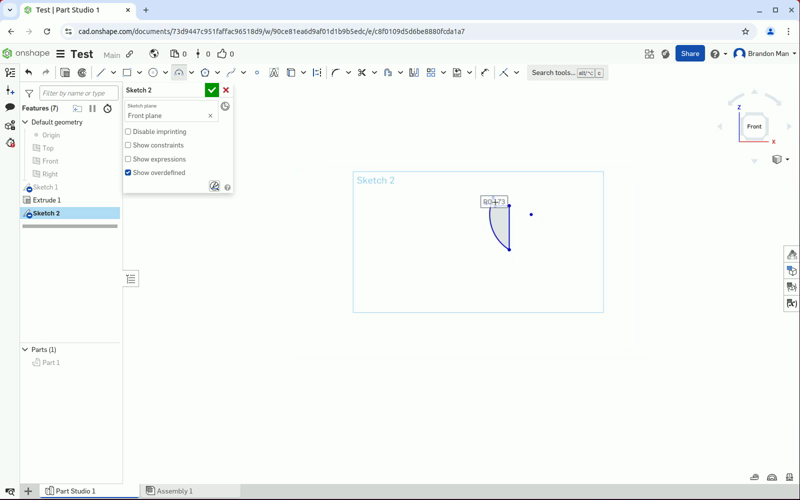
scroll(-6)
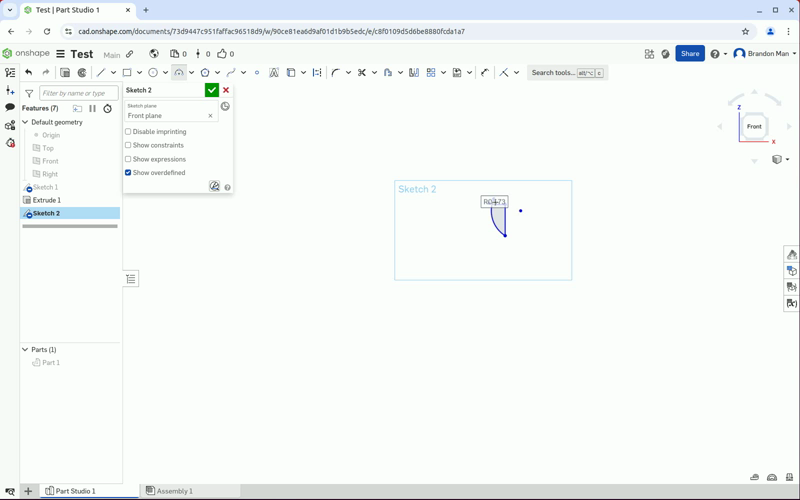
scroll(-6)
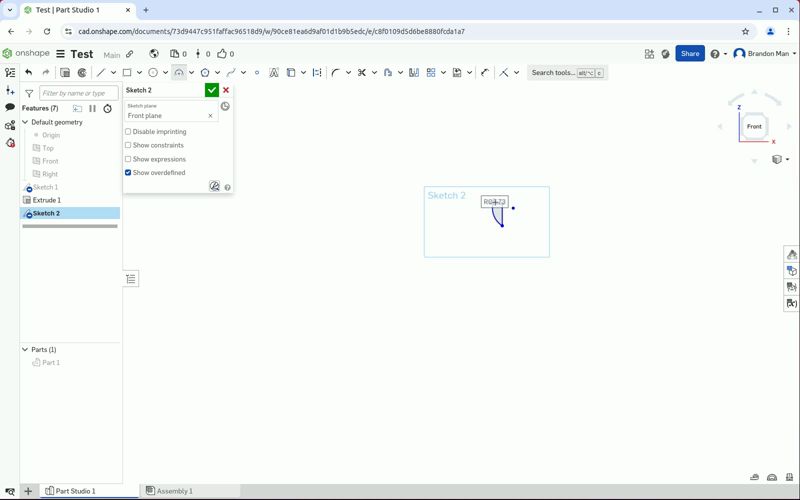
scroll(-6)
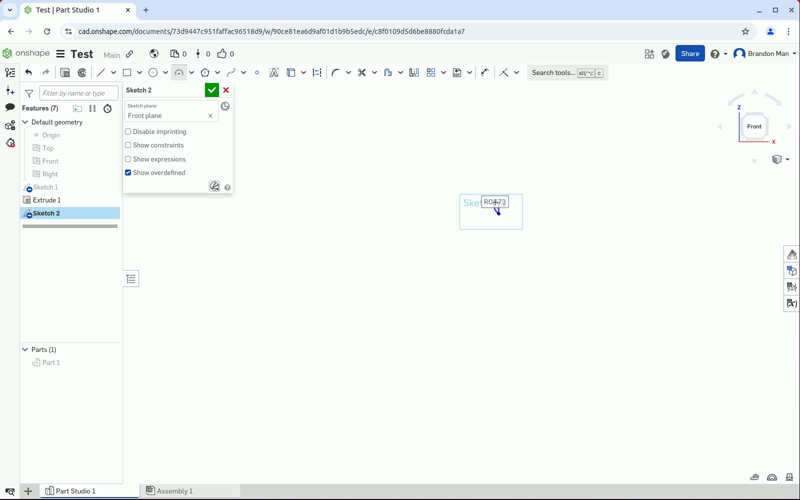
key_up(shift)
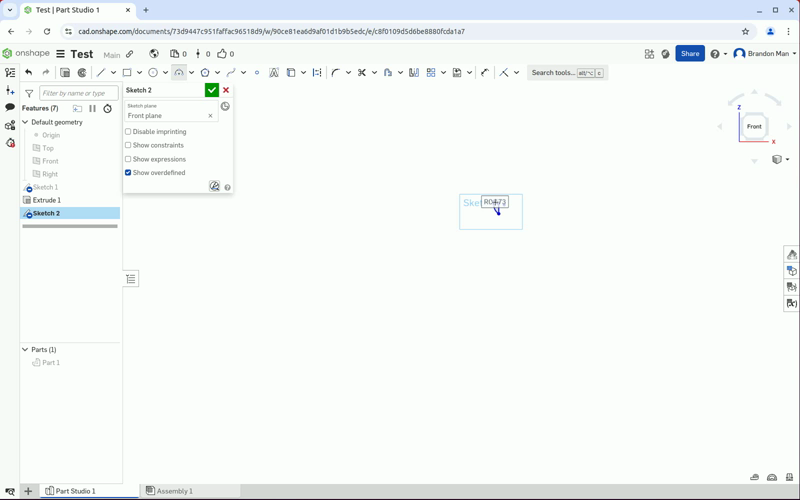
key(esc)
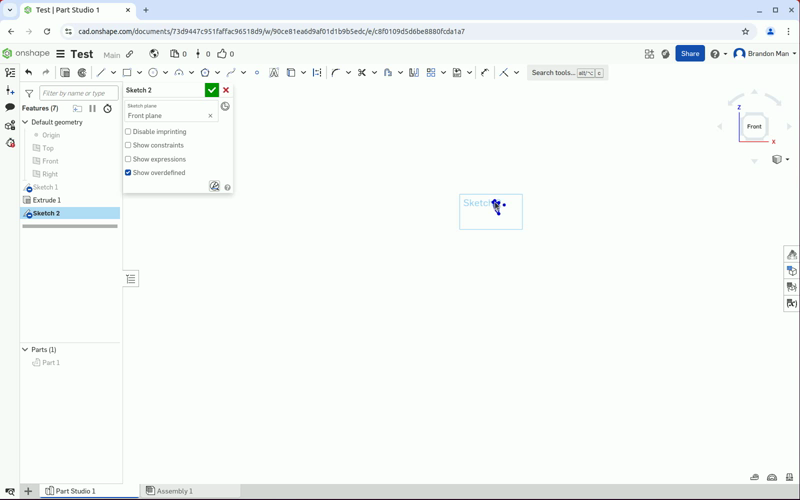
mouse_move(497, 209)
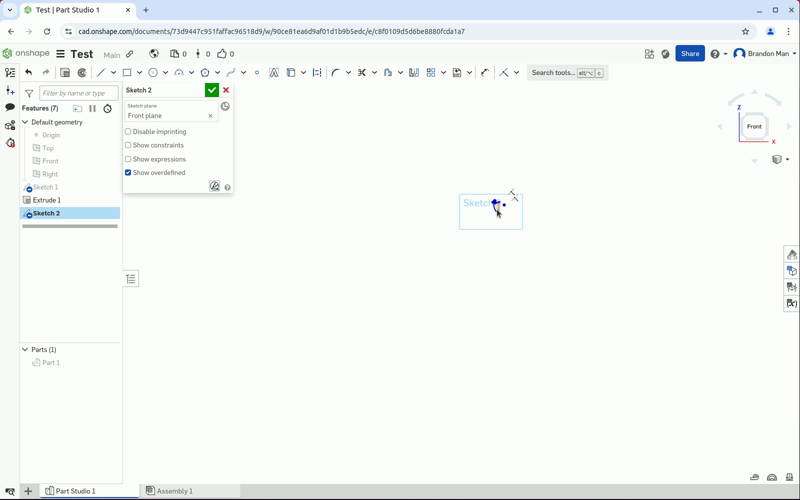
scroll(6)
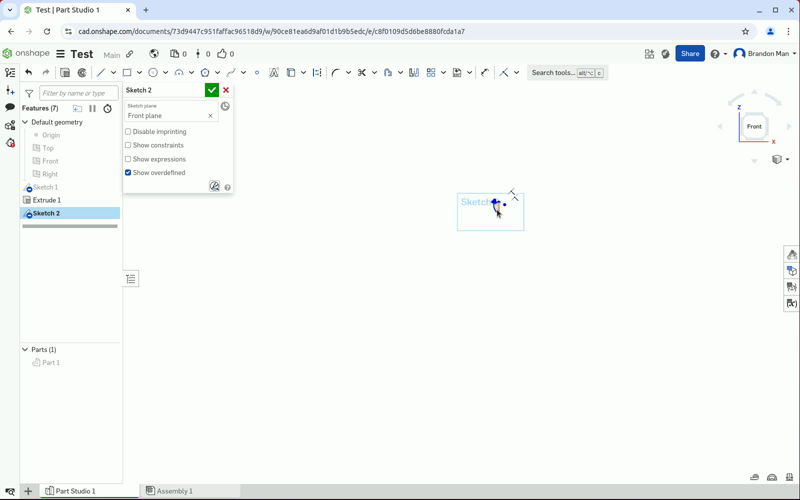
scroll(6)
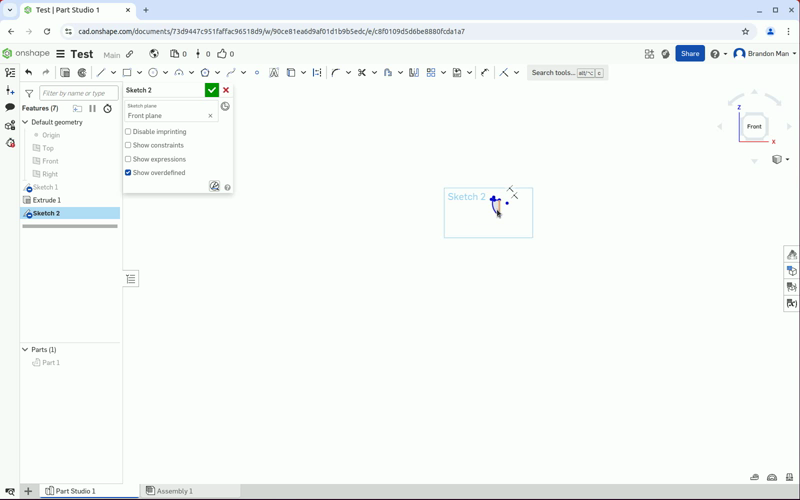
scroll(6)
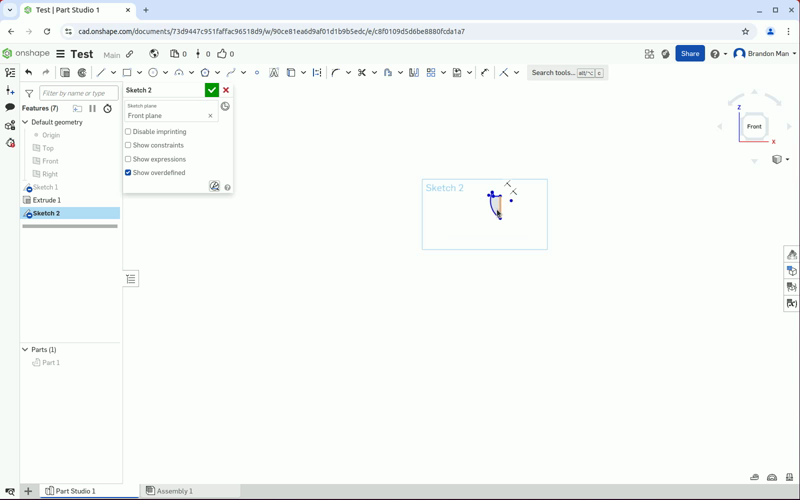
scroll(6)
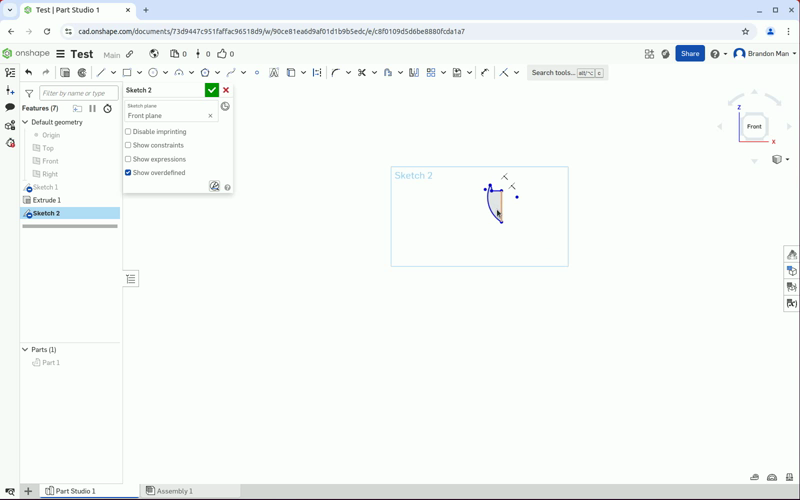
scroll(6)
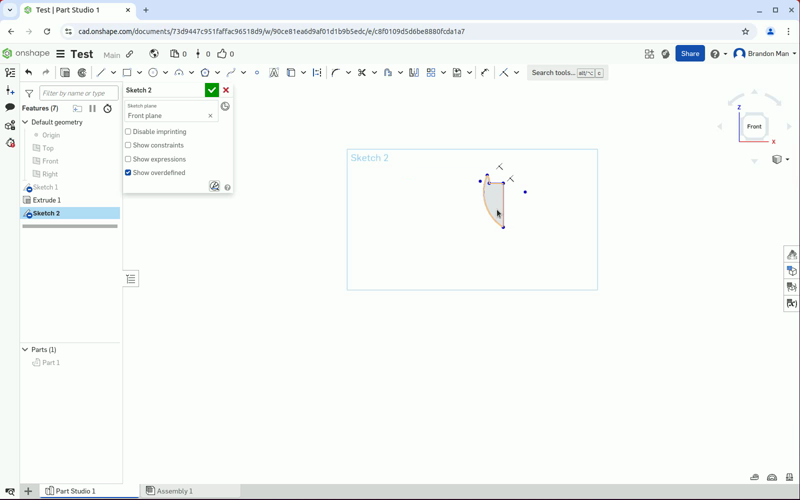
scroll(6)
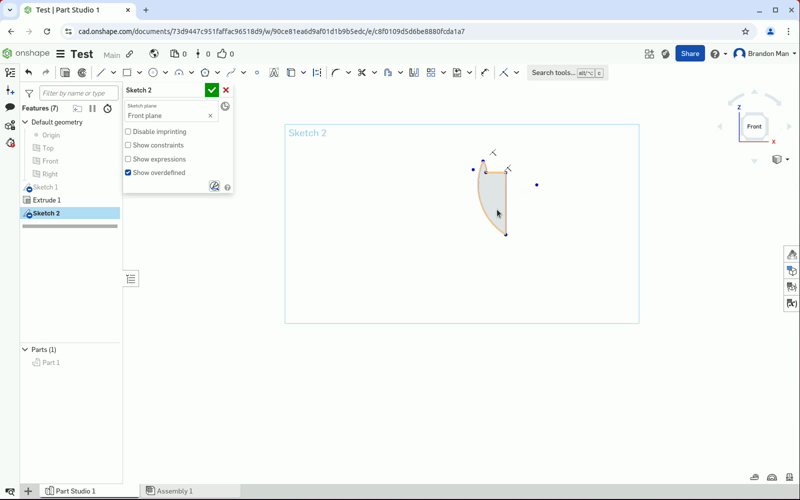
scroll(6)
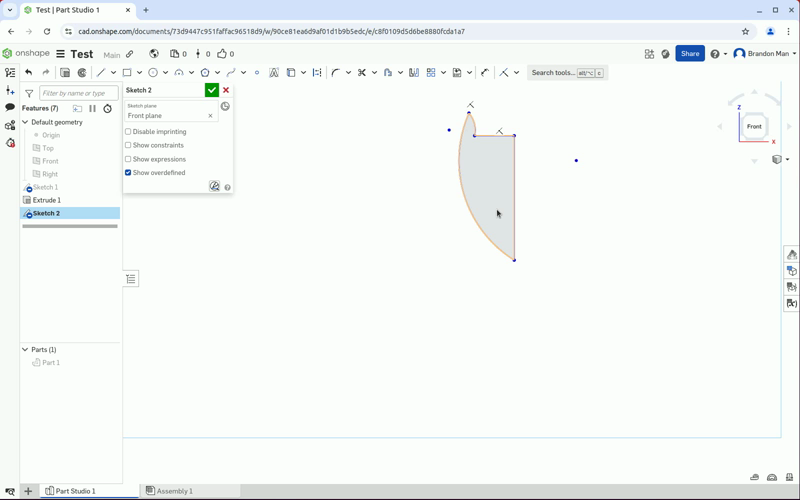
click(497, 209)
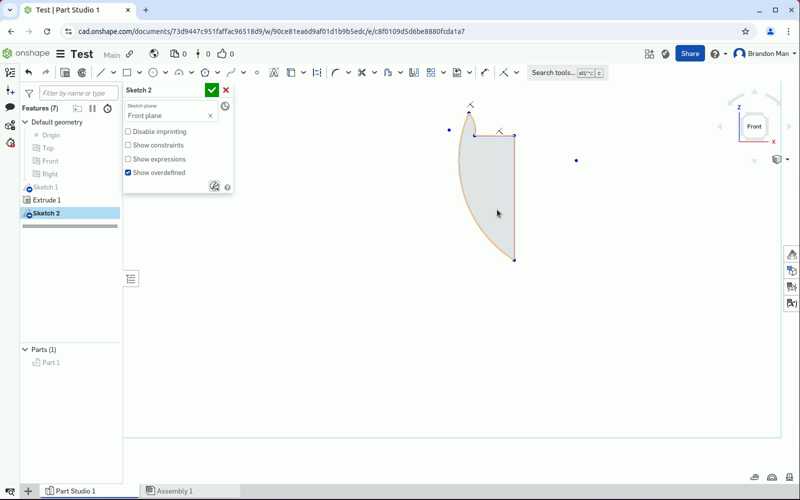
scroll(-6)
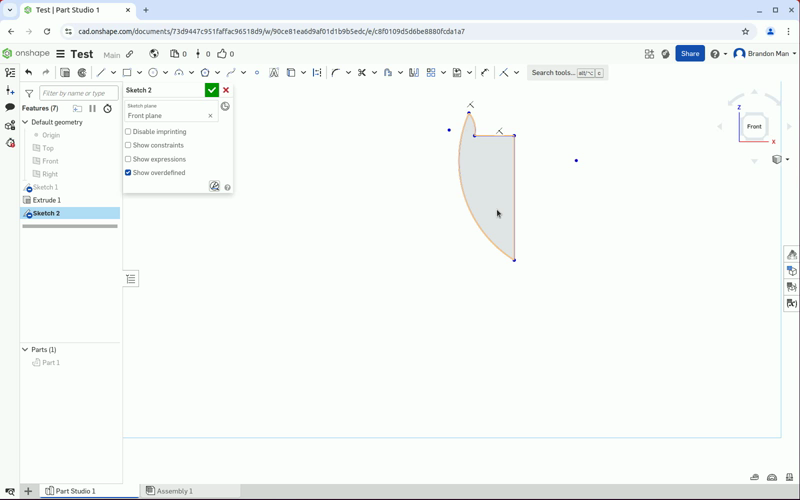
scroll(-6)
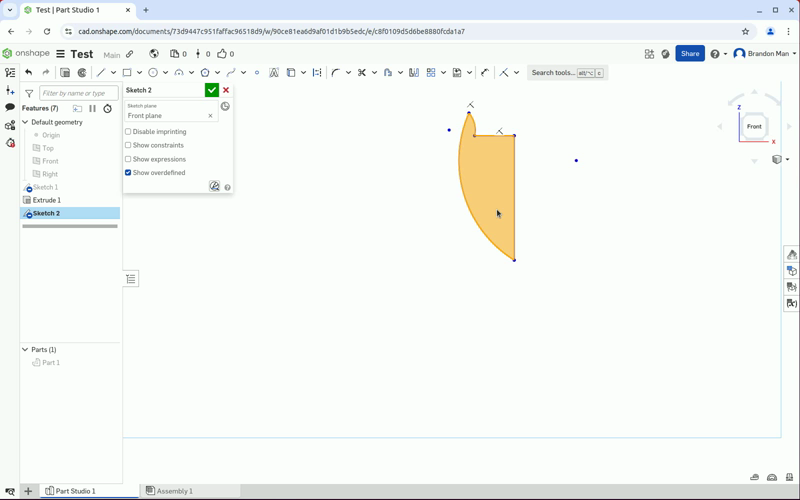
scroll(-6)
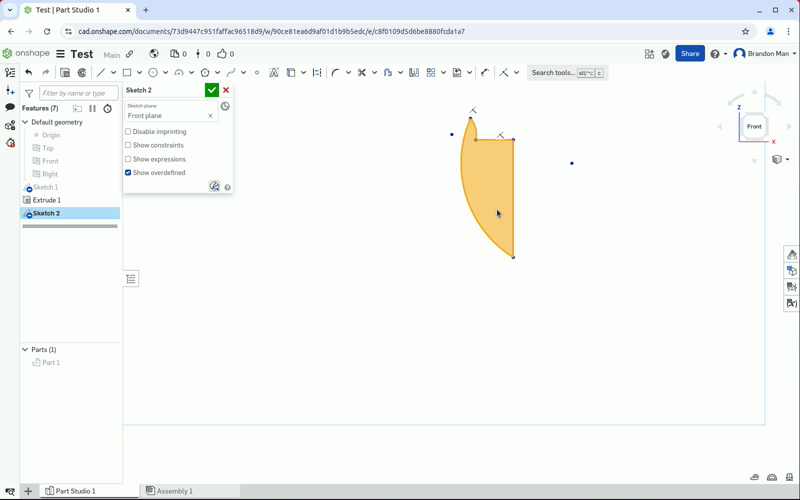
scroll(-6)
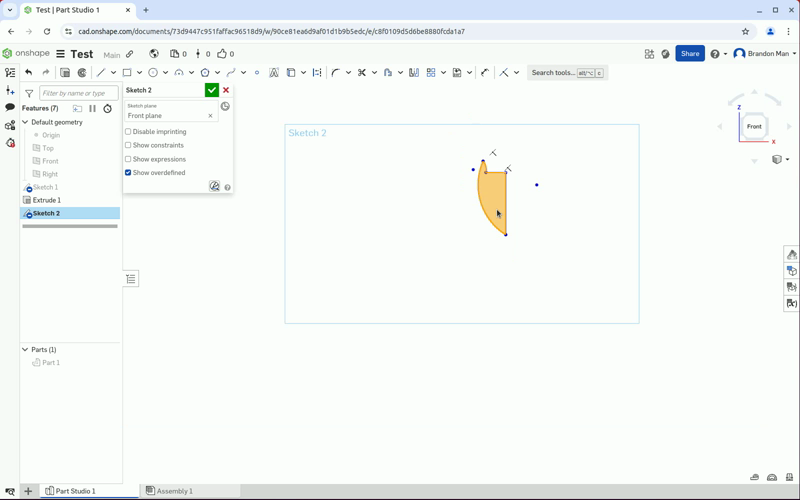
scroll(-6)
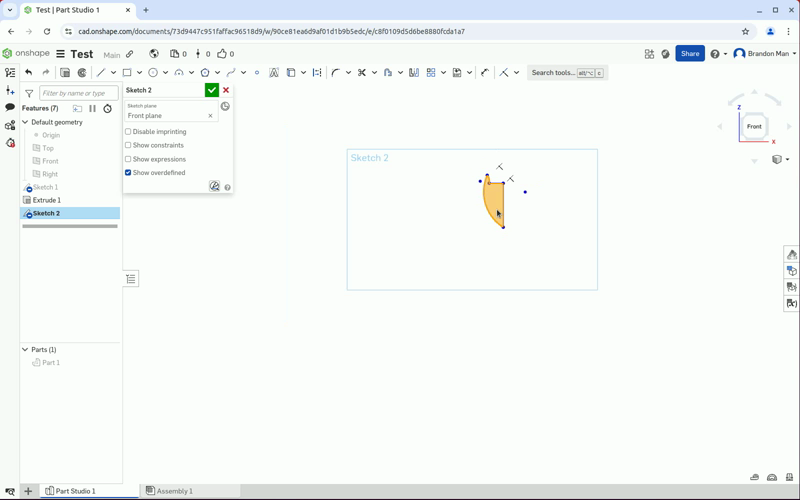
scroll(-6)
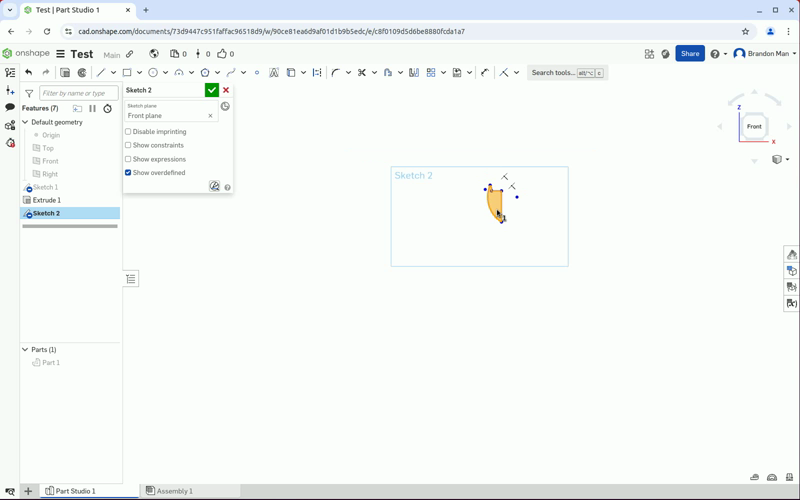
scroll(-6)
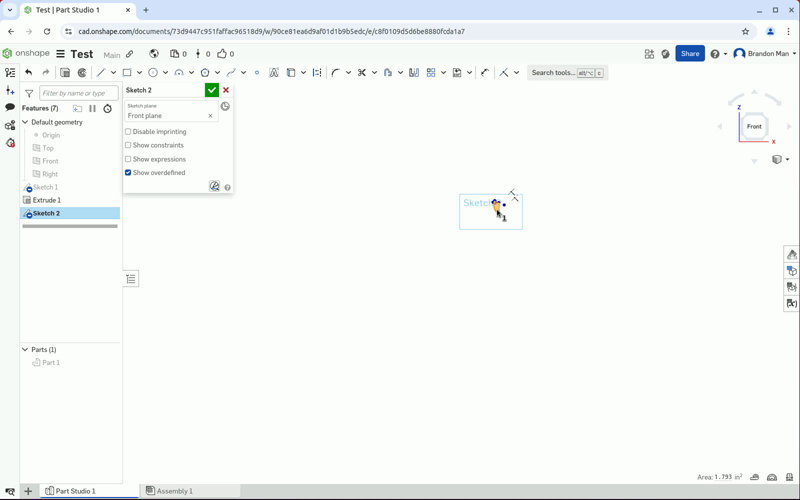
mouse_move(73, 352)
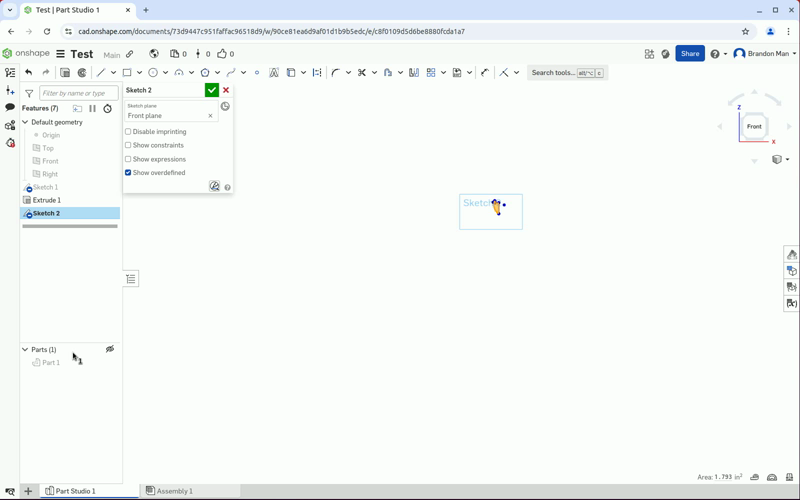
key(shift+y)
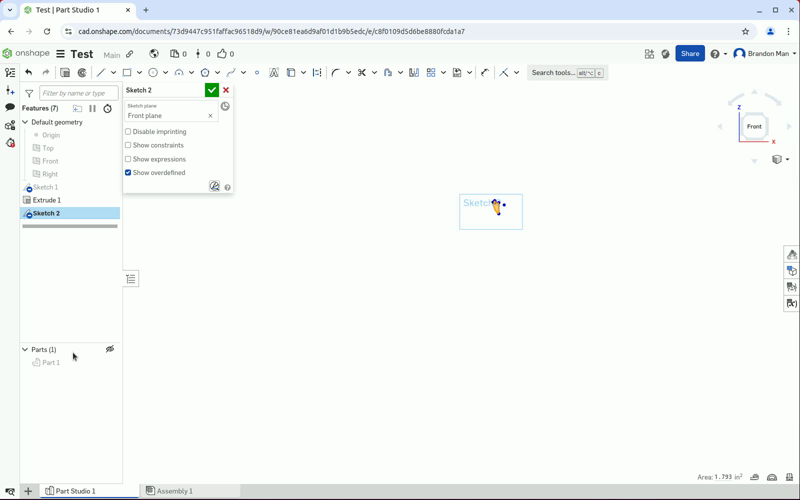
key(shift+e)
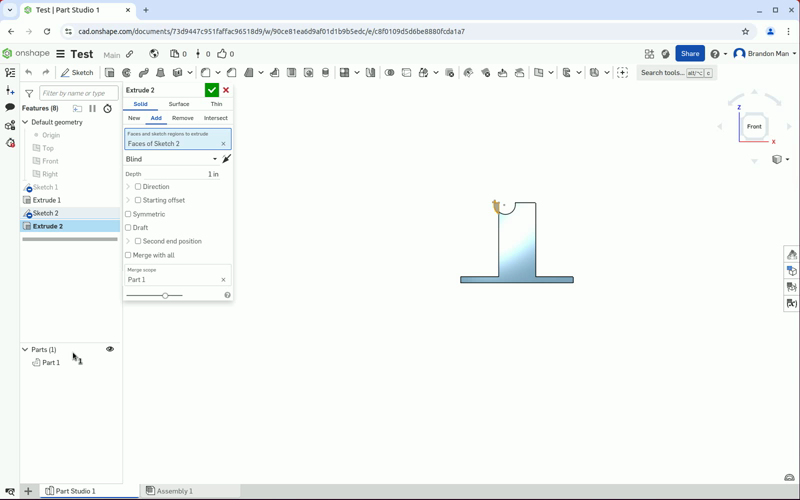
mouse_move(143, 106)
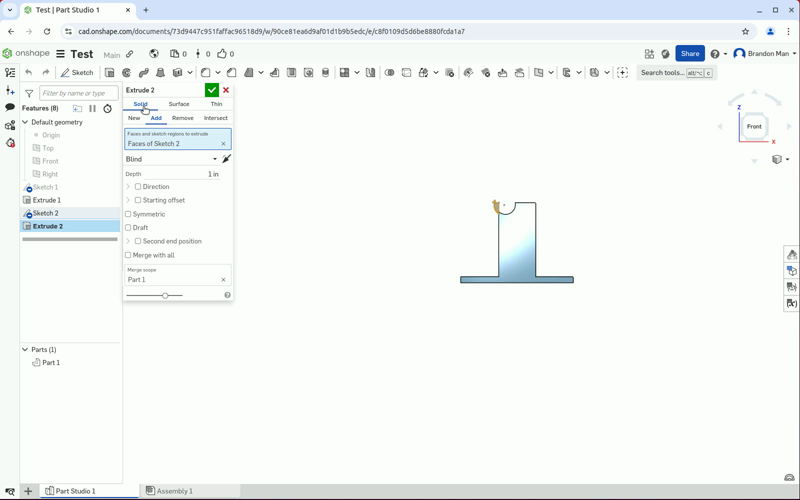
click(143, 106)
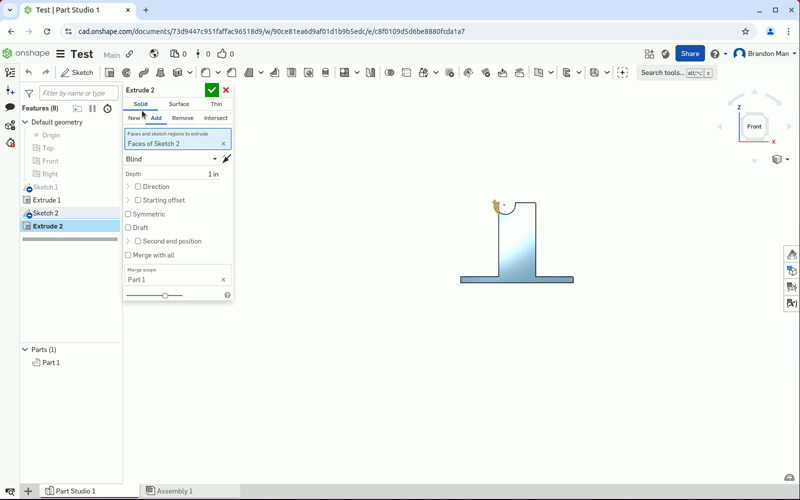
mouse_move(137, 120)
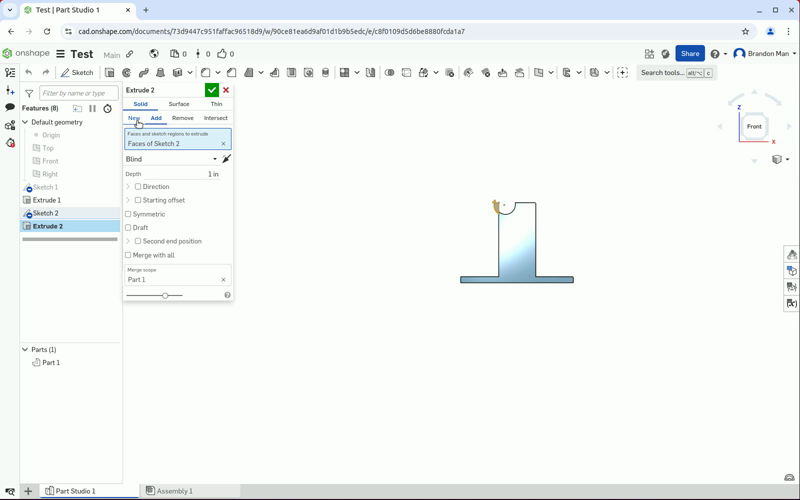
click(137, 120)
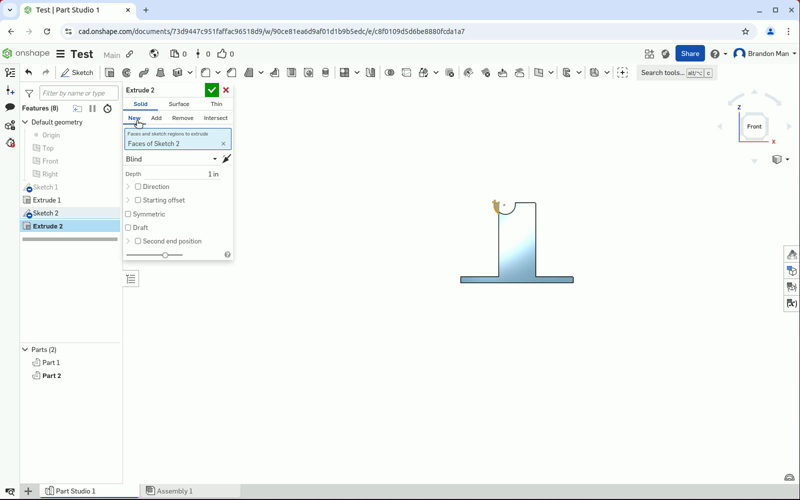
key(tab, 4)
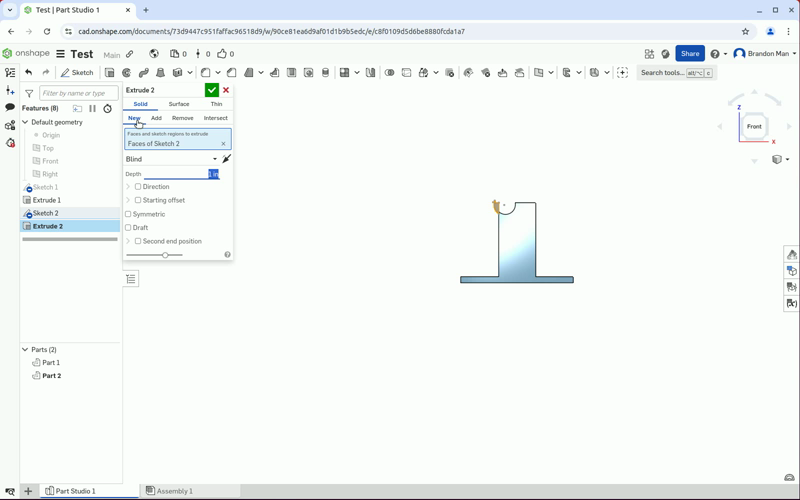
text(23.108)
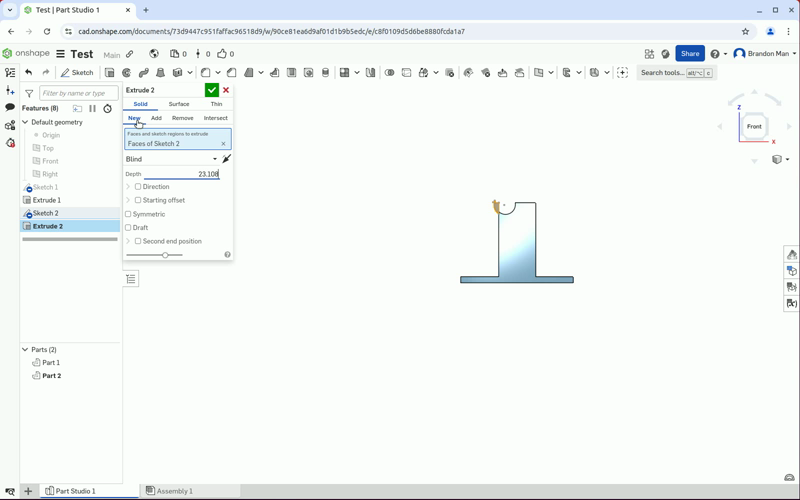
key(enter)
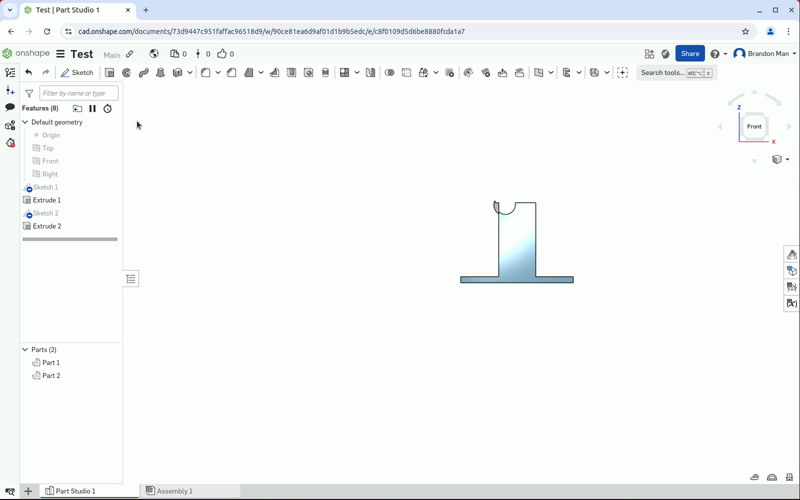
key(shift+h)
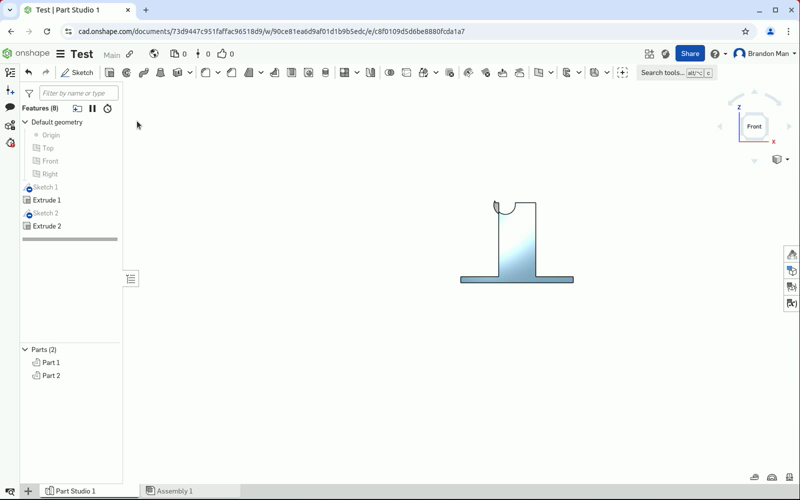
key(shift+h)
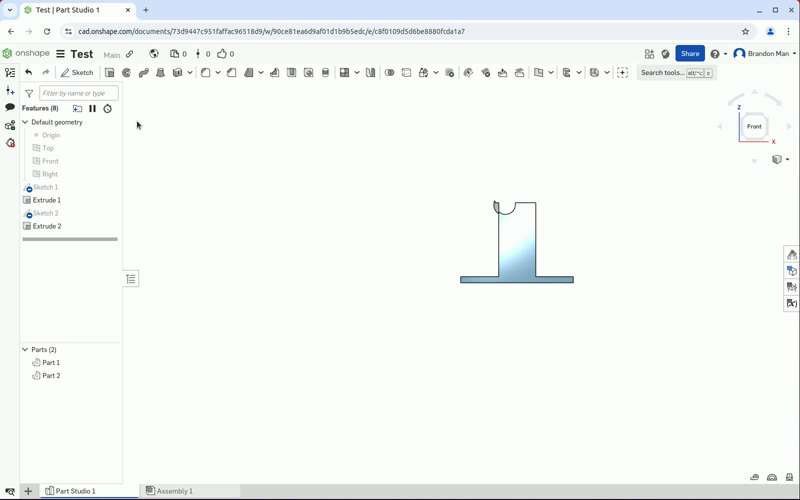
mouse_move(73, 189)
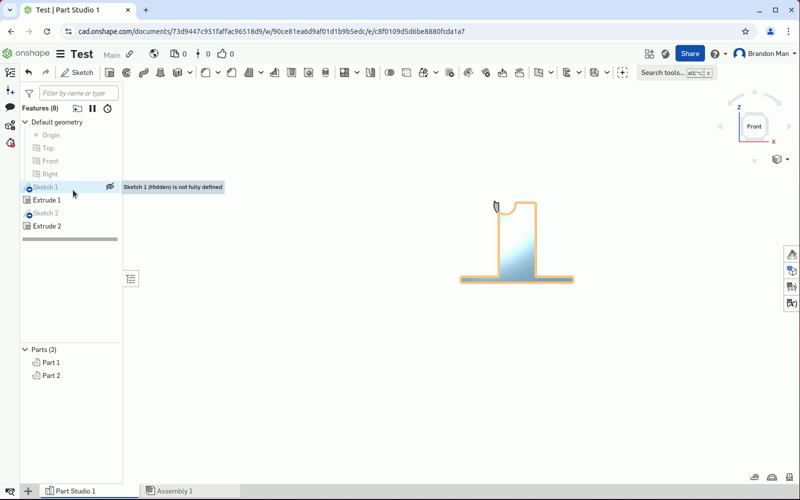
click(73, 189)
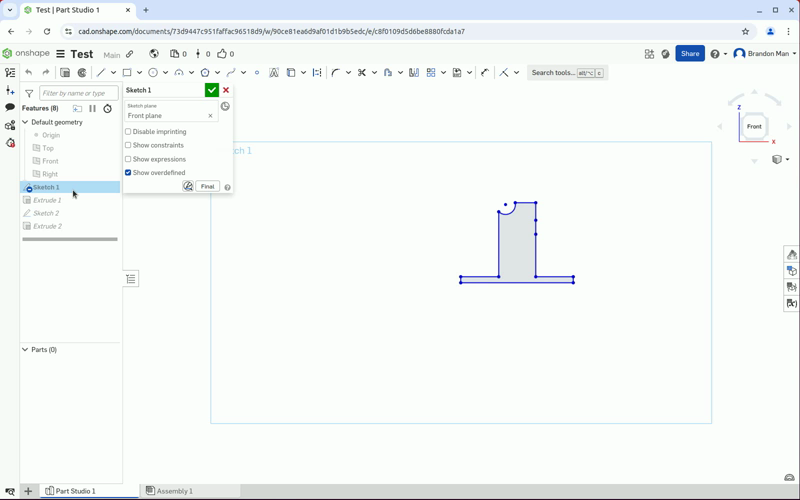
mouse_move(229, 92)
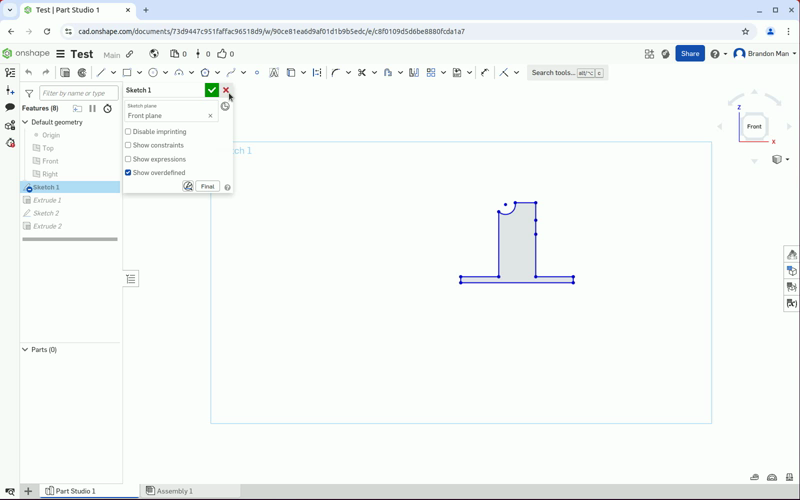
click(229, 92)
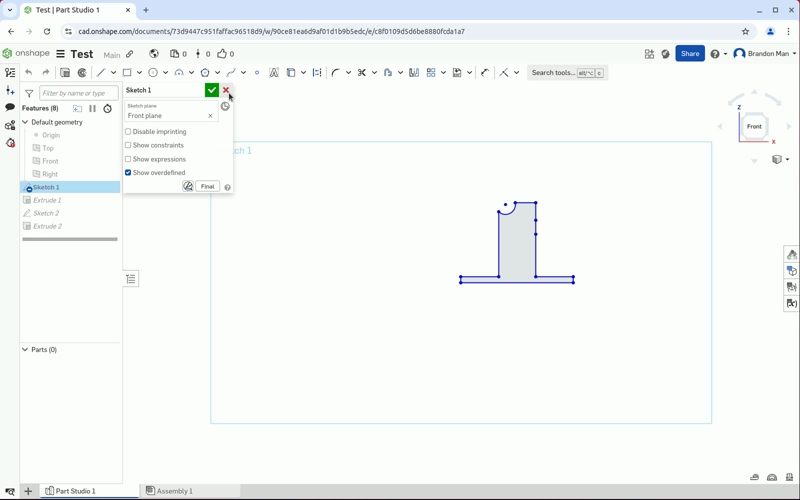
key(shift+s)
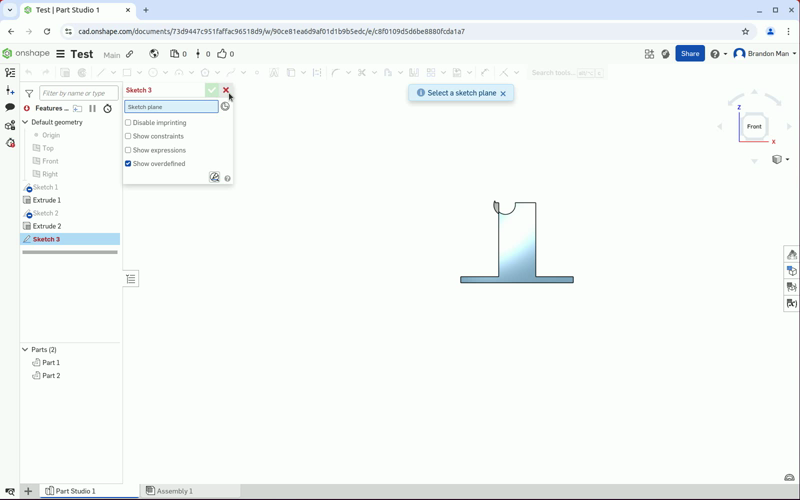
mouse_move(73, 163)
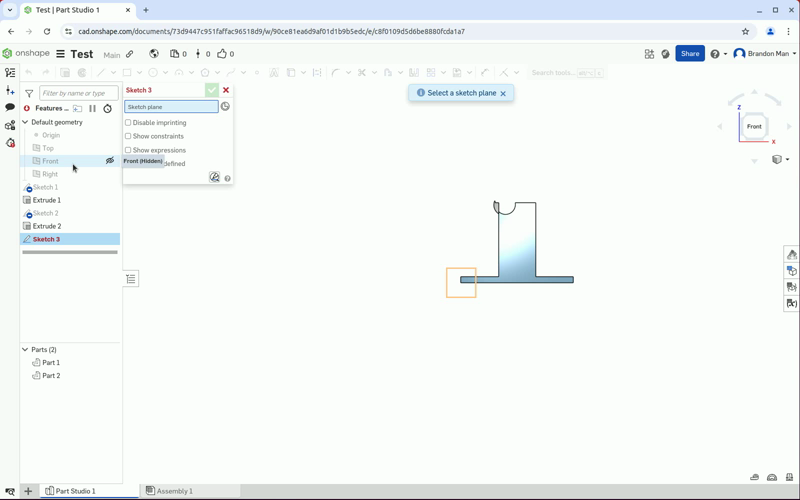
click(73, 163)
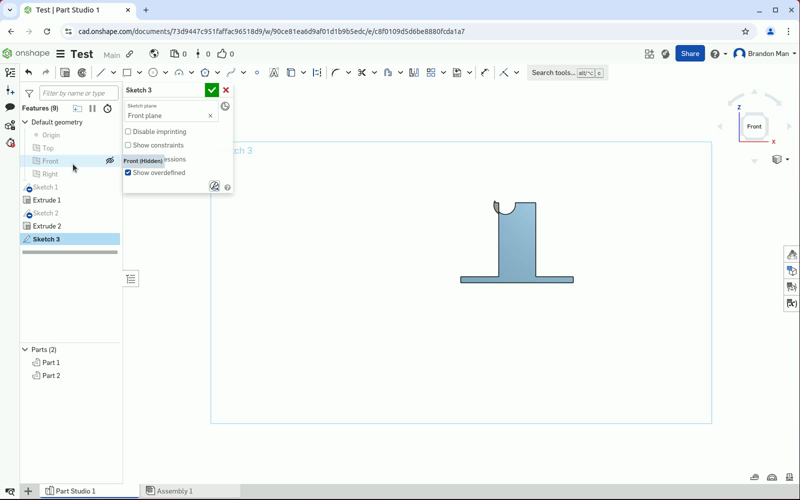
mouse_move(73, 352)
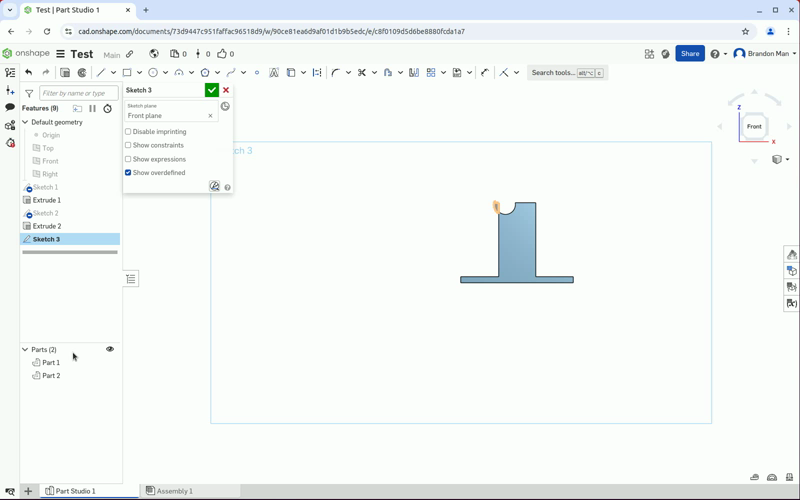
key(y)
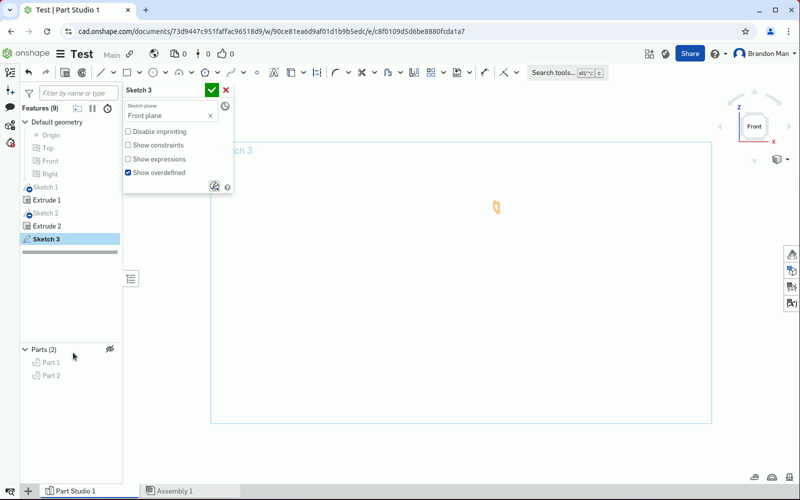
key(l)
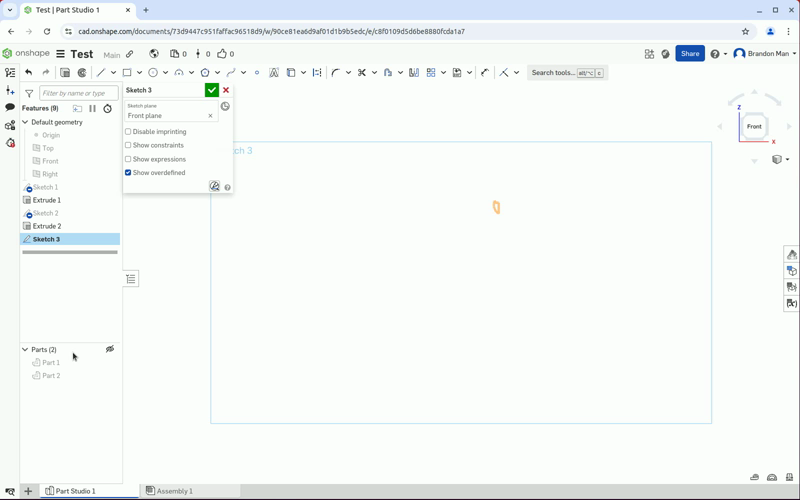
key_down(shift)
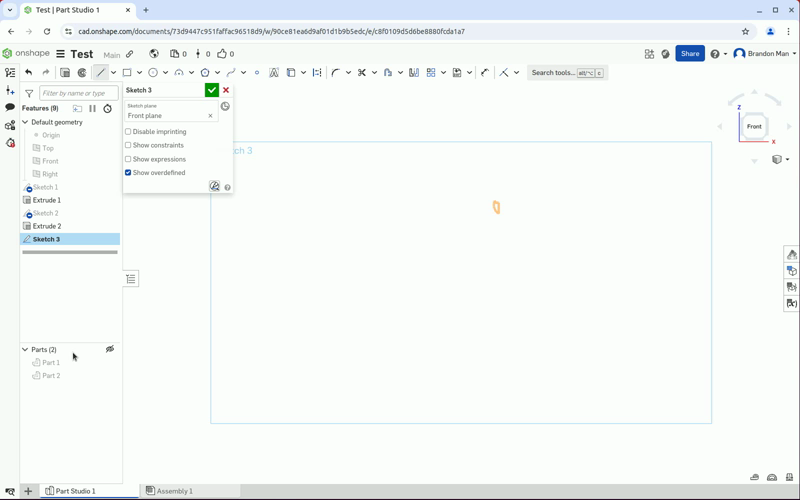
mouse_move(460, 282)
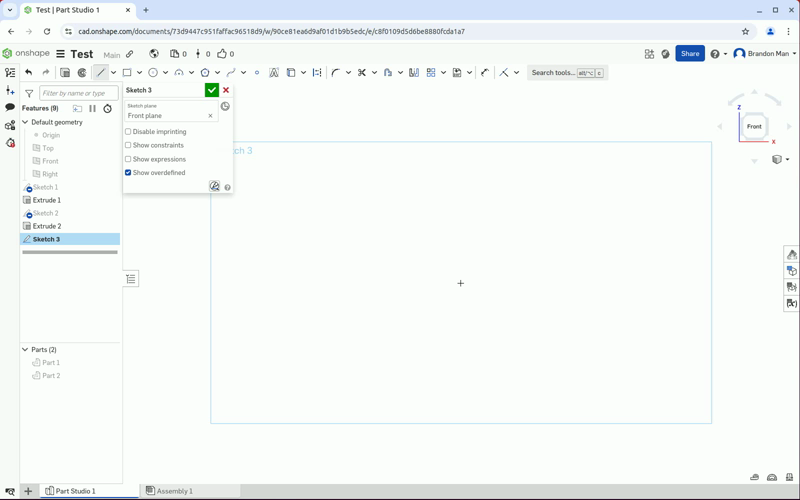
click(460, 282)
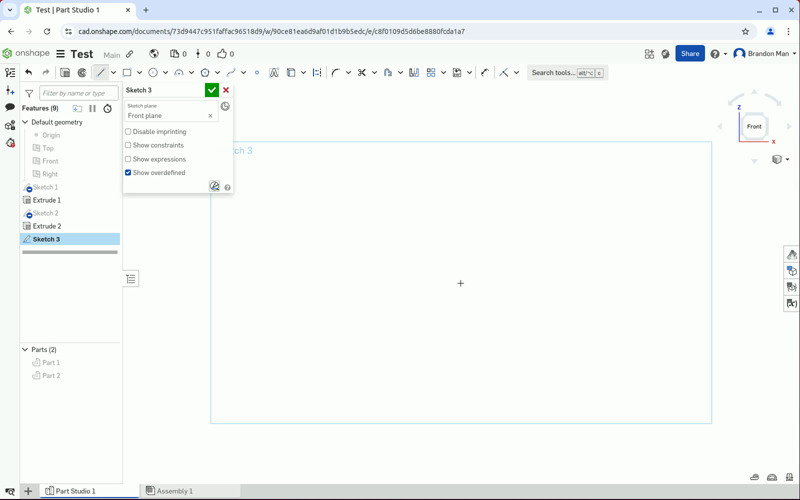
key_up(shift)
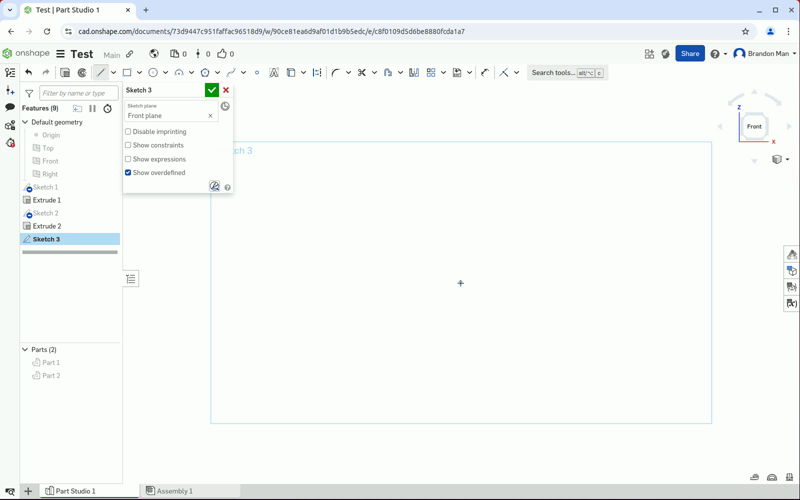
key_down(shift)
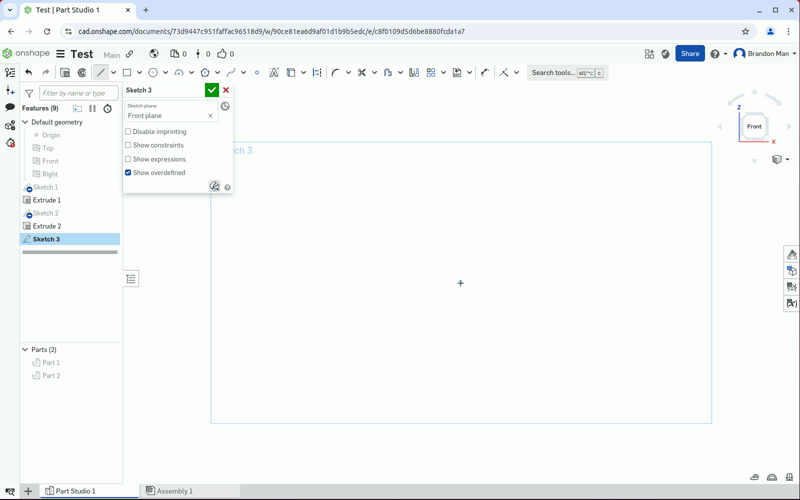
mouse_move(573, 282)
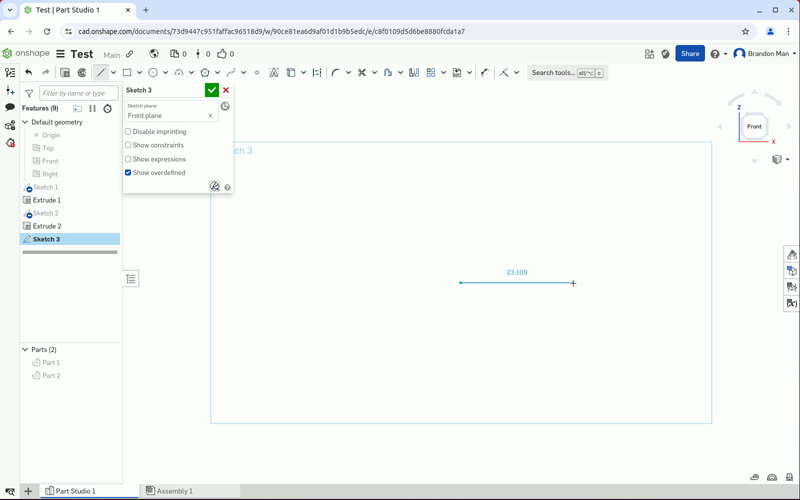
click(573, 282)
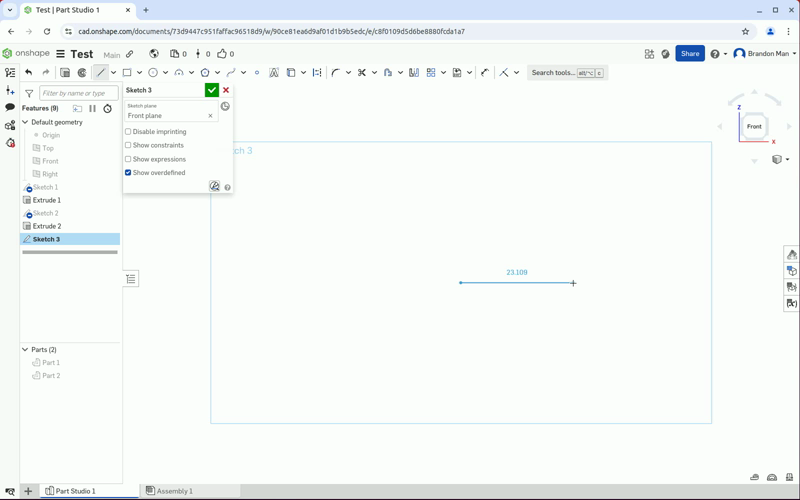
key_up(shift)
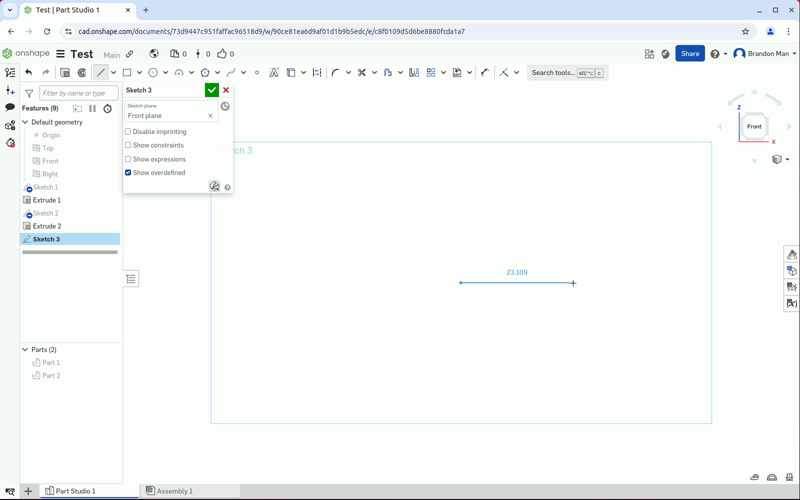
key_down(shift)
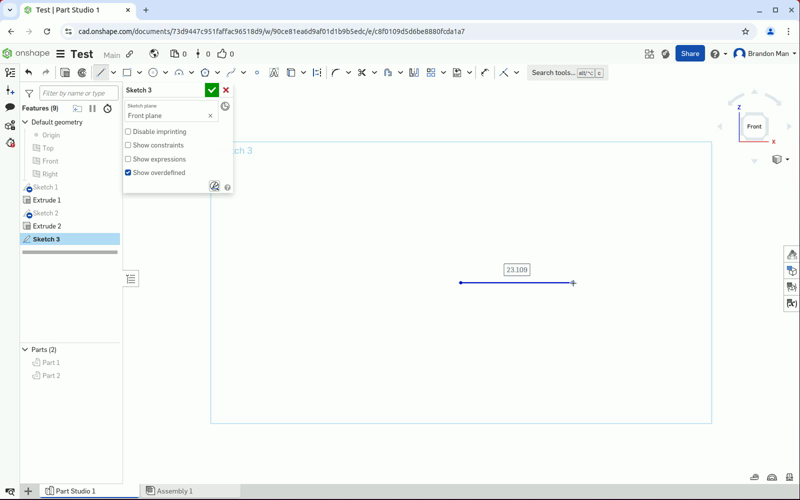
mouse_move(589, 282)
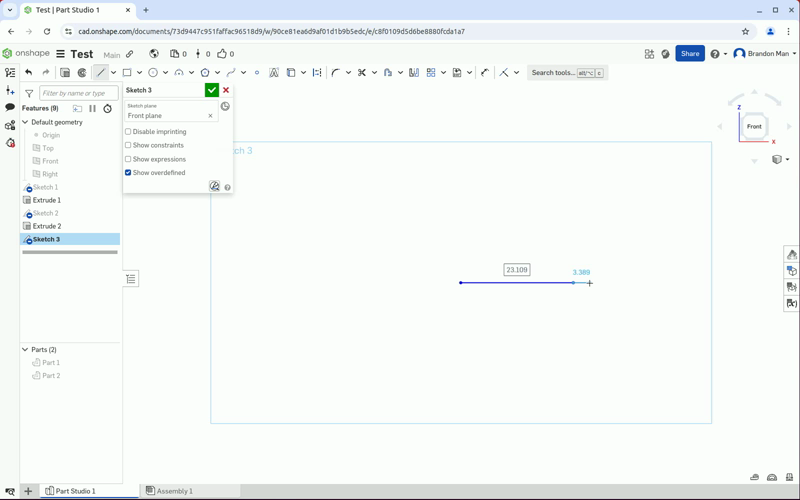
mouse_move(573, 276)
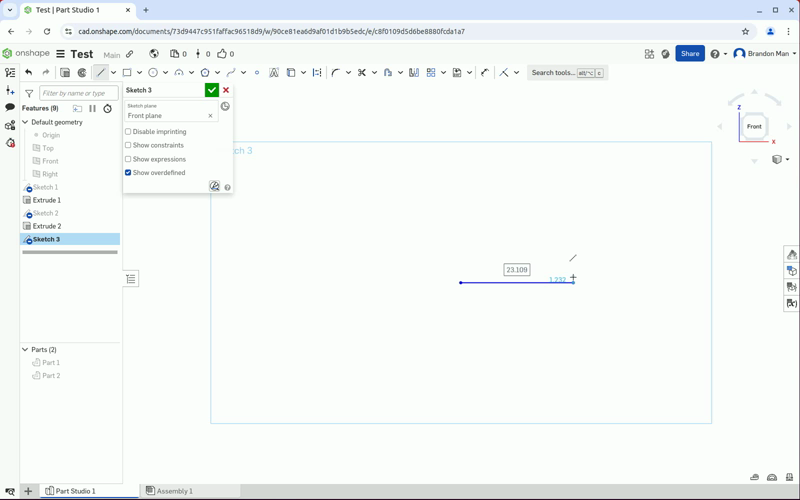
scroll(6)
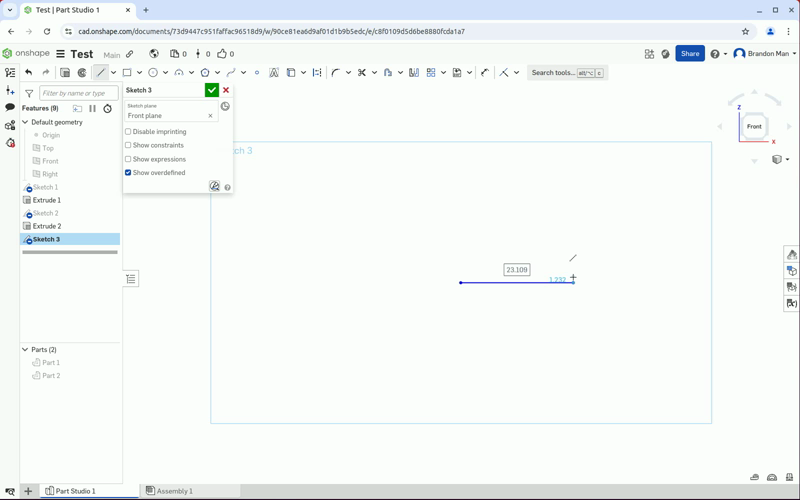
scroll(6)
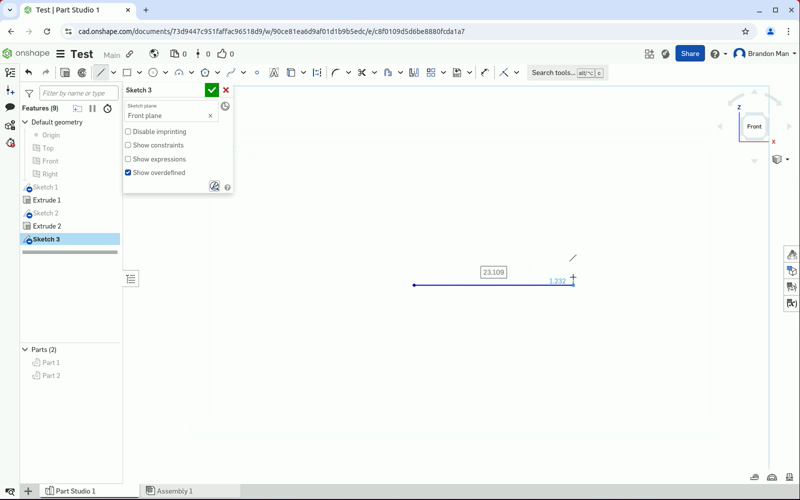
scroll(6)
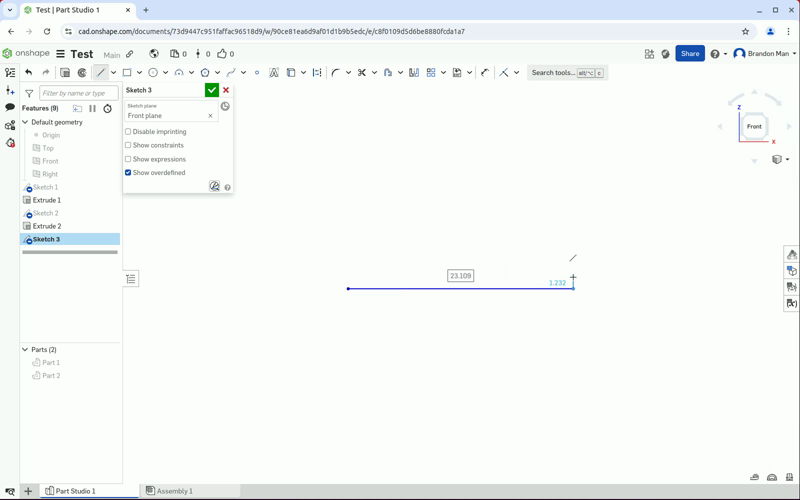
scroll(6)
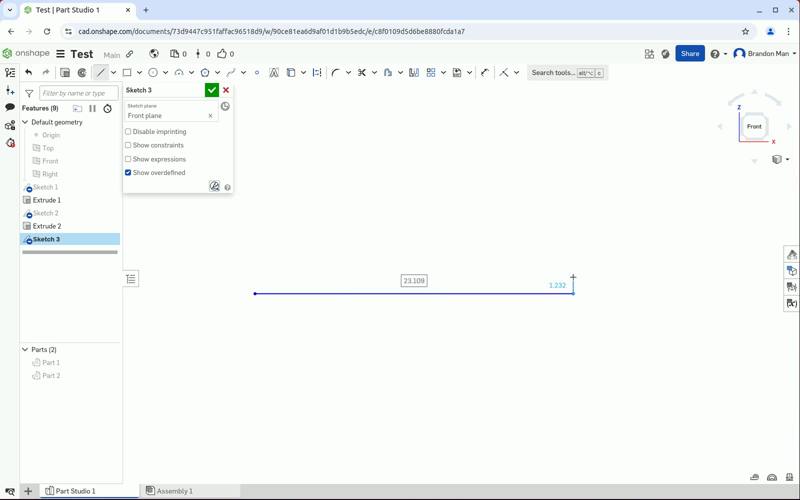
scroll(6)
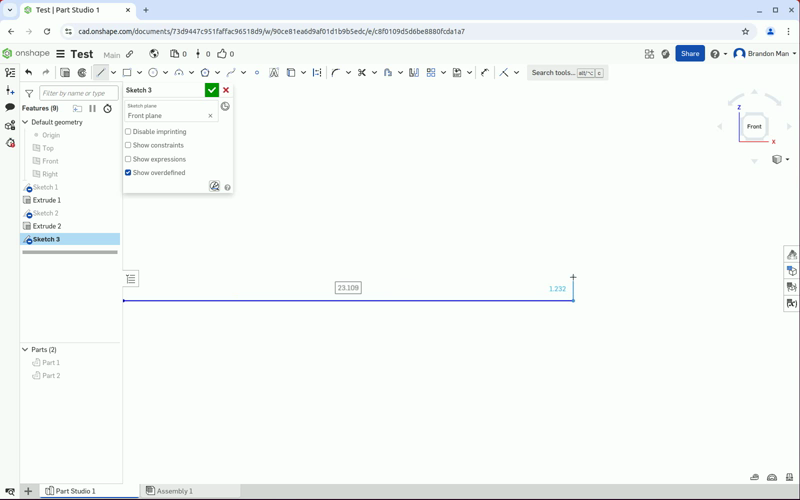
scroll(6)
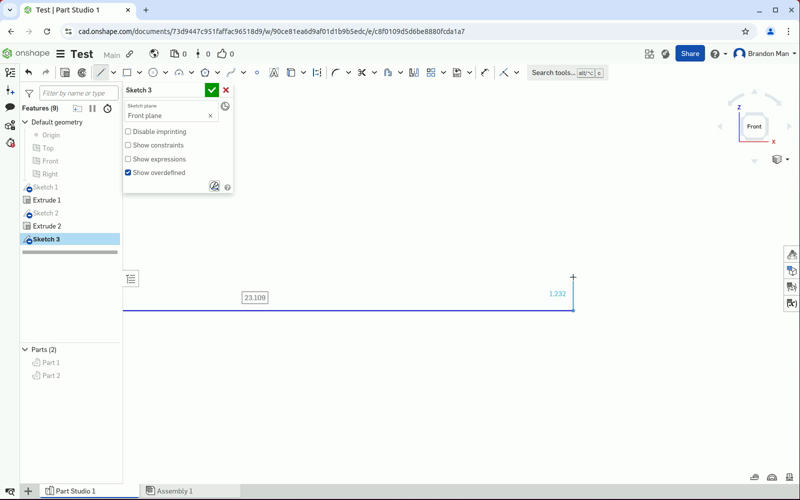
scroll(6)
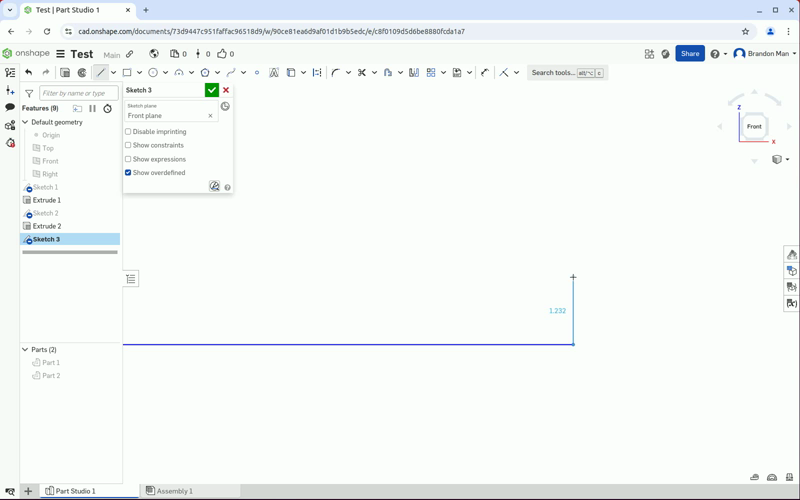
click(573, 276)
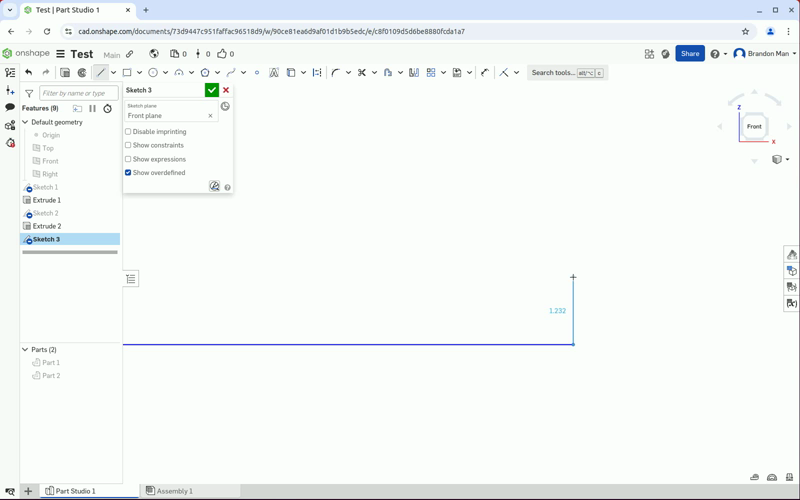
scroll(-6)
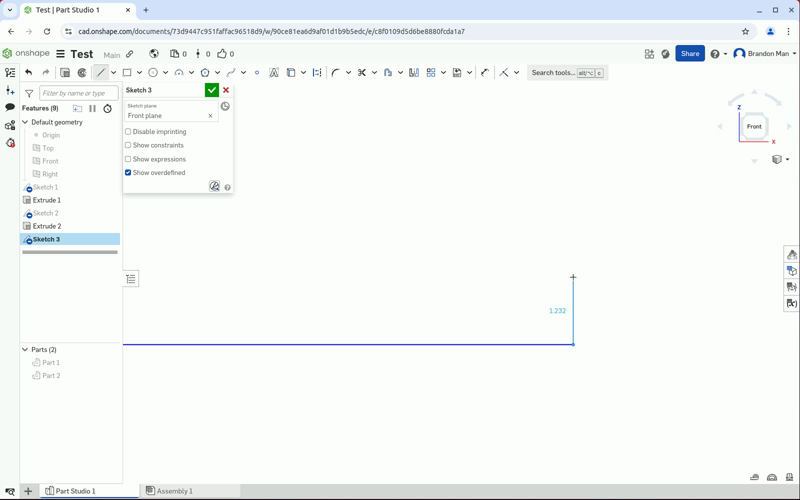
scroll(-6)
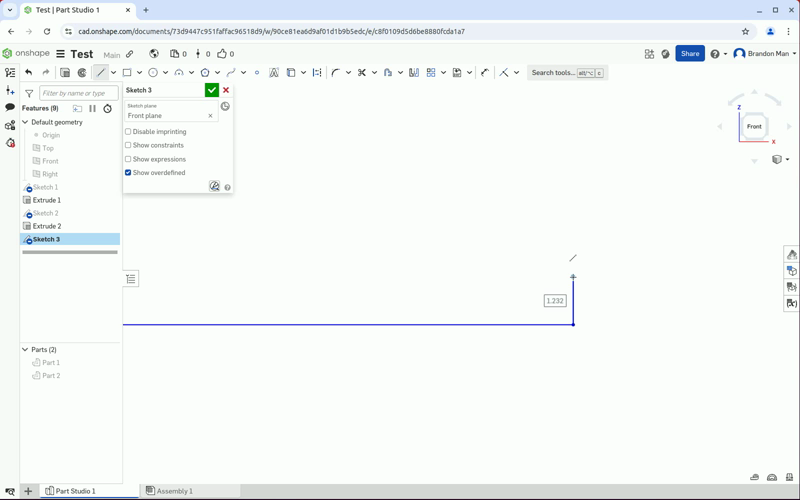
scroll(-6)
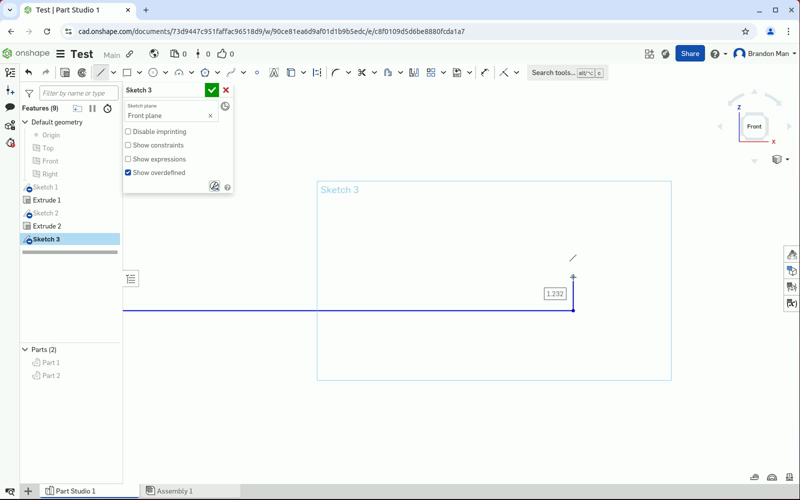
scroll(-6)
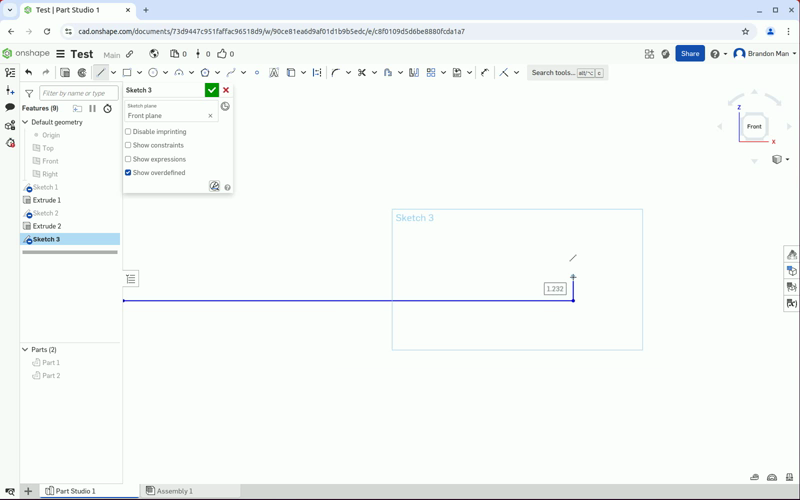
scroll(-6)
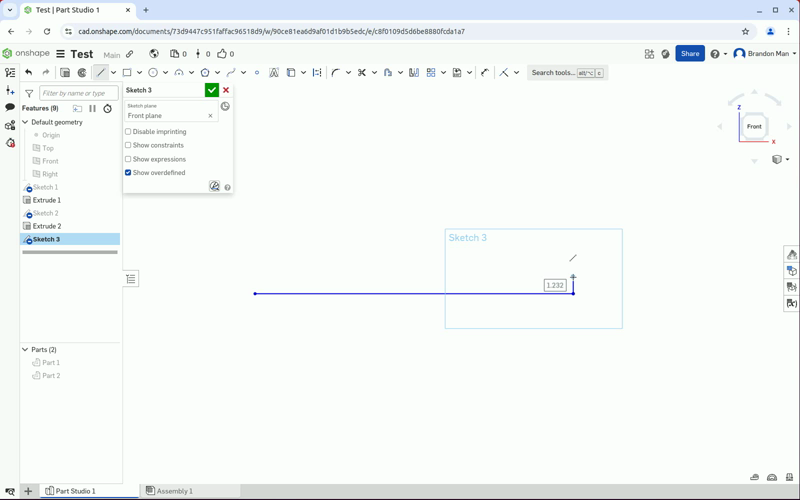
scroll(-6)
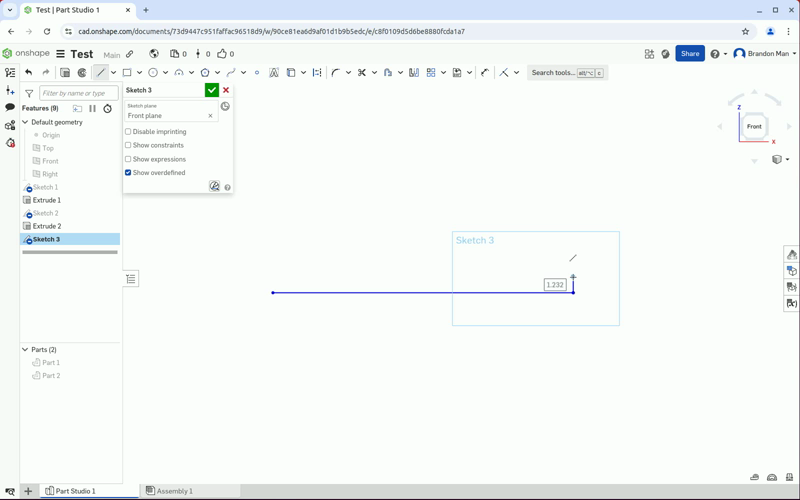
scroll(-6)
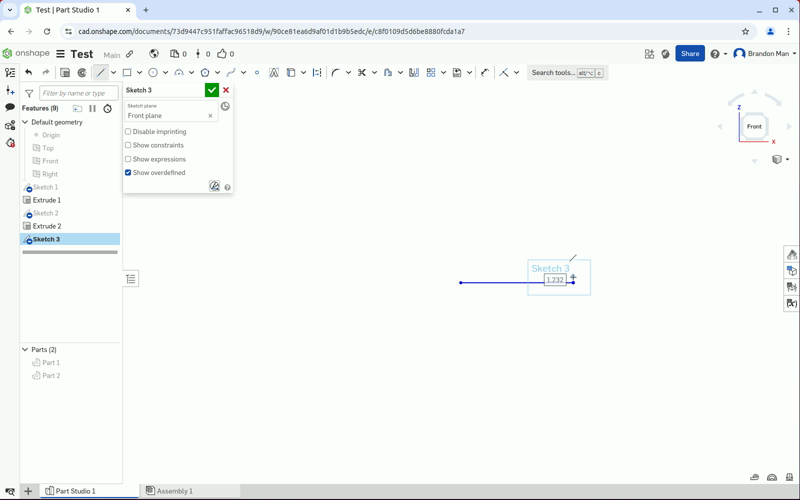
key_up(shift)
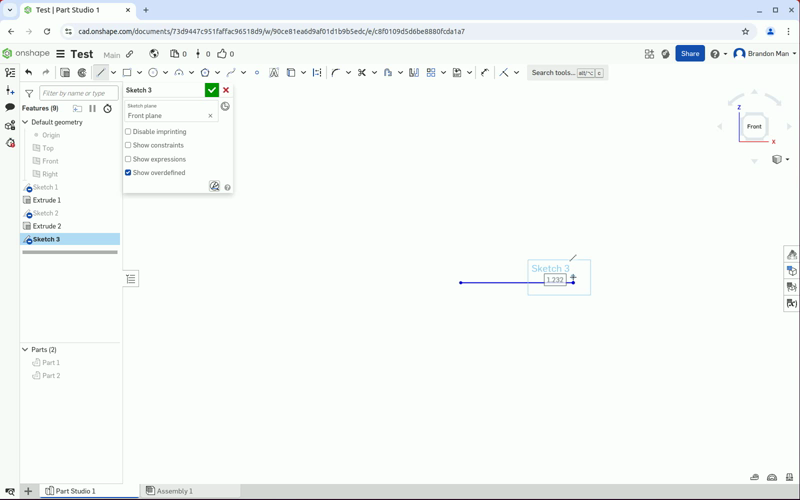
key_down(shift)
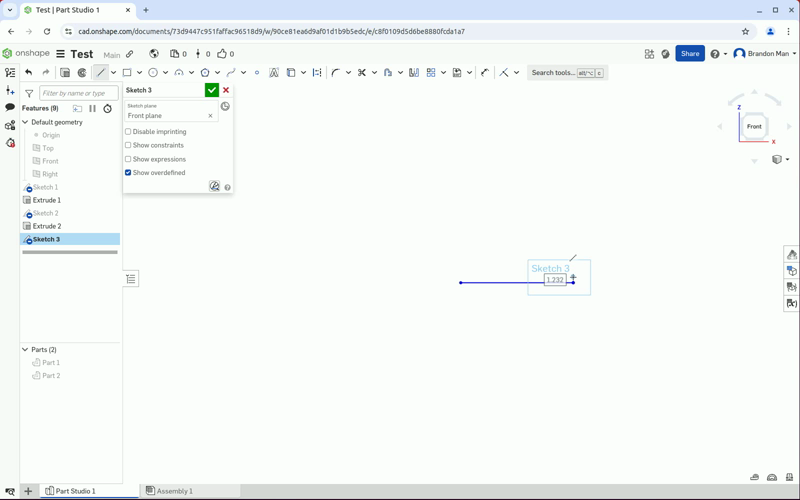
mouse_move(589, 276)
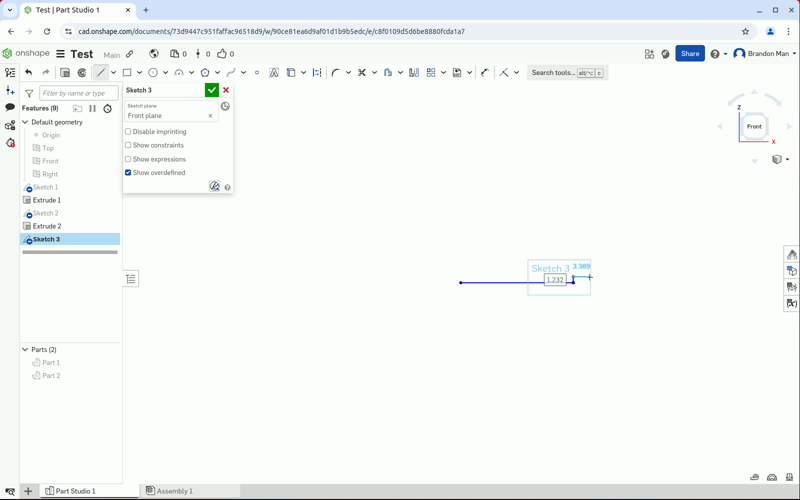
mouse_move(535, 276)
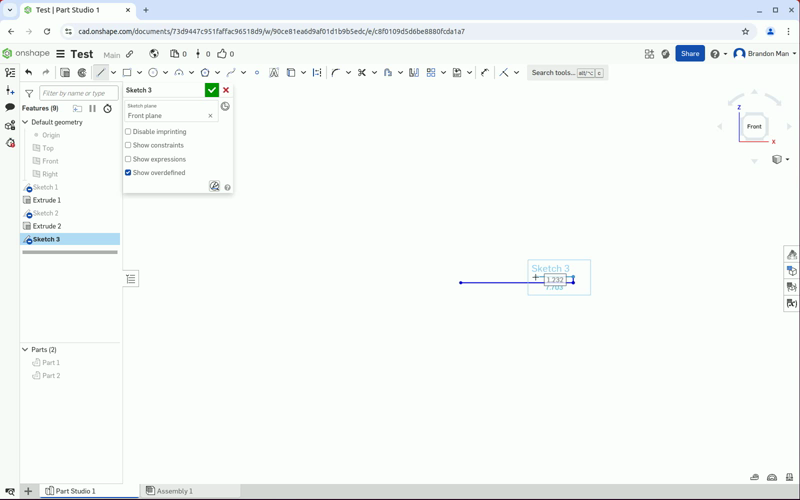
click(535, 276)
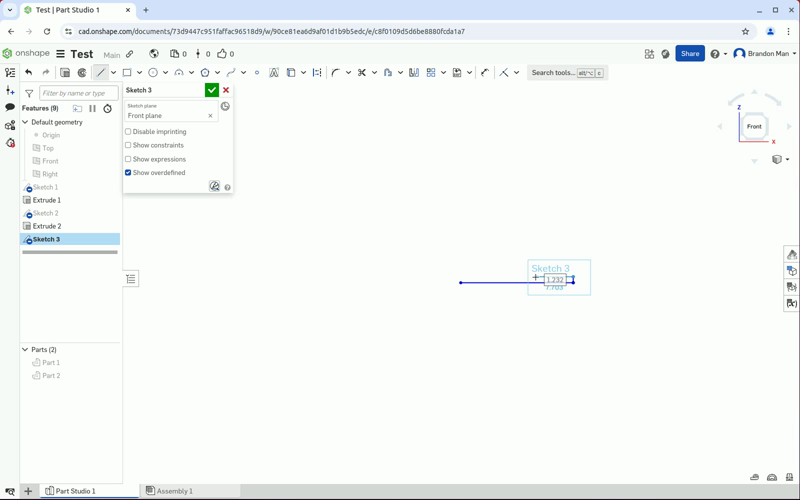
key_up(shift)
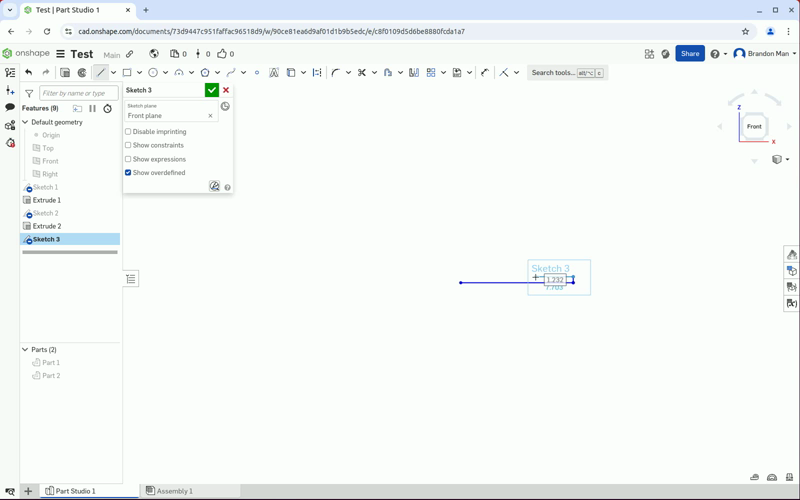
key_down(shift)
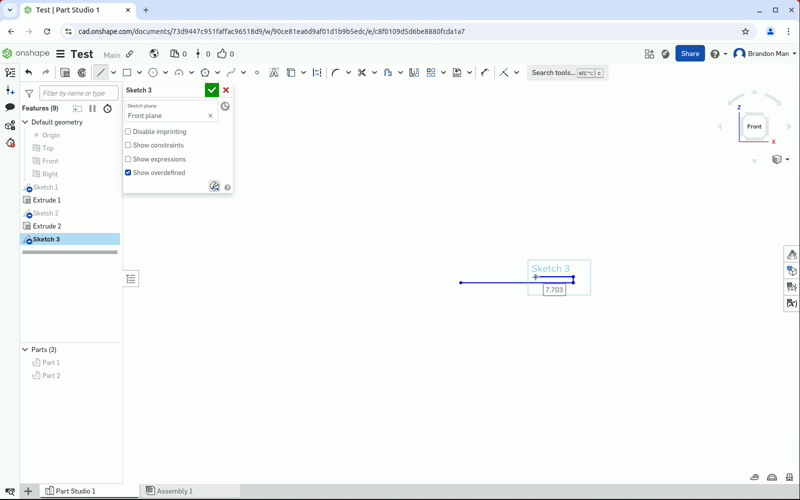
mouse_move(565, 276)
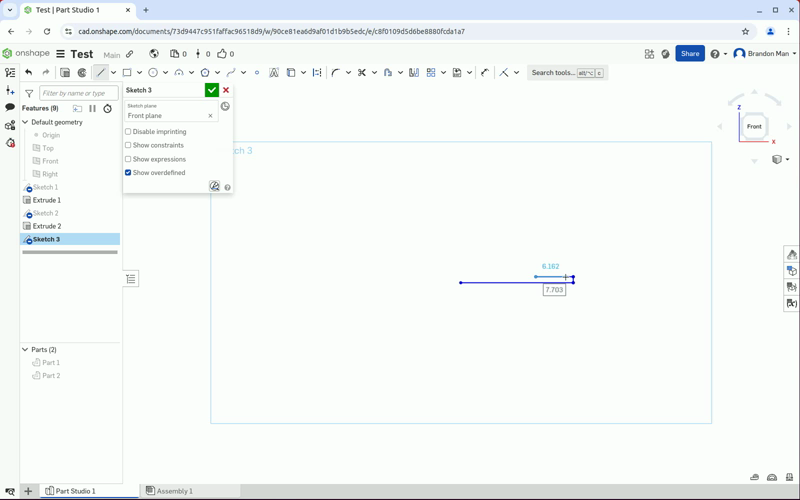
mouse_move(535, 234)
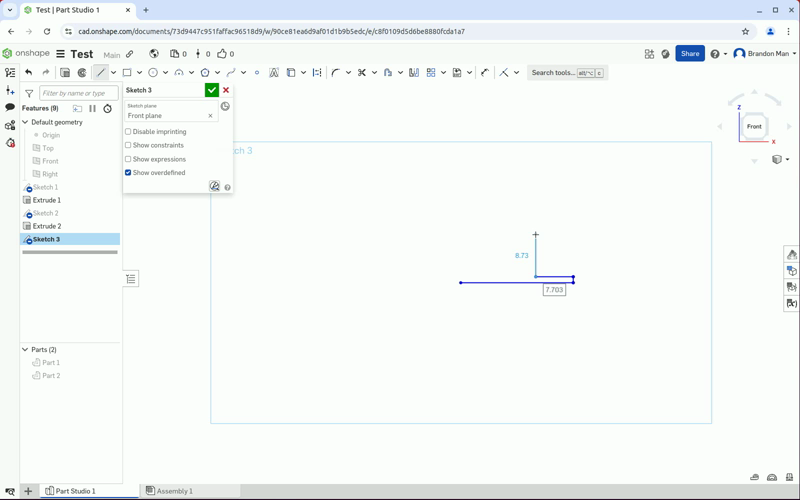
click(535, 234)
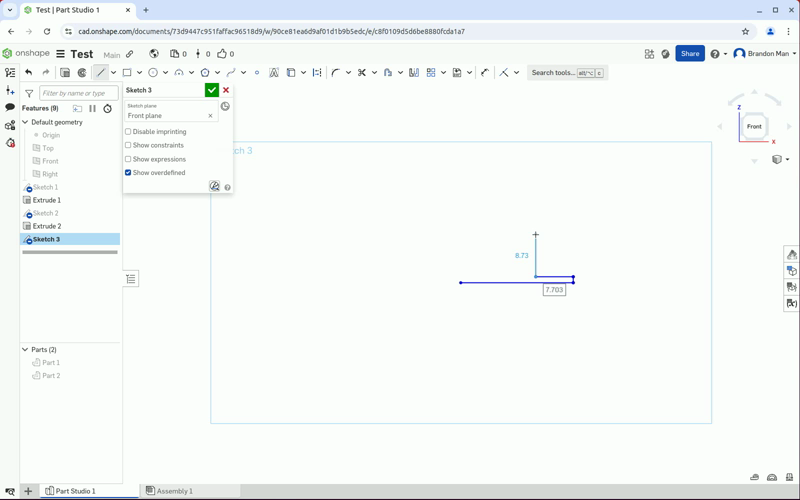
key_up(shift)
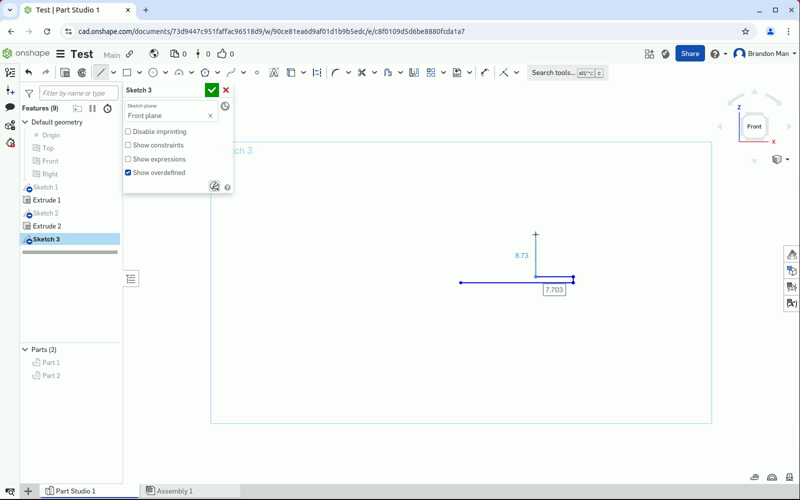
key_down(shift)
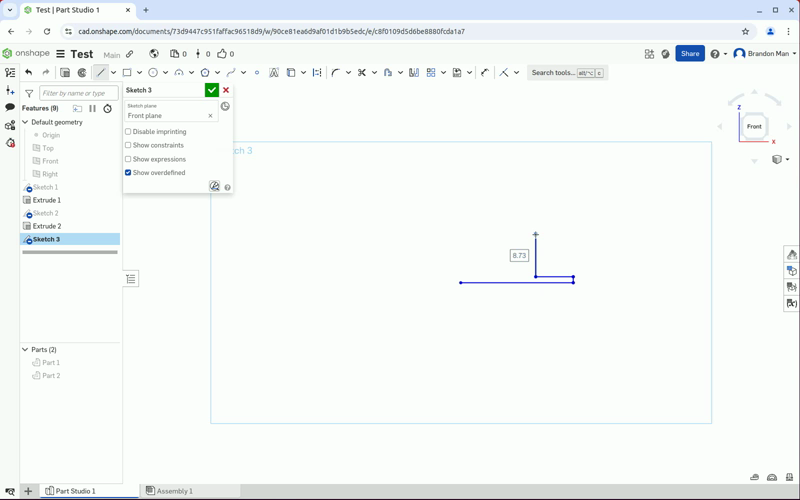
mouse_move(565, 234)
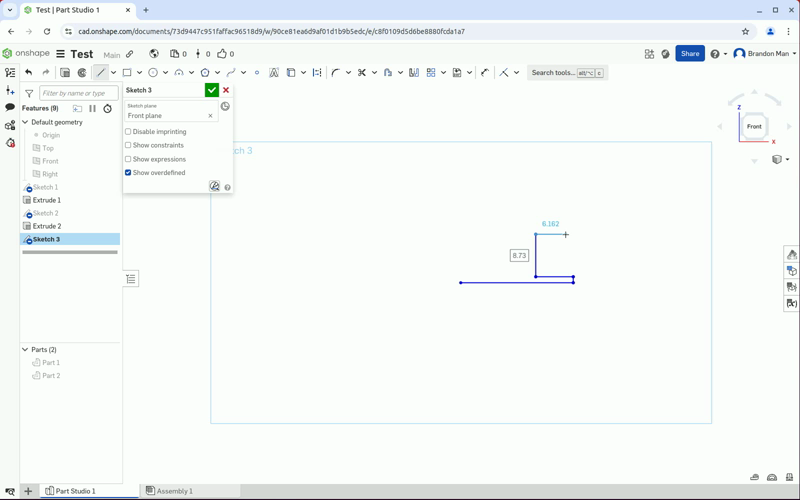
mouse_move(535, 220)
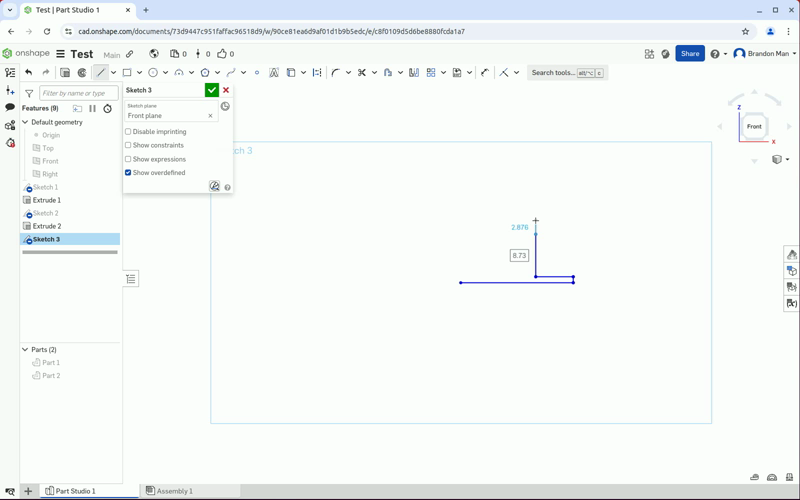
click(535, 220)
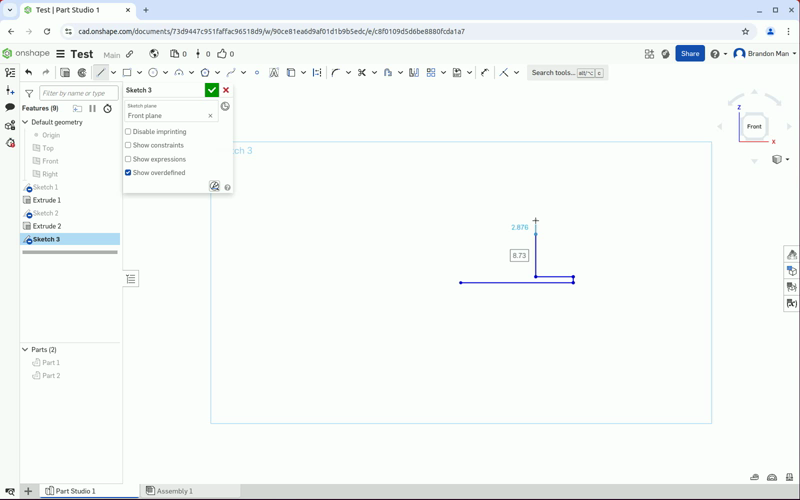
key_up(shift)
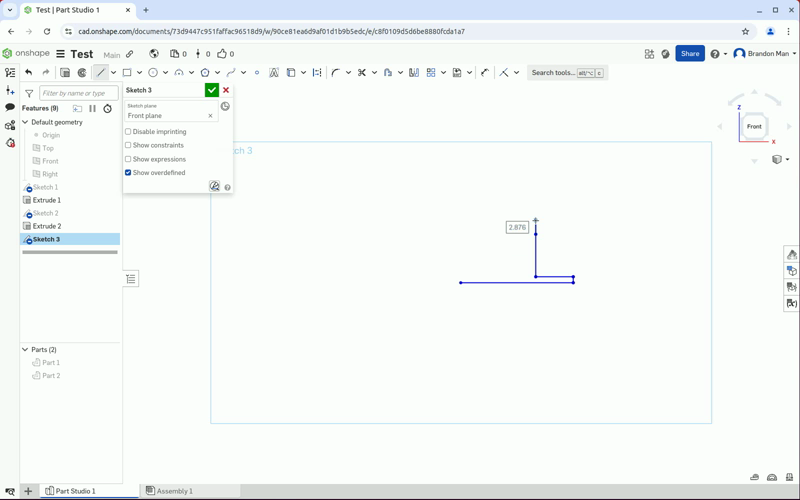
key_down(shift)
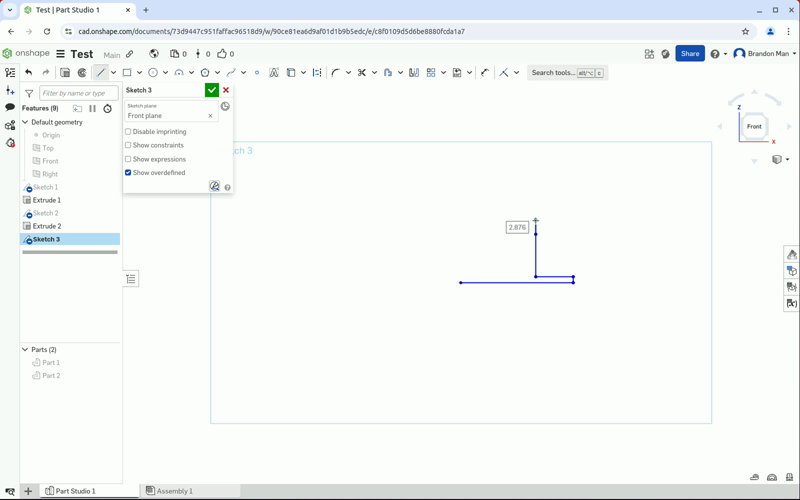
mouse_move(565, 220)
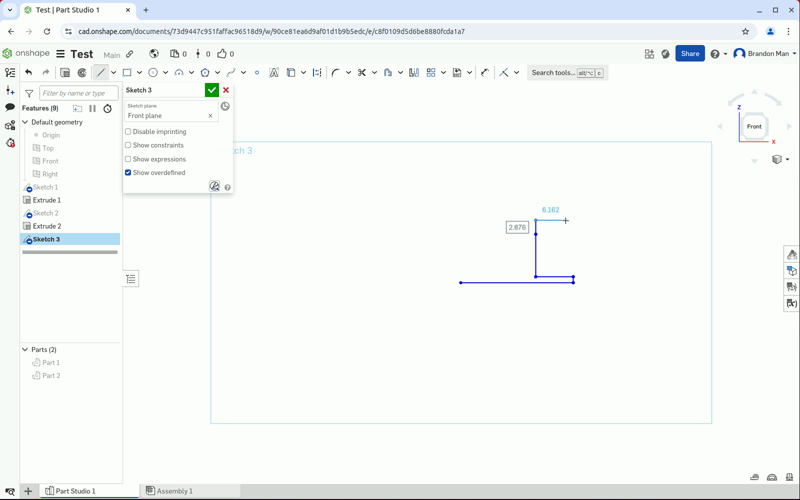
mouse_move(535, 202)
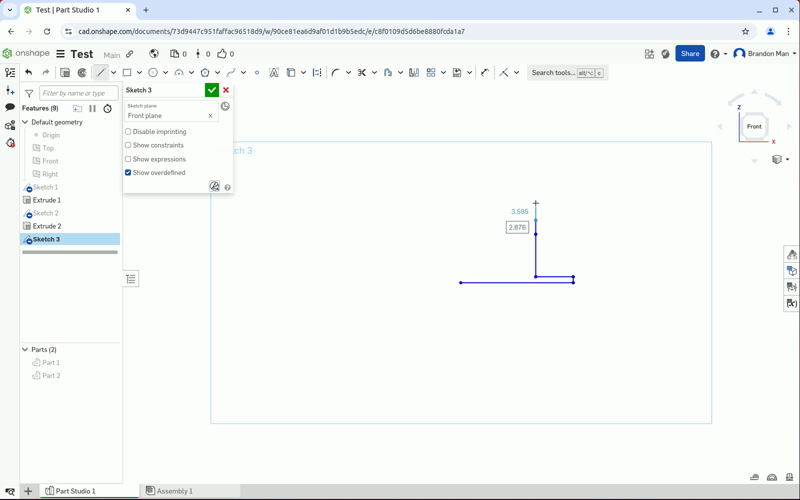
click(535, 202)
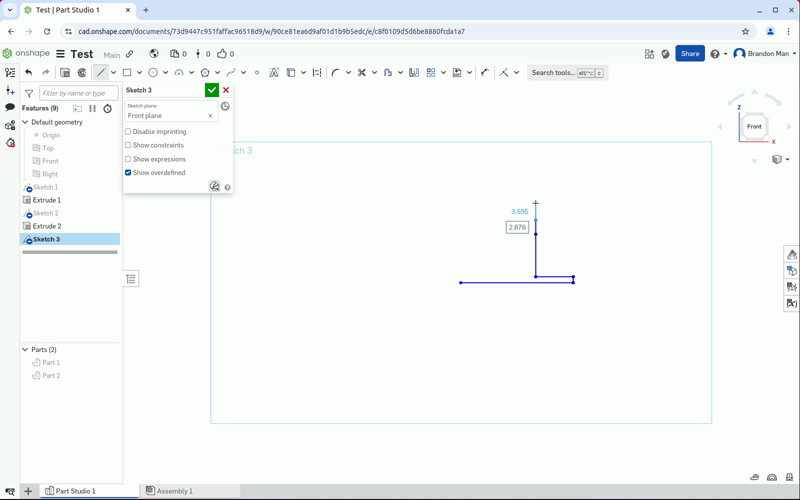
key_up(shift)
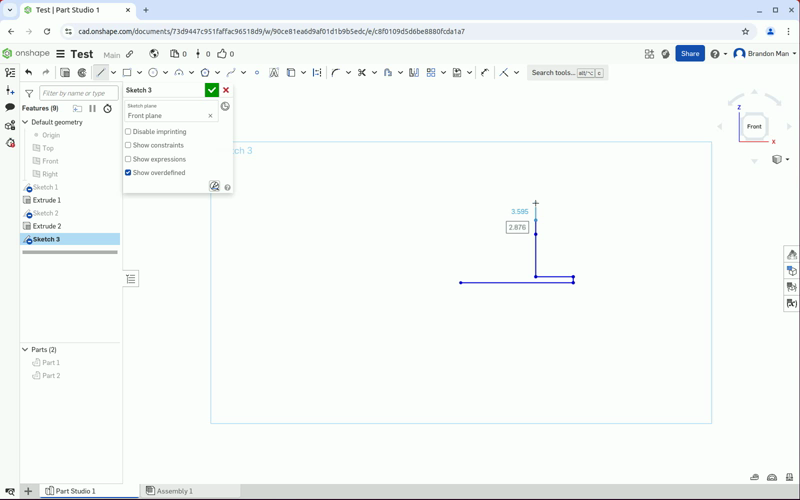
key_down(shift)
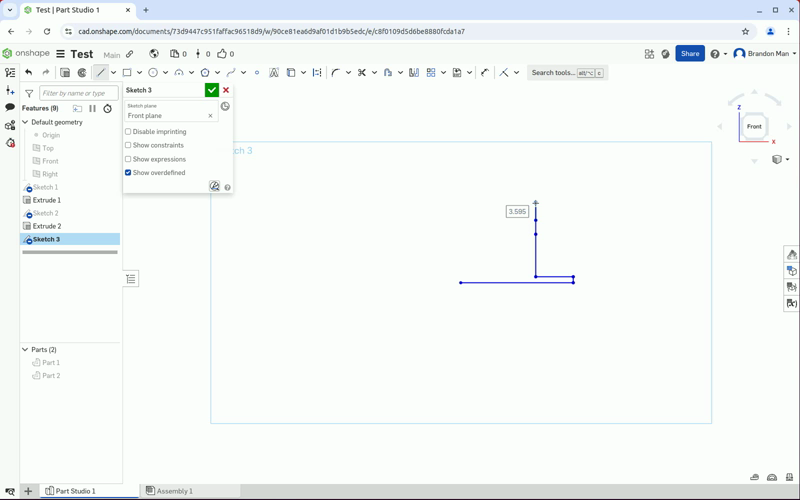
mouse_move(565, 202)
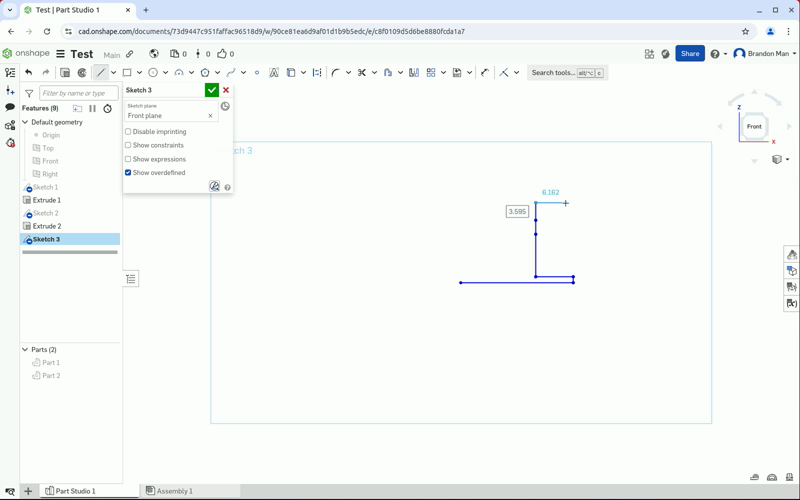
mouse_move(515, 202)
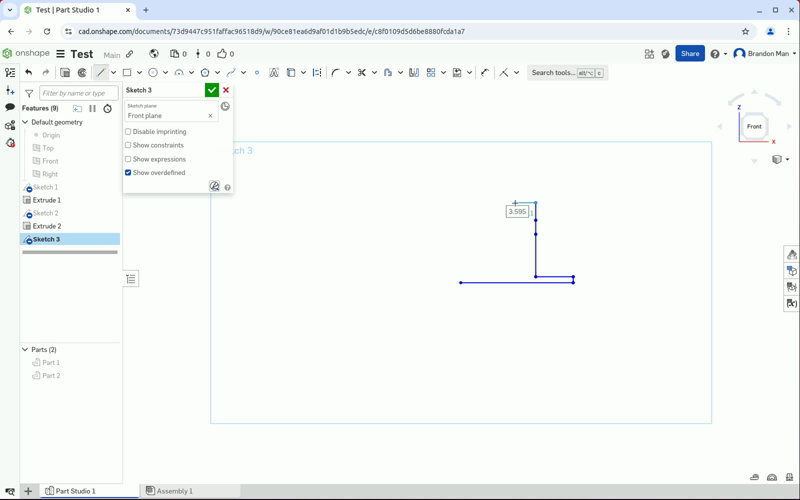
click(515, 202)
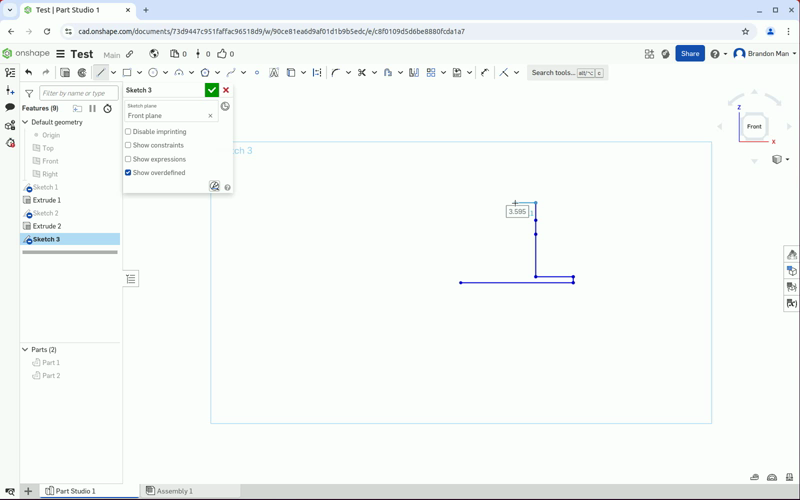
key_up(shift)
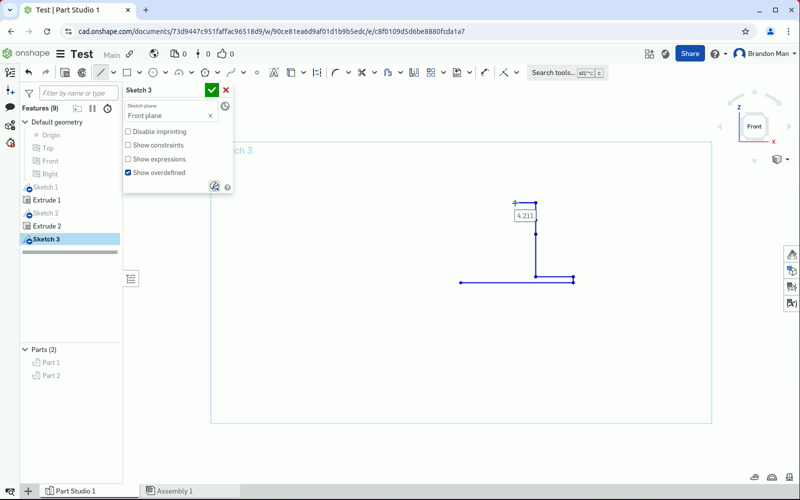
key(esc)
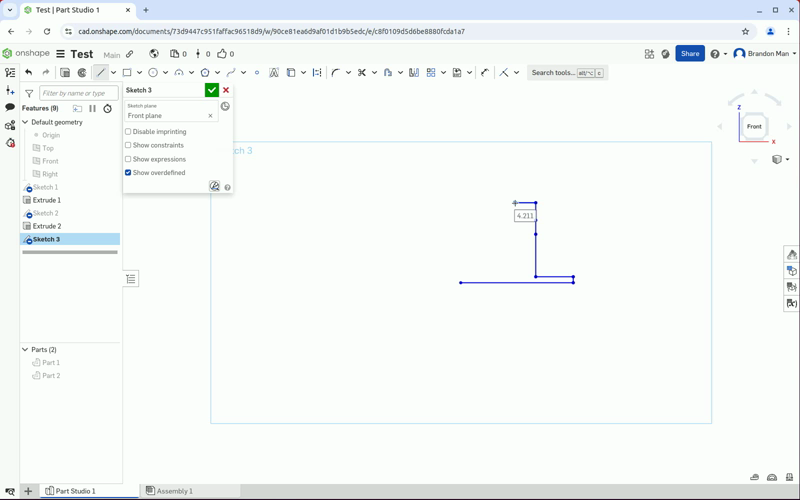
key(a)
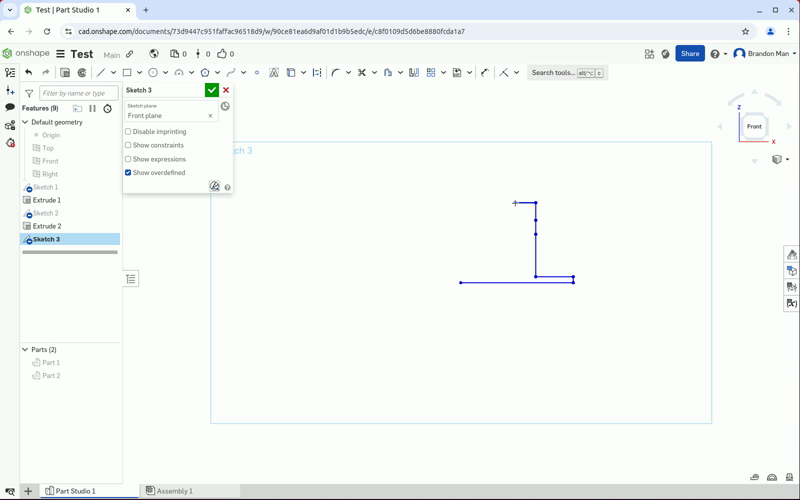
mouse_move(515, 202)
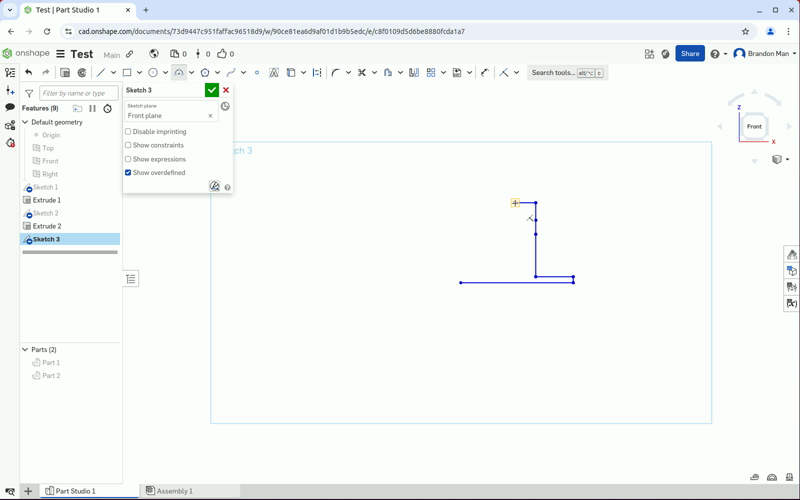
click(515, 202)
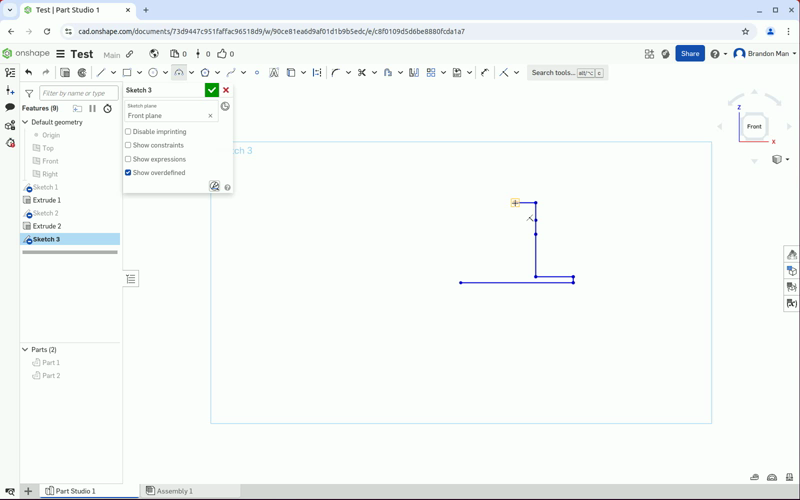
key_down(shift)
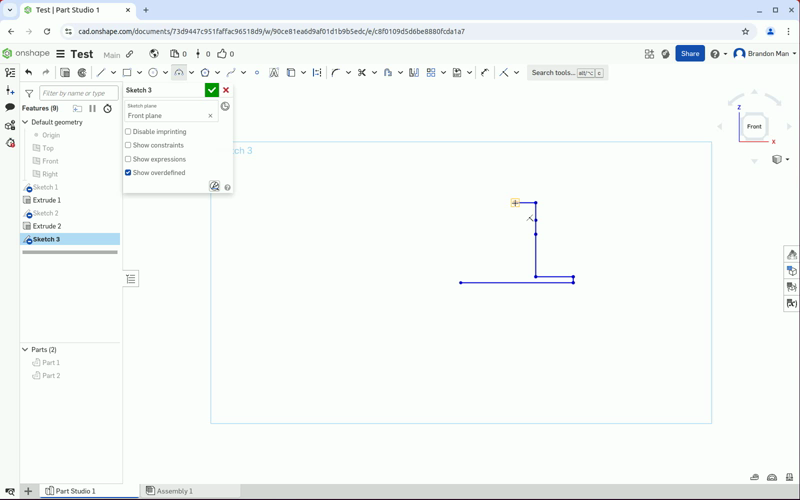
mouse_move(498, 211)
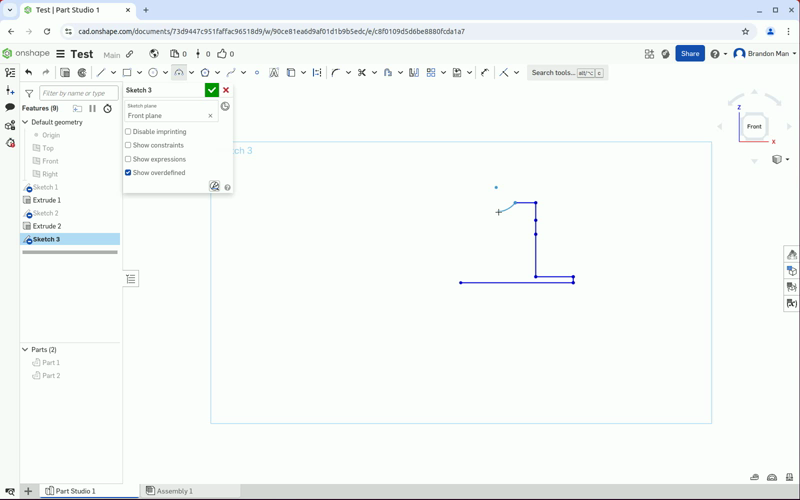
click(498, 211)
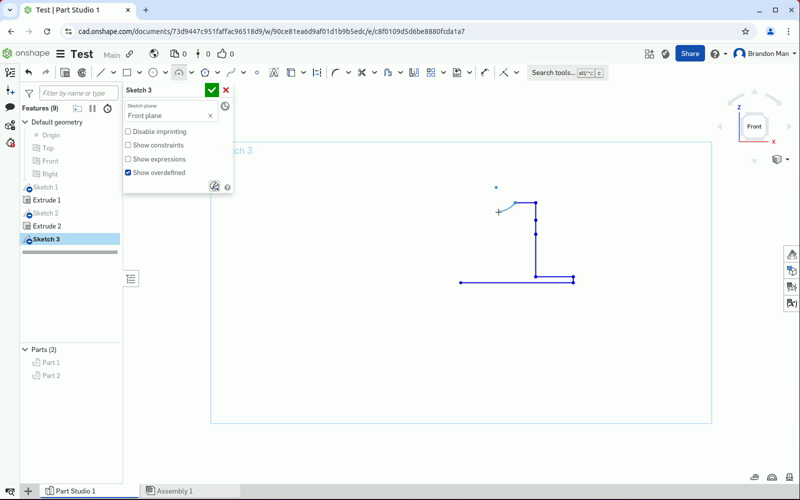
mouse_move(510, 213)
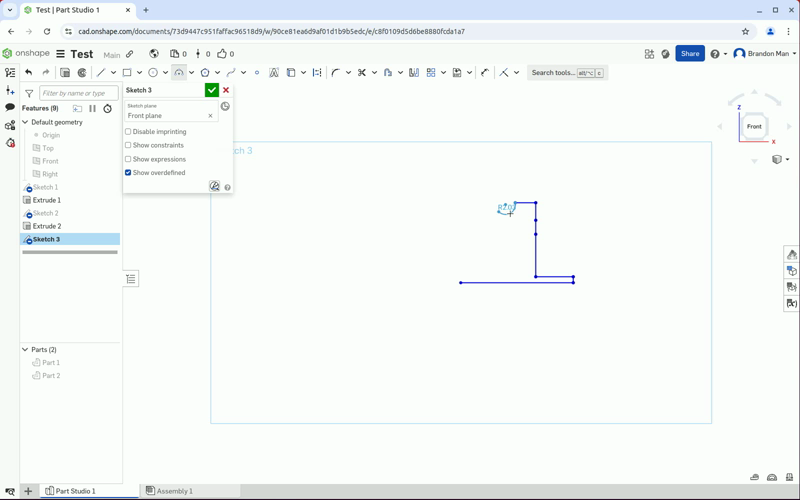
click(510, 213)
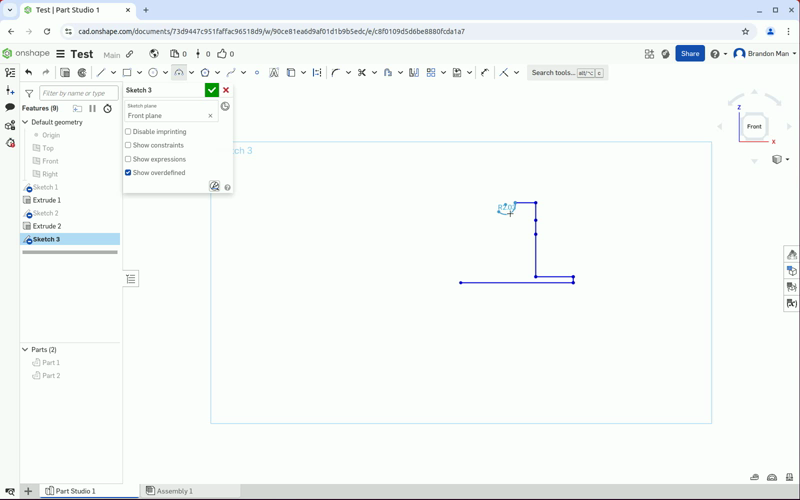
key_up(shift)
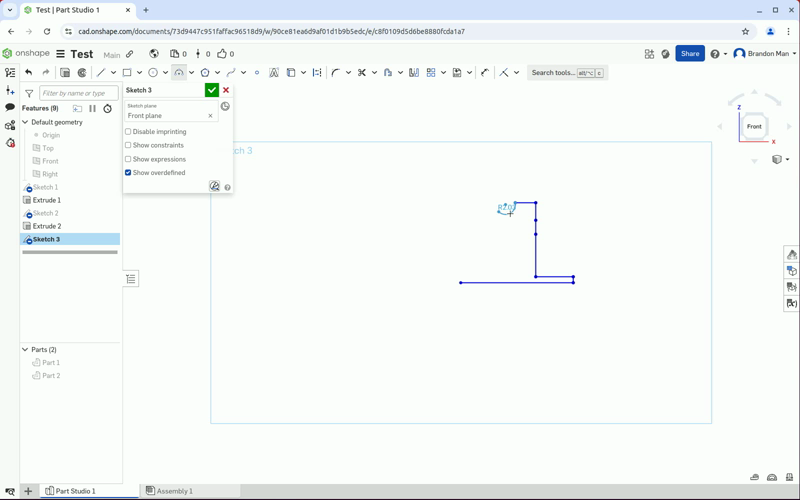
key(esc)
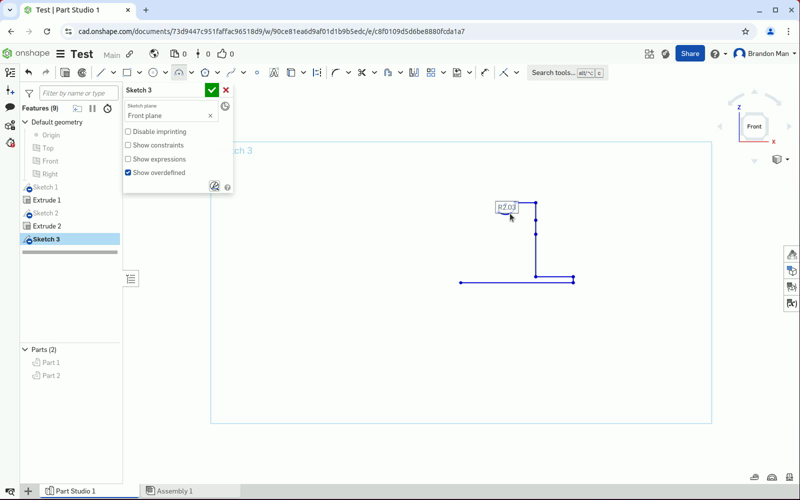
key(l)
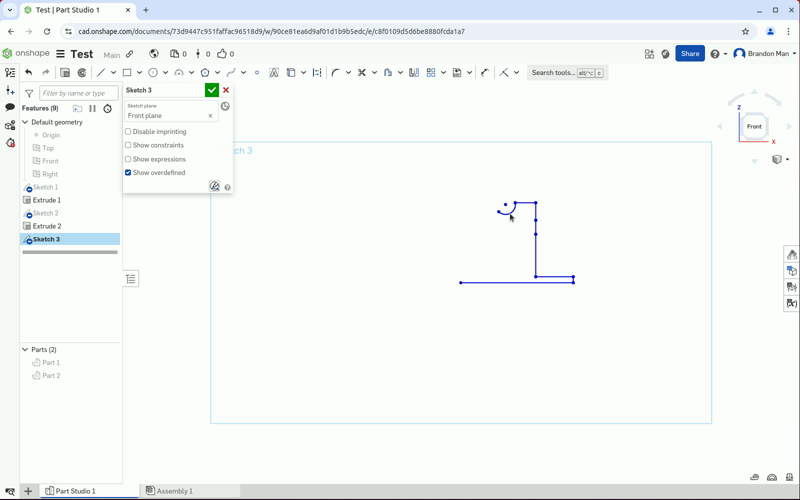
mouse_move(498, 211)
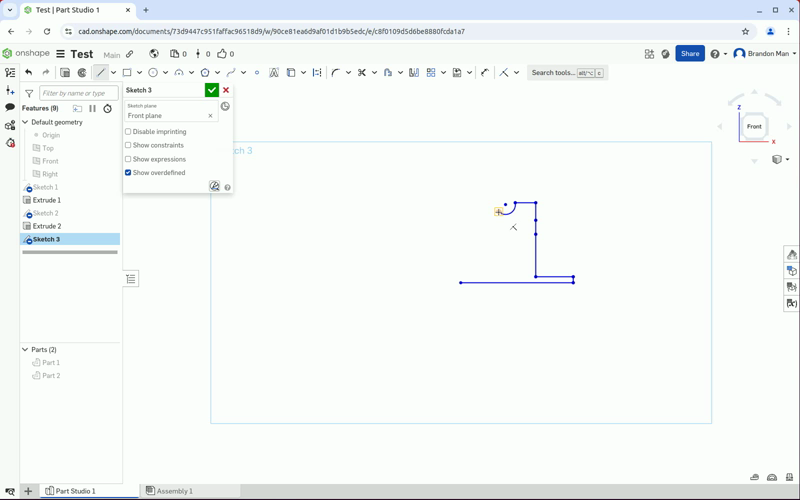
click(498, 211)
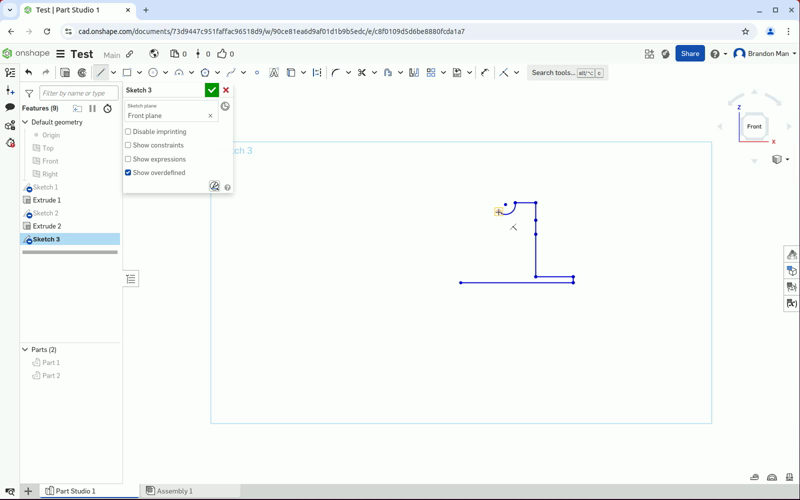
key_down(shift)
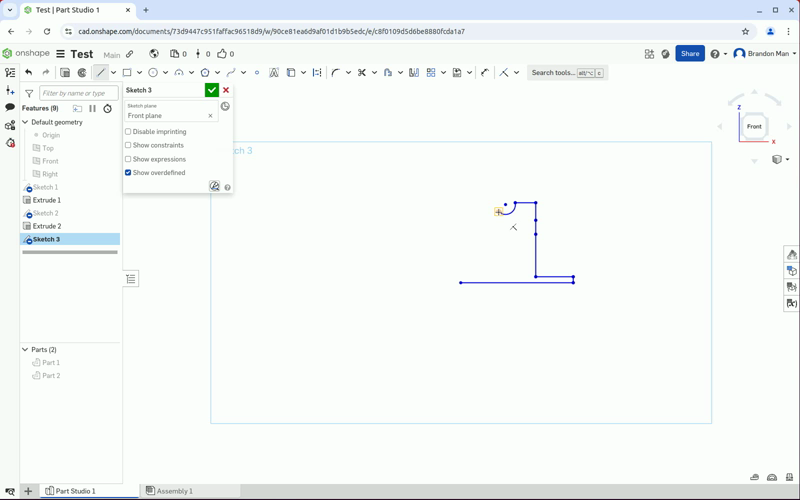
mouse_move(498, 276)
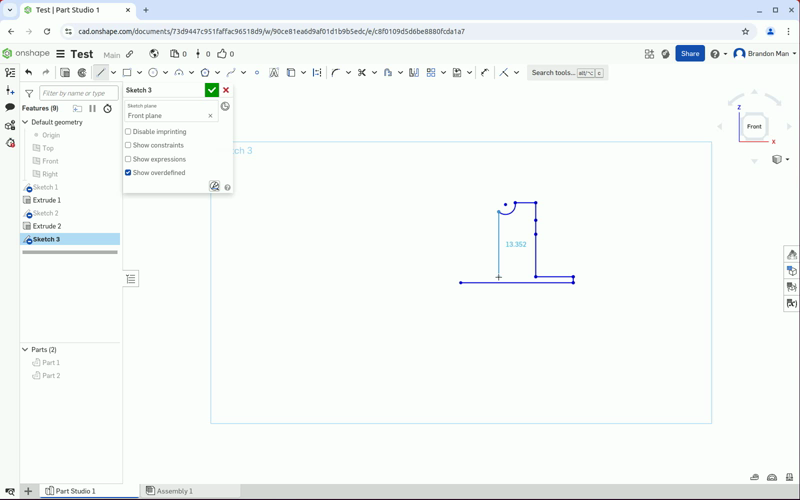
click(498, 276)
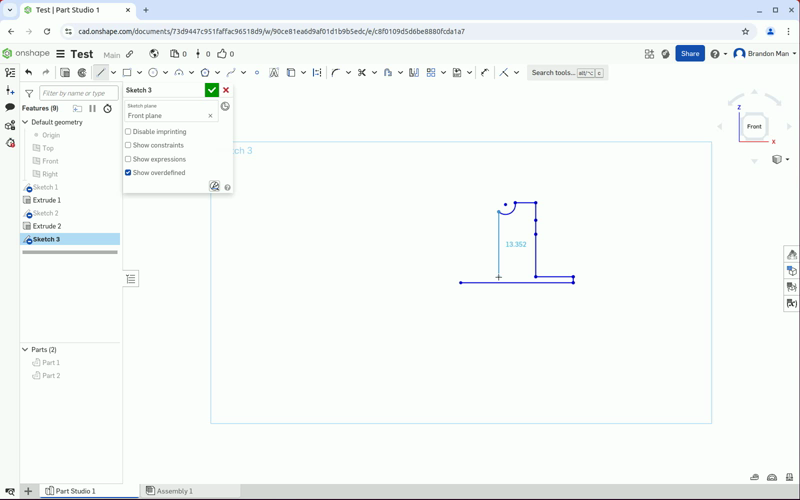
key_up(shift)
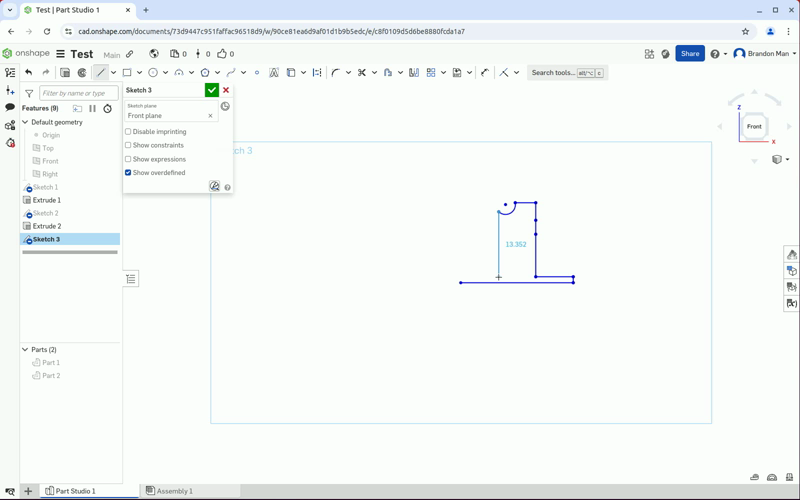
key_down(shift)
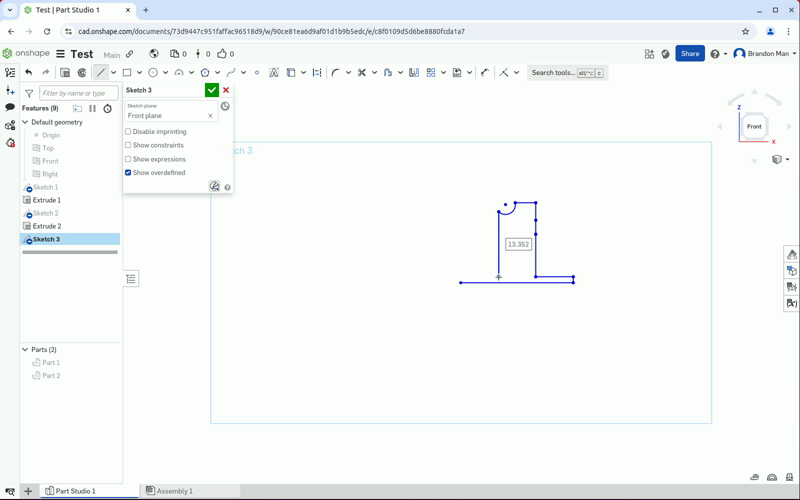
mouse_move(528, 276)
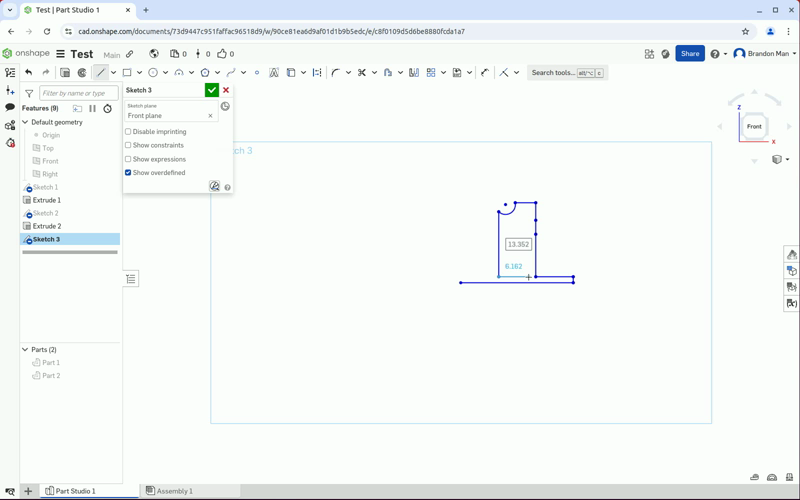
mouse_move(460, 276)
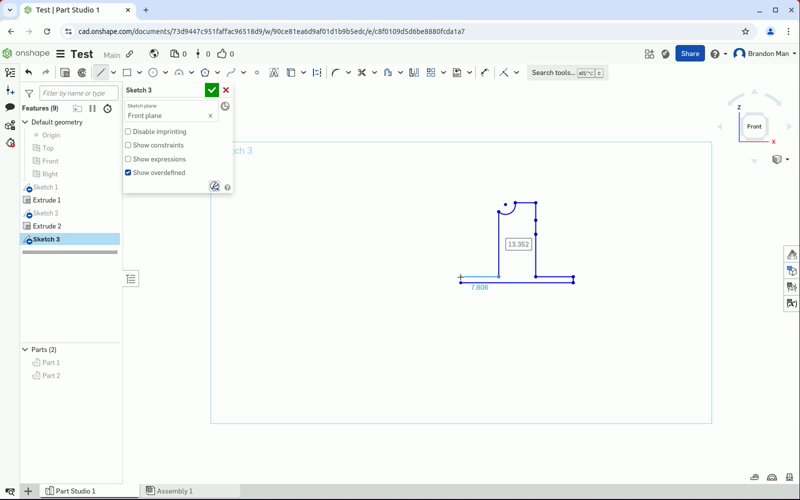
click(460, 276)
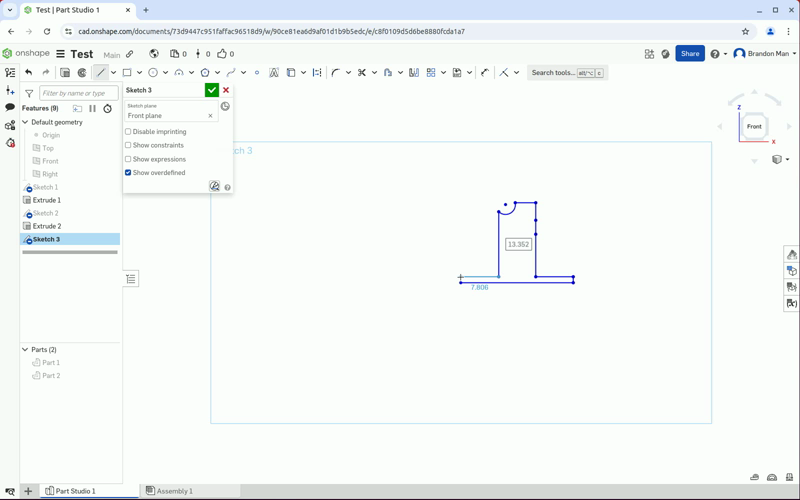
key_up(shift)
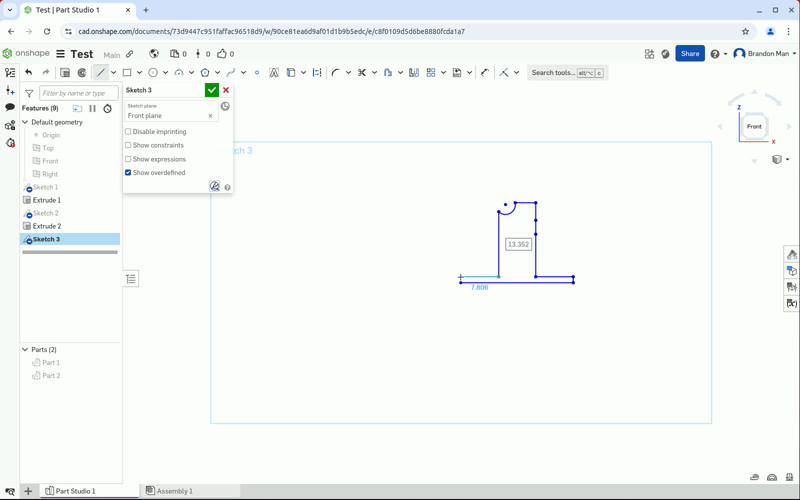
mouse_move(490, 276)
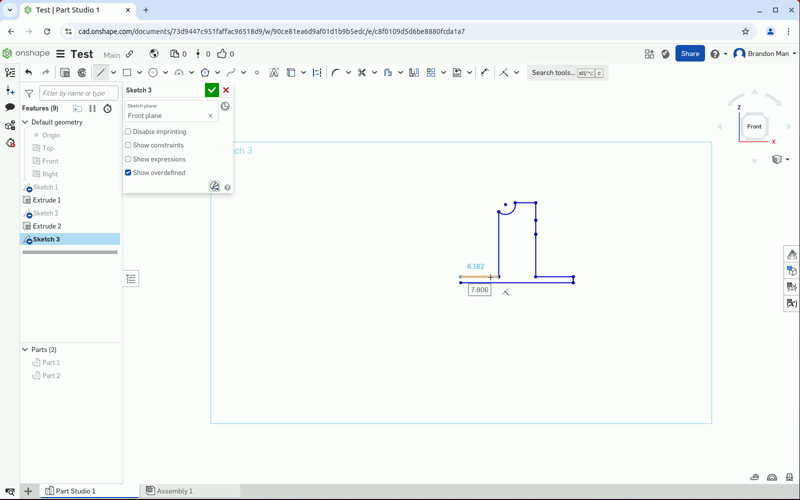
key_down(shift)
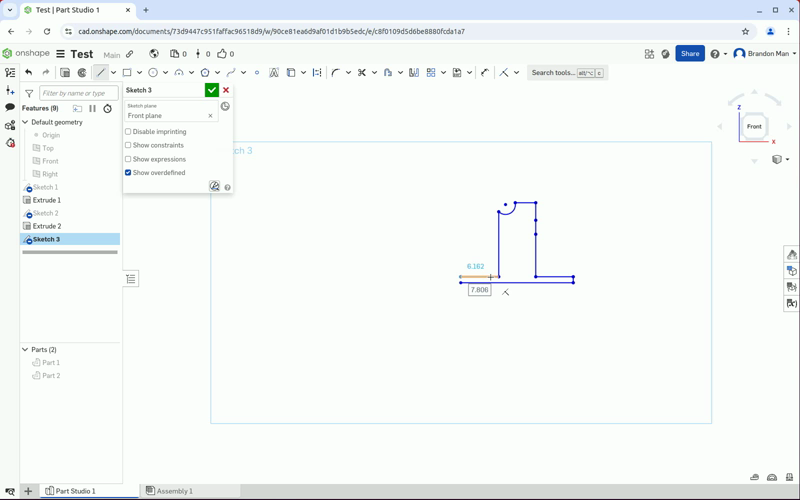
mouse_move(460, 282)
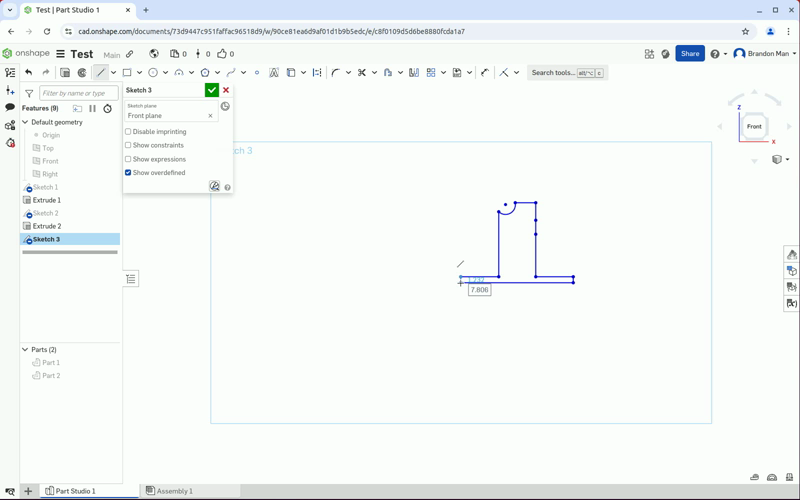
scroll(6)
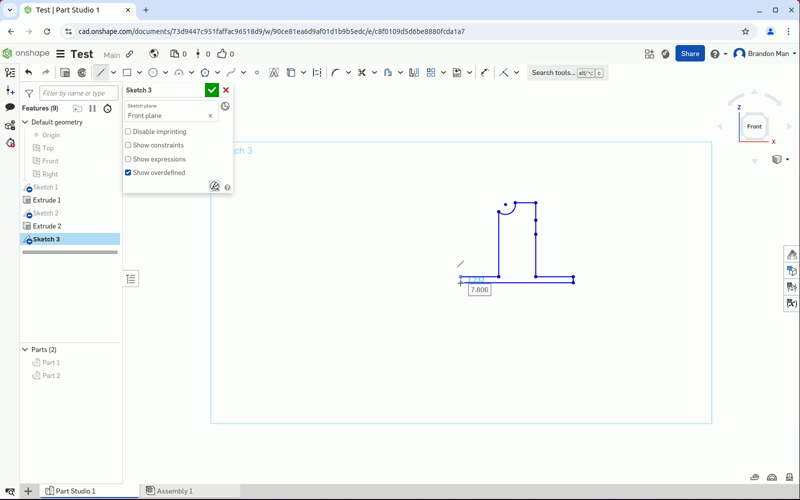
scroll(6)
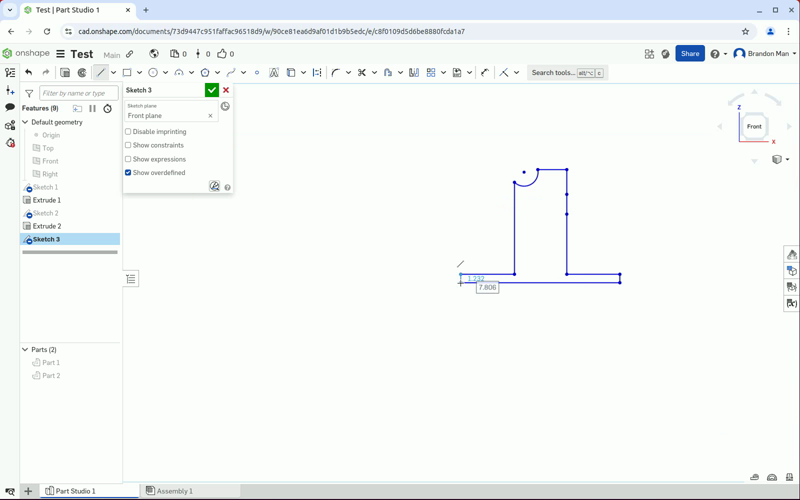
scroll(6)
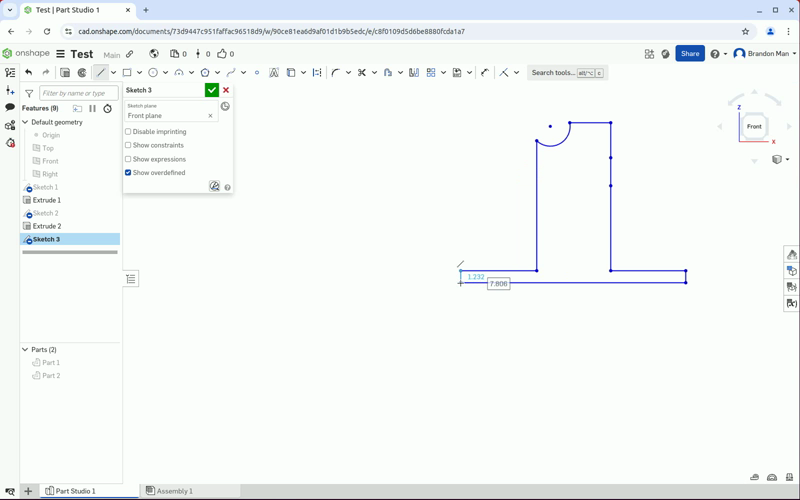
scroll(6)
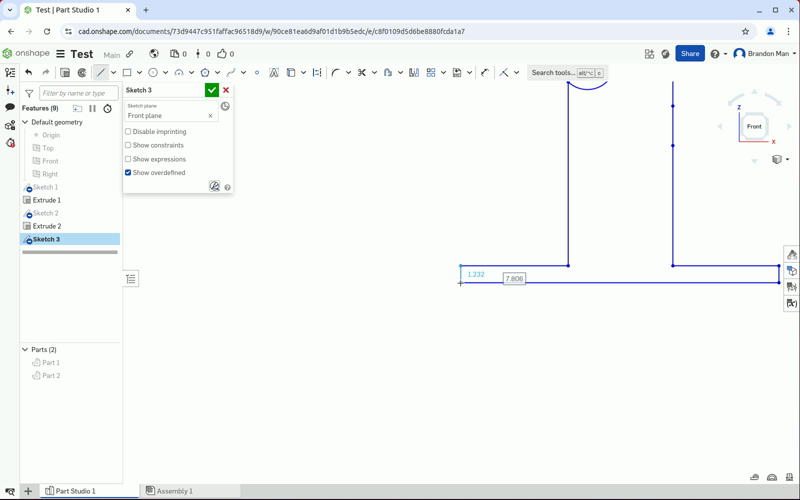
scroll(6)
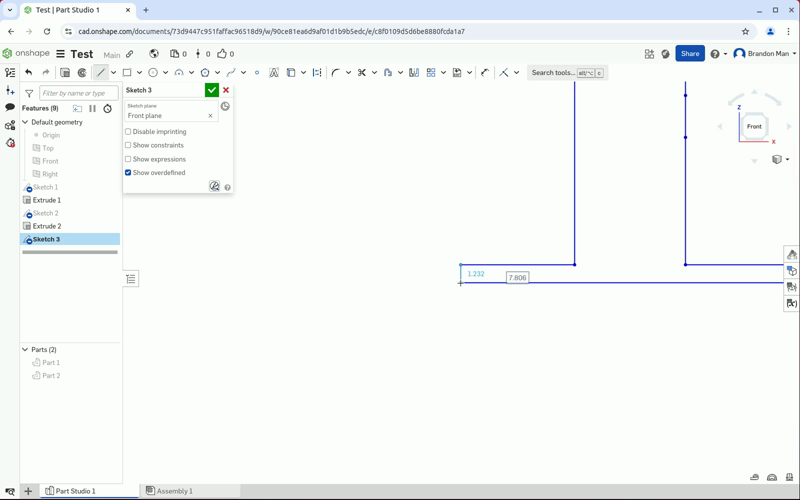
scroll(6)
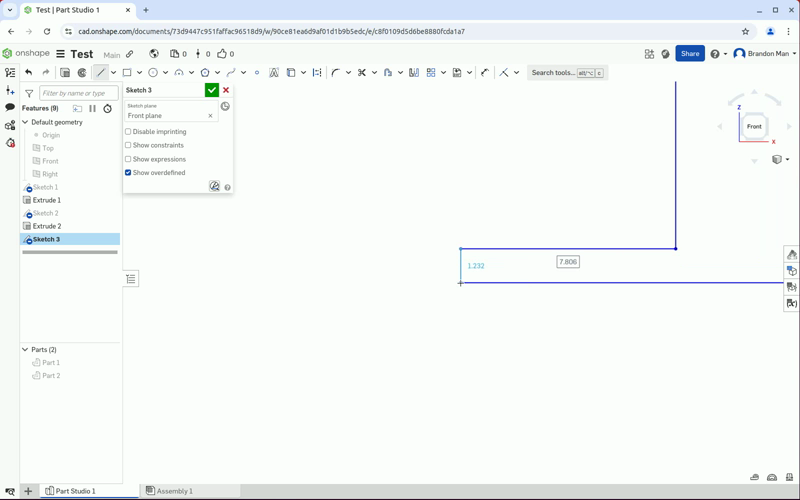
scroll(6)
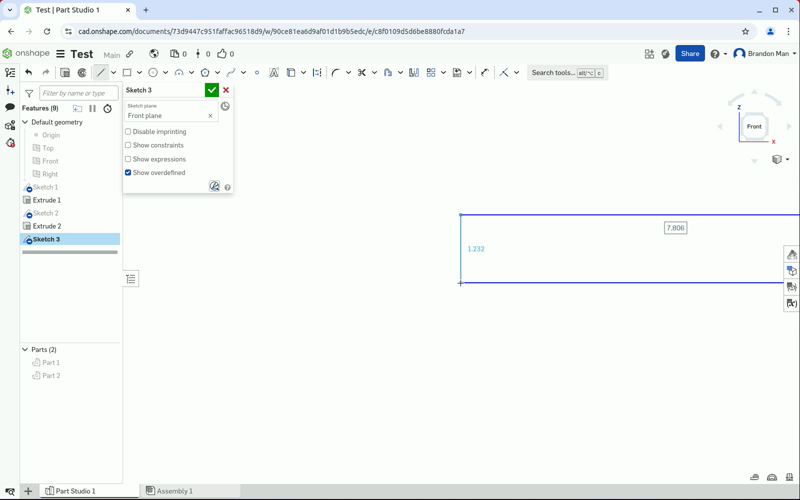
key_up(shift)
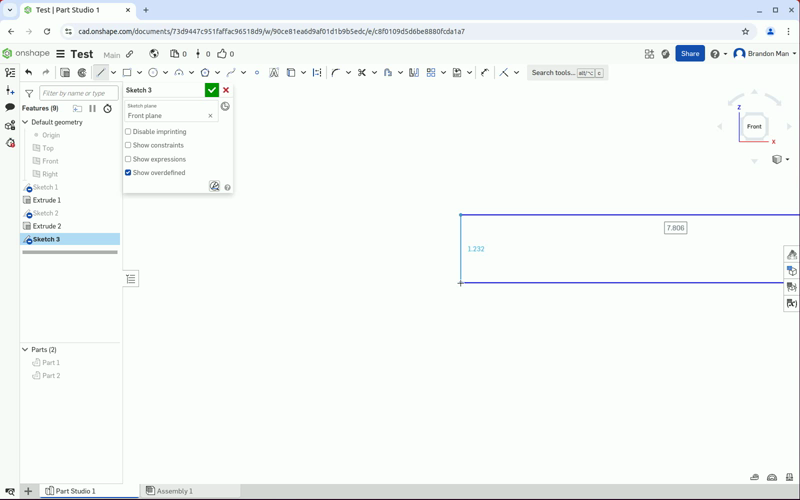
click(460, 282)
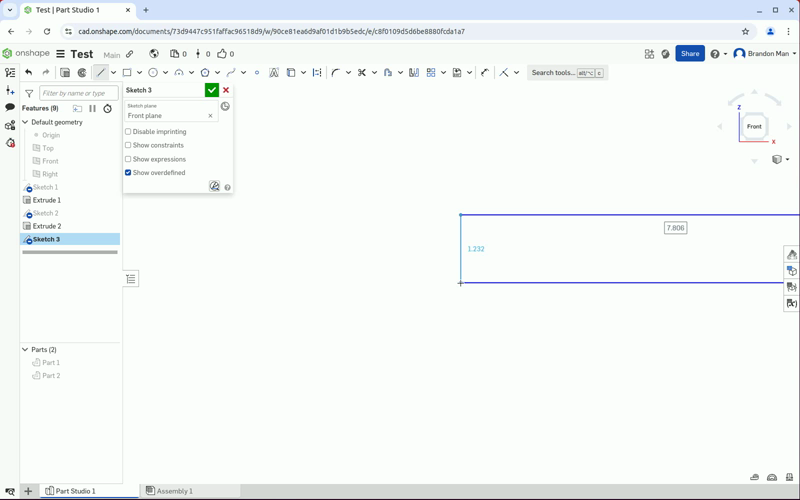
scroll(-6)
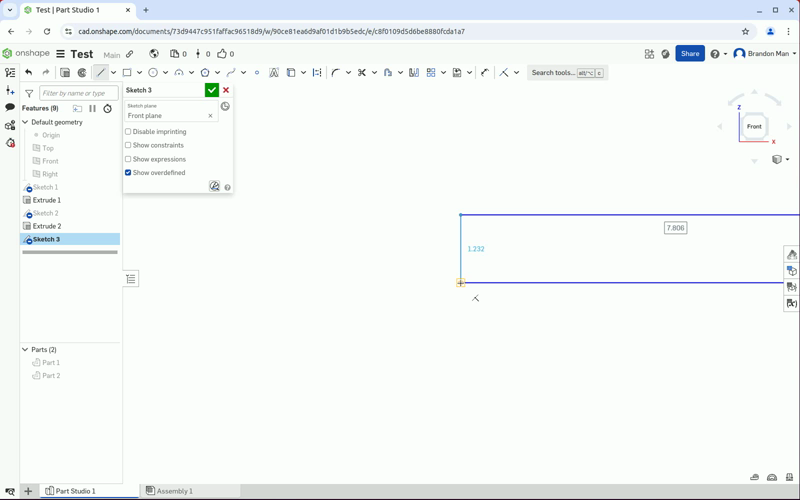
scroll(-6)
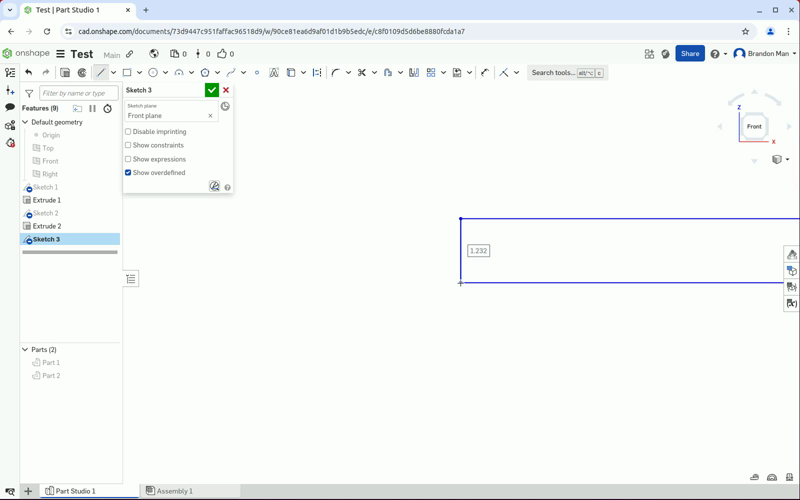
scroll(-6)
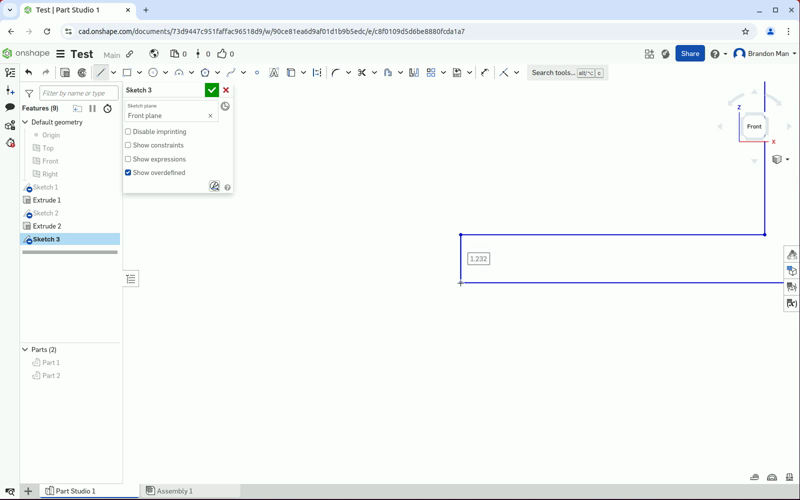
scroll(-6)
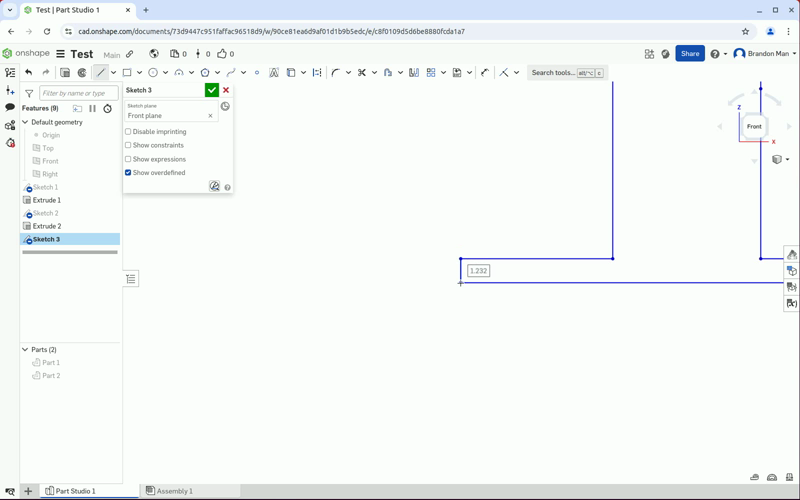
scroll(-6)
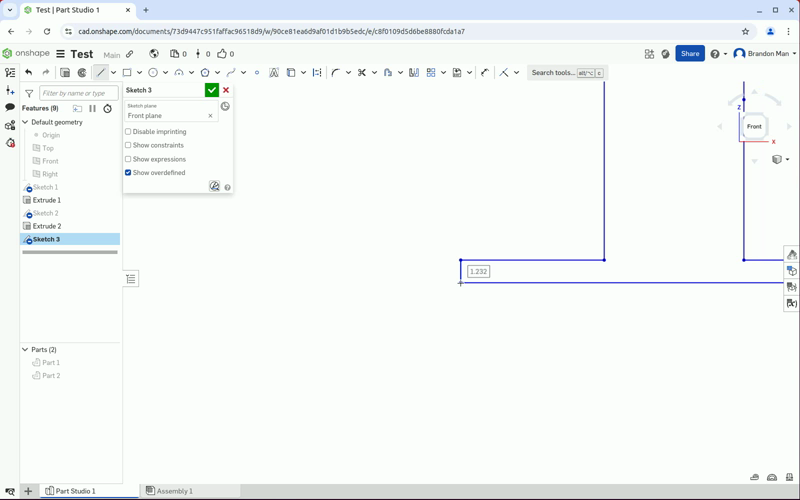
scroll(-6)
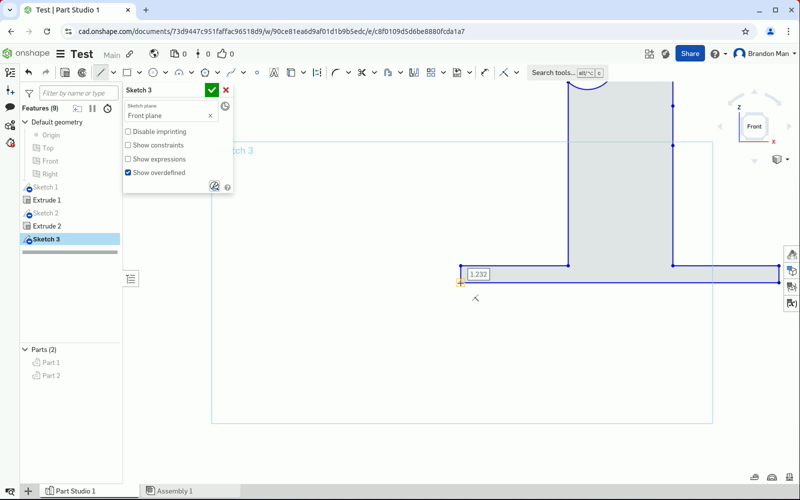
scroll(-6)
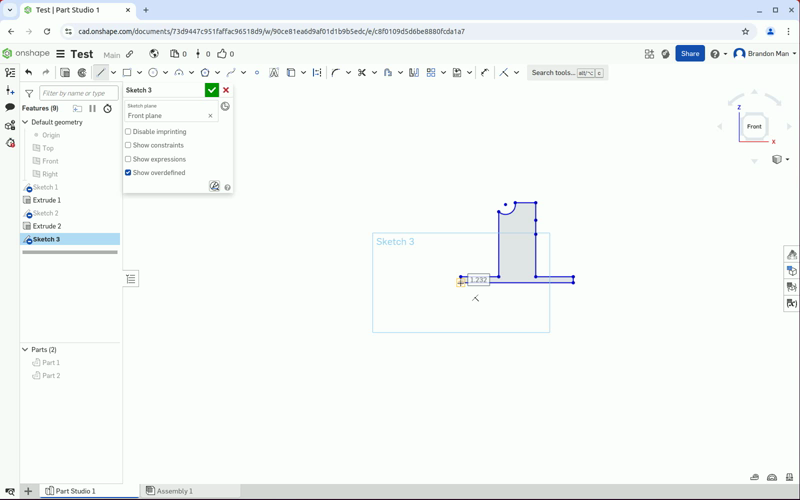
key(esc)
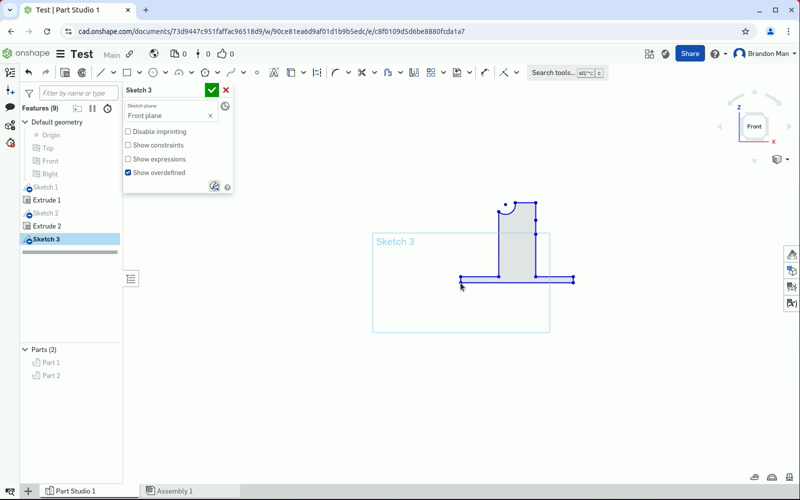
mouse_move(508, 256)
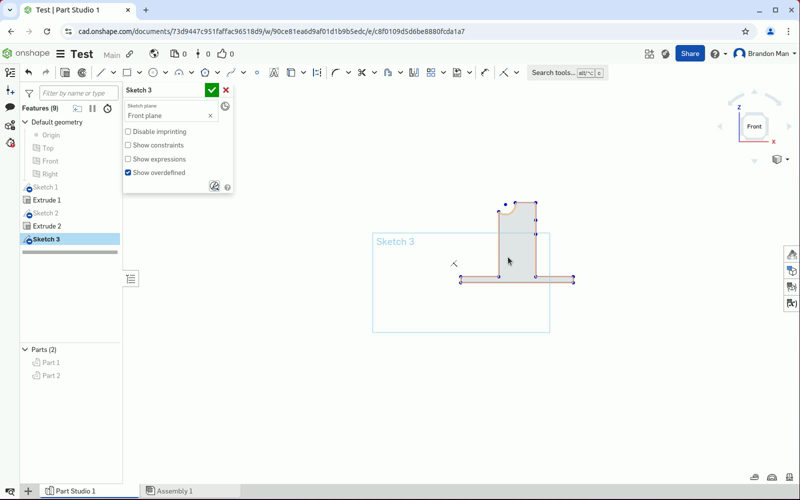
click(508, 256)
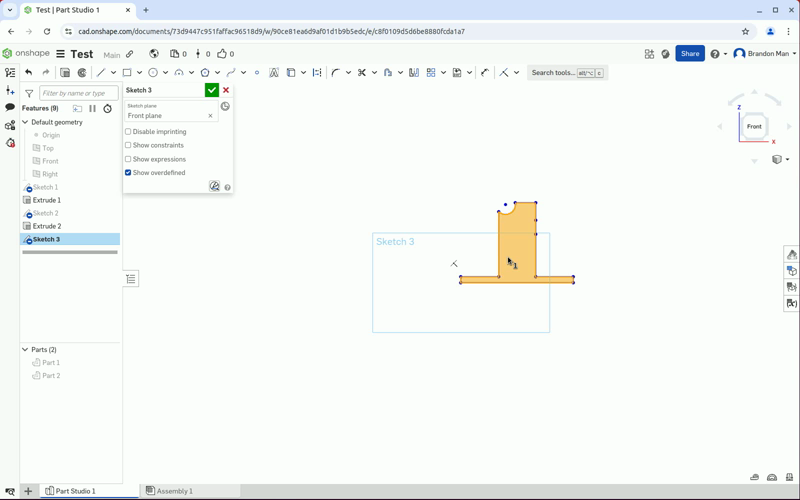
mouse_move(73, 352)
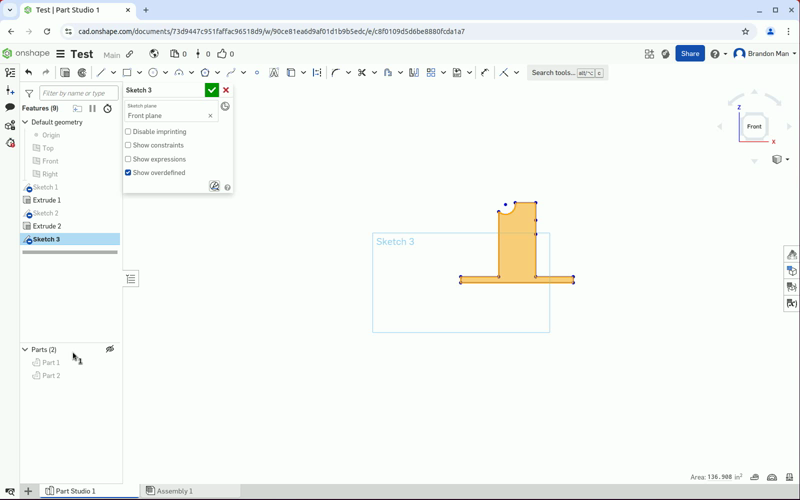
key(shift+y)
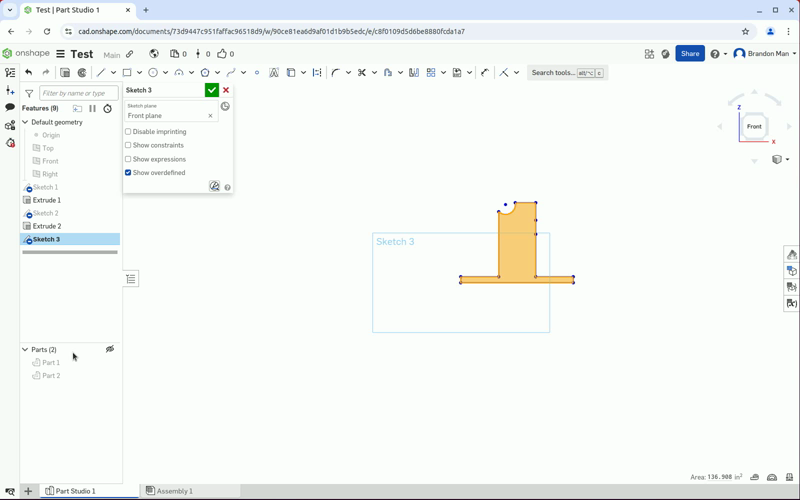
key(shift+e)
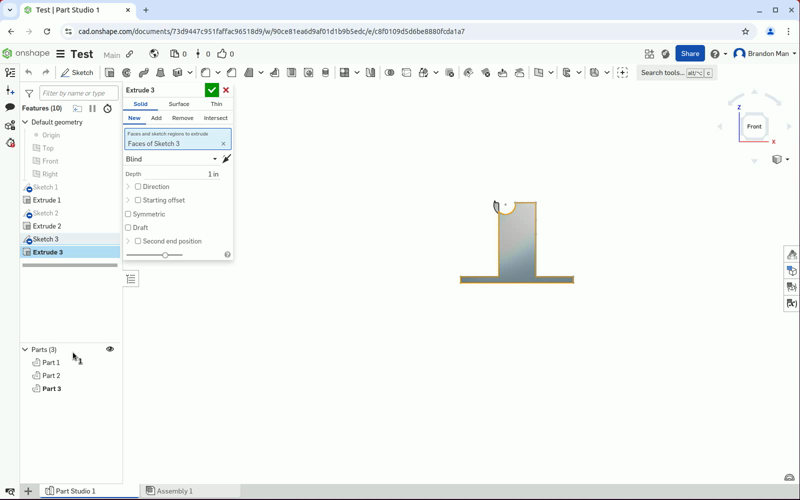
mouse_move(143, 106)
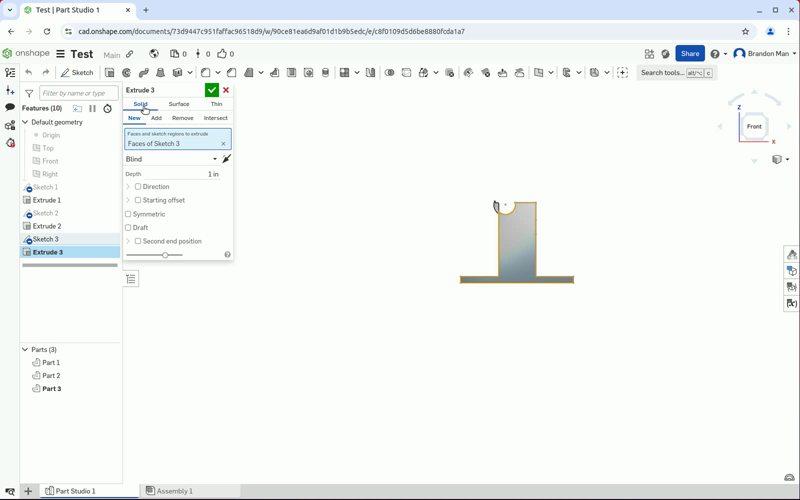
click(143, 106)
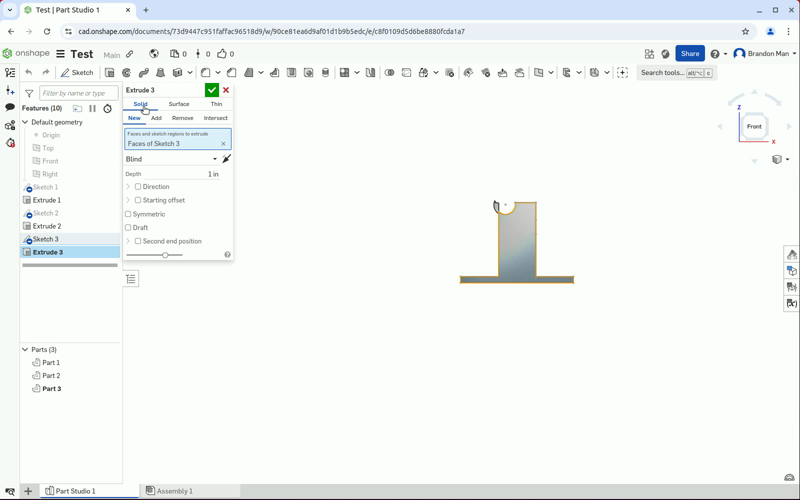
mouse_move(137, 120)
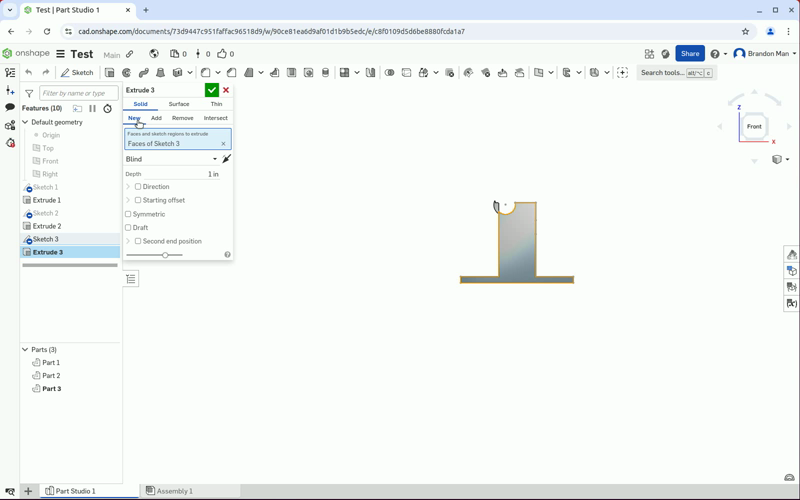
click(137, 120)
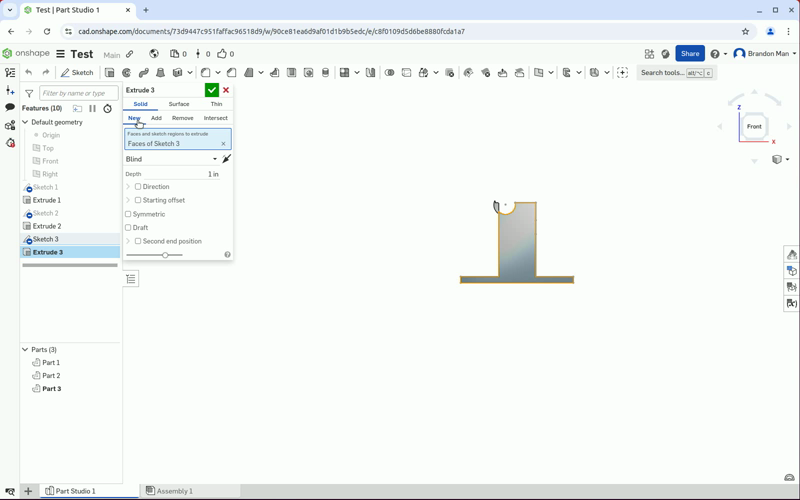
key(tab, 4)
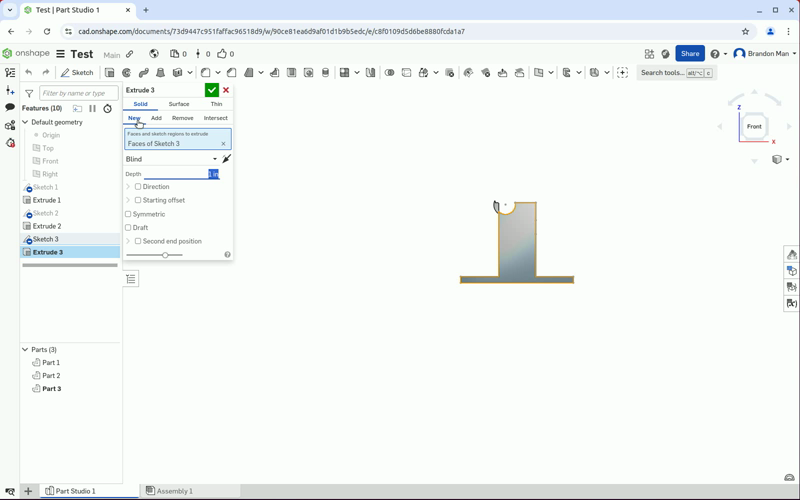
text(23.108)
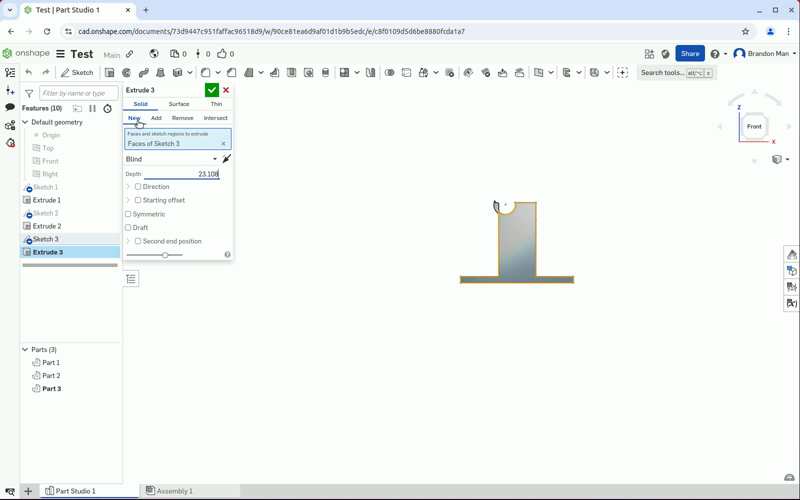
key(enter)
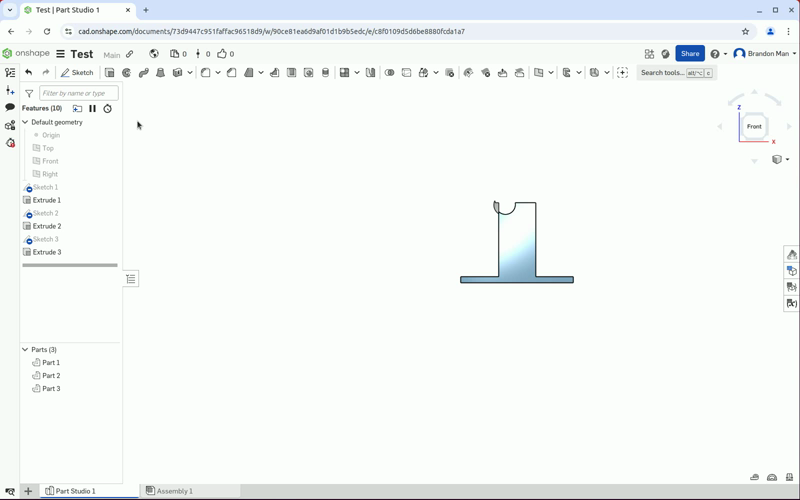
key(shift+h)
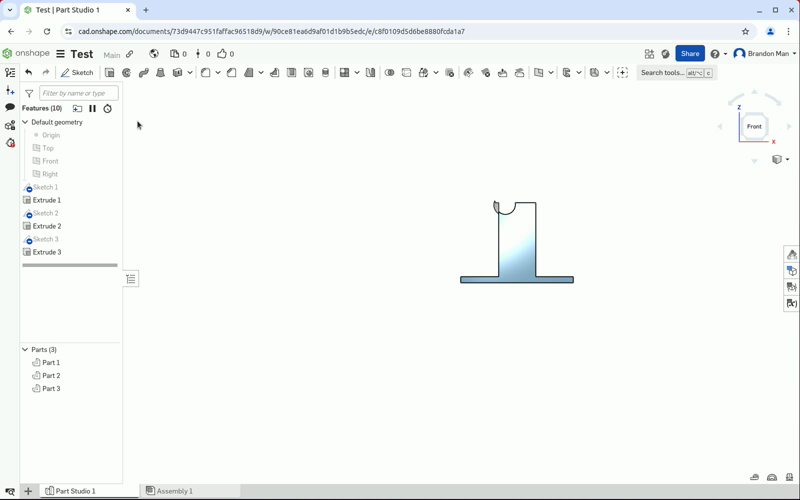
key(shift+h)
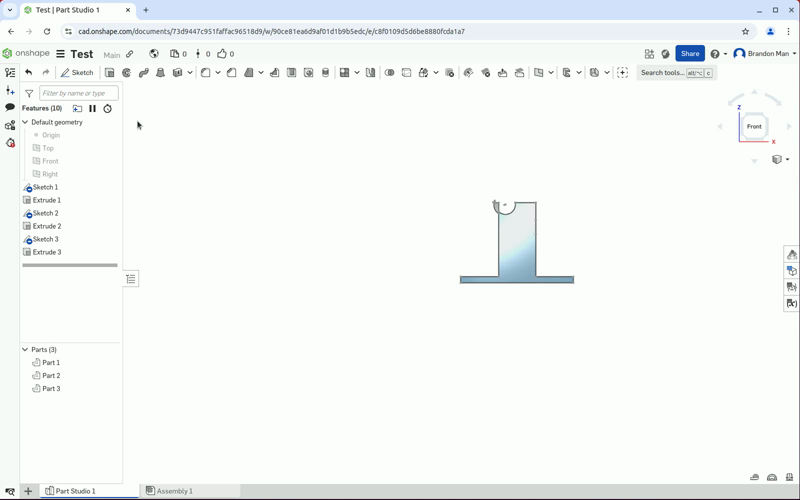
key(shift+7)
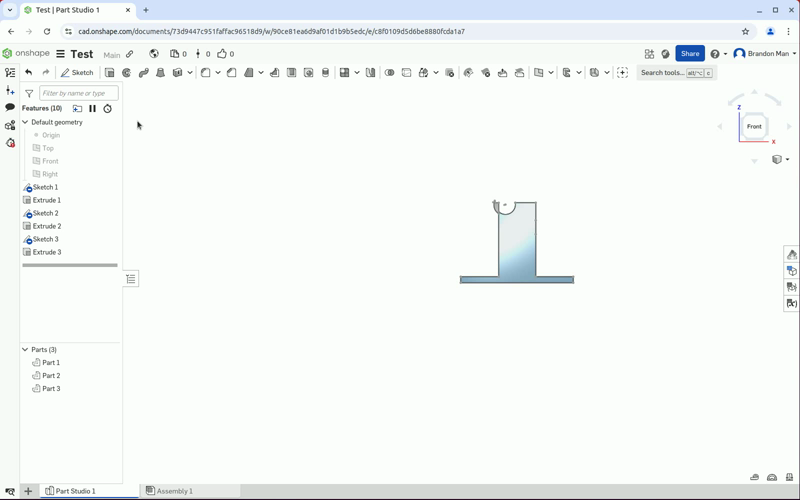
key(left, 2)
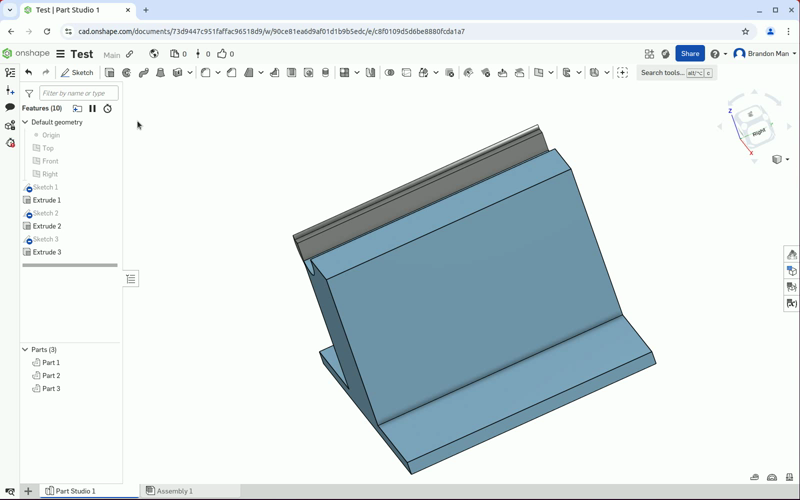
key(down, 2)
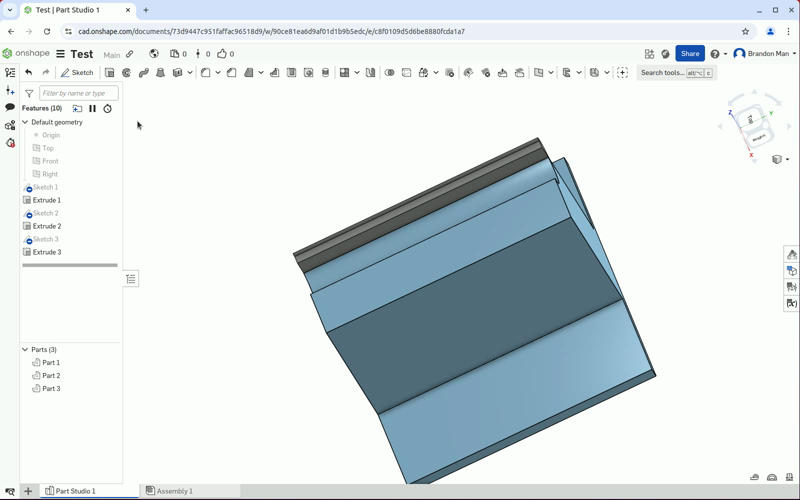
key(up, 2)
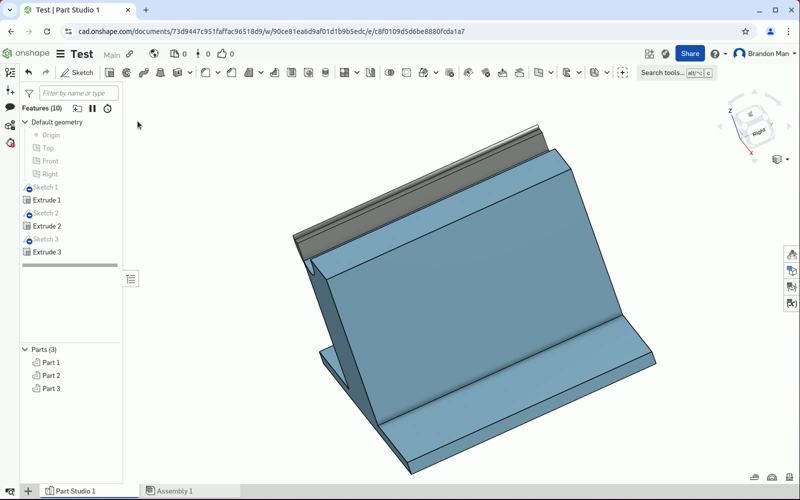
key(right, 2)
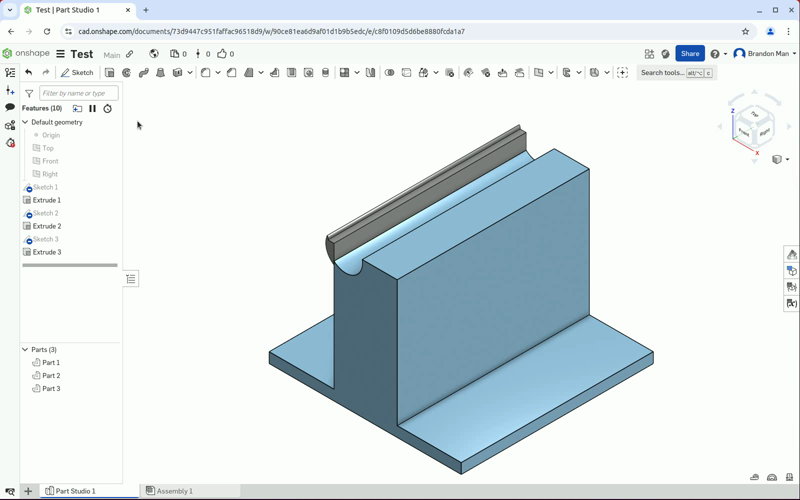
mouse_move(73, 189)
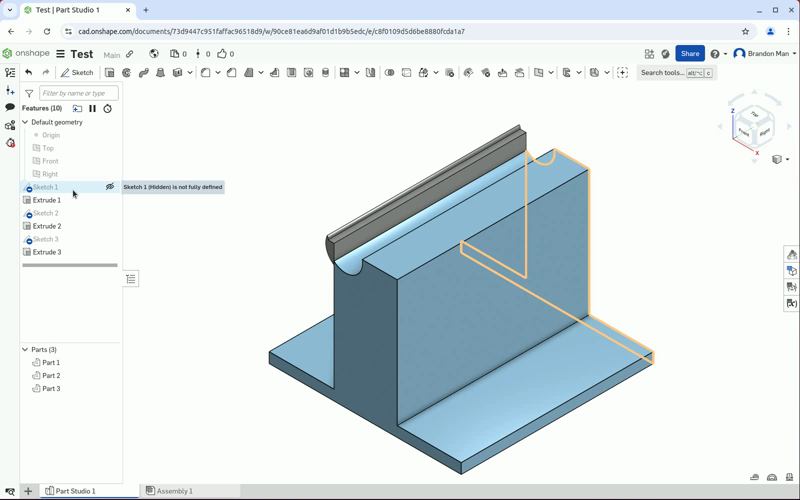
click(73, 189)